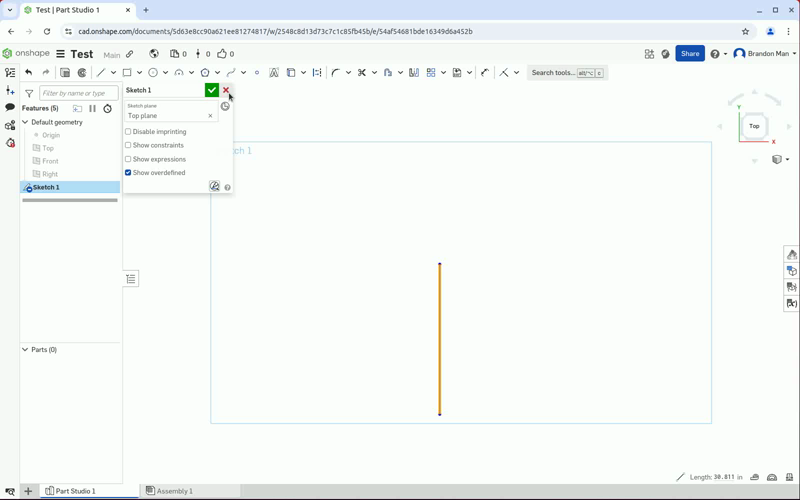
key(shift+h)
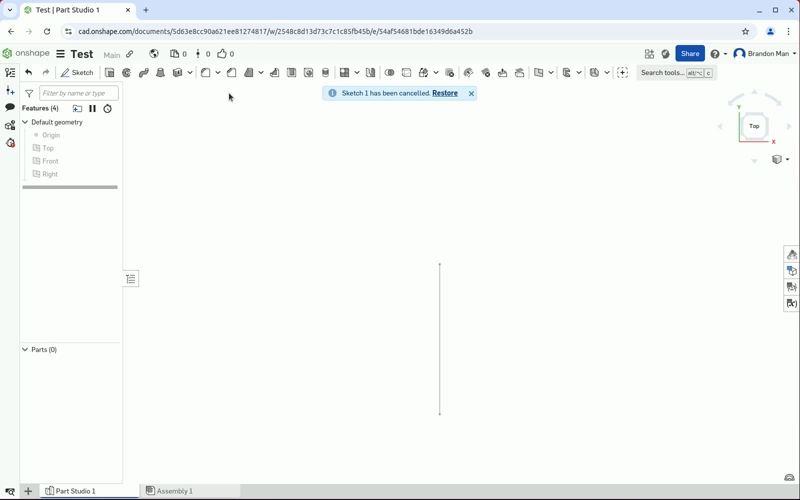
mouse_move(73, 352)
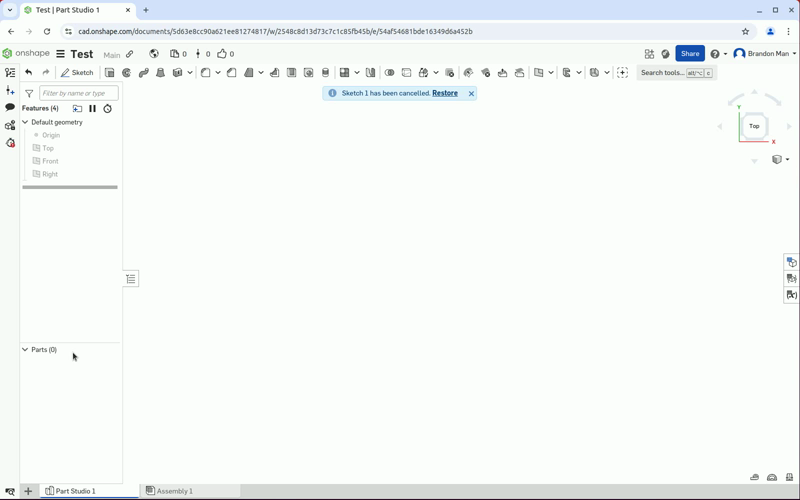
key(y)
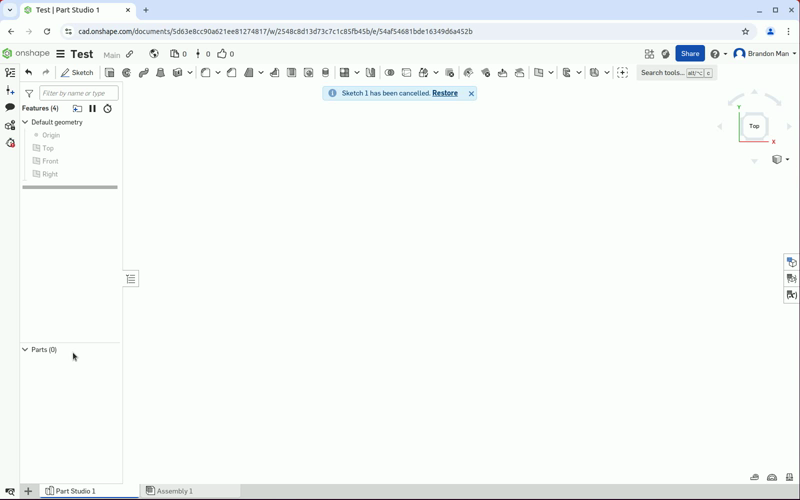
key(shift+p)
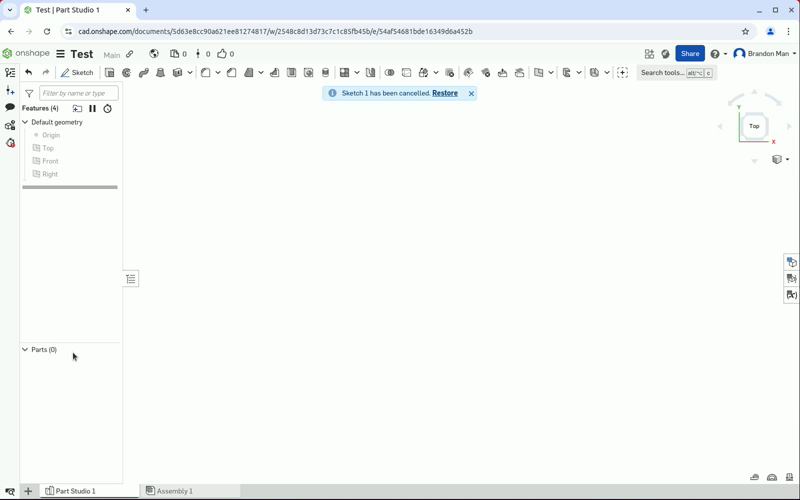
key(space)
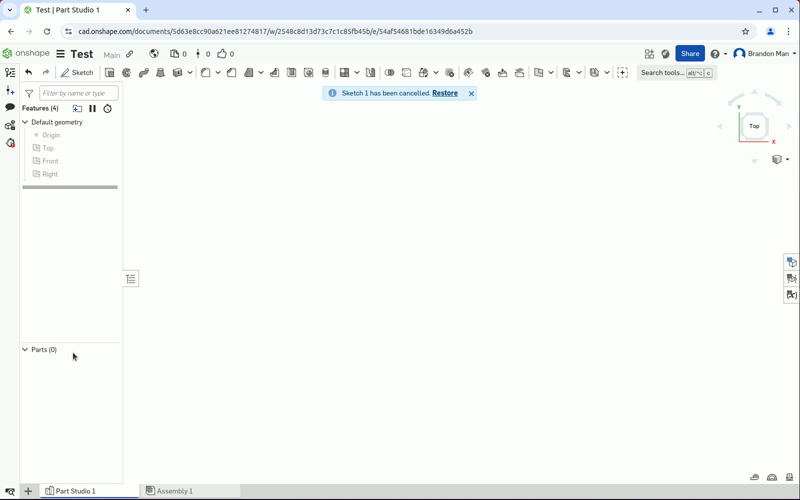
key_down(shift)
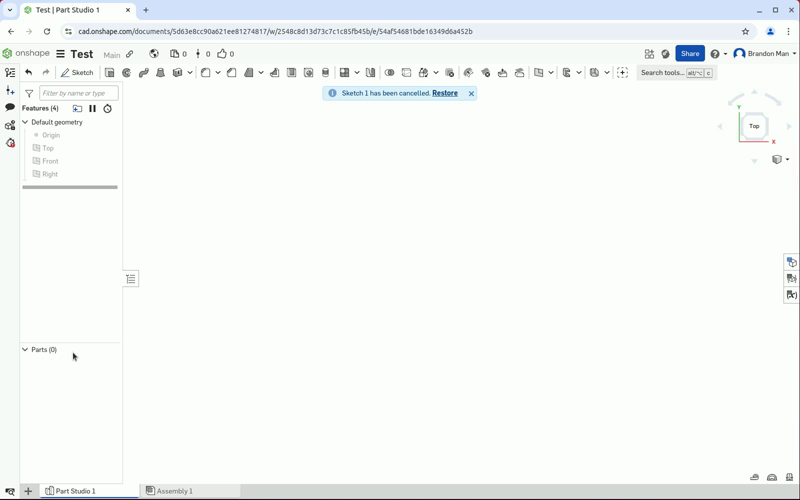
key(up)
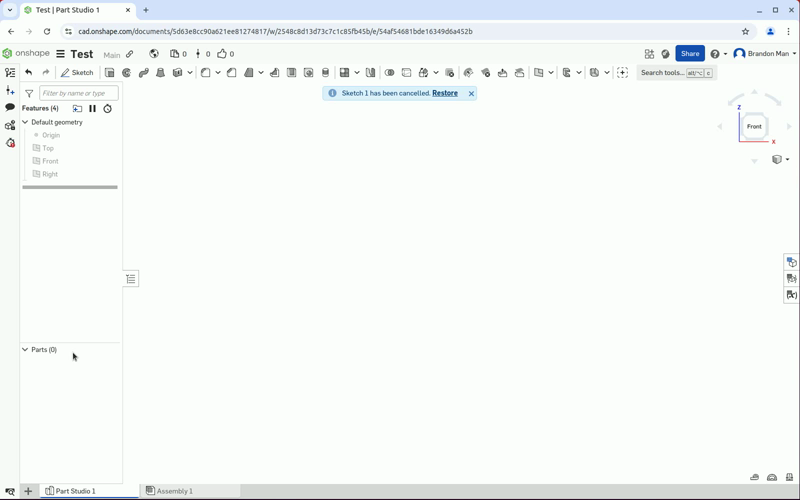
key_up(shift)
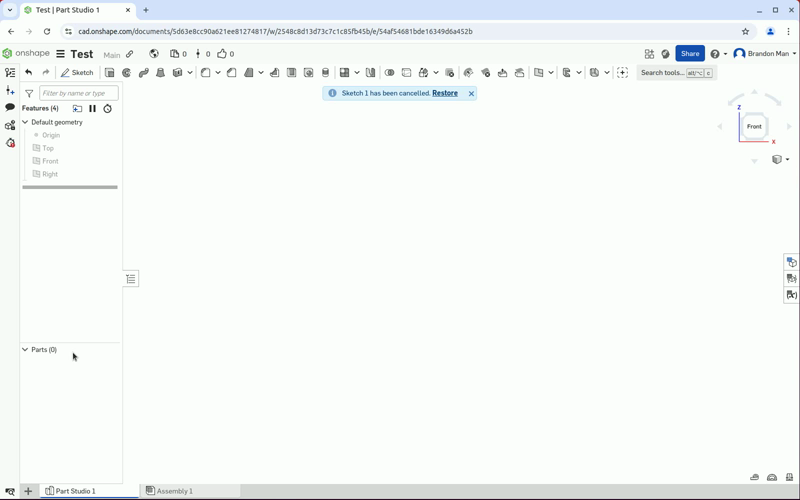
key(space)
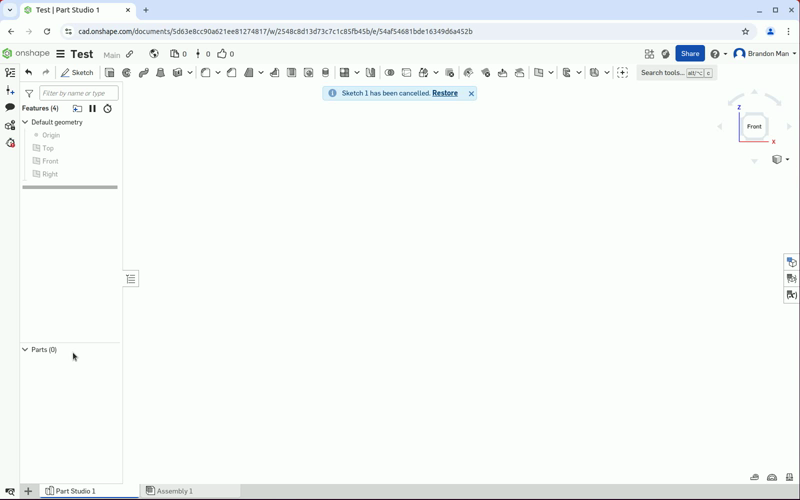
key_down(shift)
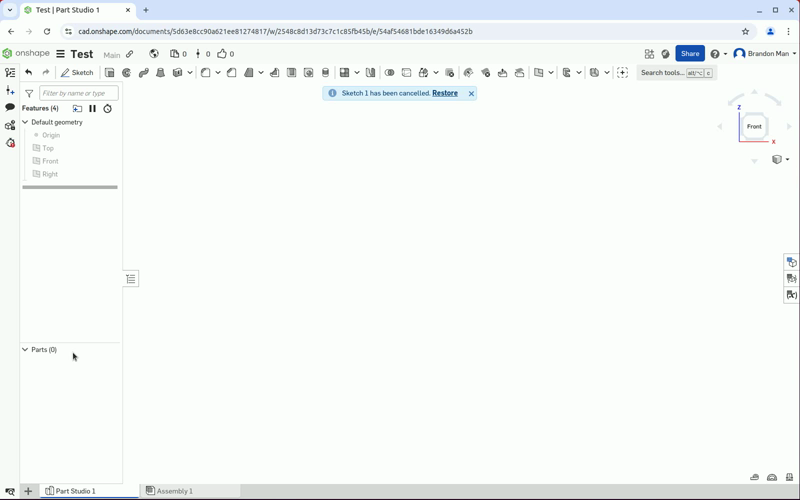
key(left)
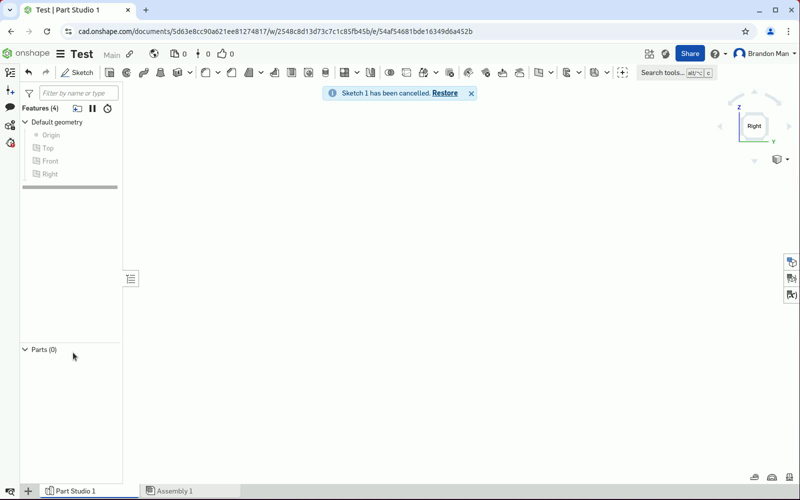
key_up(shift)
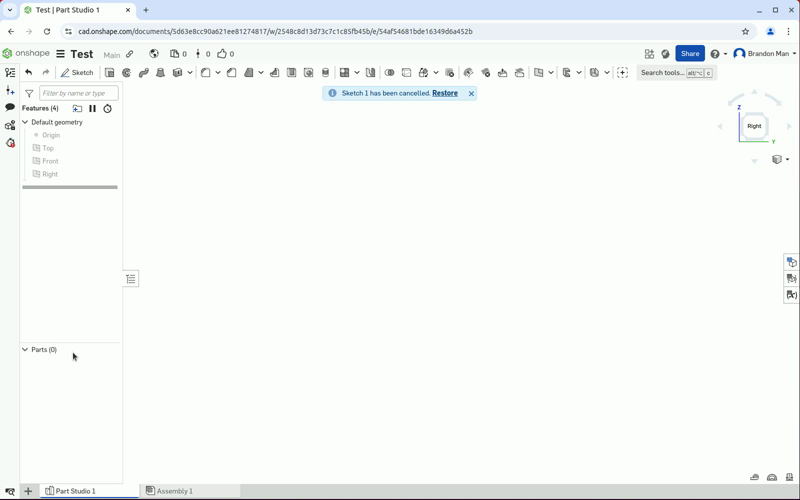
mouse_move(73, 352)
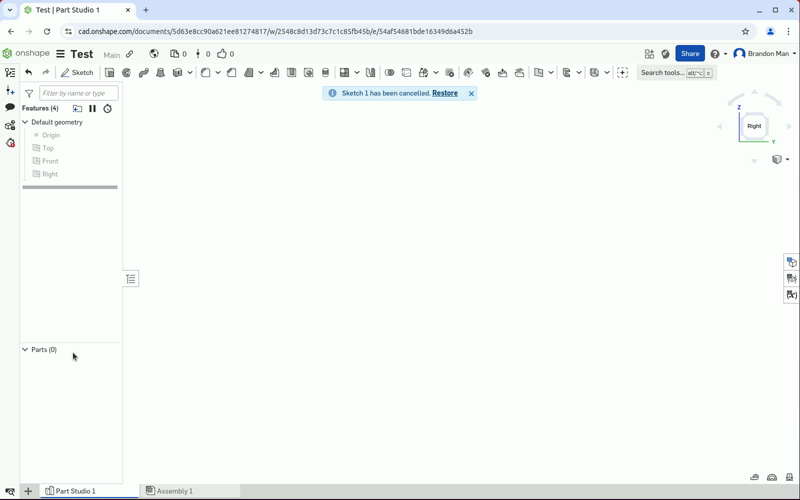
key(shift+y)
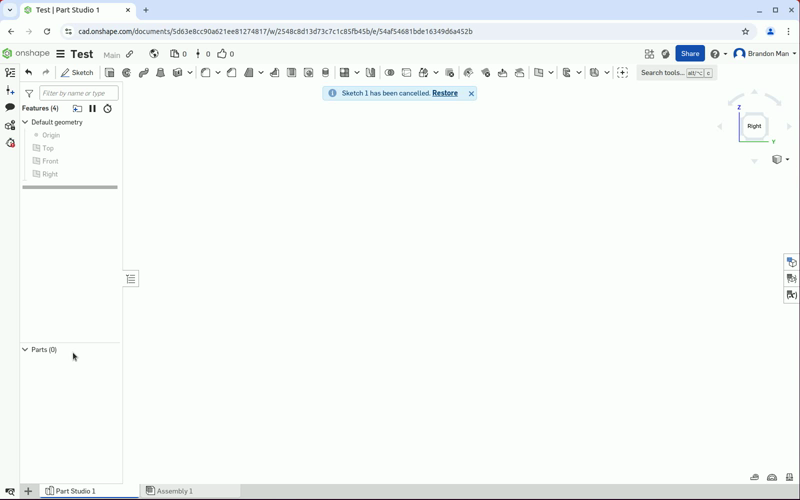
key(shift+s)
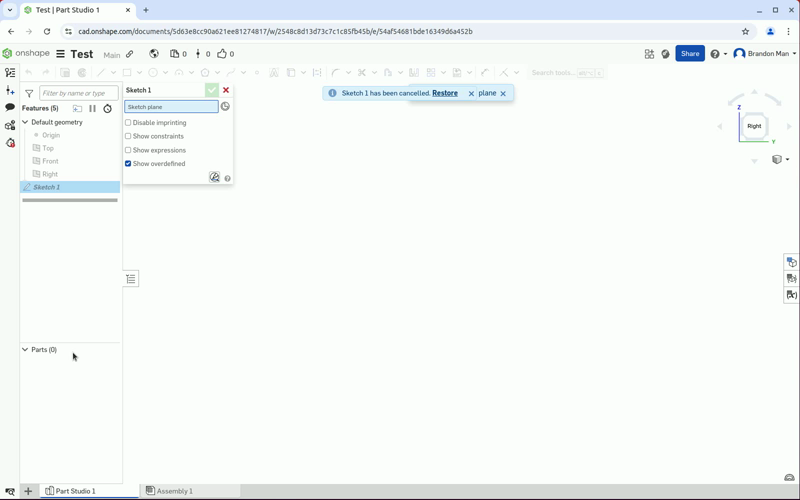
mouse_move(73, 176)
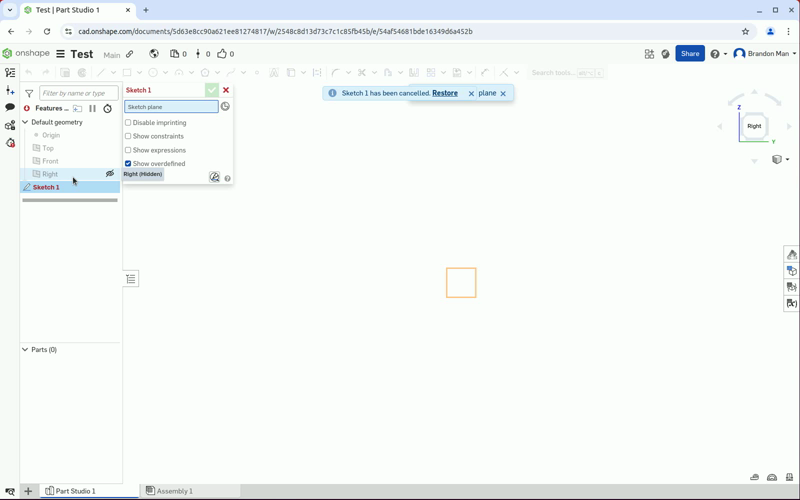
click(73, 176)
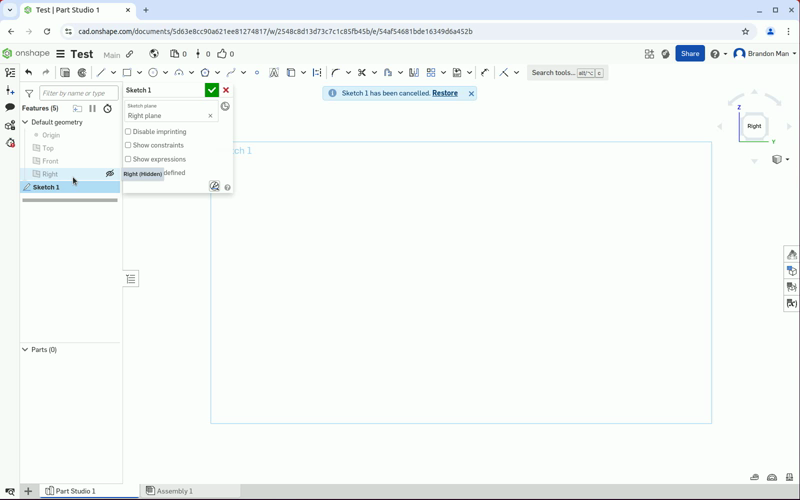
mouse_move(73, 352)
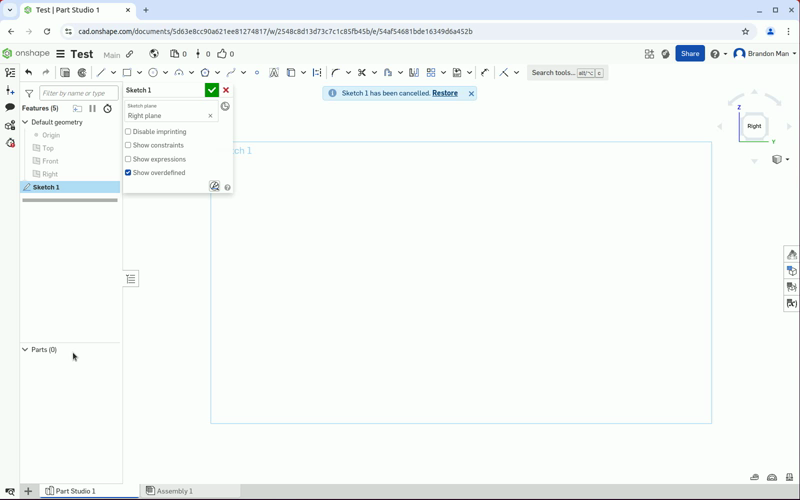
key(y)
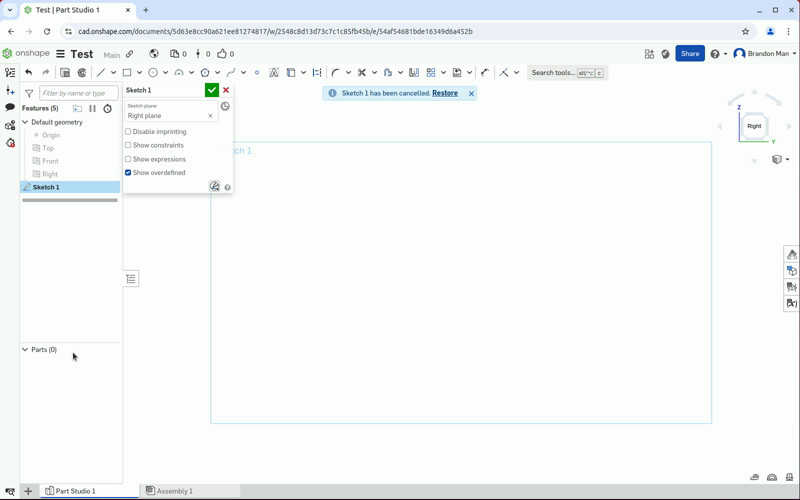
key(l)
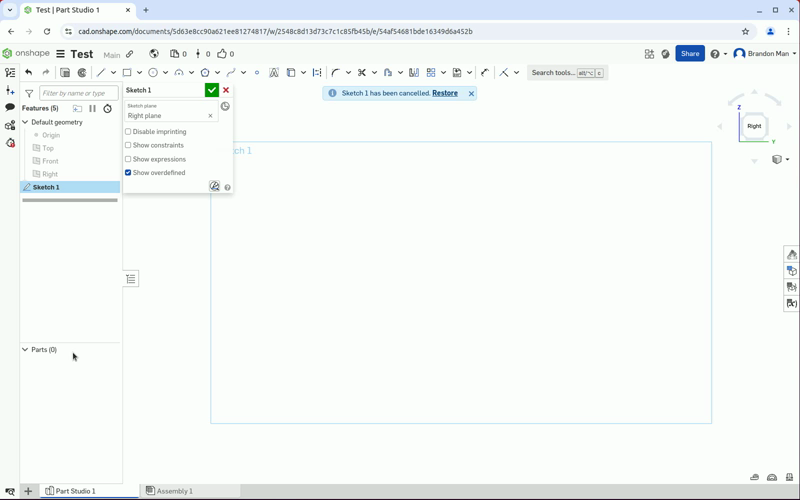
key_down(shift)
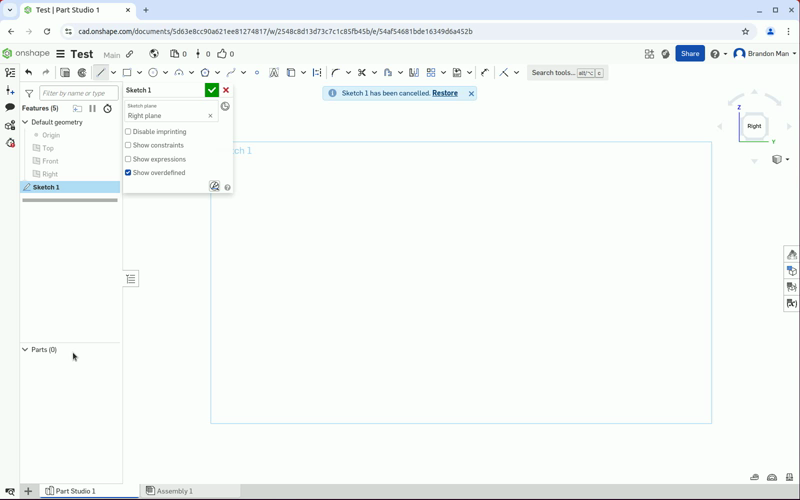
mouse_move(459, 286)
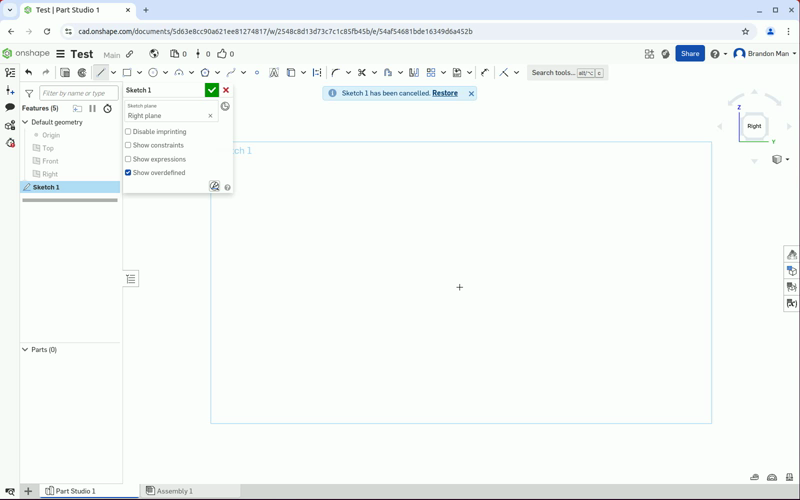
click(459, 286)
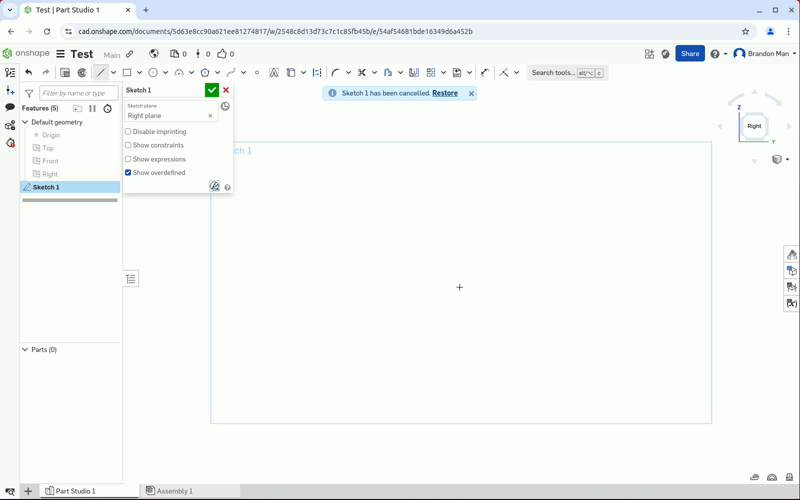
key_up(shift)
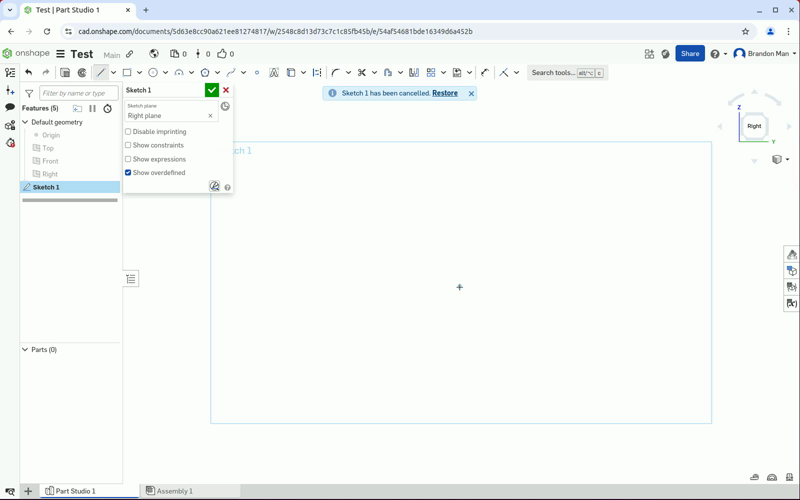
key_down(shift)
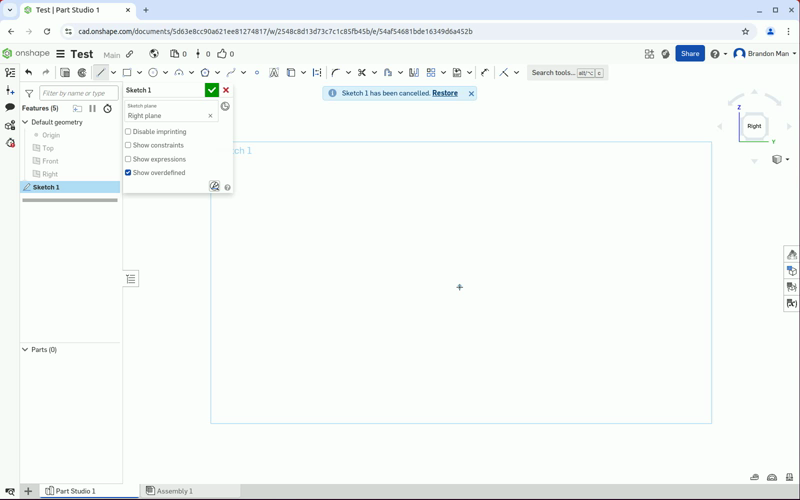
mouse_move(489, 286)
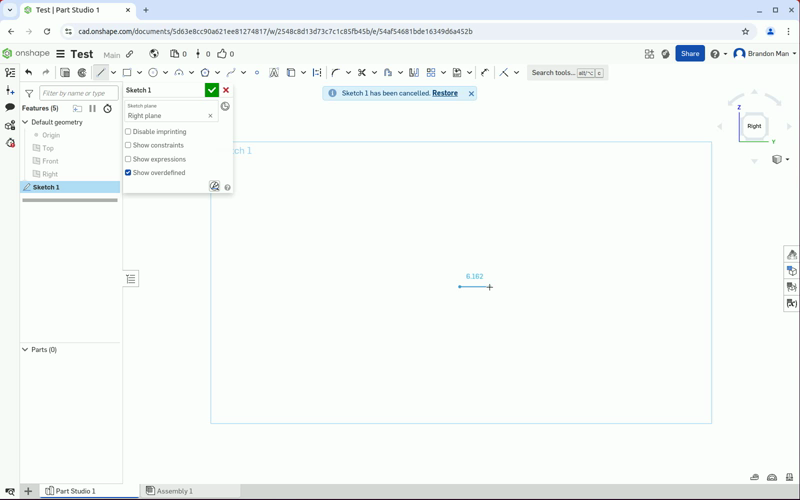
mouse_move(461, 286)
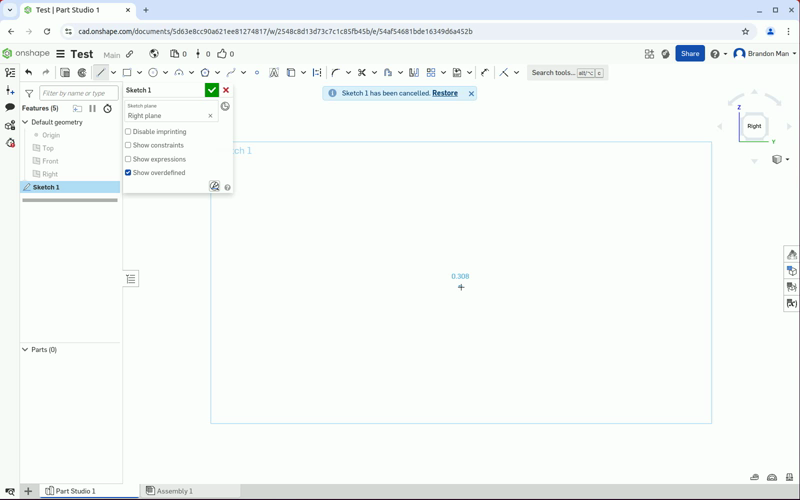
scroll(6)
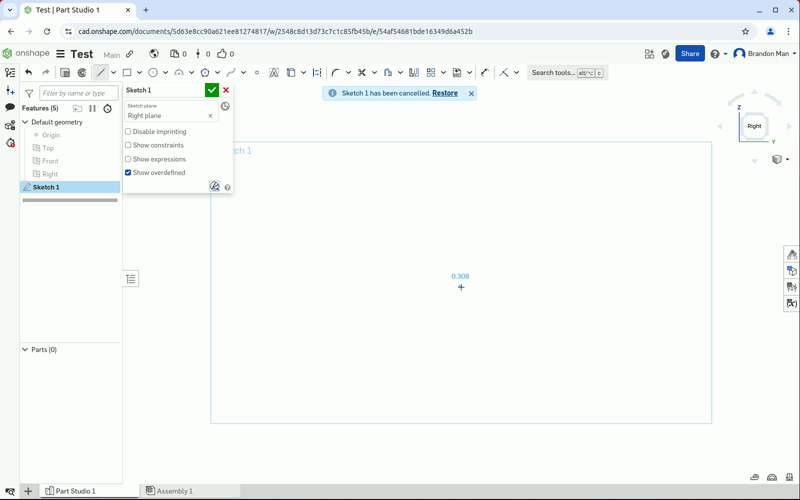
scroll(6)
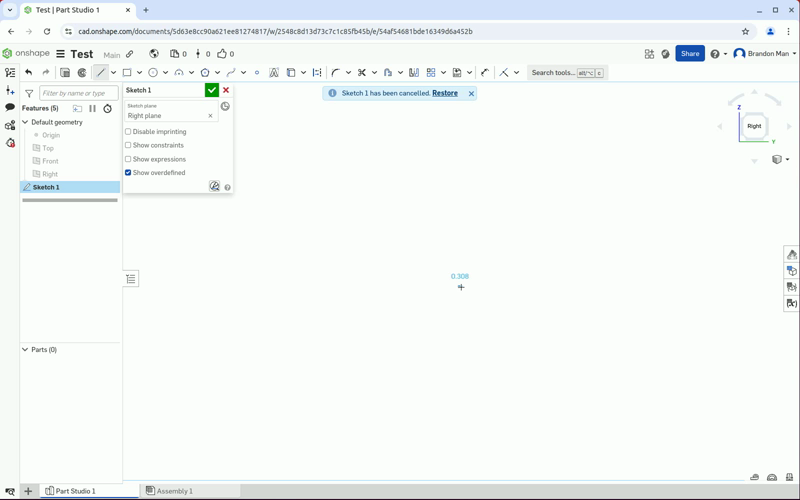
scroll(6)
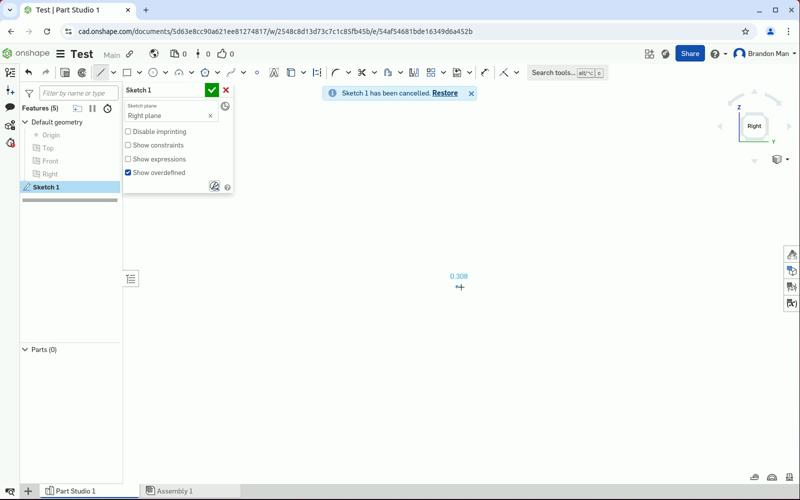
scroll(6)
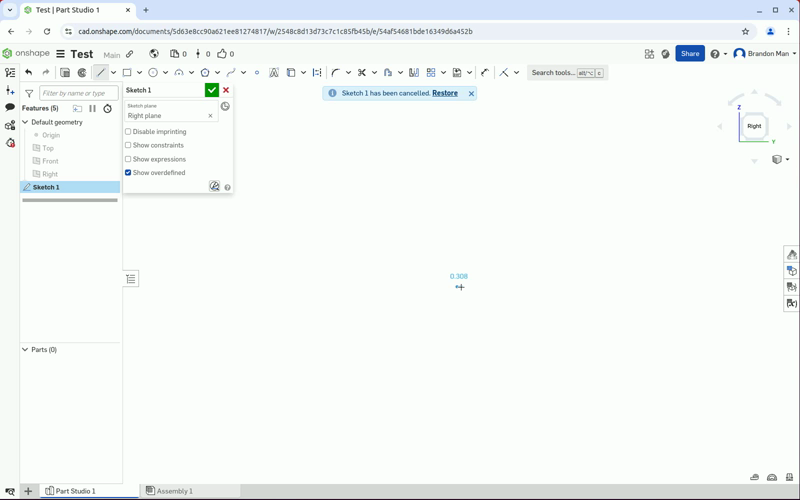
scroll(6)
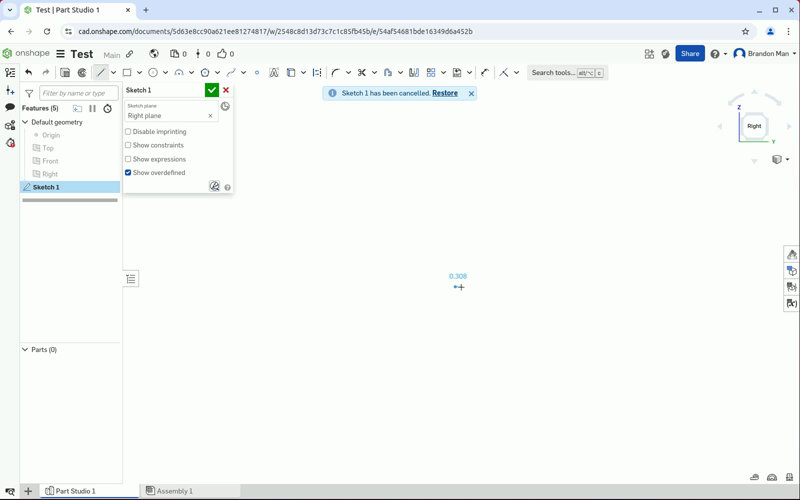
scroll(6)
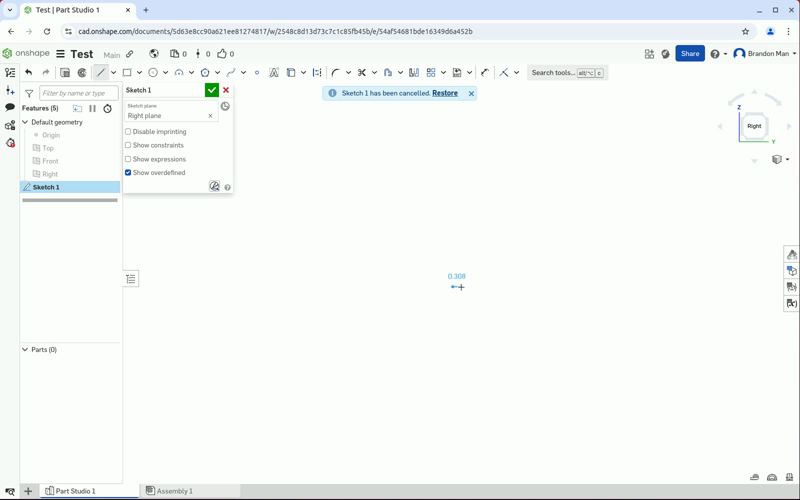
scroll(6)
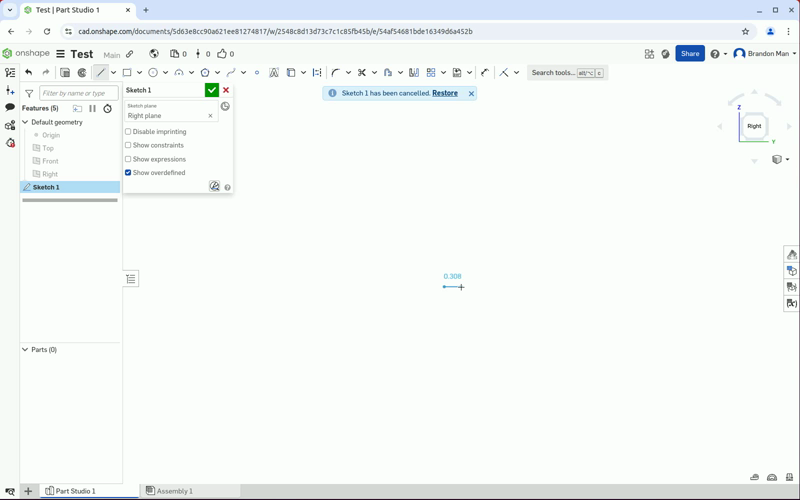
click(461, 286)
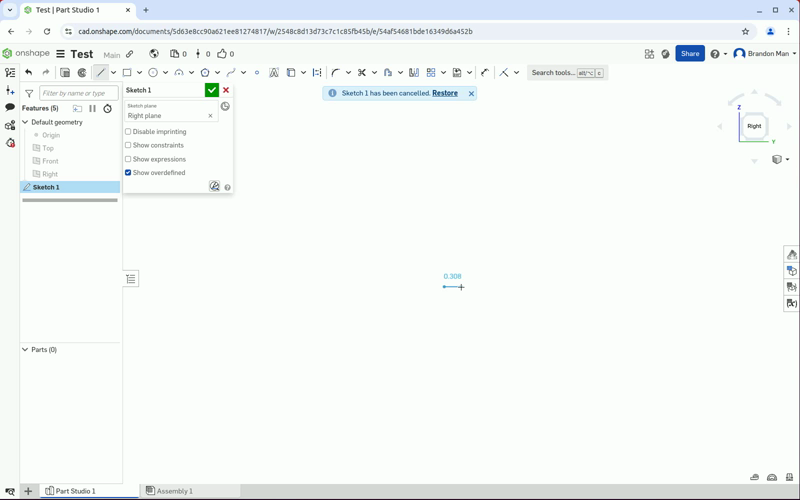
scroll(-6)
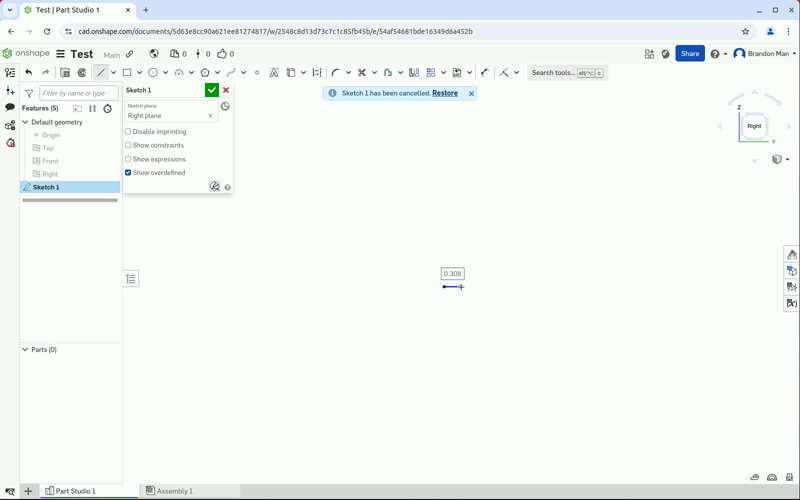
scroll(-6)
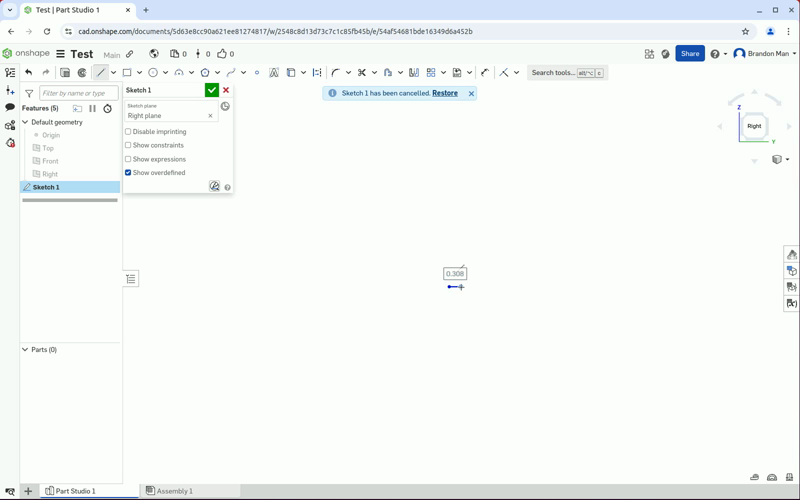
scroll(-6)
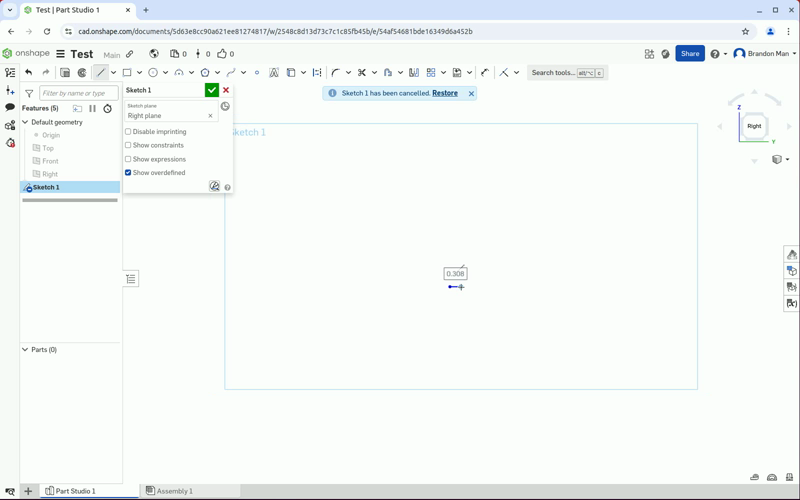
scroll(-6)
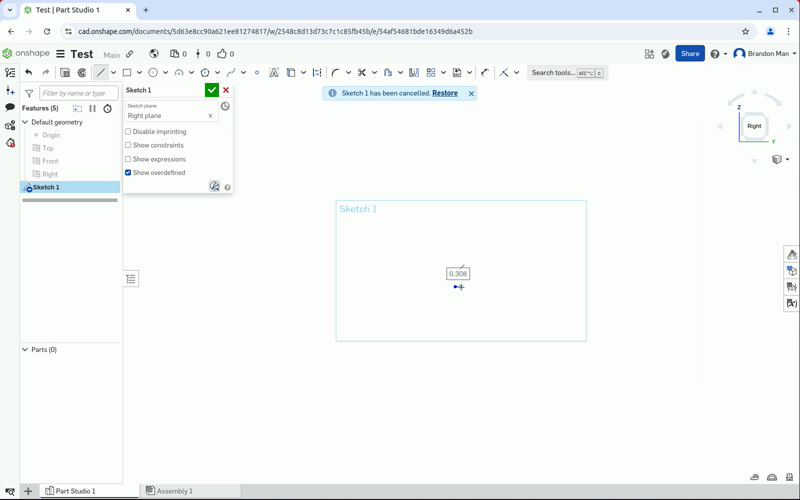
scroll(-6)
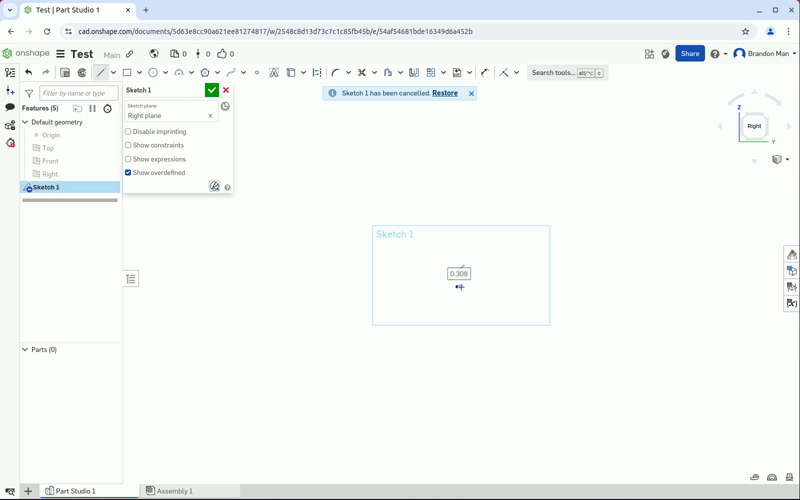
scroll(-6)
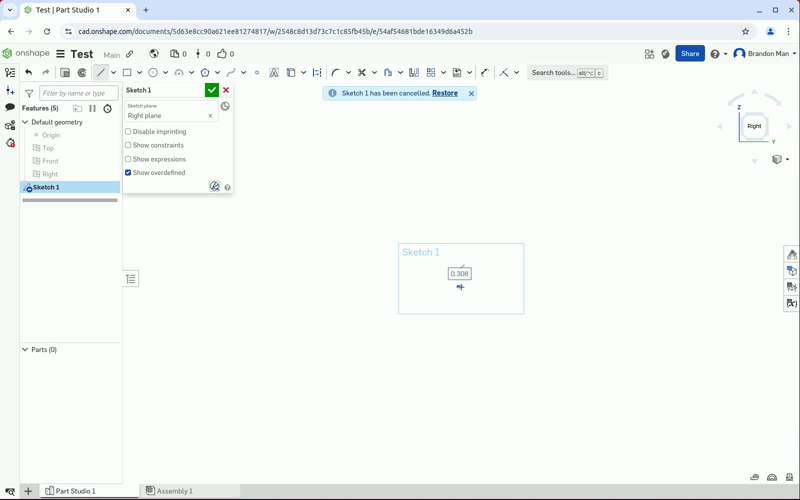
scroll(-6)
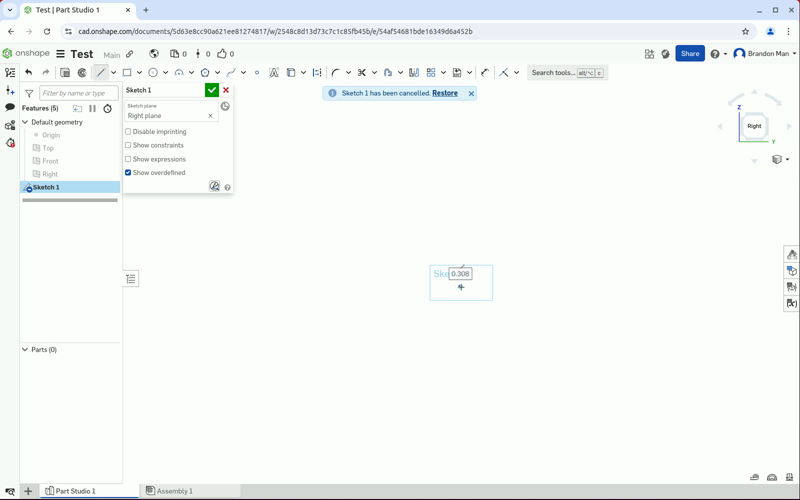
key_up(shift)
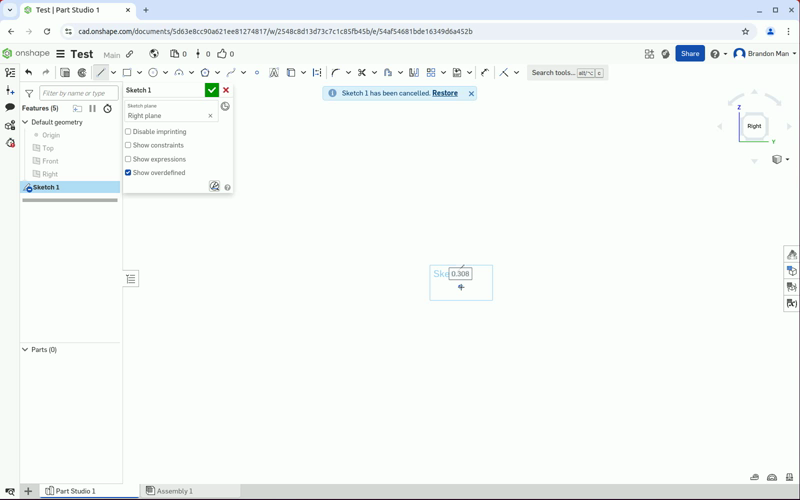
key_down(shift)
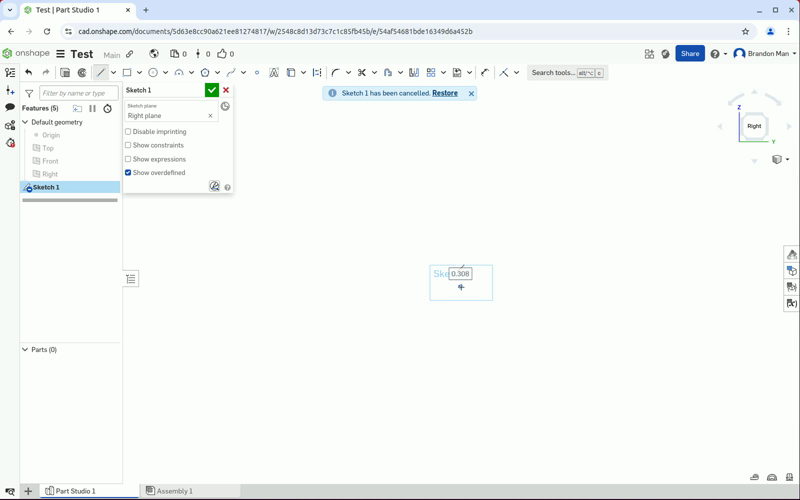
mouse_move(491, 286)
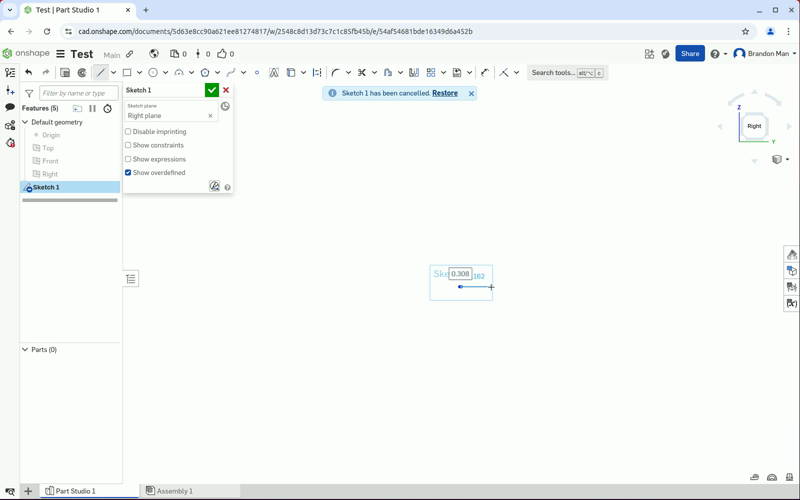
mouse_move(461, 293)
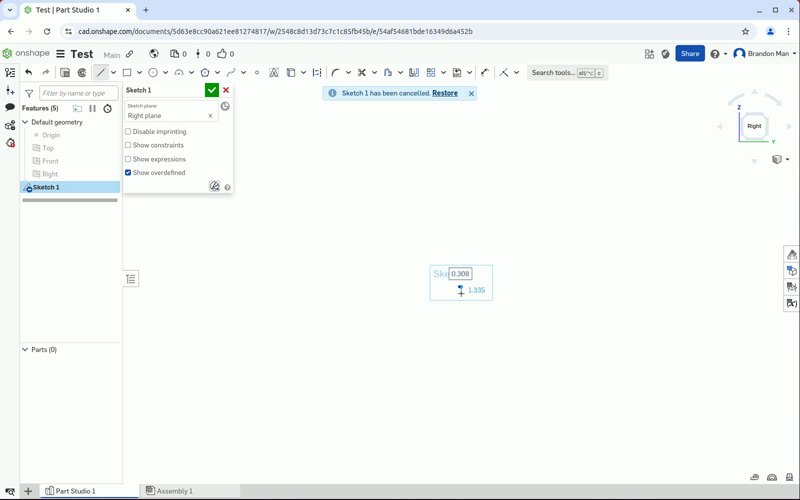
scroll(6)
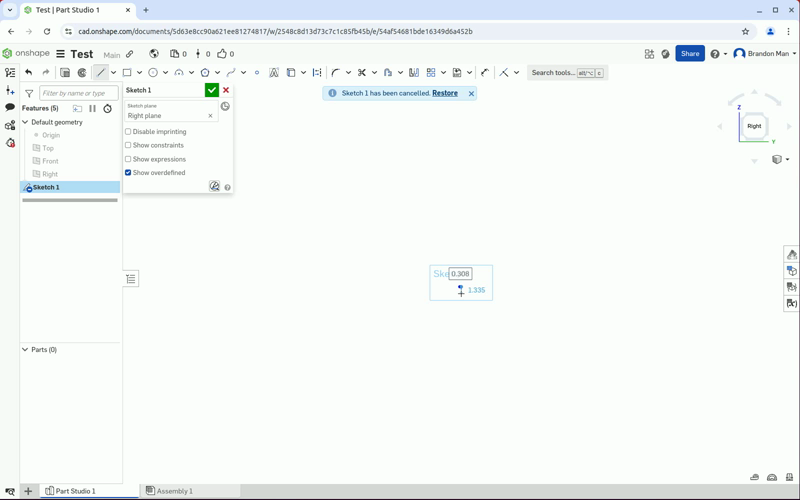
scroll(6)
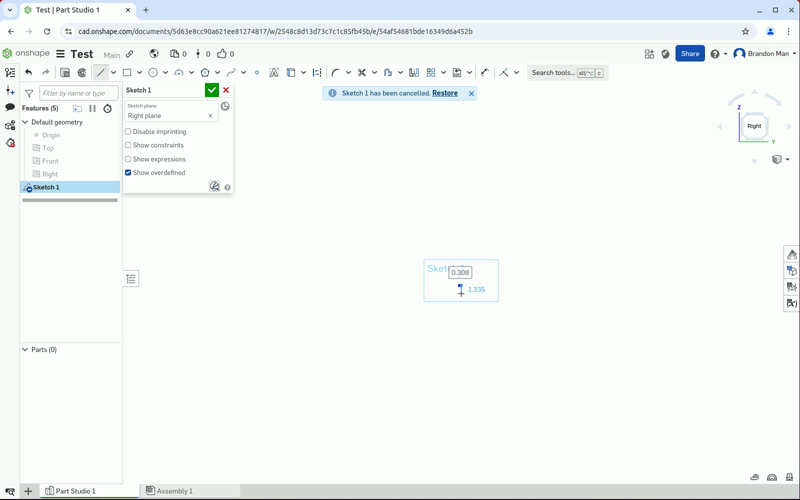
scroll(6)
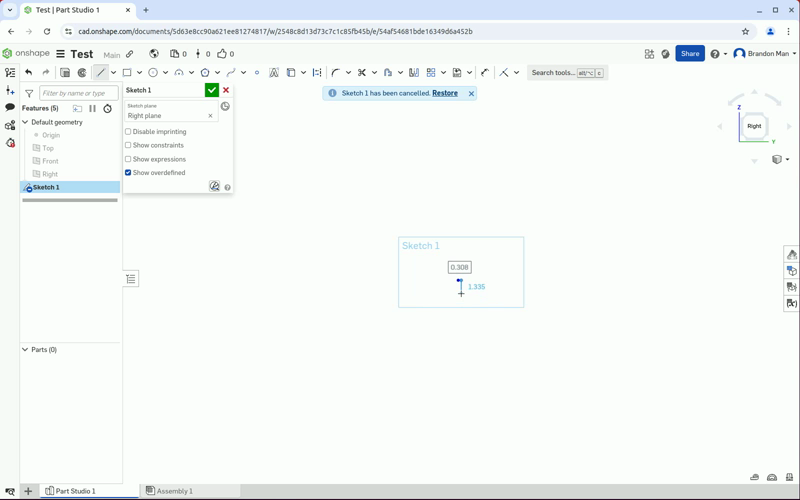
scroll(6)
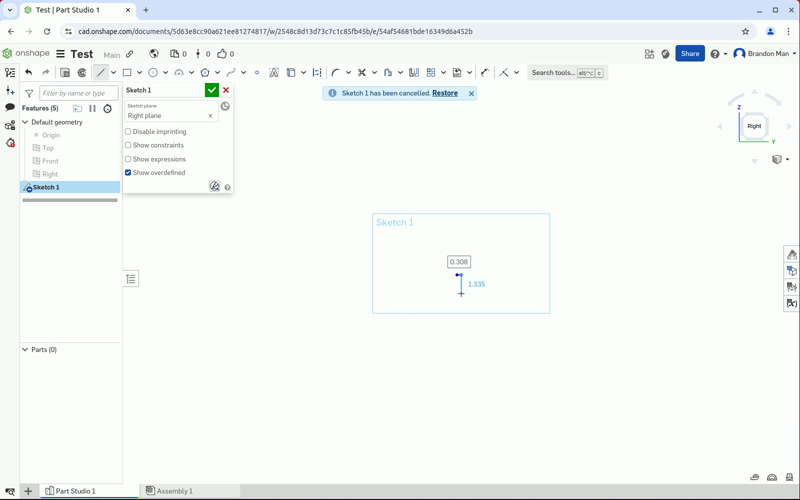
scroll(6)
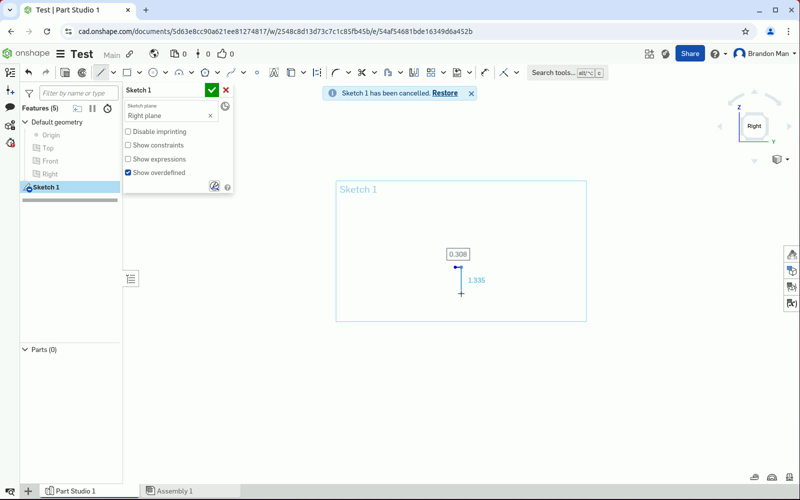
scroll(6)
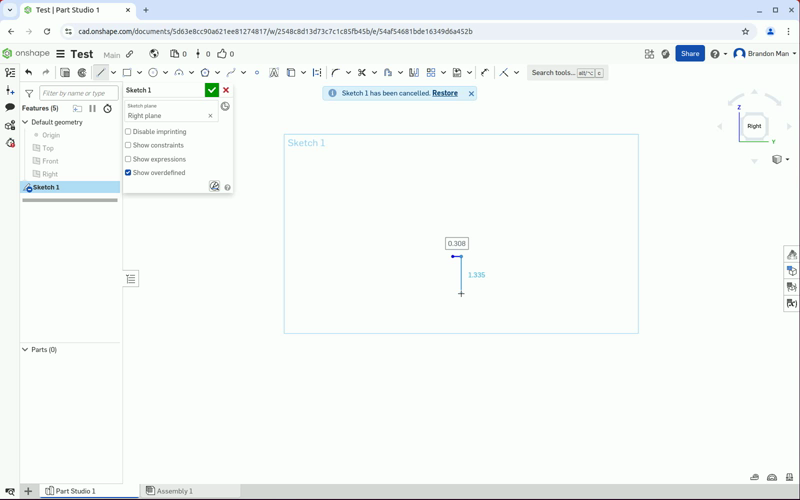
scroll(6)
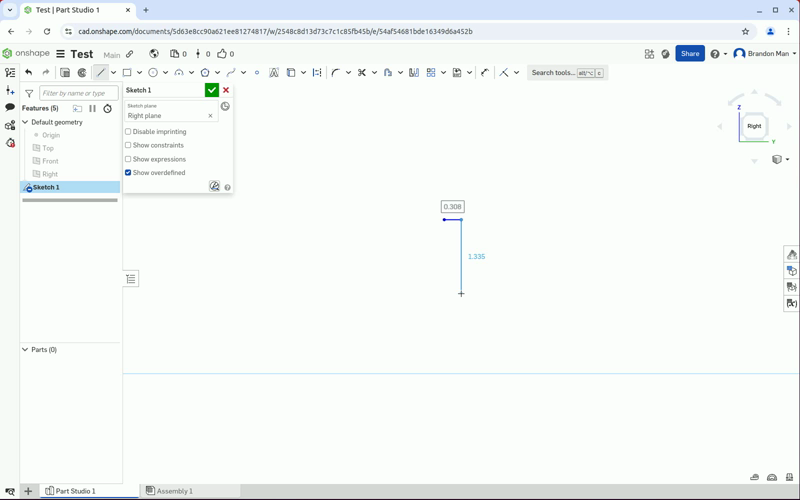
click(461, 293)
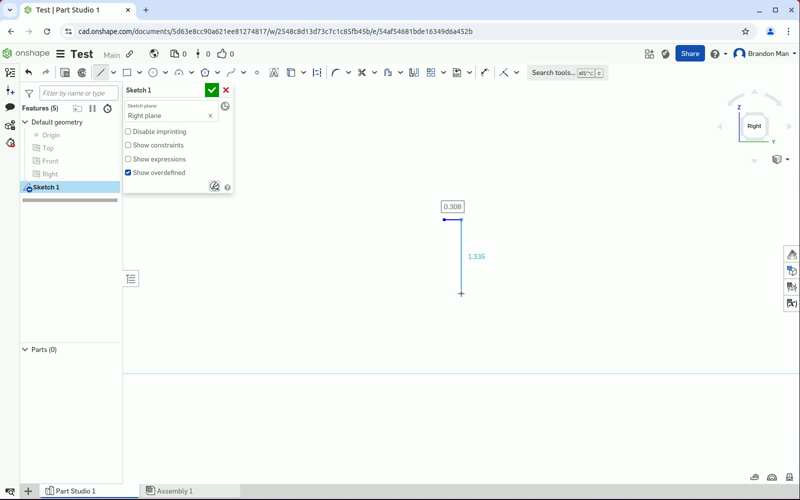
scroll(-6)
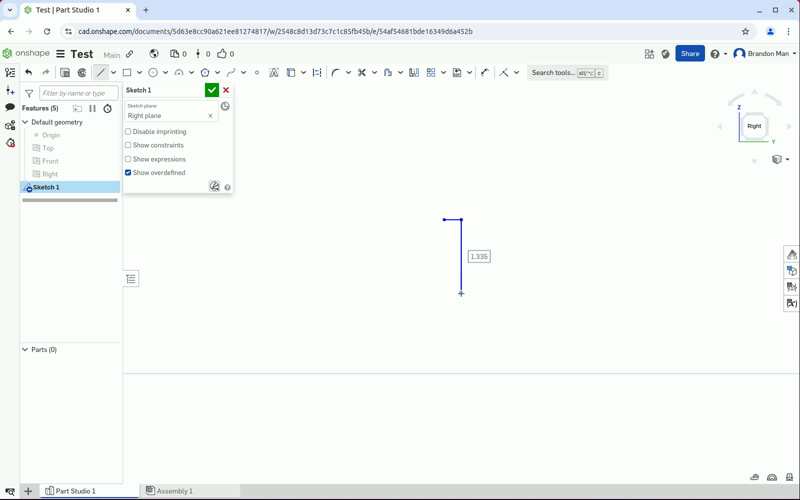
scroll(-6)
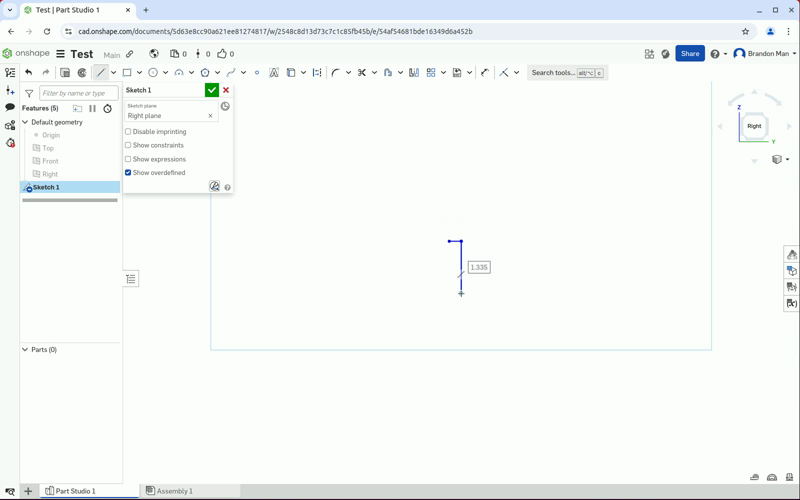
scroll(-6)
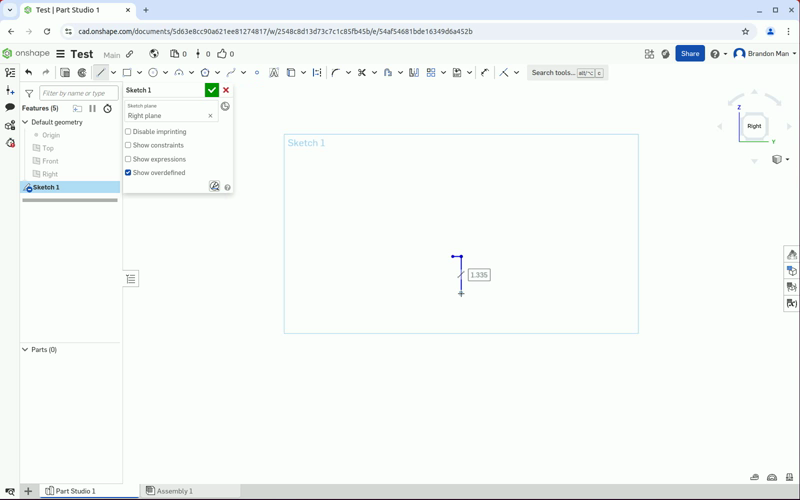
scroll(-6)
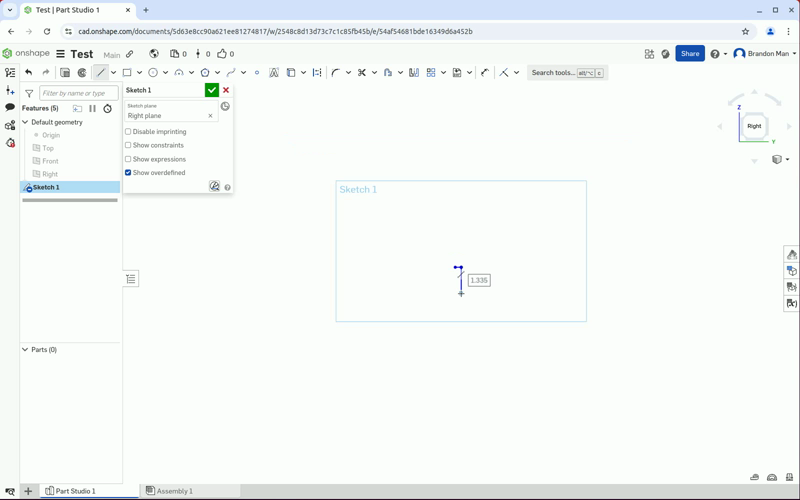
scroll(-6)
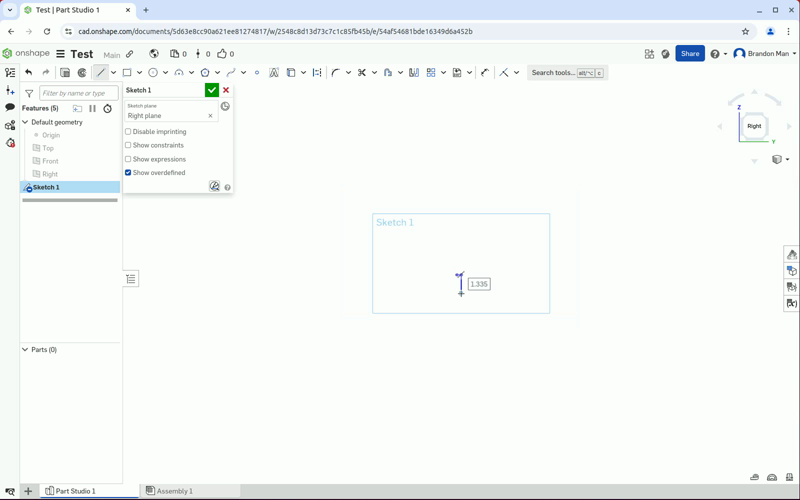
scroll(-6)
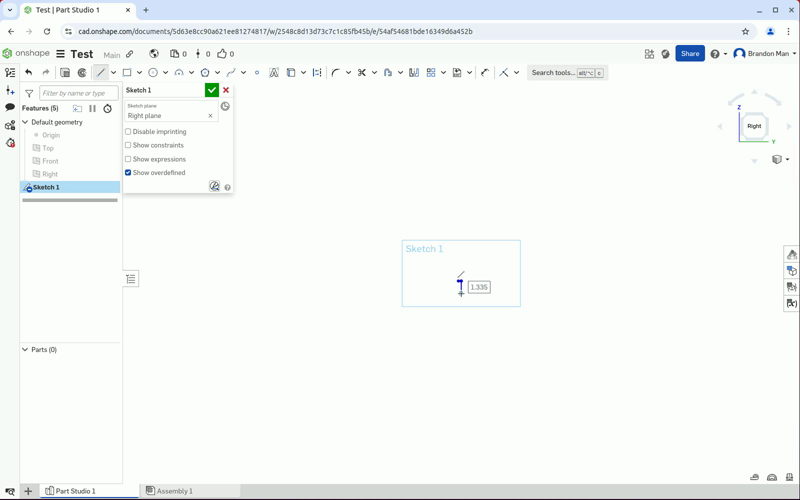
scroll(-6)
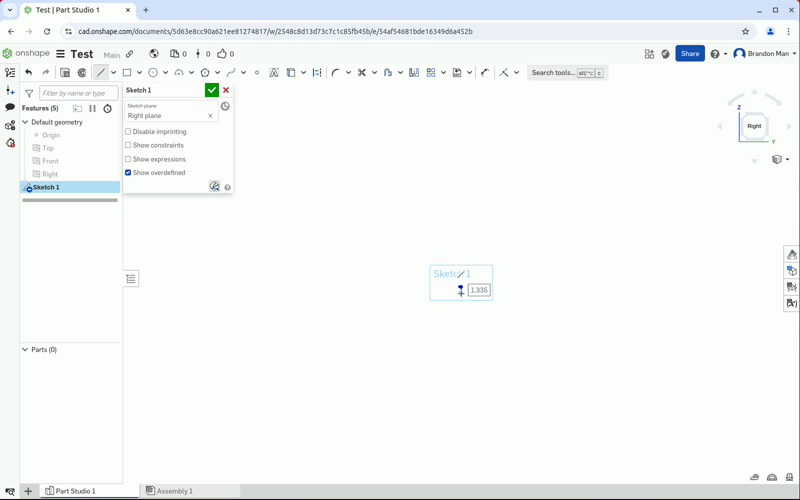
key_up(shift)
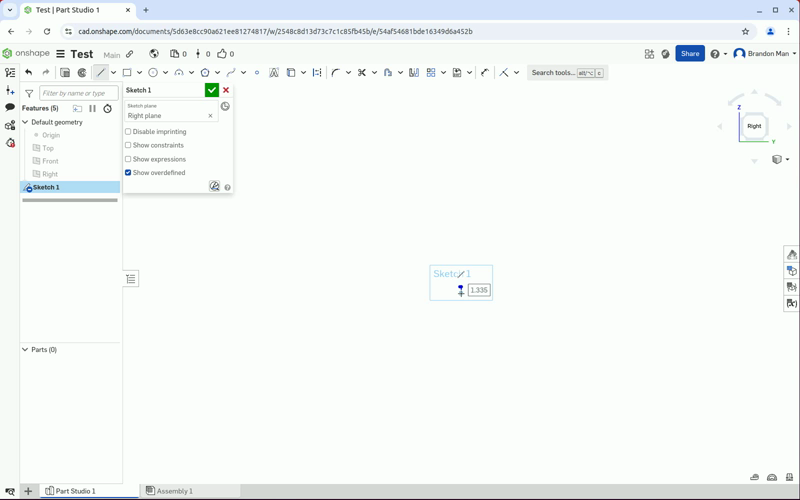
key_down(shift)
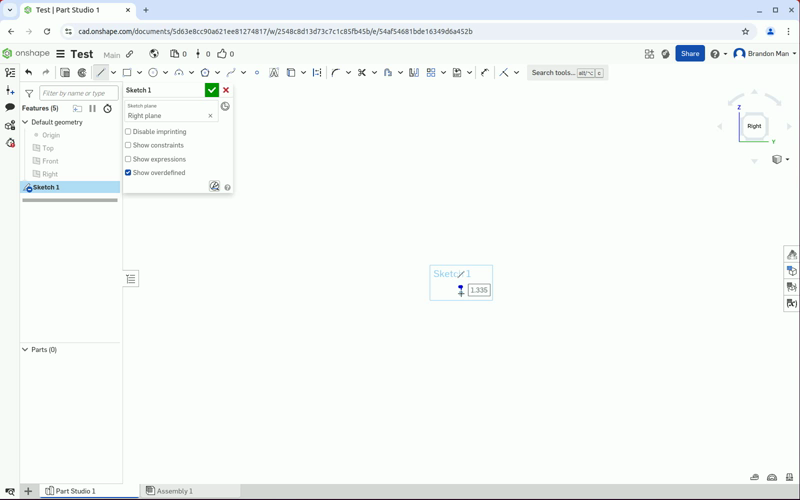
mouse_move(491, 293)
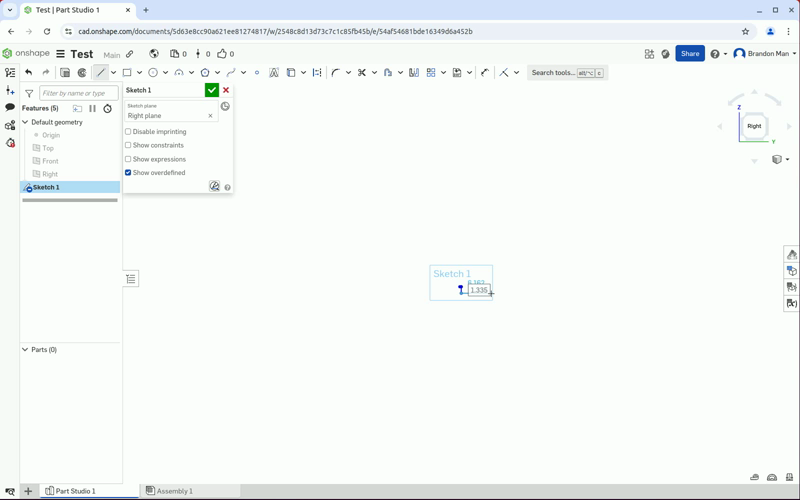
mouse_move(462, 293)
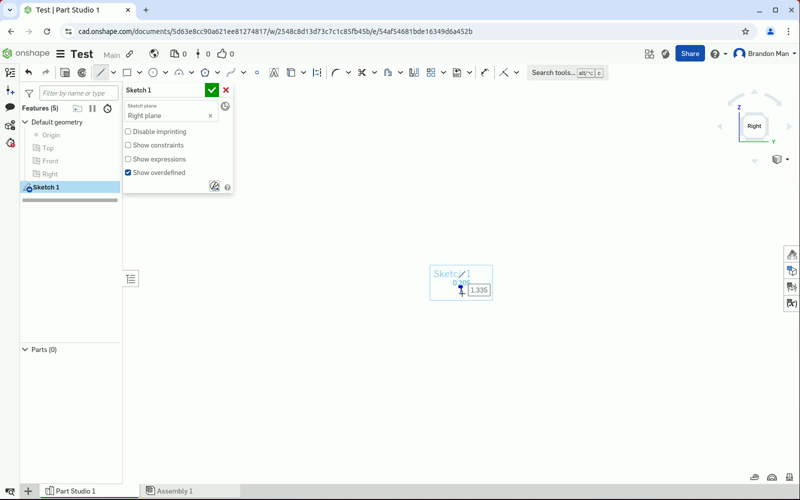
scroll(6)
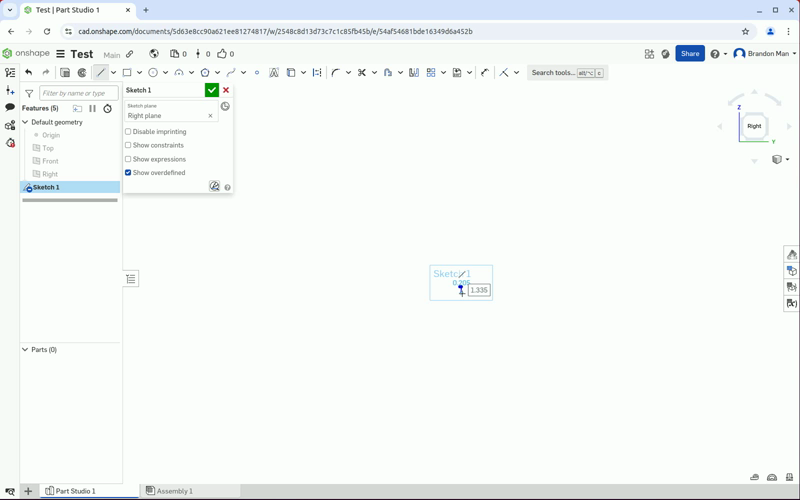
scroll(6)
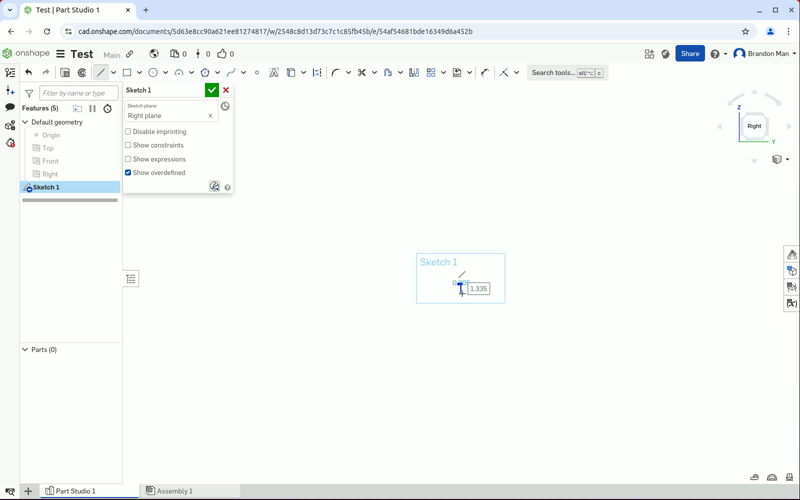
scroll(6)
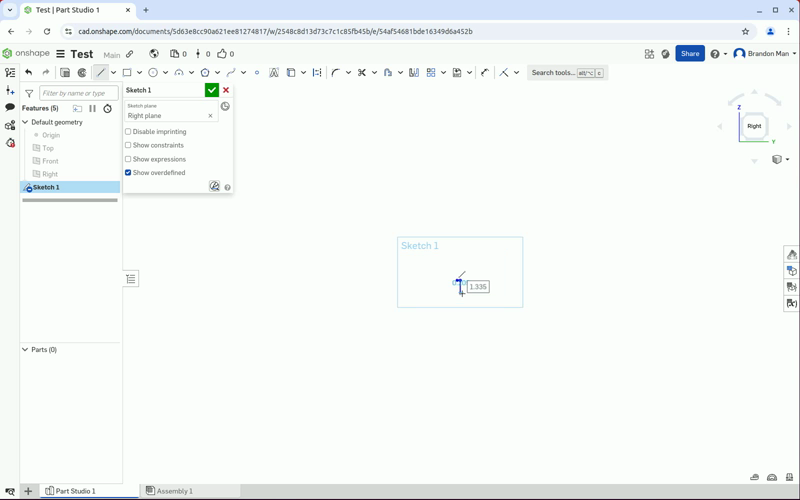
scroll(6)
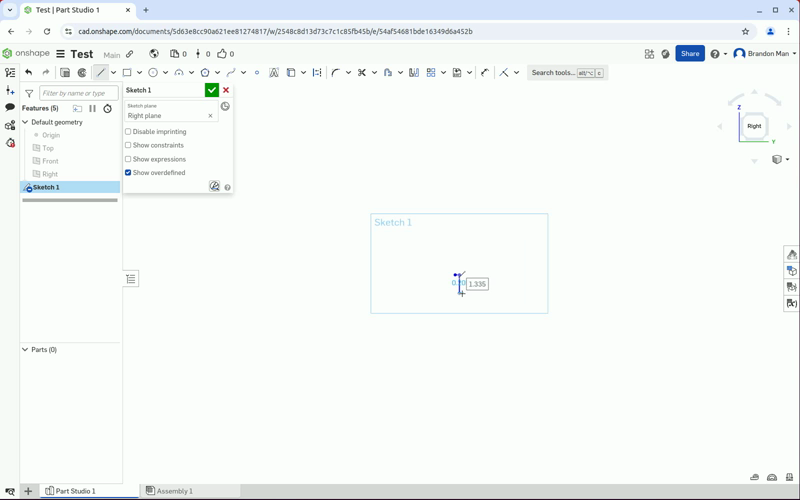
scroll(6)
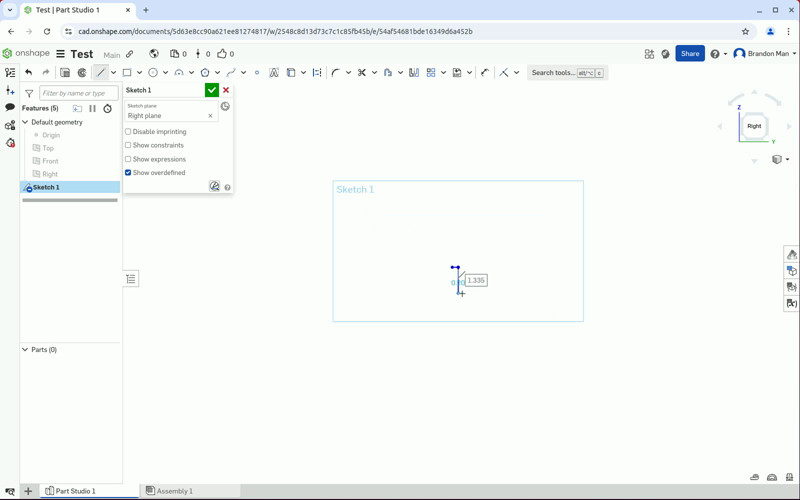
scroll(6)
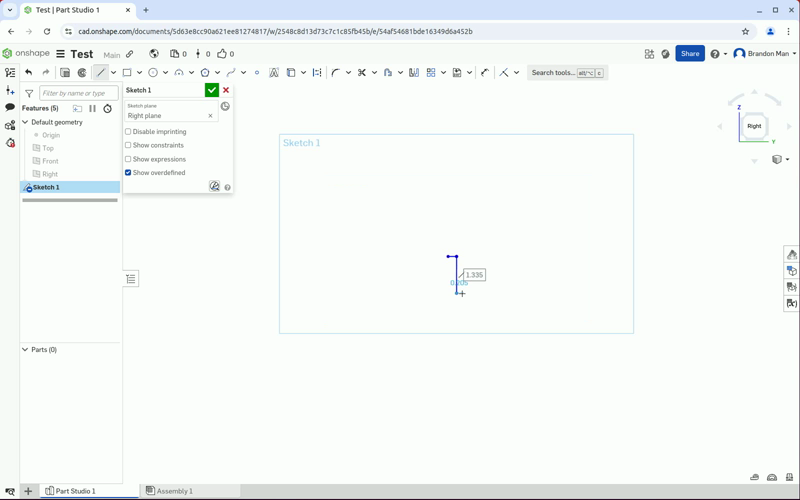
scroll(6)
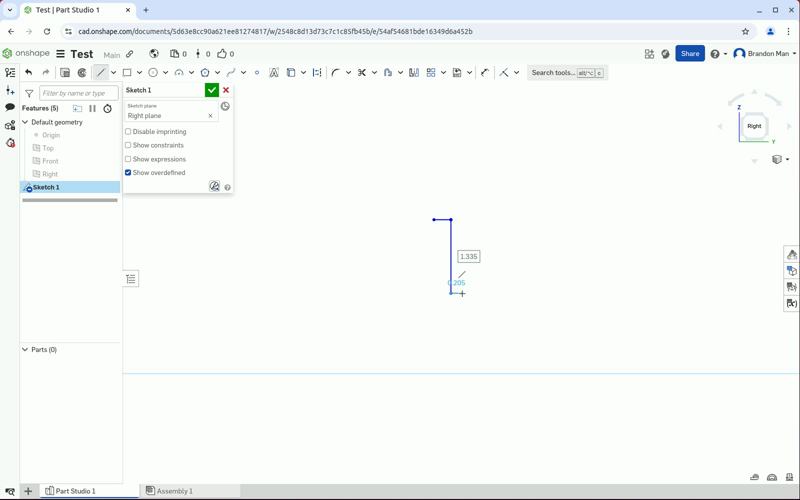
click(462, 293)
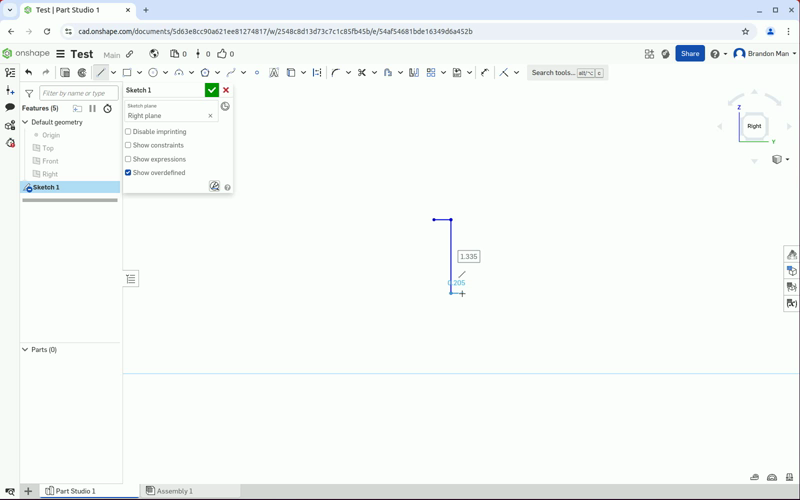
scroll(-6)
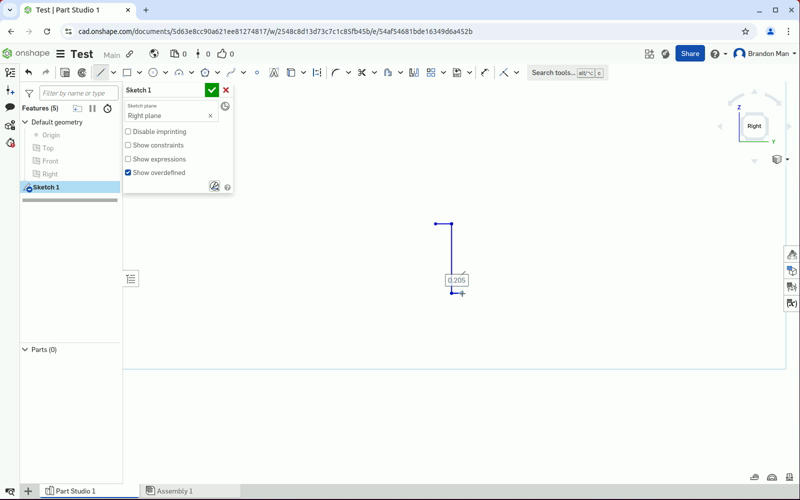
scroll(-6)
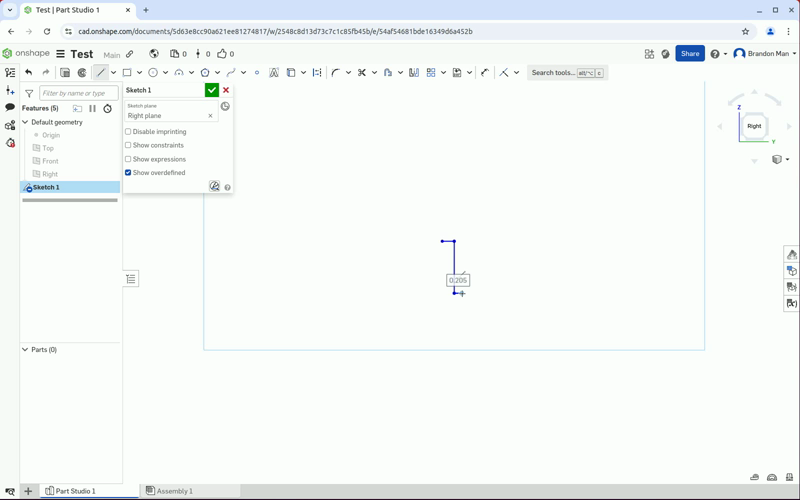
scroll(-6)
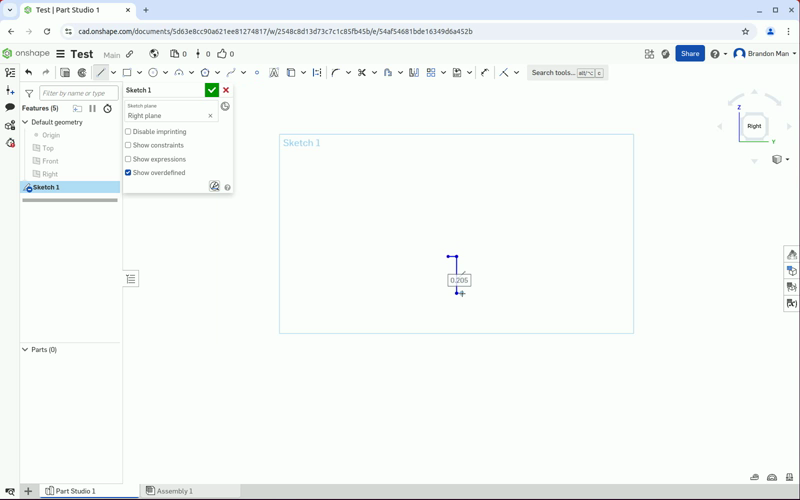
scroll(-6)
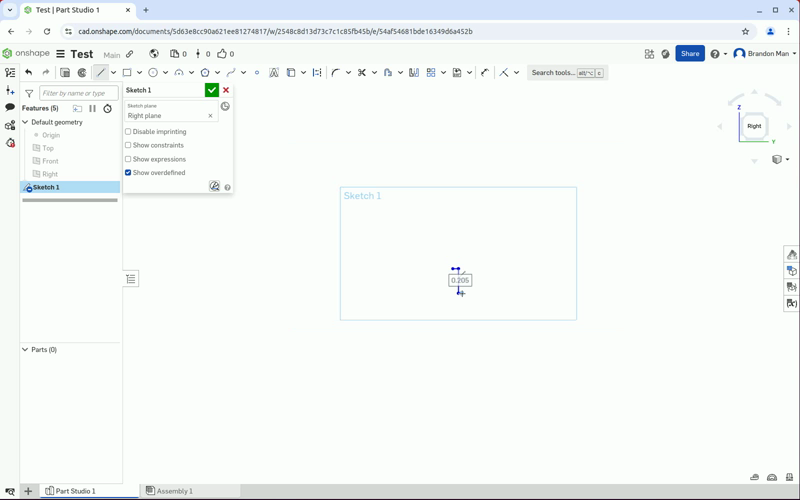
scroll(-6)
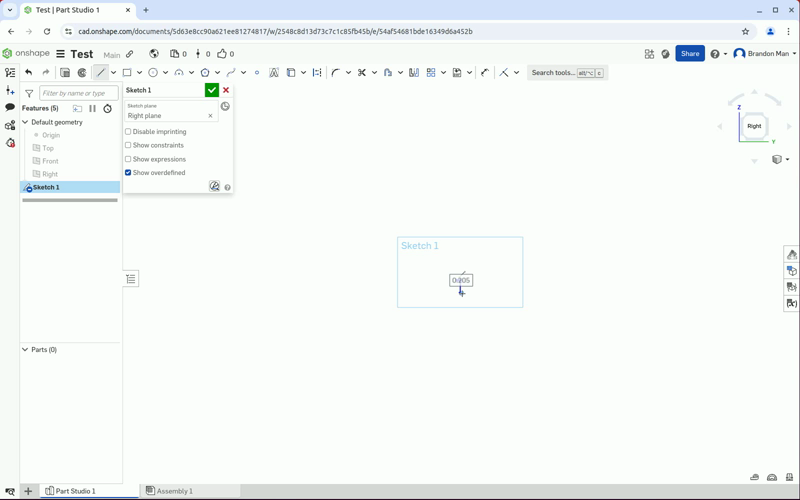
scroll(-6)
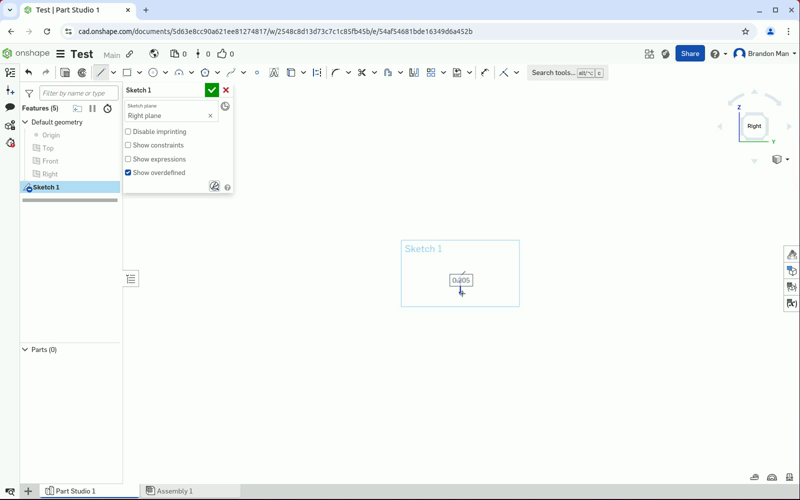
scroll(-6)
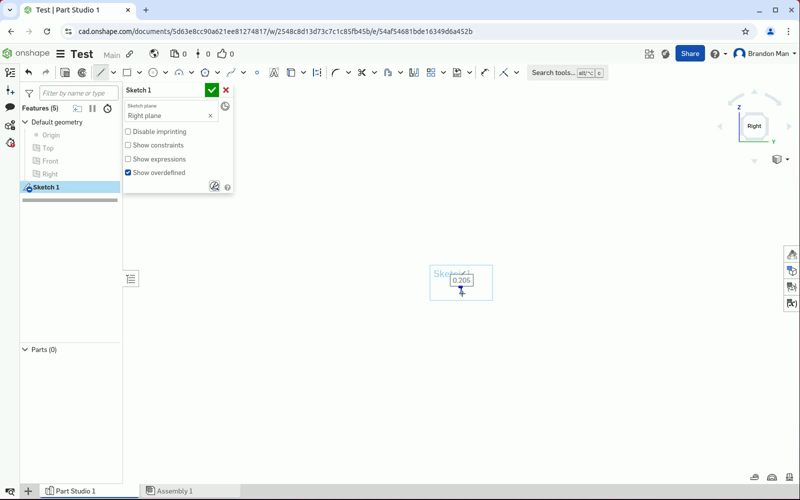
key_up(shift)
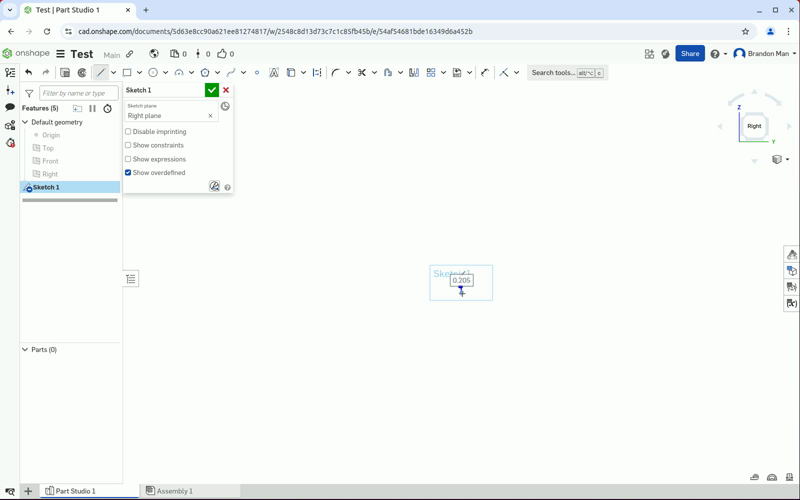
key_down(shift)
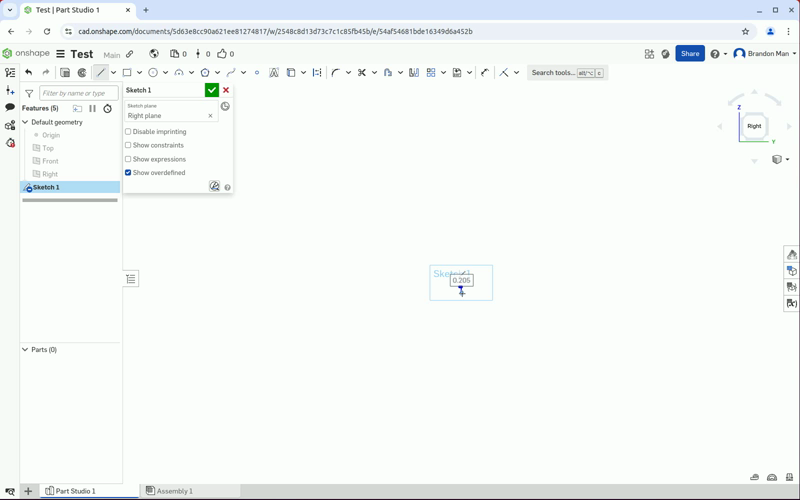
mouse_move(492, 293)
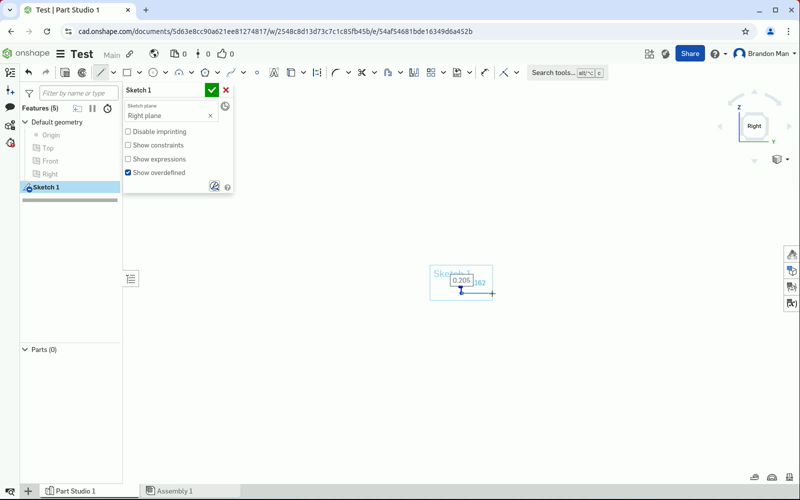
mouse_move(462, 286)
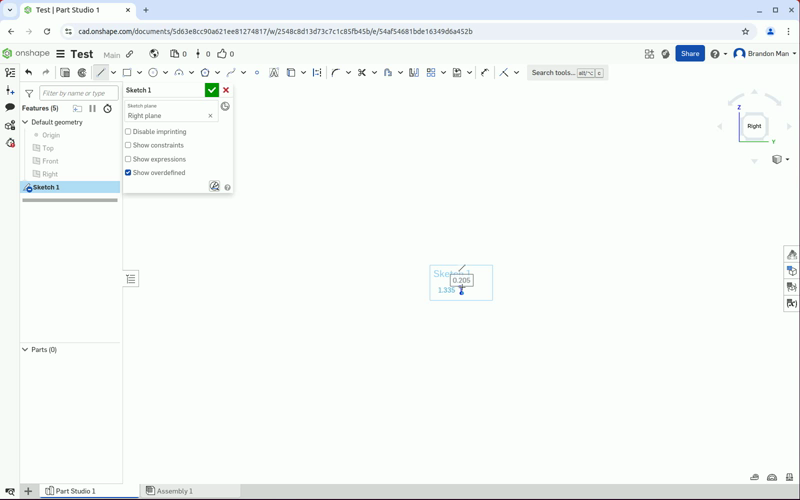
scroll(6)
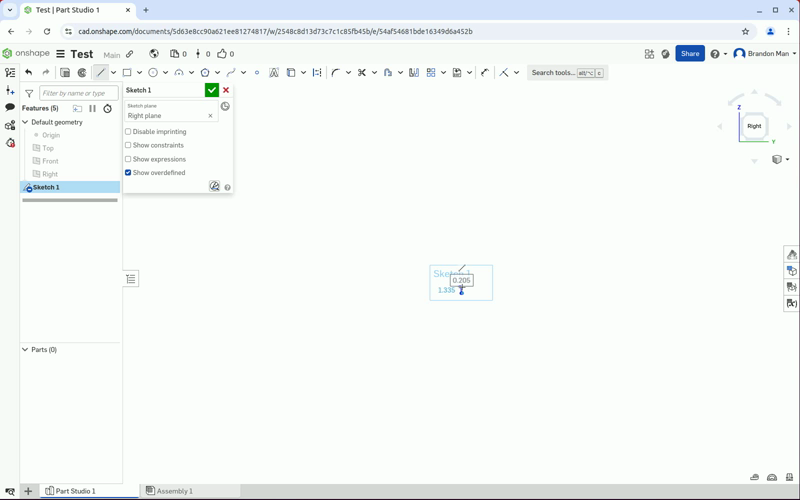
scroll(6)
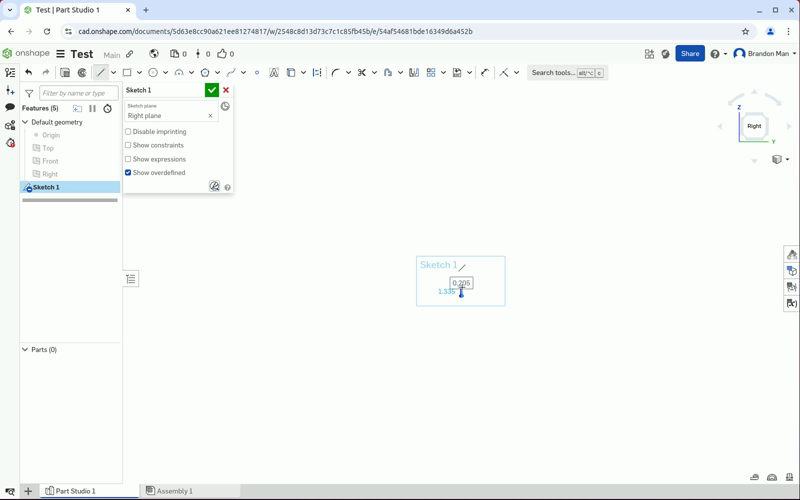
scroll(6)
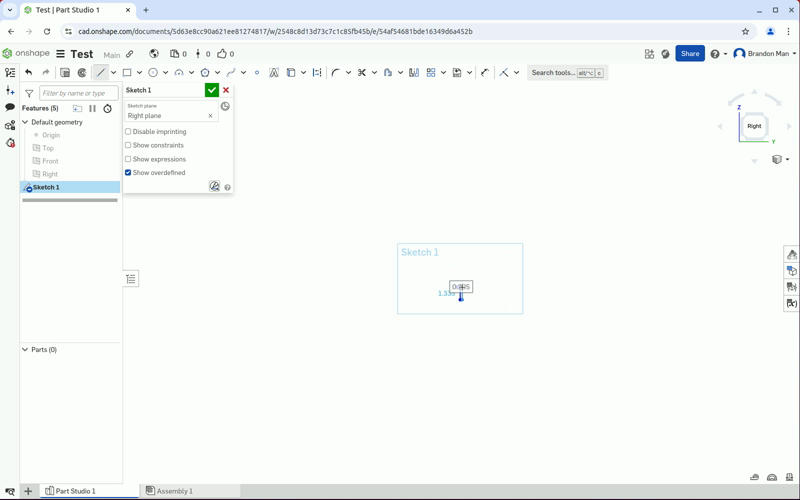
scroll(6)
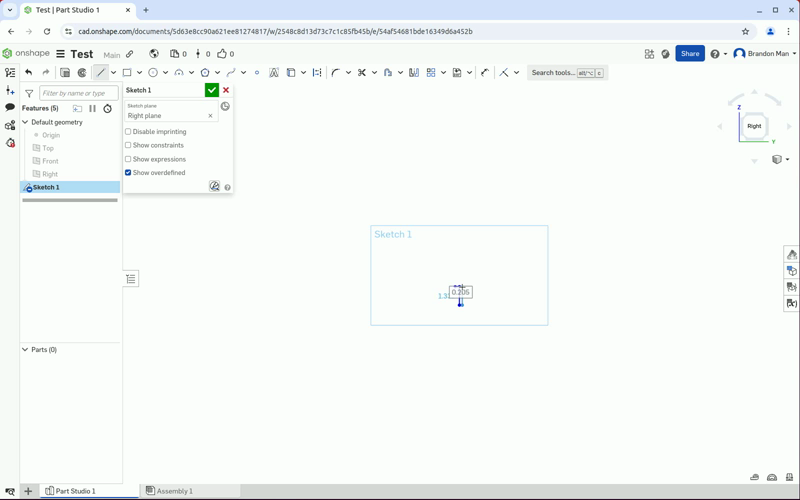
scroll(6)
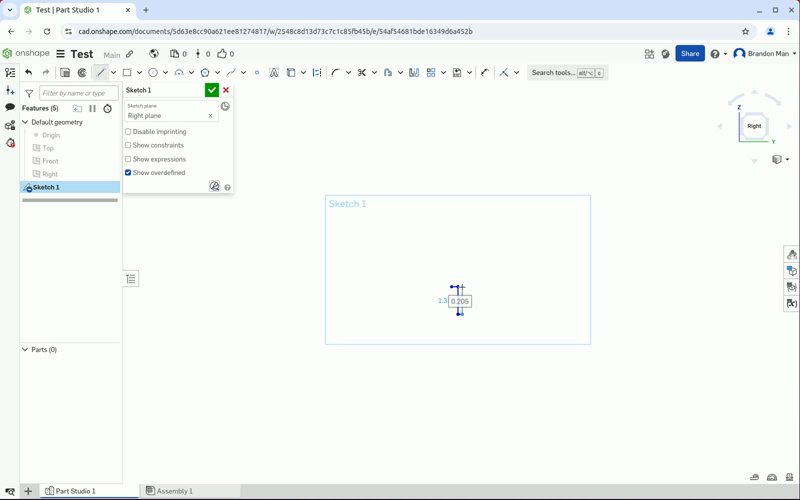
scroll(6)
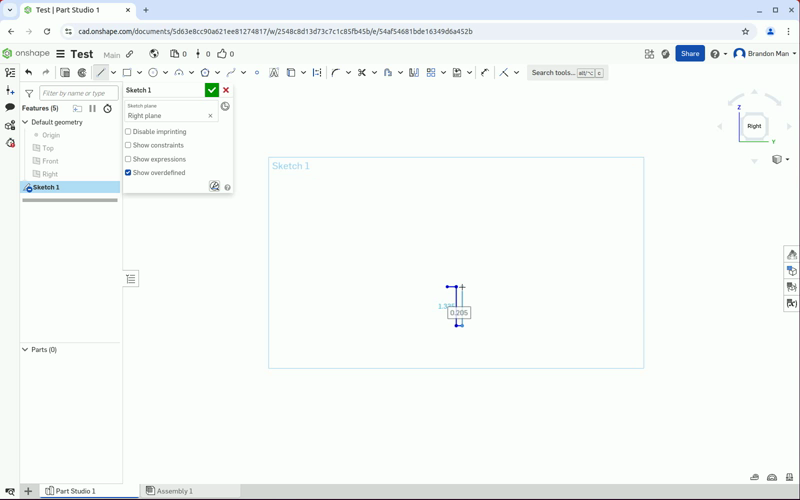
scroll(6)
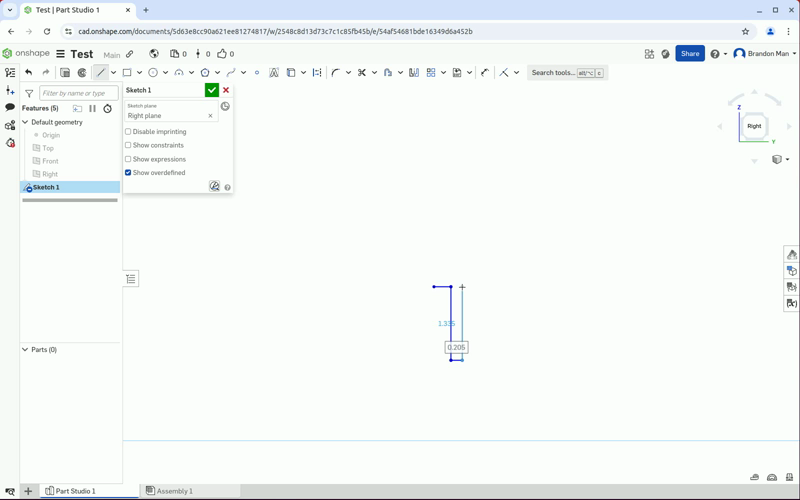
click(462, 286)
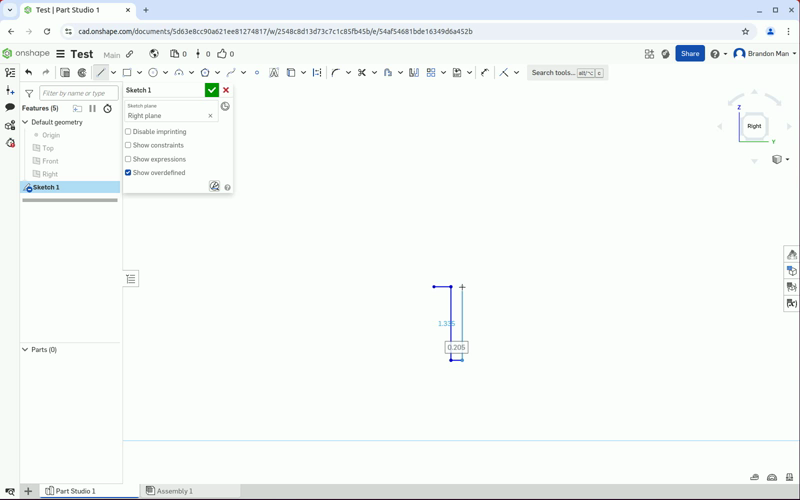
scroll(-6)
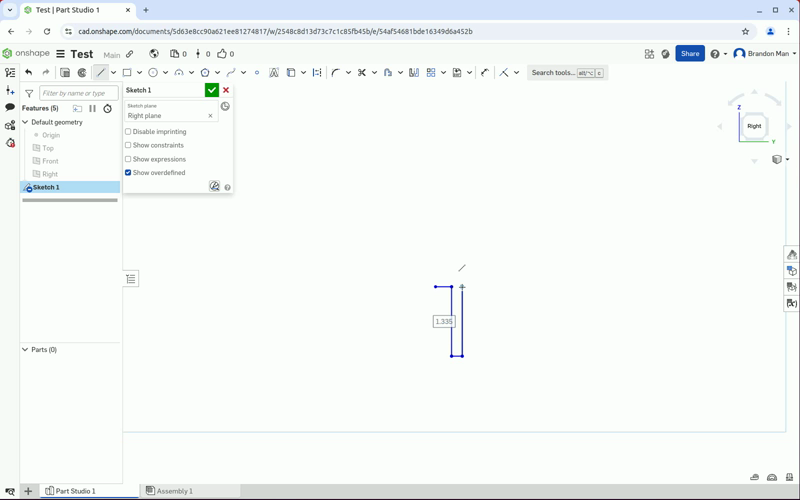
scroll(-6)
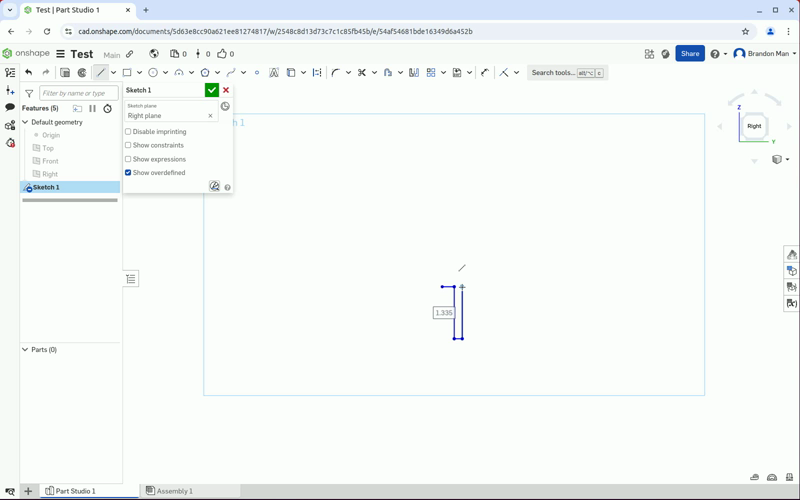
scroll(-6)
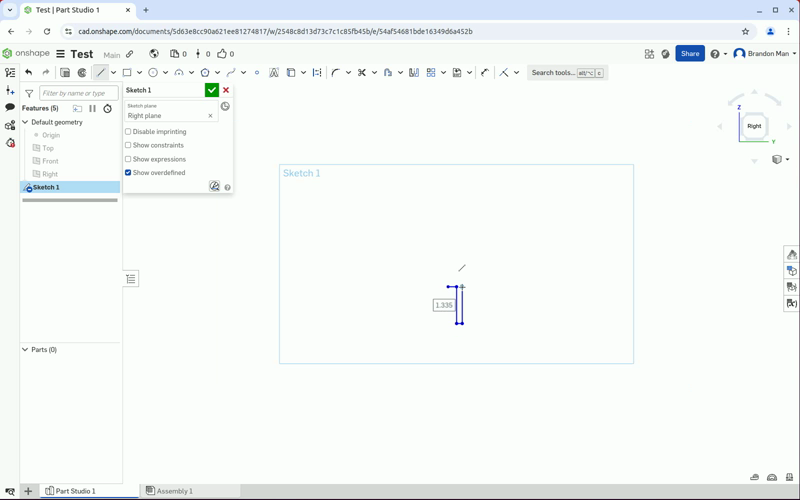
scroll(-6)
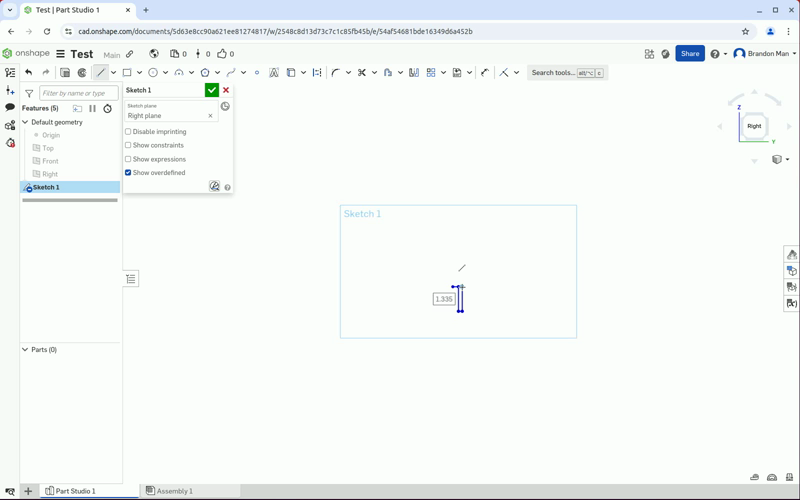
scroll(-6)
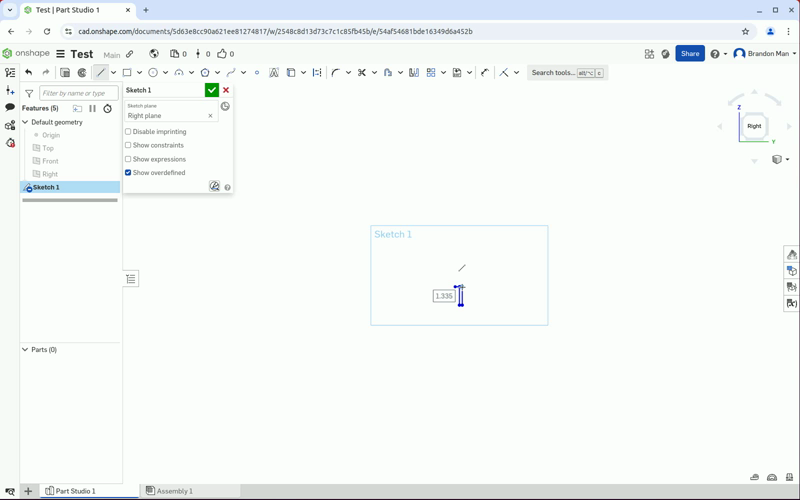
scroll(-6)
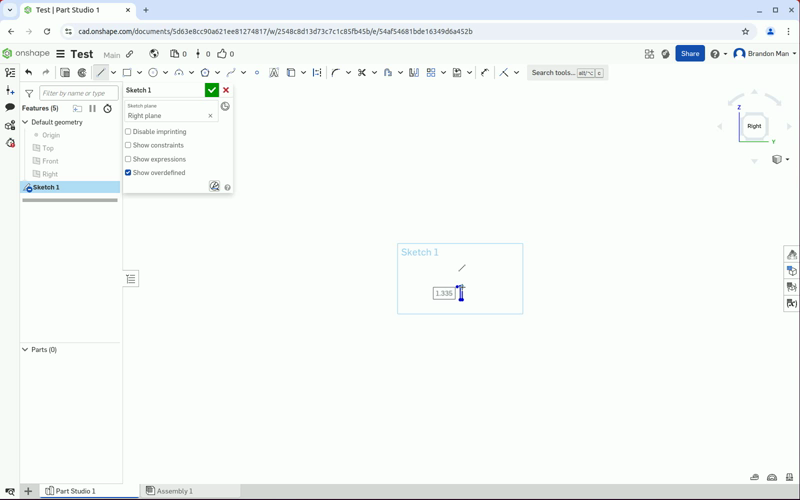
scroll(-6)
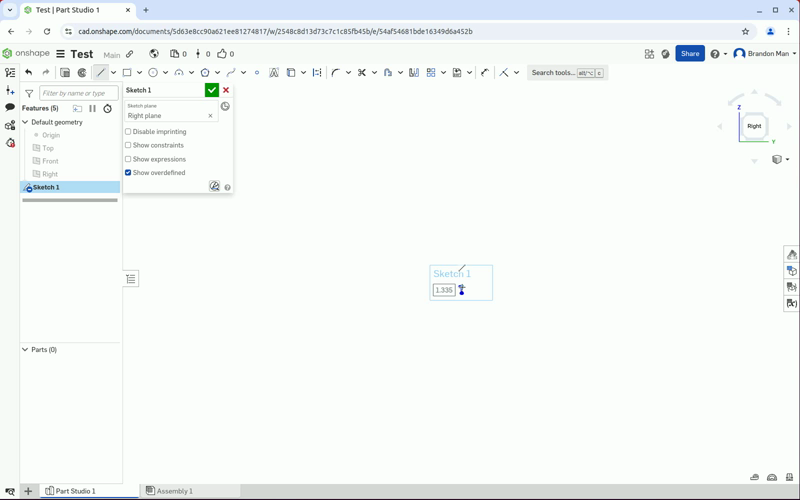
key_up(shift)
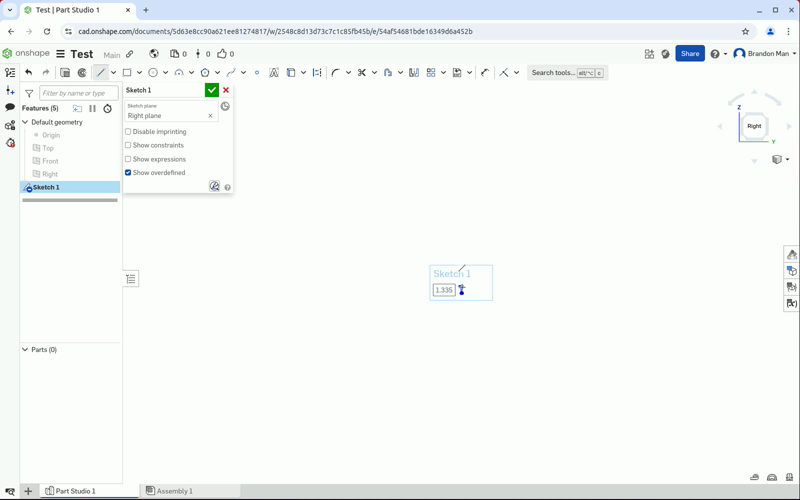
key_down(shift)
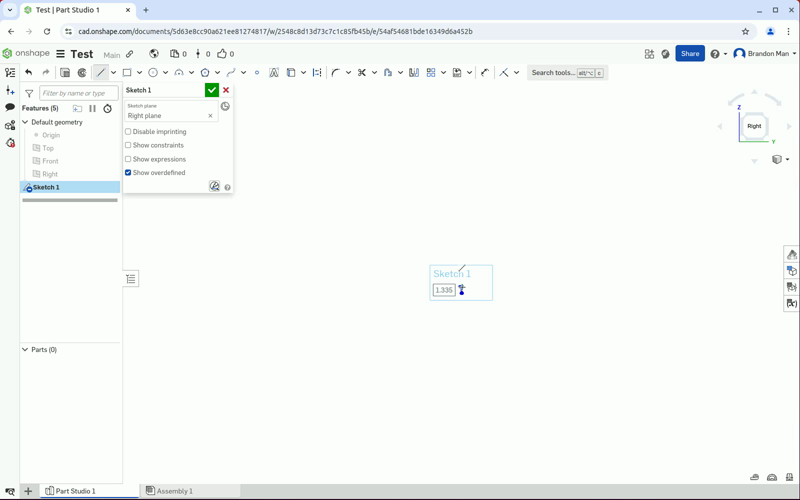
mouse_move(492, 286)
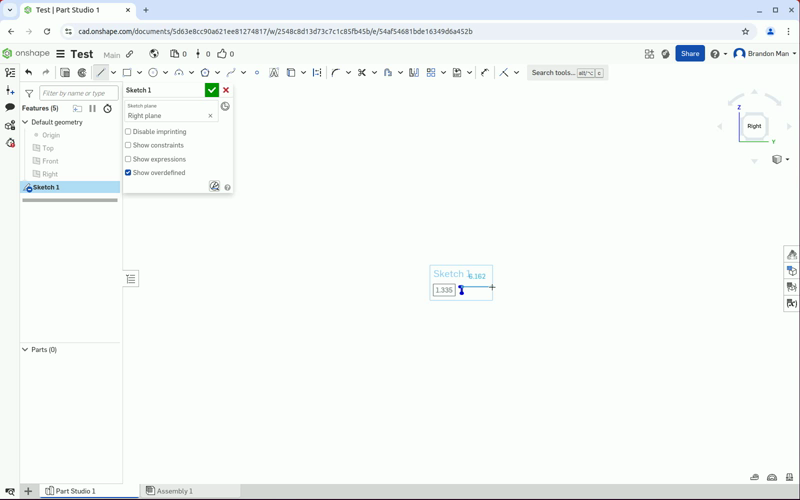
mouse_move(462, 280)
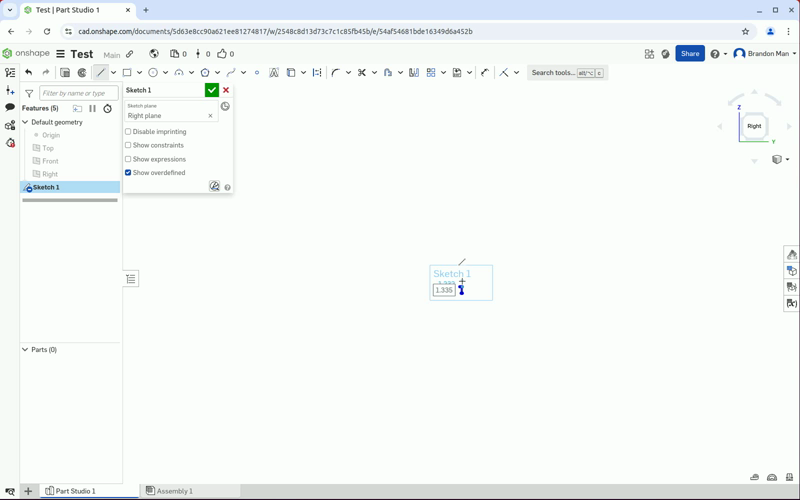
scroll(6)
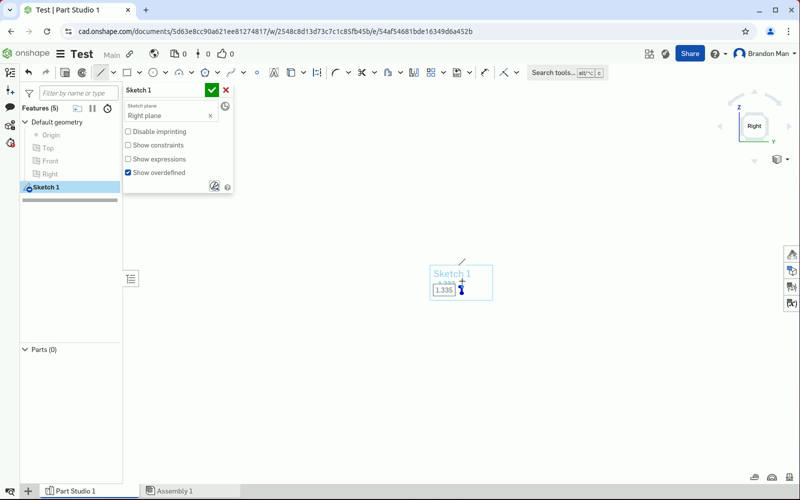
scroll(6)
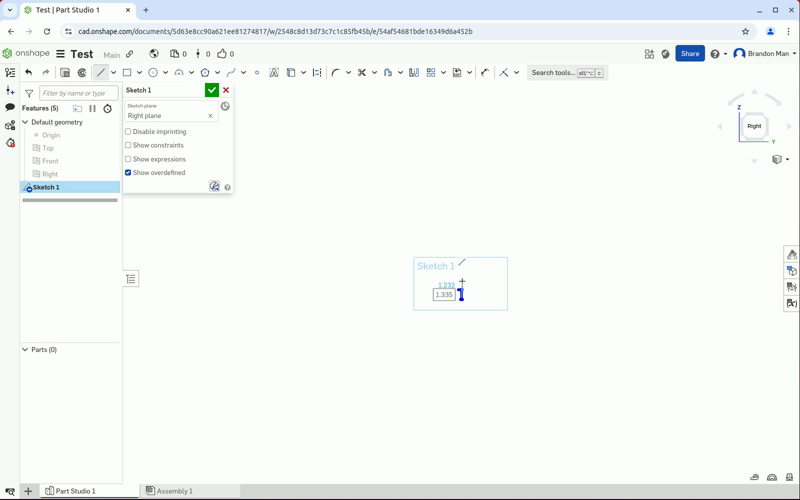
scroll(6)
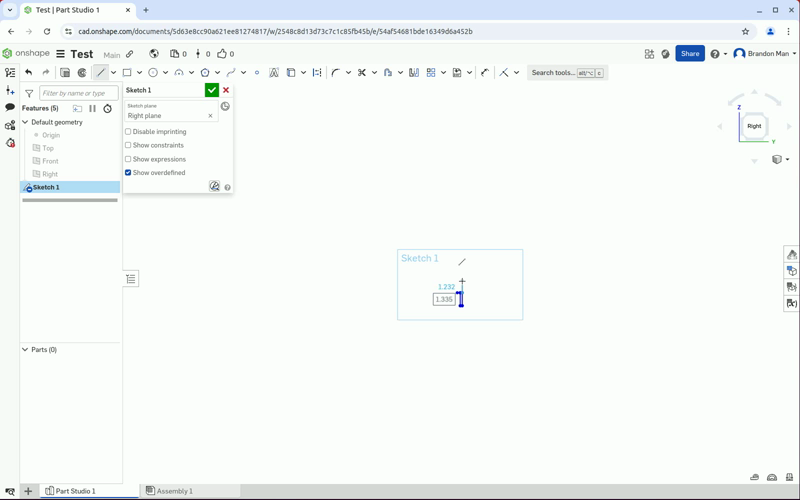
scroll(6)
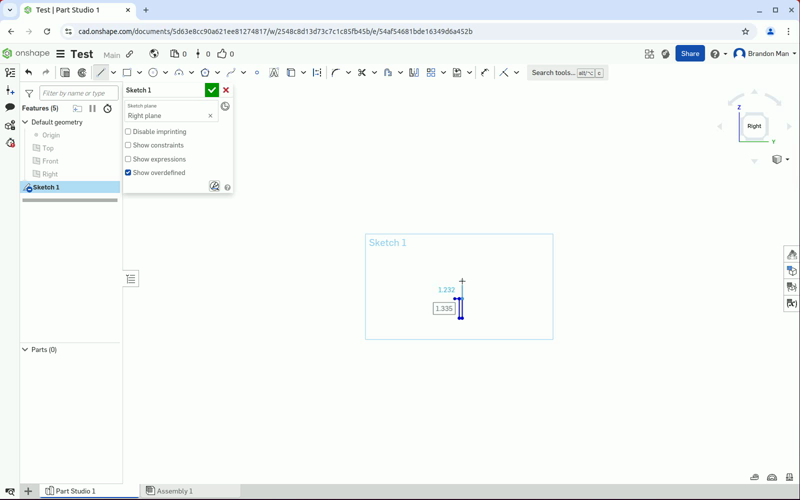
scroll(6)
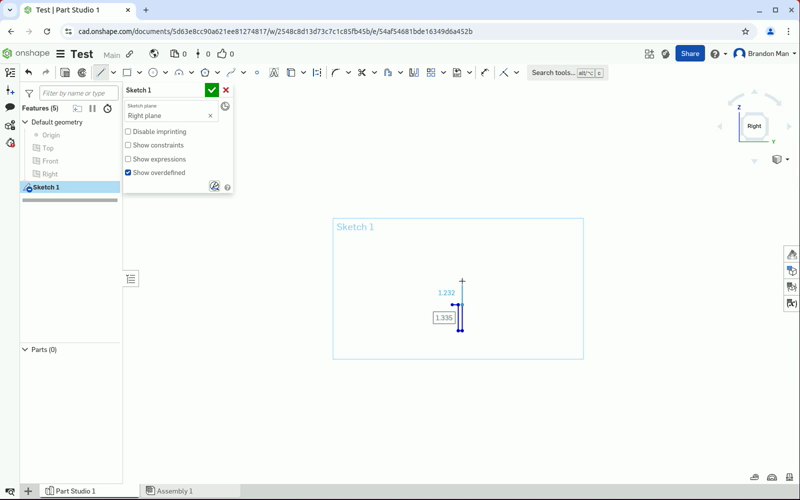
scroll(6)
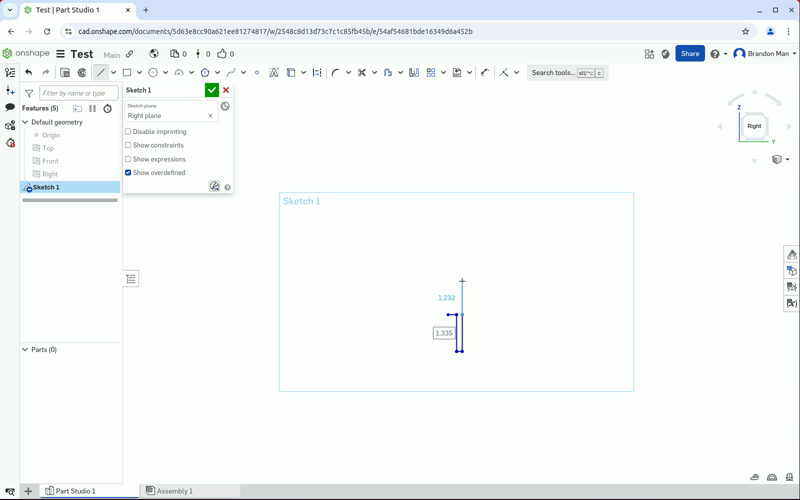
scroll(6)
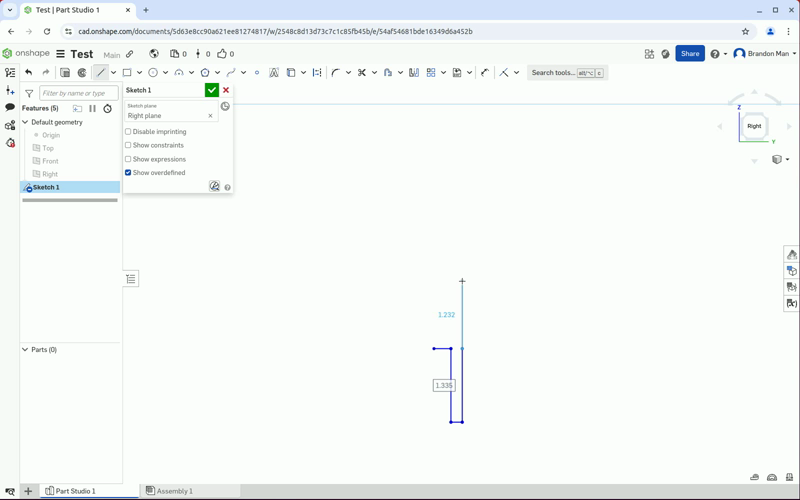
click(462, 280)
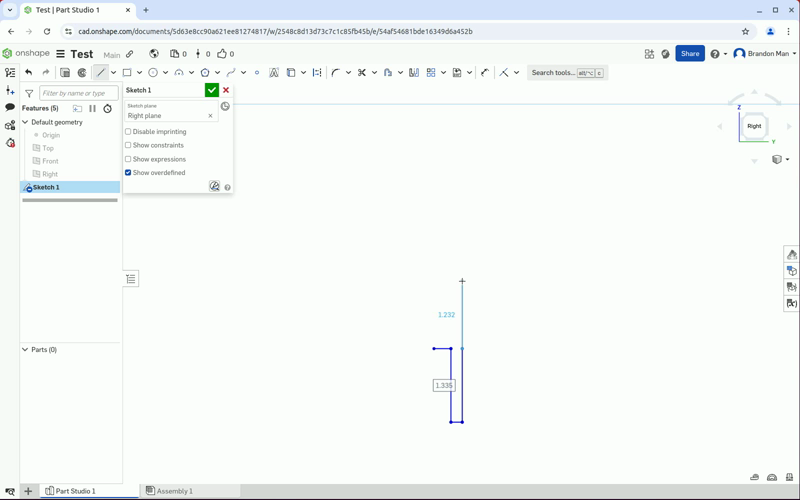
scroll(-6)
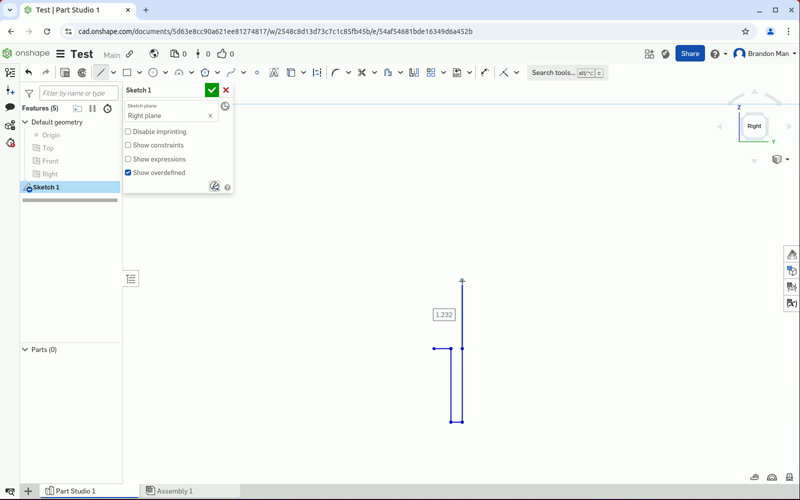
scroll(-6)
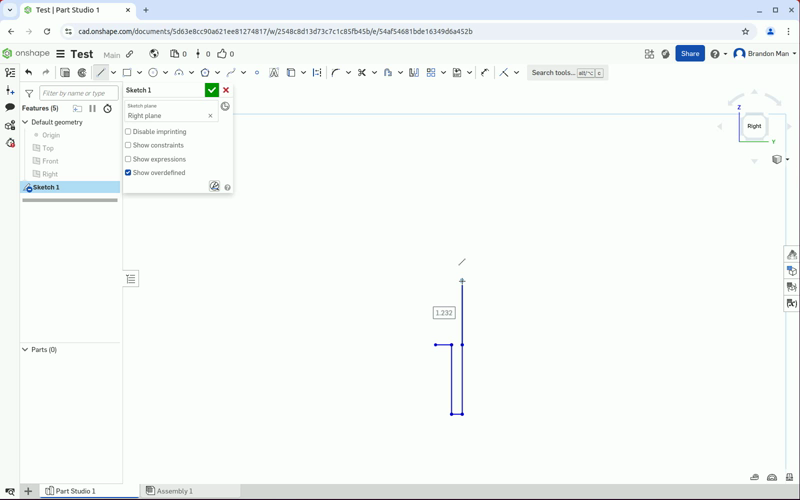
scroll(-6)
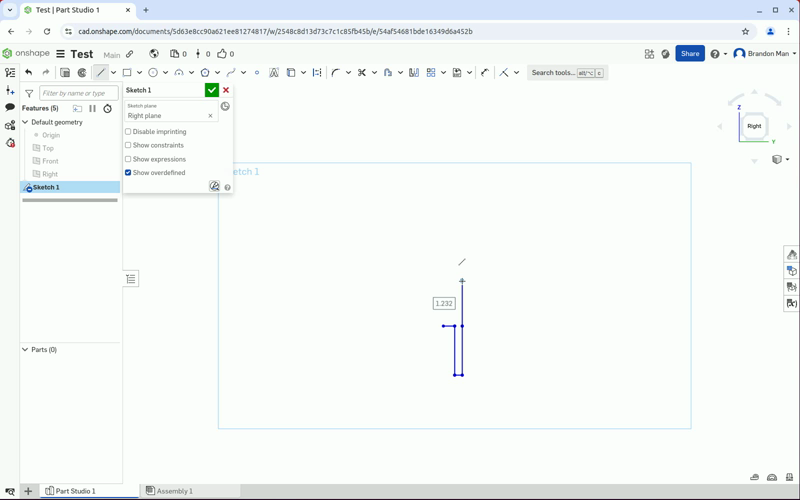
scroll(-6)
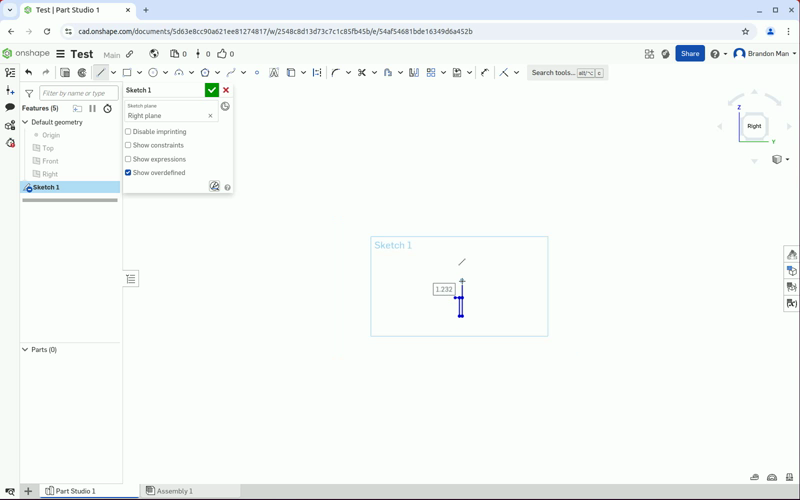
scroll(-6)
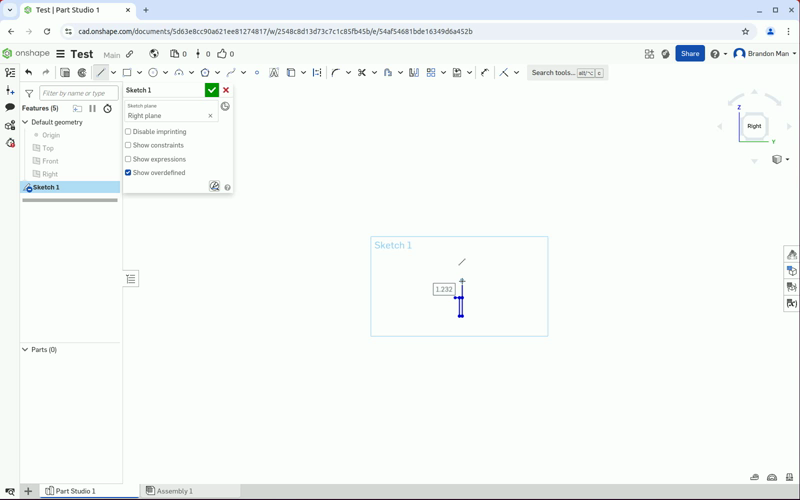
scroll(-6)
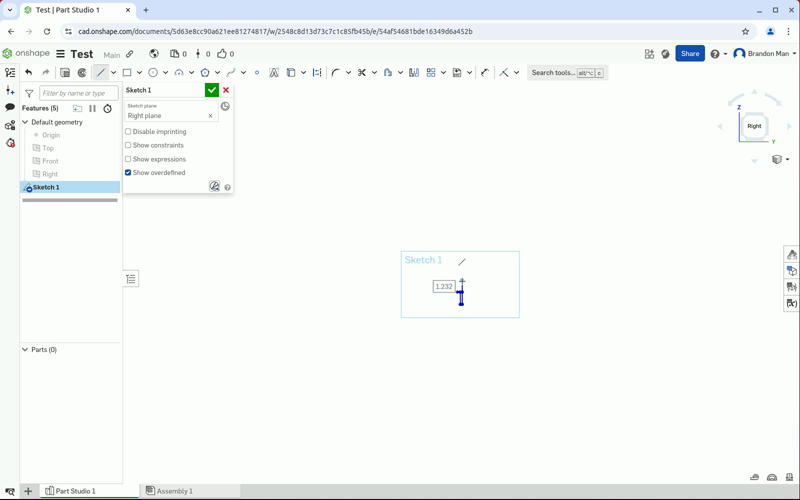
scroll(-6)
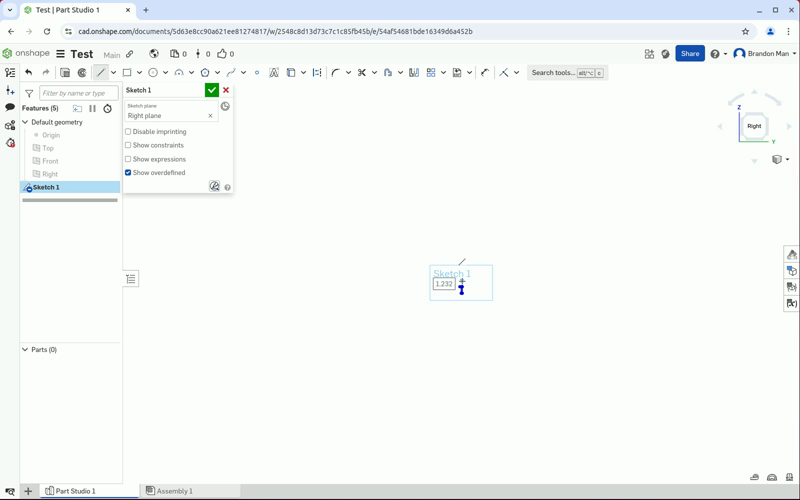
key_up(shift)
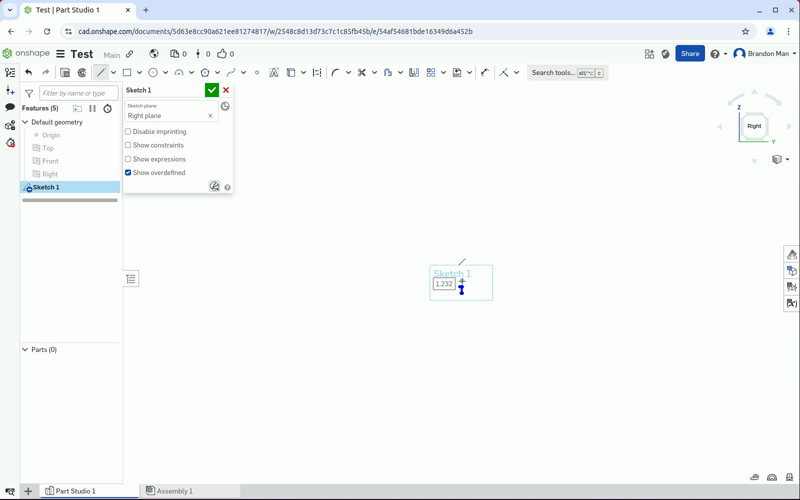
key_down(shift)
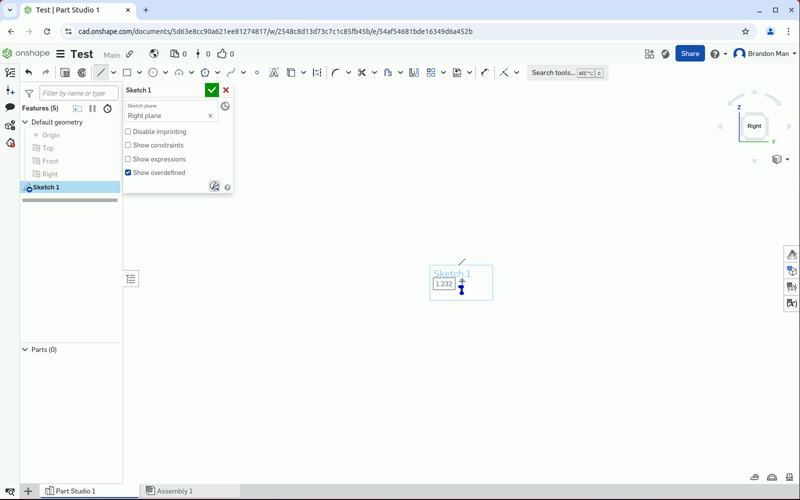
mouse_move(492, 280)
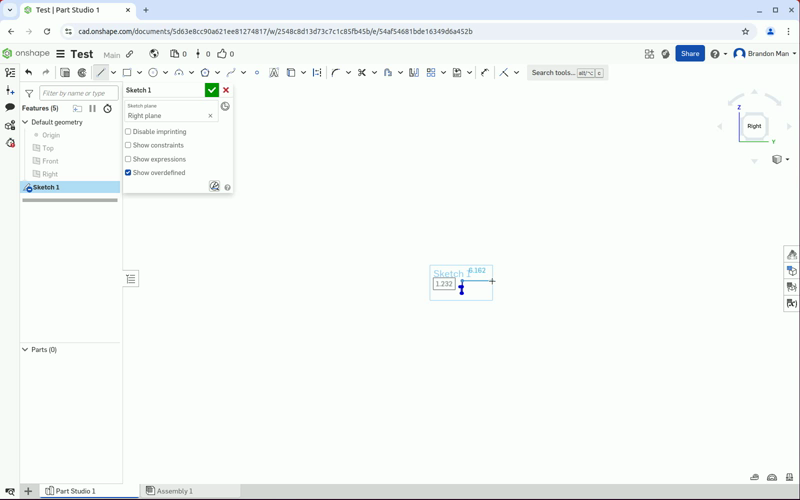
mouse_move(459, 280)
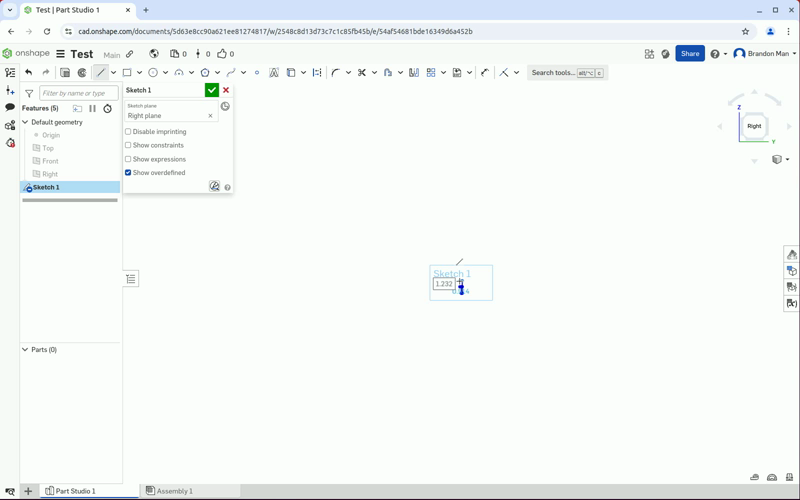
scroll(6)
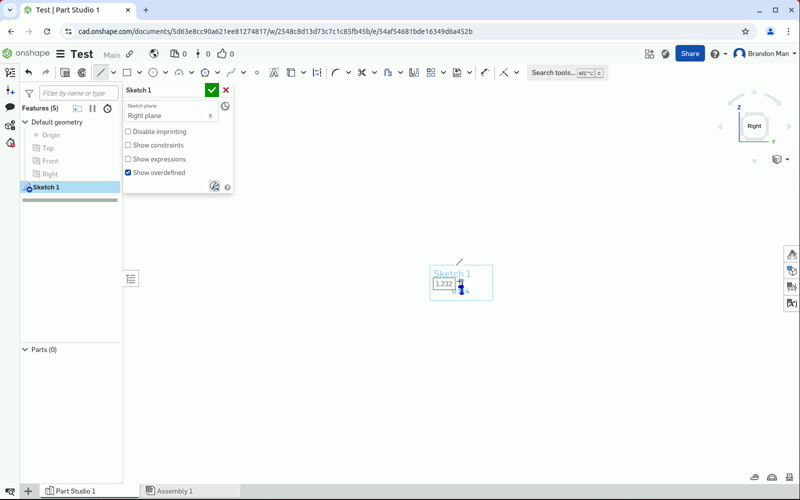
scroll(6)
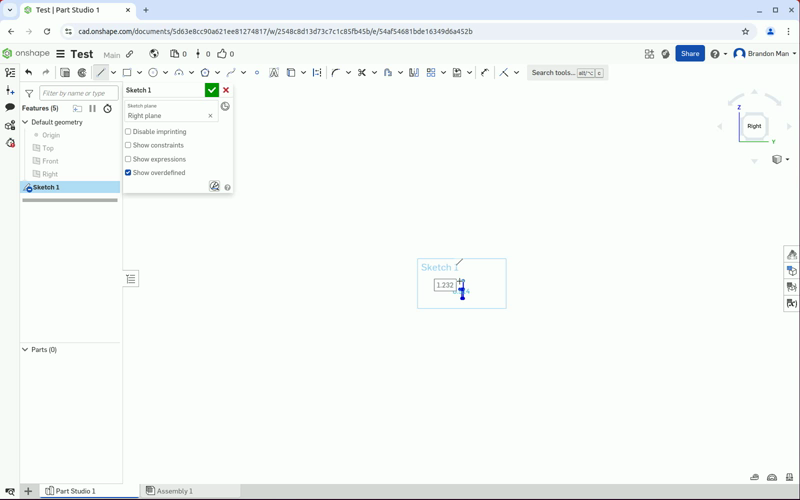
scroll(6)
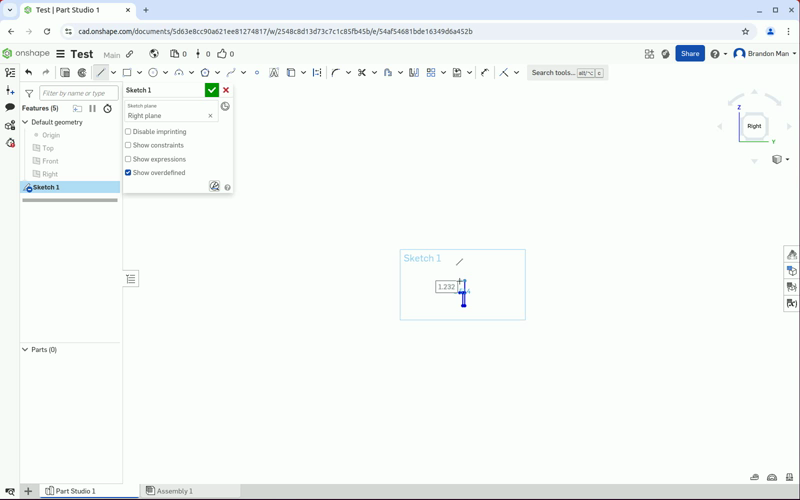
scroll(6)
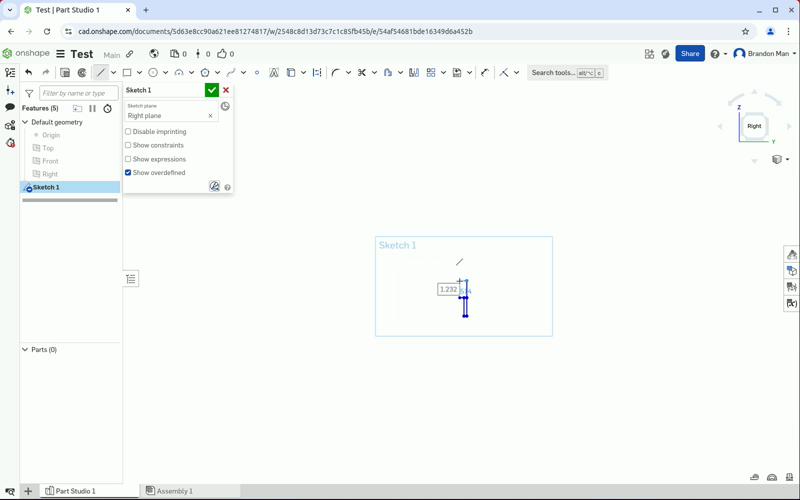
scroll(6)
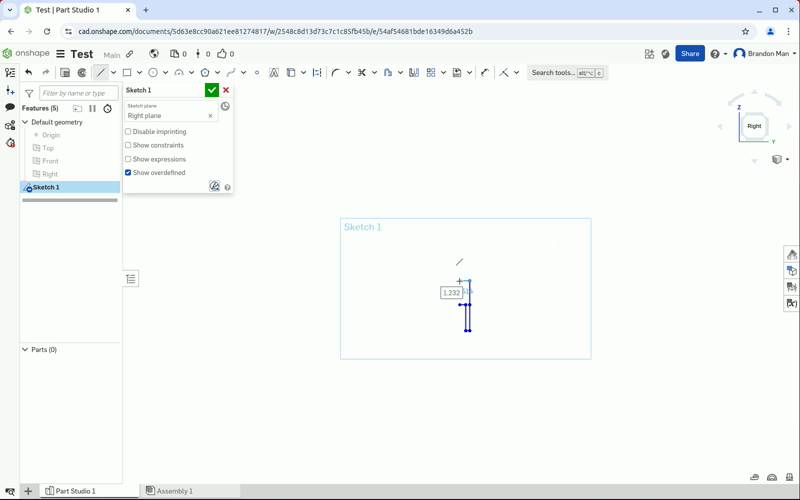
scroll(6)
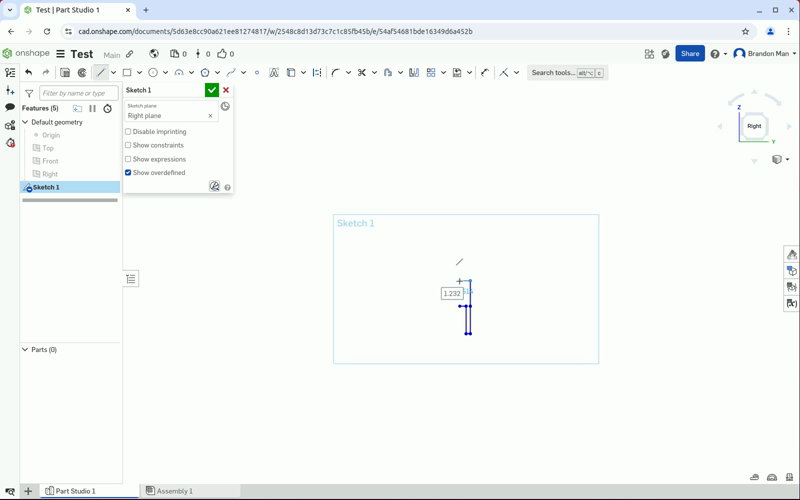
scroll(6)
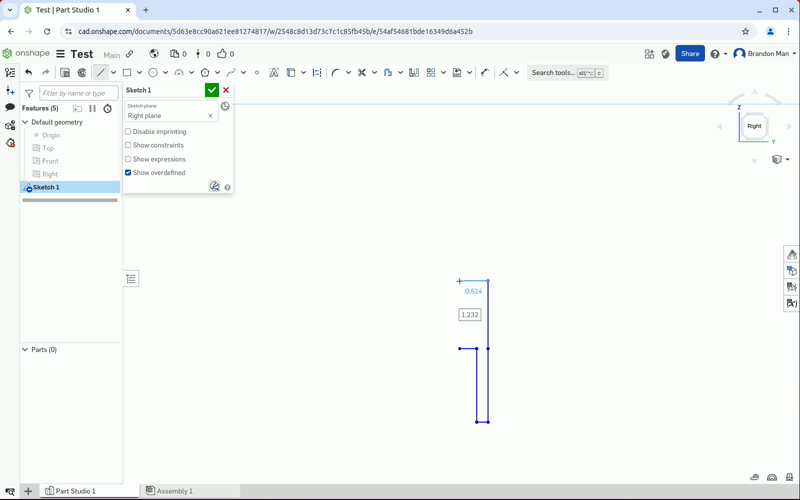
click(459, 280)
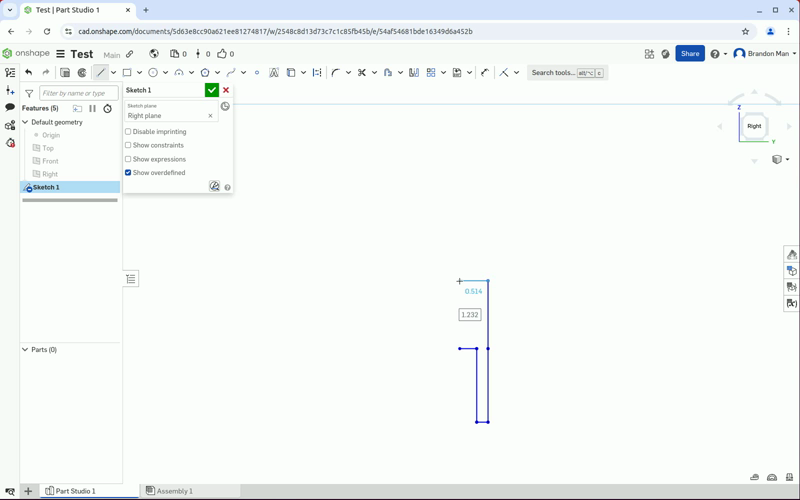
scroll(-6)
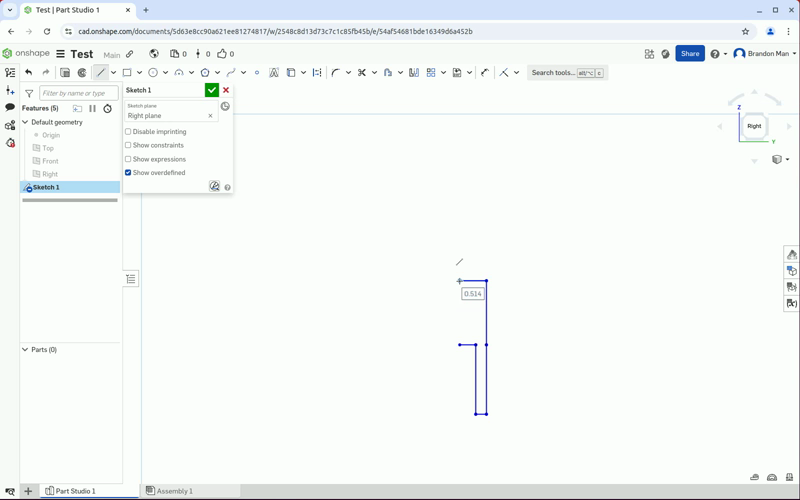
scroll(-6)
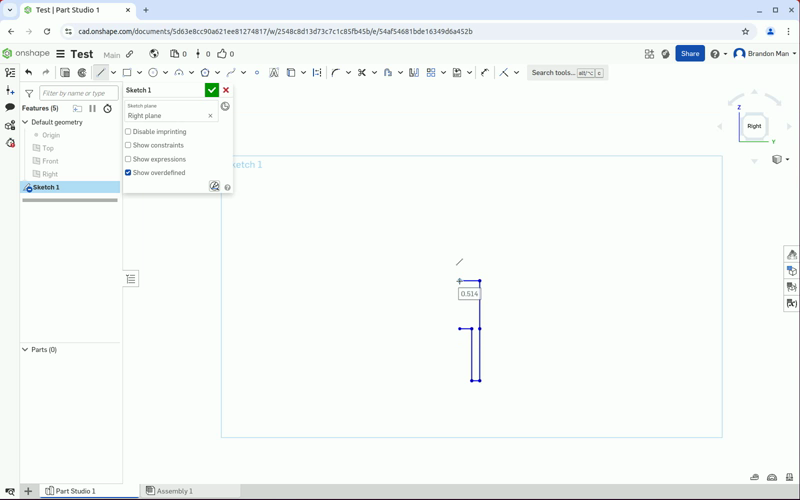
scroll(-6)
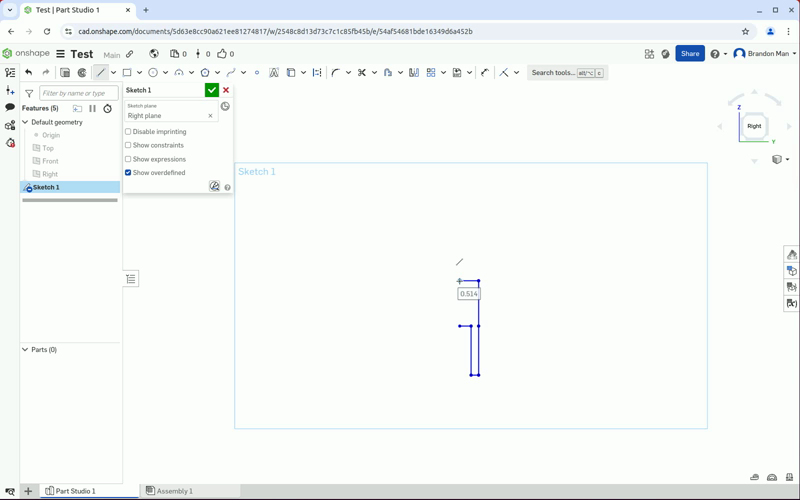
scroll(-6)
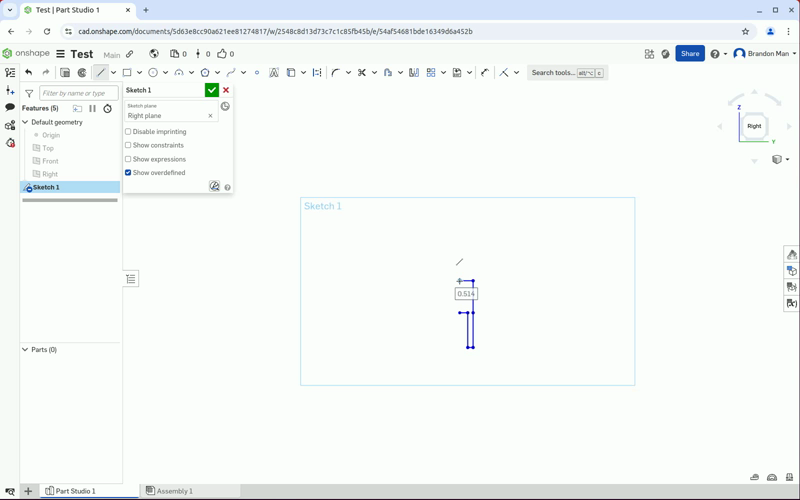
scroll(-6)
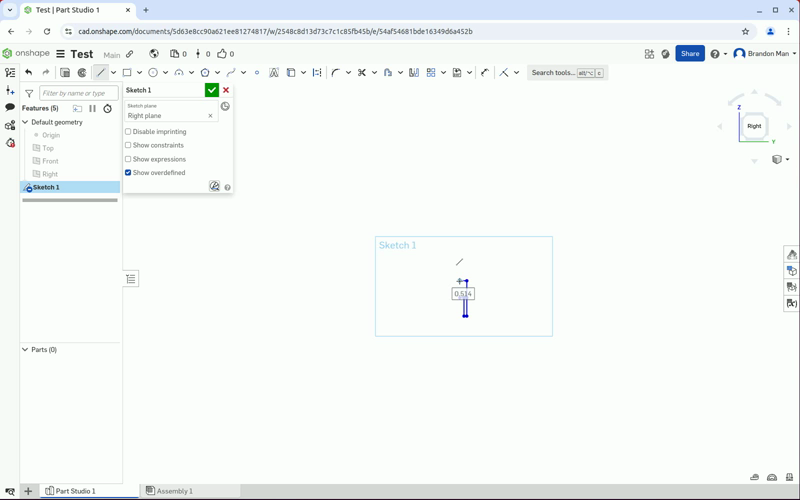
scroll(-6)
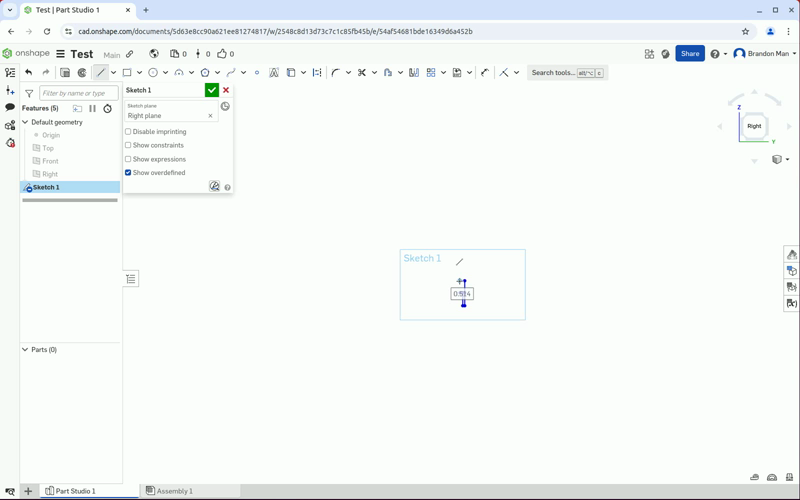
scroll(-6)
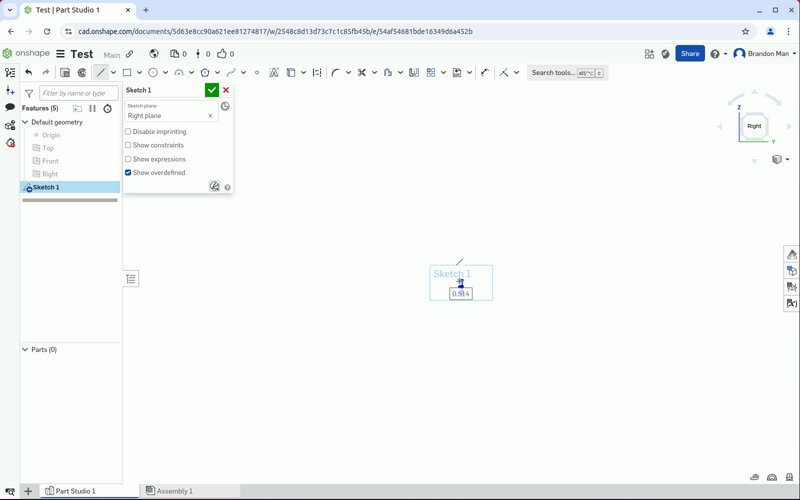
key_up(shift)
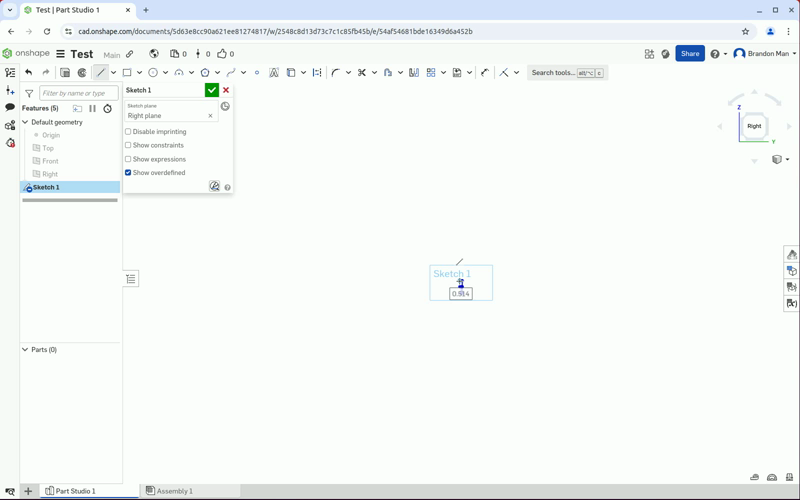
mouse_move(489, 280)
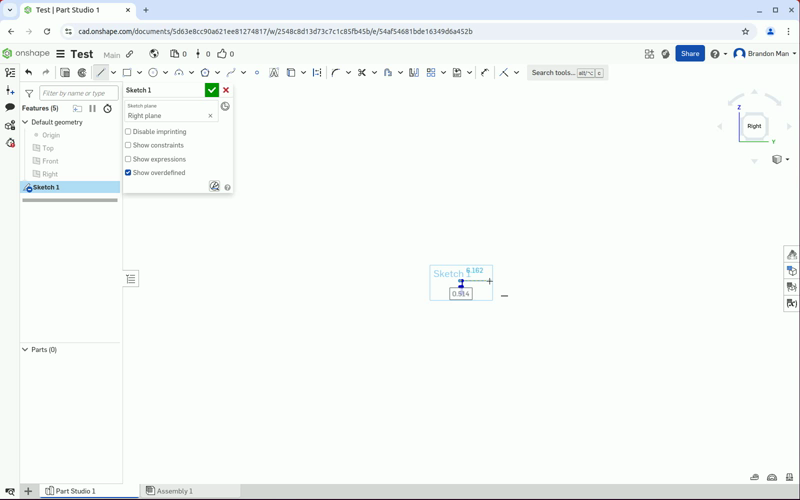
key_down(shift)
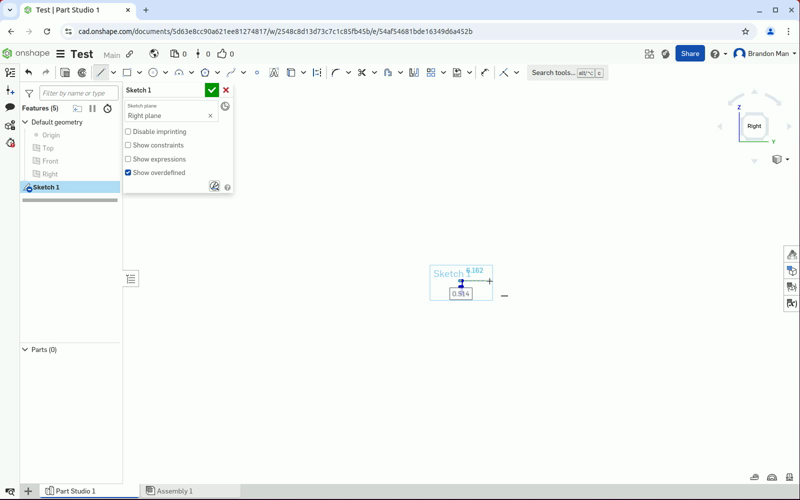
mouse_move(459, 286)
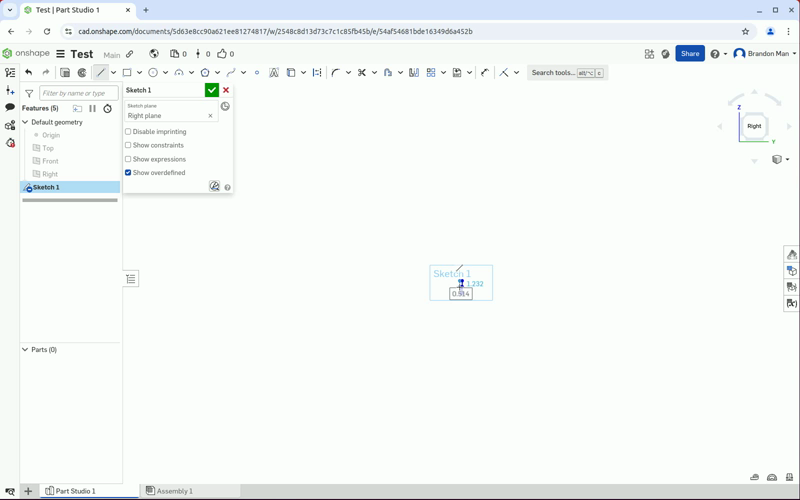
scroll(6)
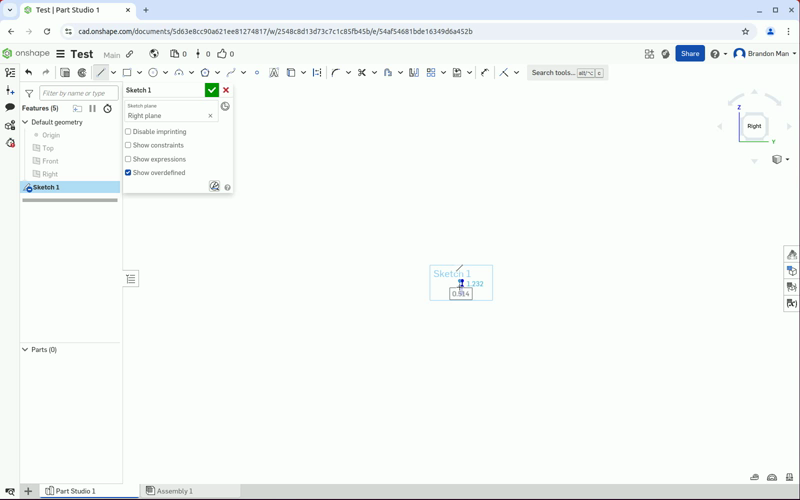
scroll(6)
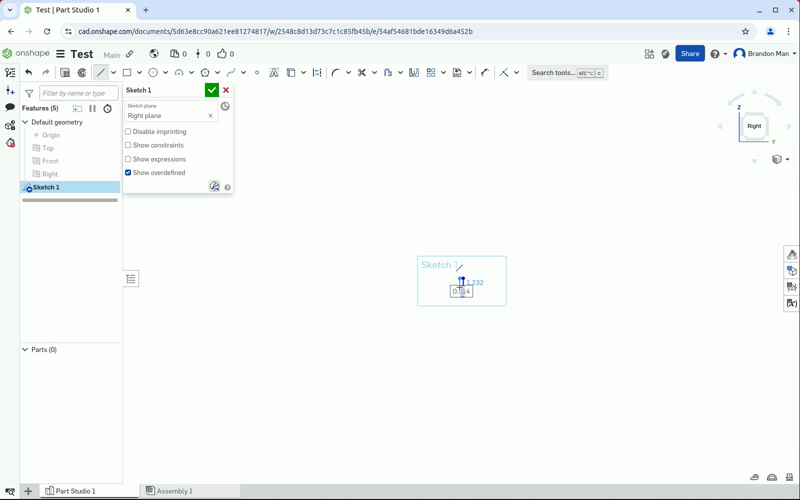
scroll(6)
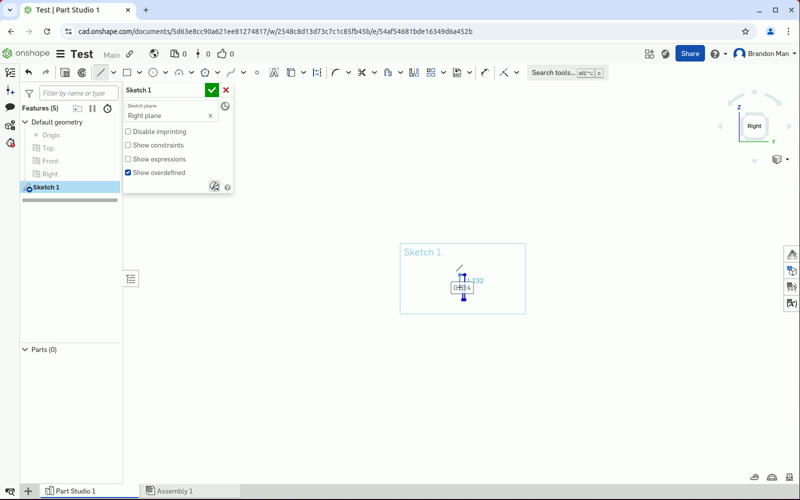
scroll(6)
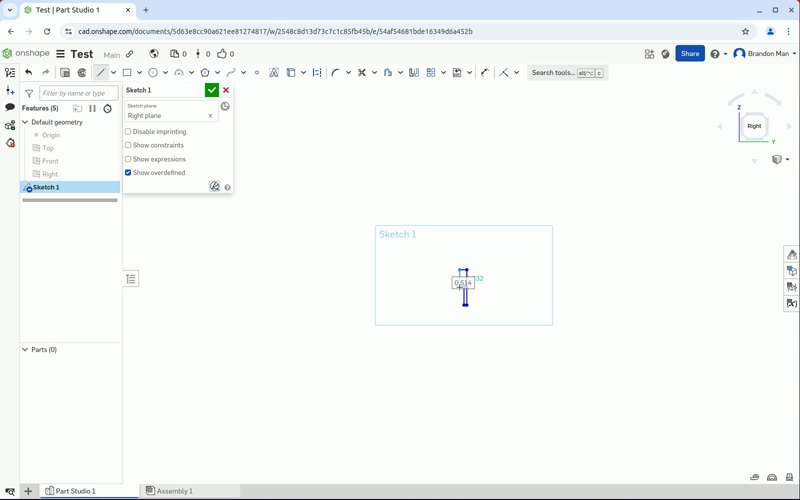
scroll(6)
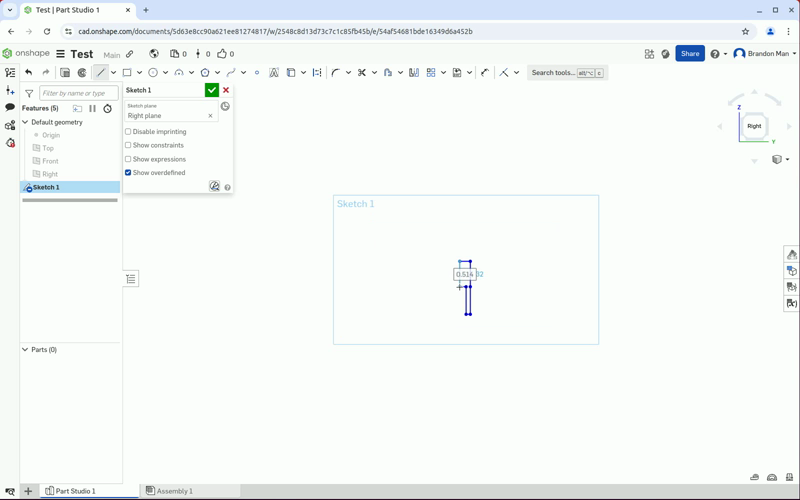
scroll(6)
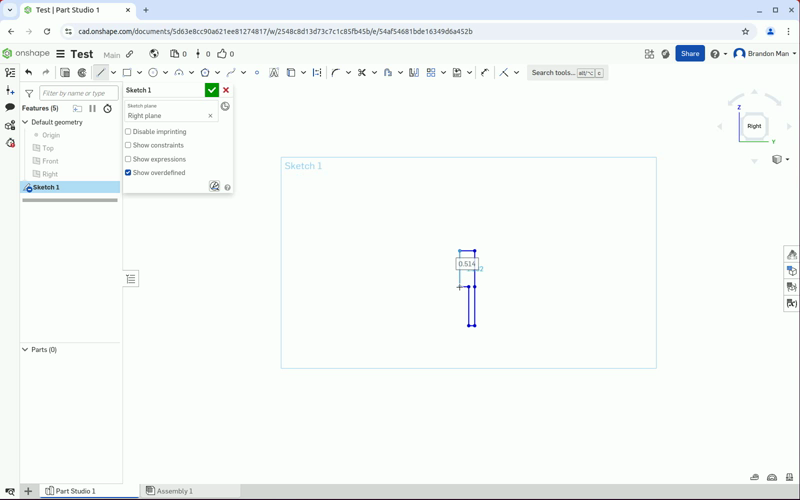
scroll(6)
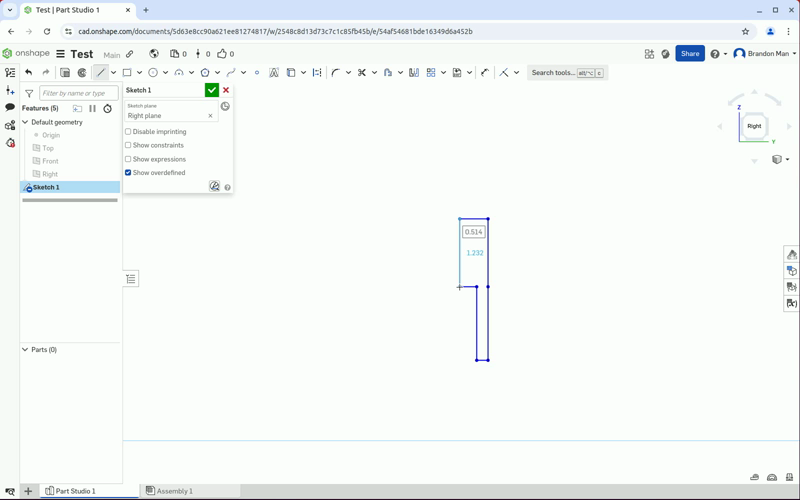
key_up(shift)
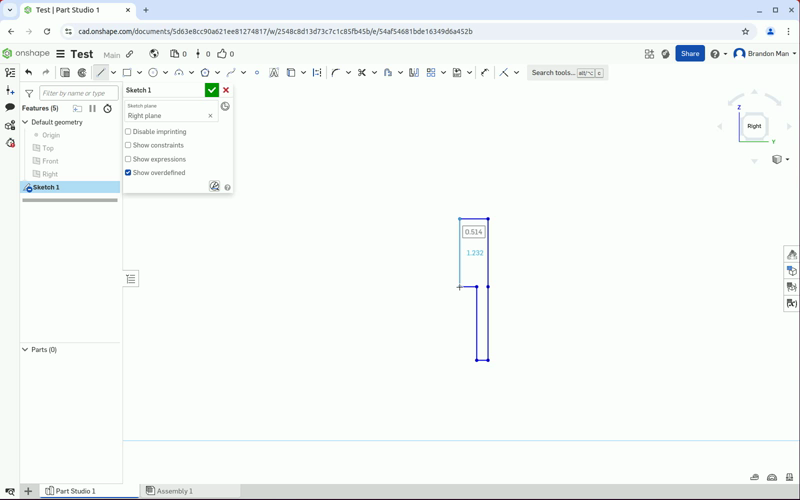
click(459, 286)
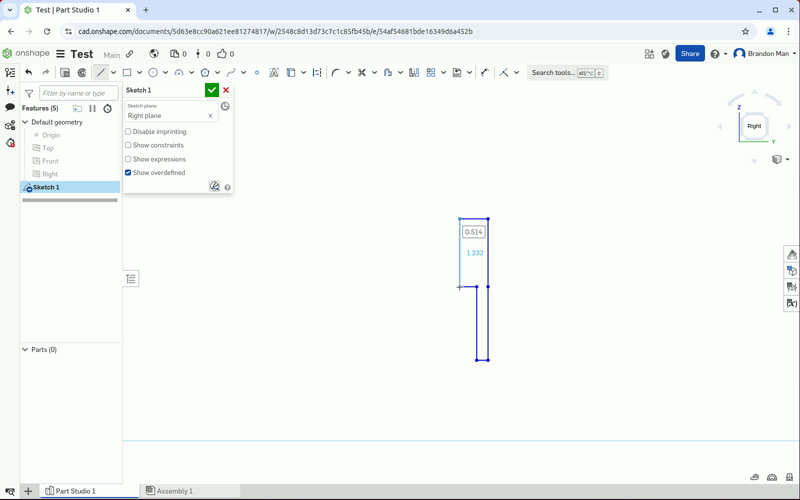
scroll(-6)
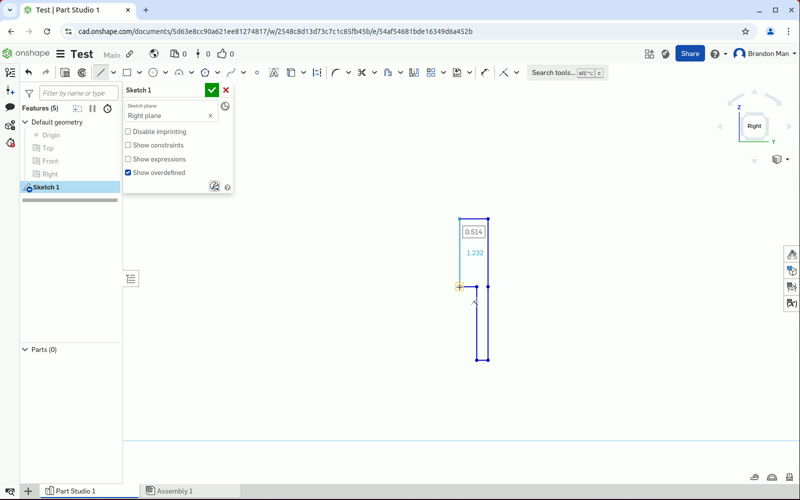
scroll(-6)
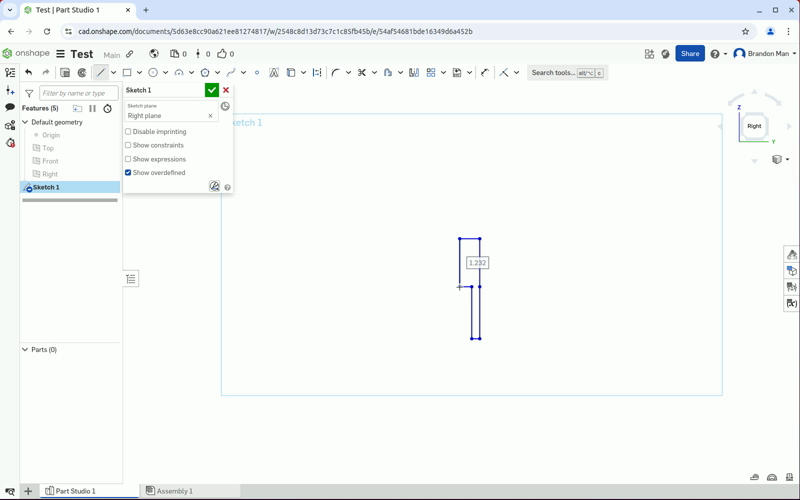
scroll(-6)
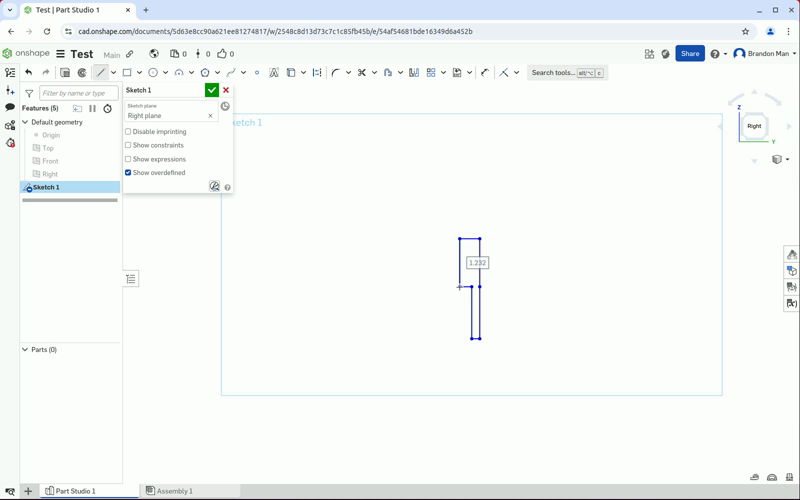
scroll(-6)
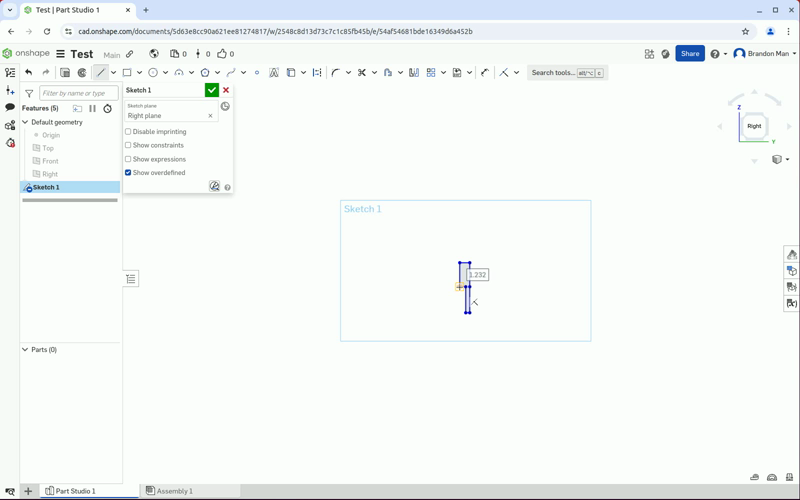
scroll(-6)
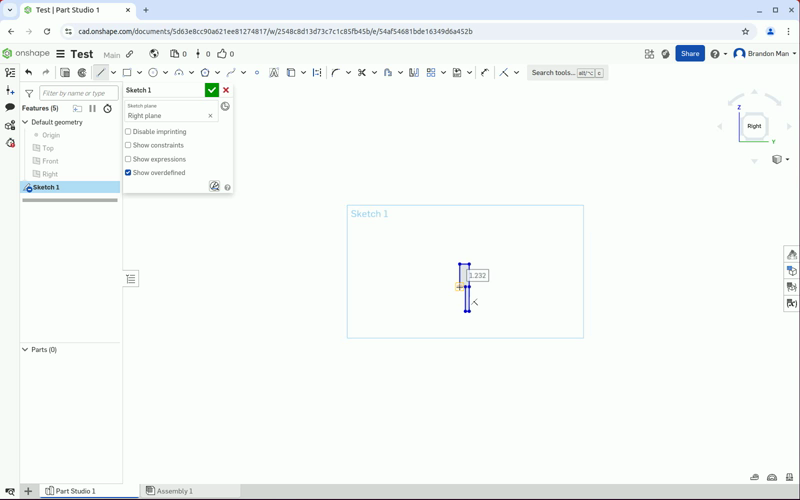
scroll(-6)
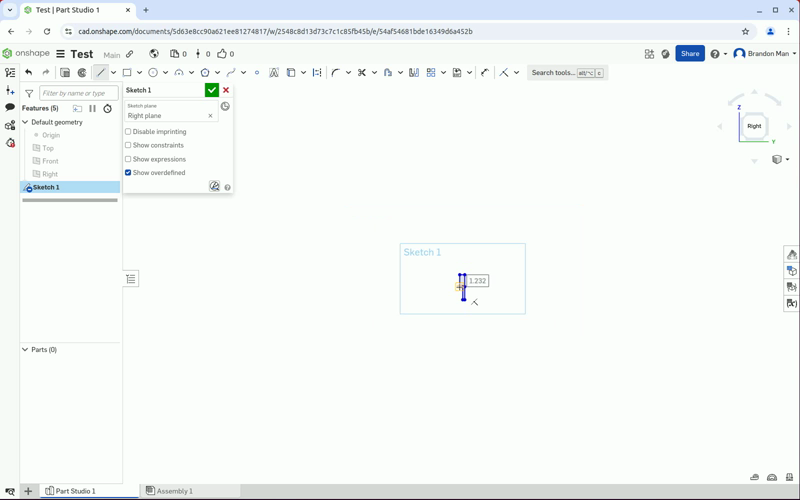
scroll(-6)
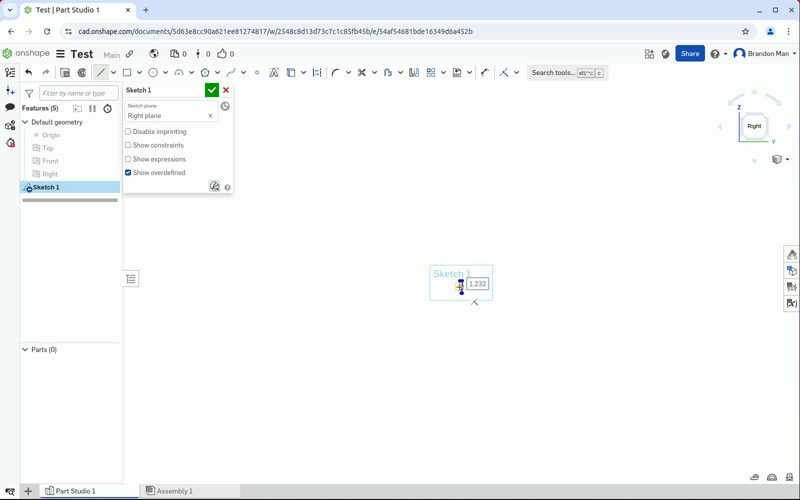
key(esc)
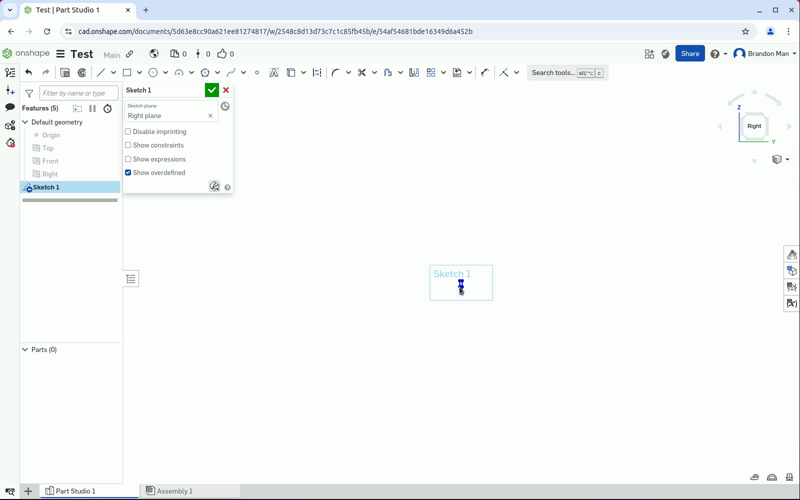
mouse_move(460, 282)
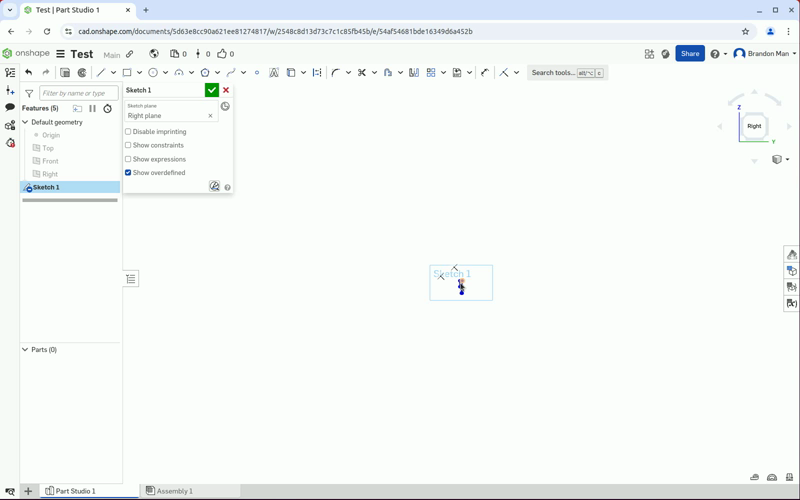
scroll(6)
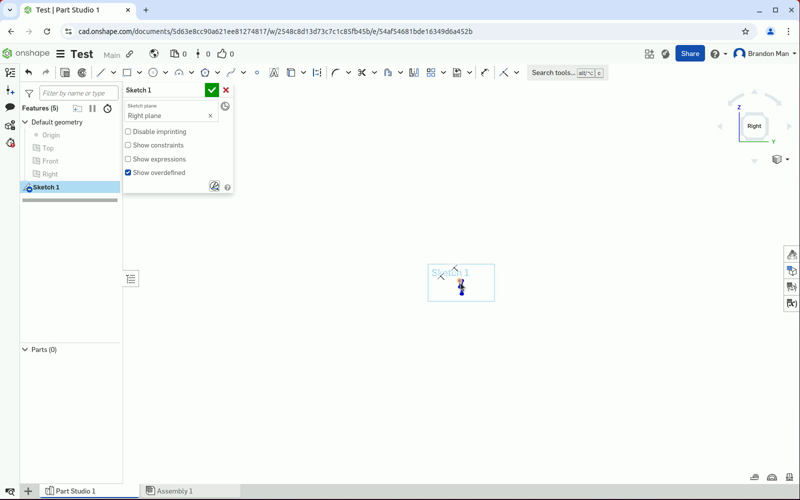
scroll(6)
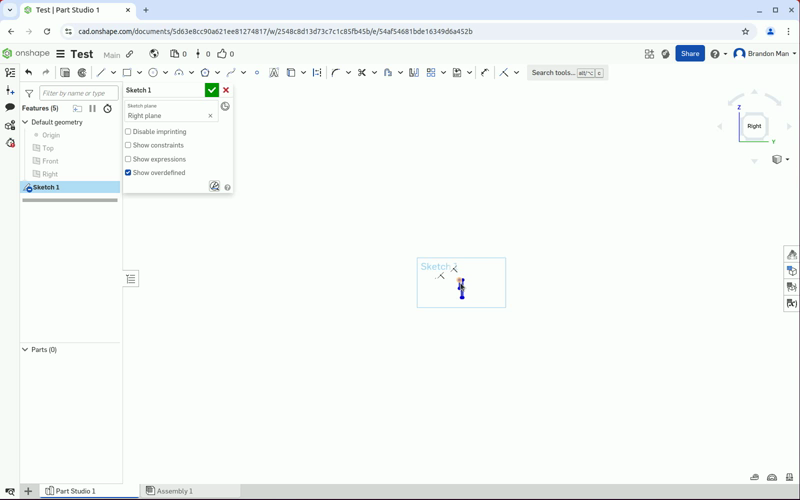
scroll(6)
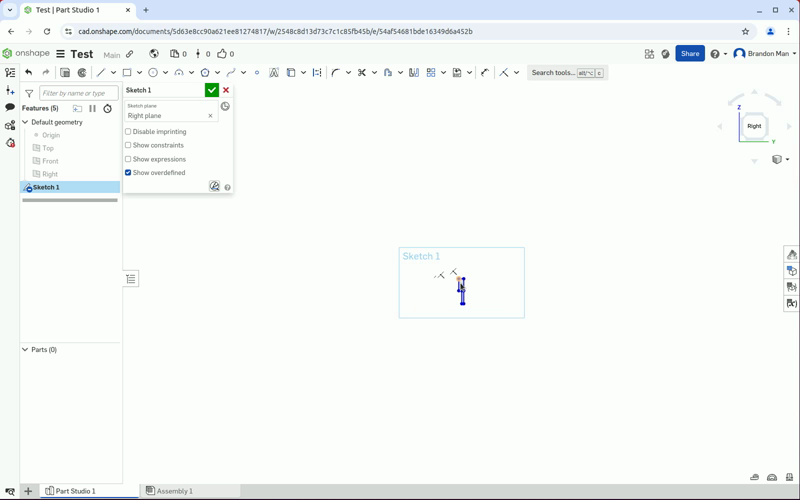
scroll(6)
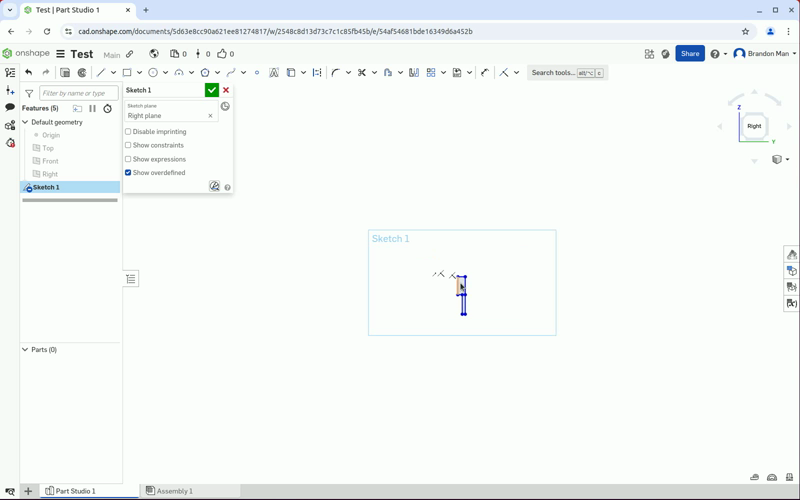
scroll(6)
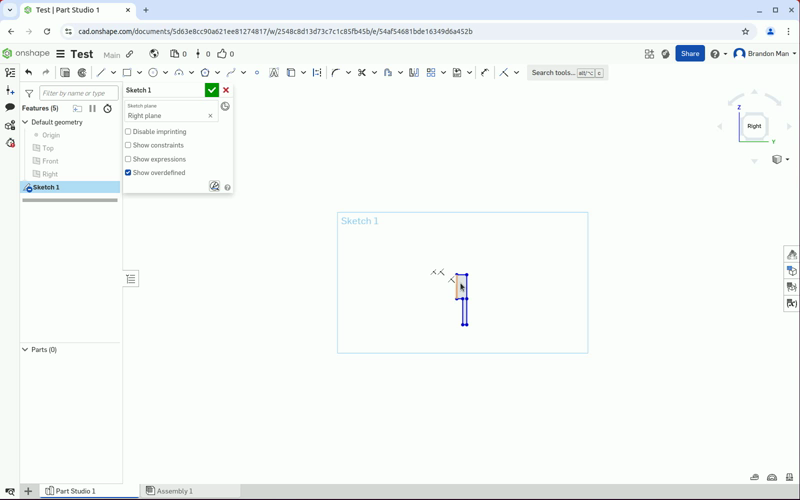
scroll(6)
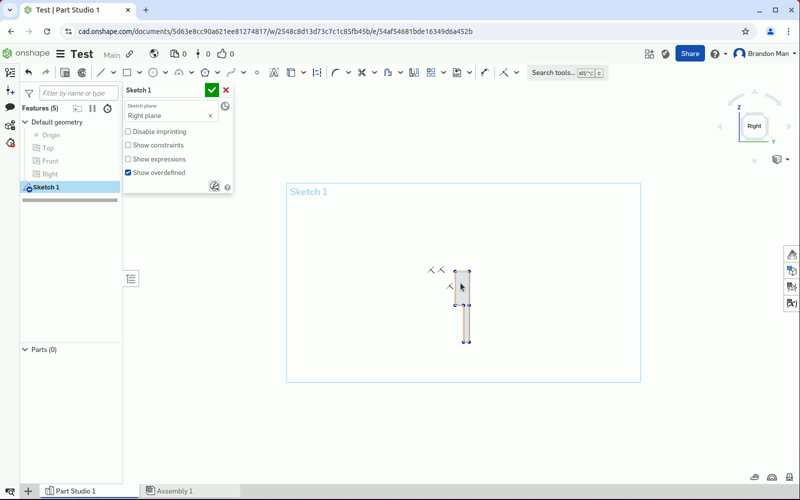
scroll(6)
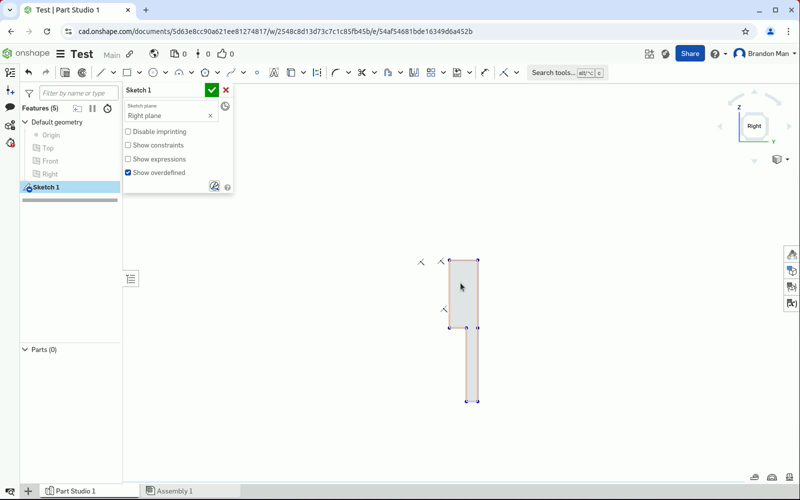
click(460, 282)
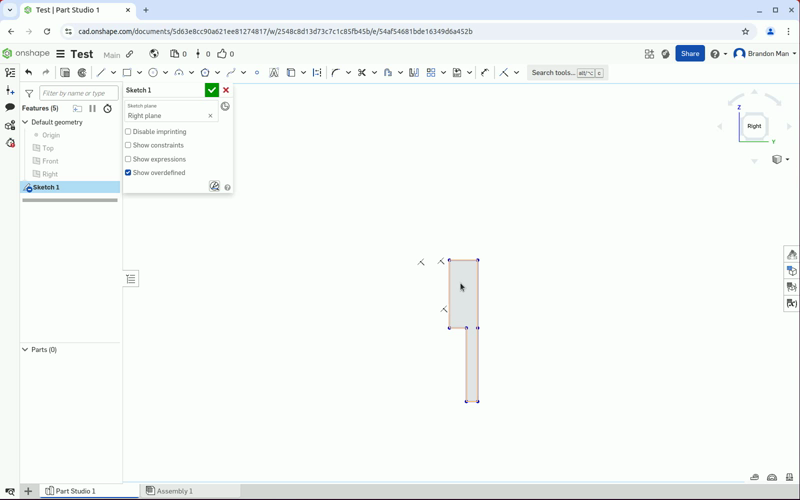
scroll(-6)
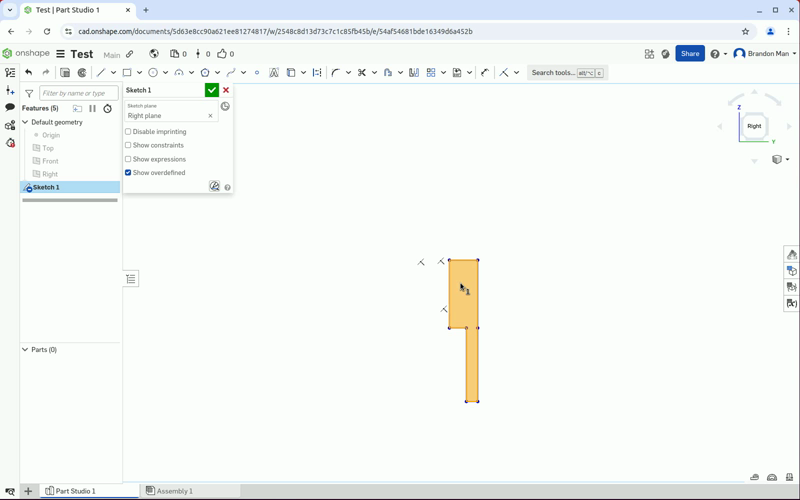
scroll(-6)
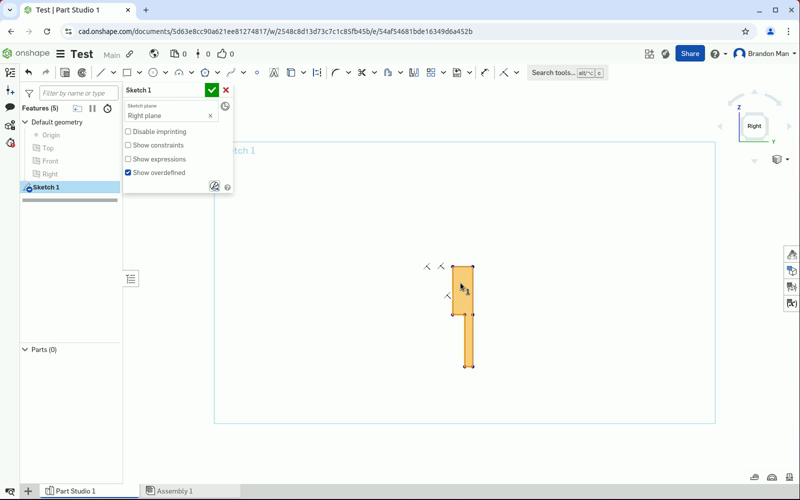
scroll(-6)
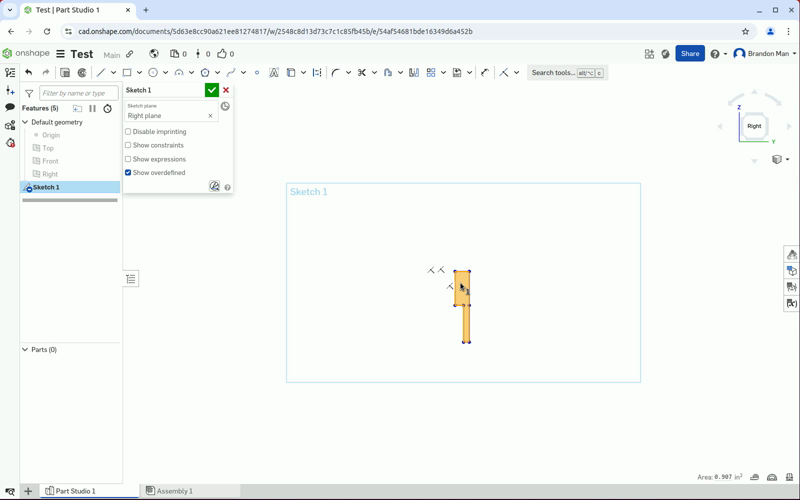
scroll(-6)
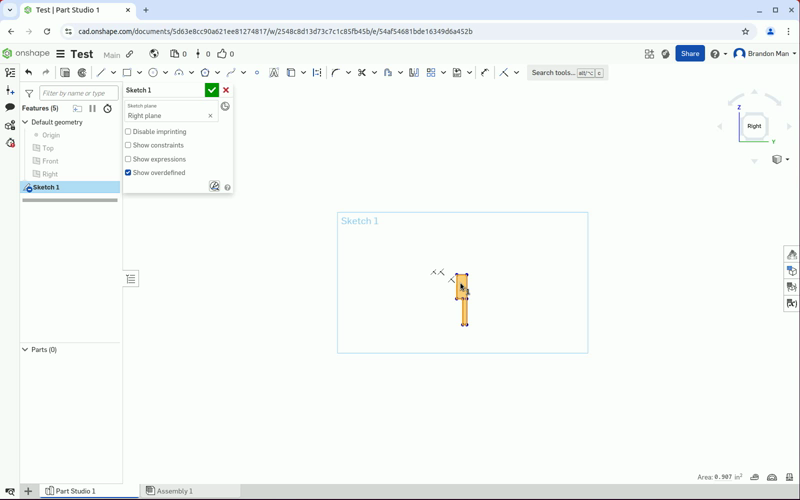
scroll(-6)
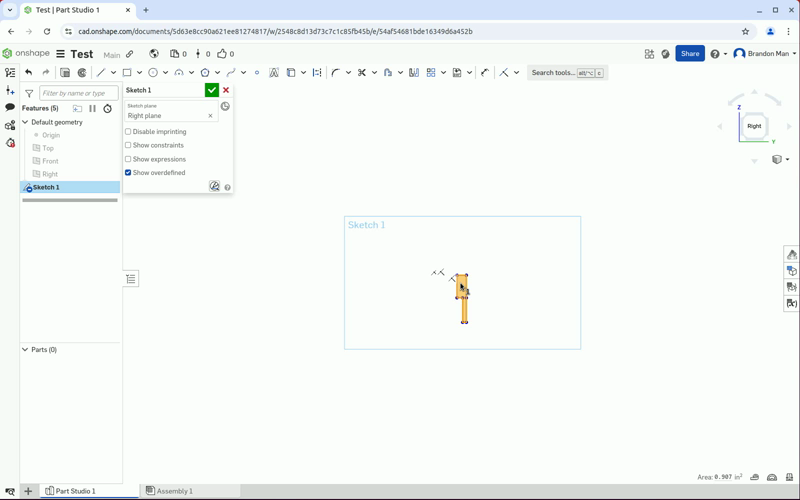
scroll(-6)
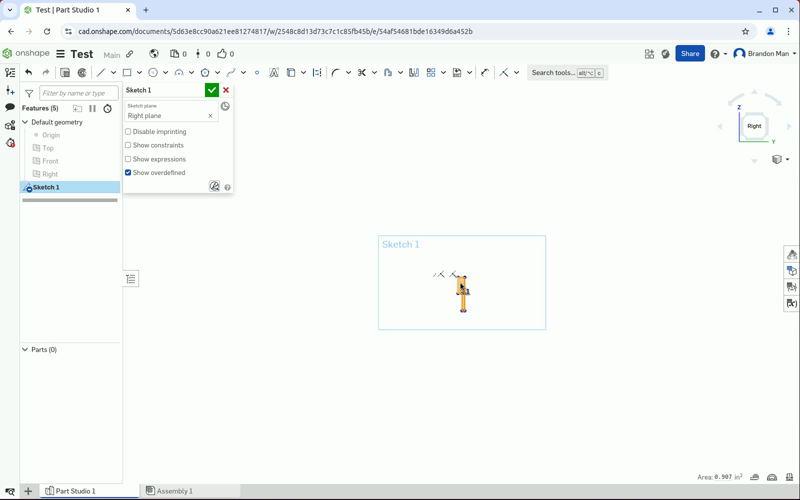
scroll(-6)
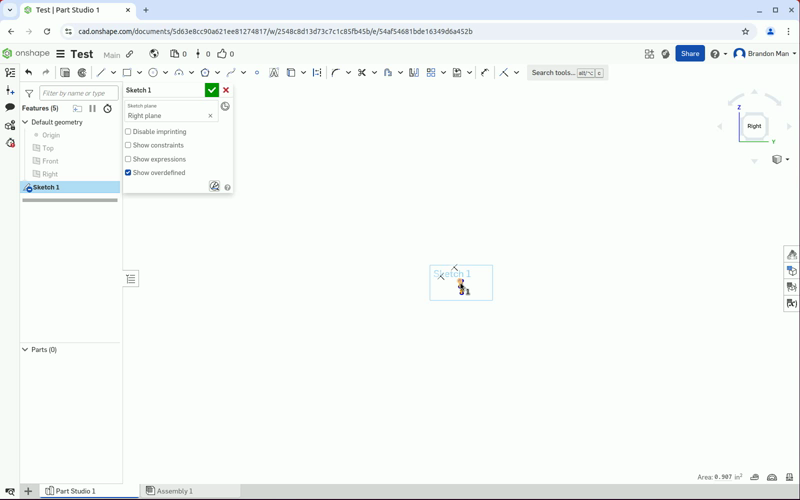
mouse_move(73, 352)
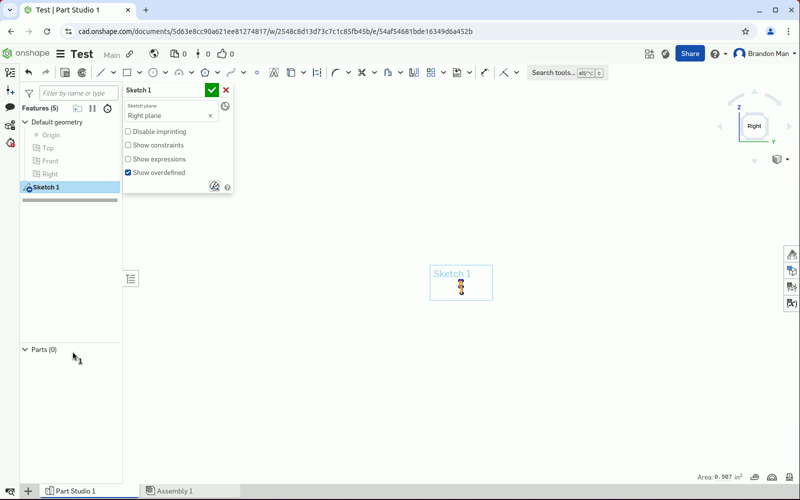
key(shift+y)
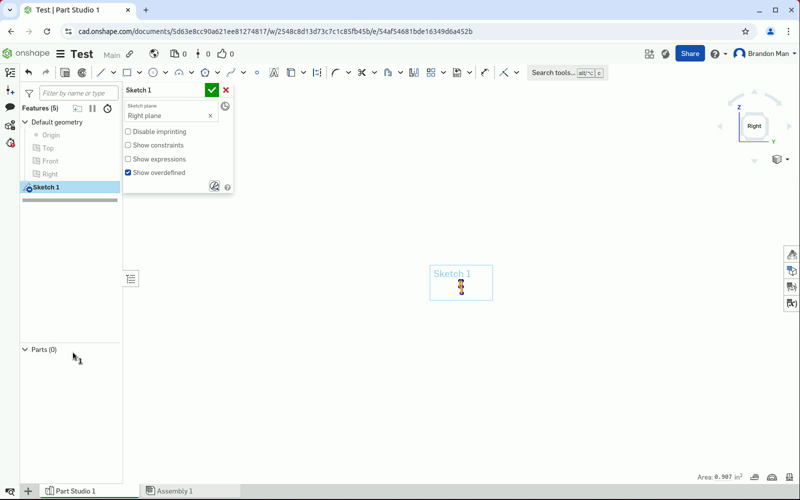
key(shift+e)
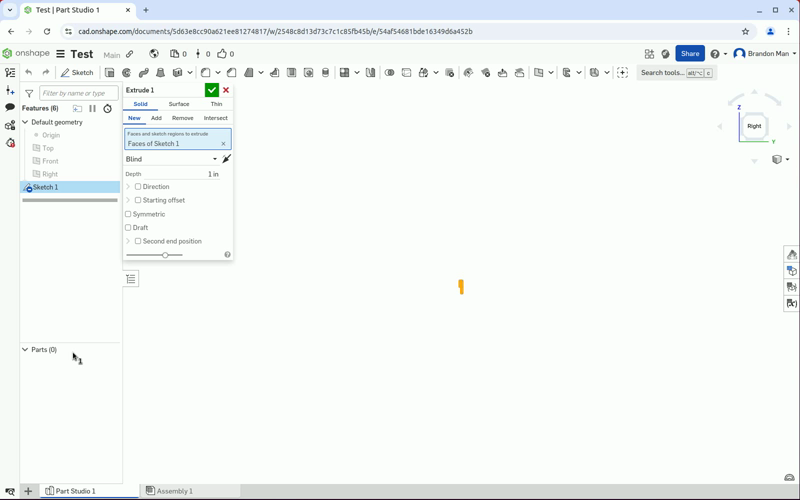
mouse_move(143, 106)
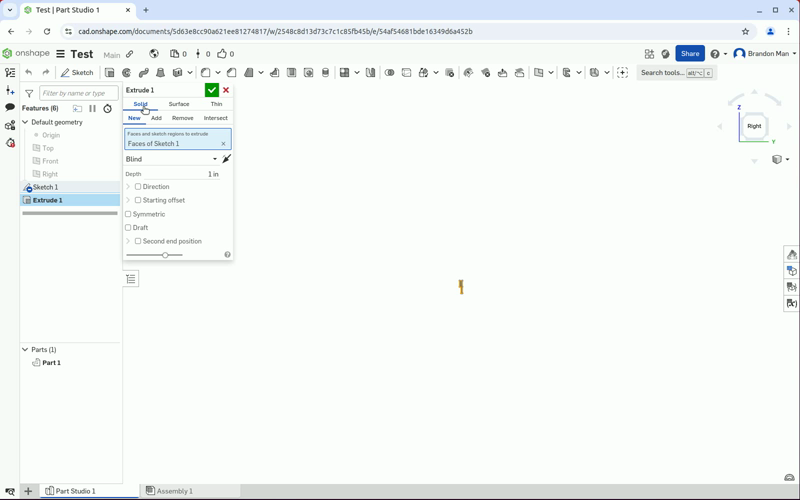
click(143, 106)
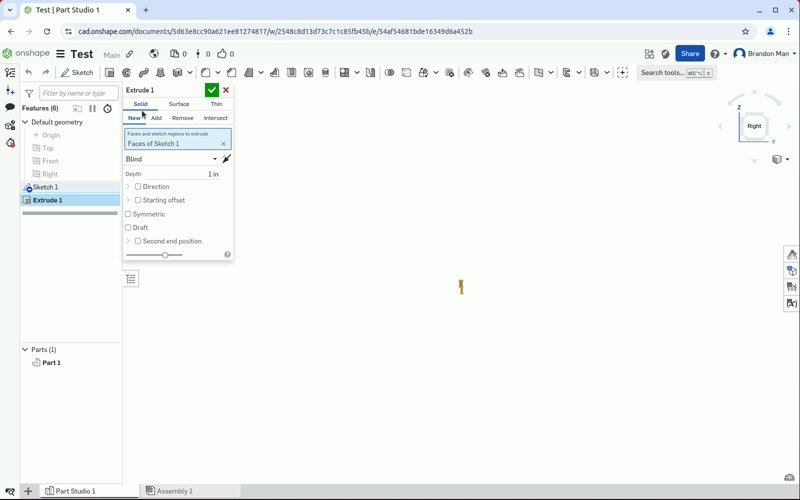
mouse_move(137, 120)
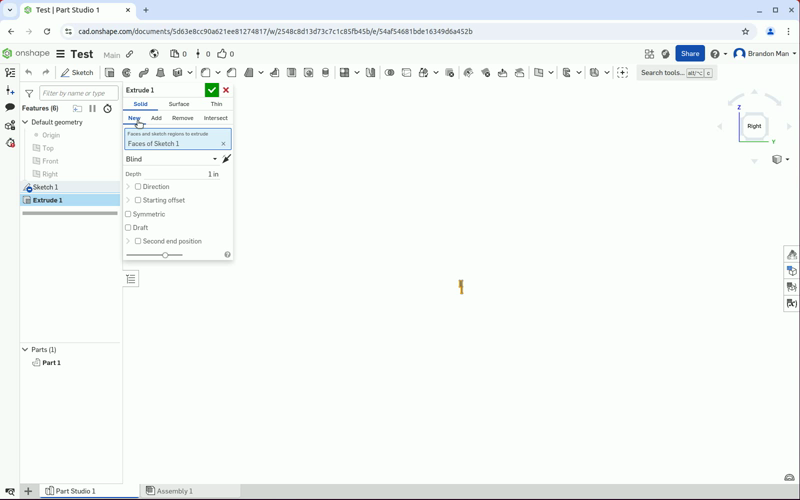
click(137, 120)
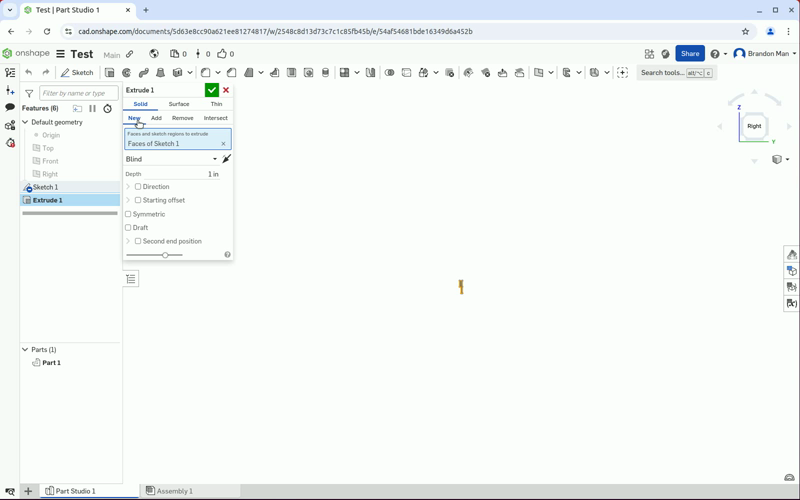
key(tab, 4)
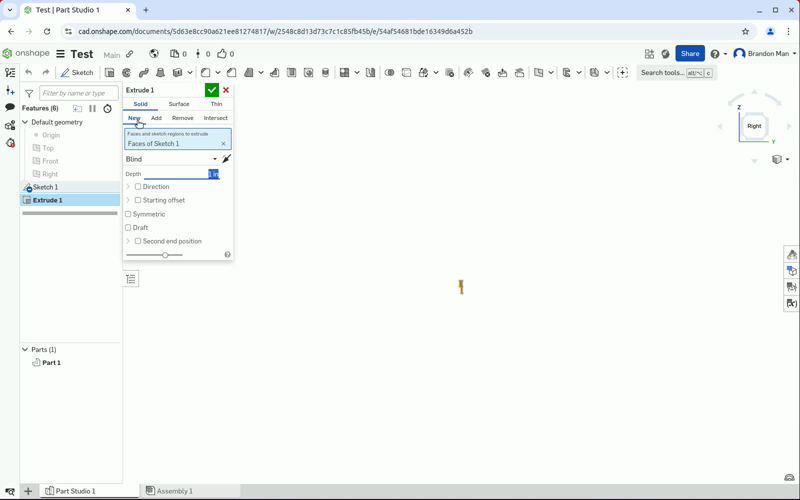
text(16.368)
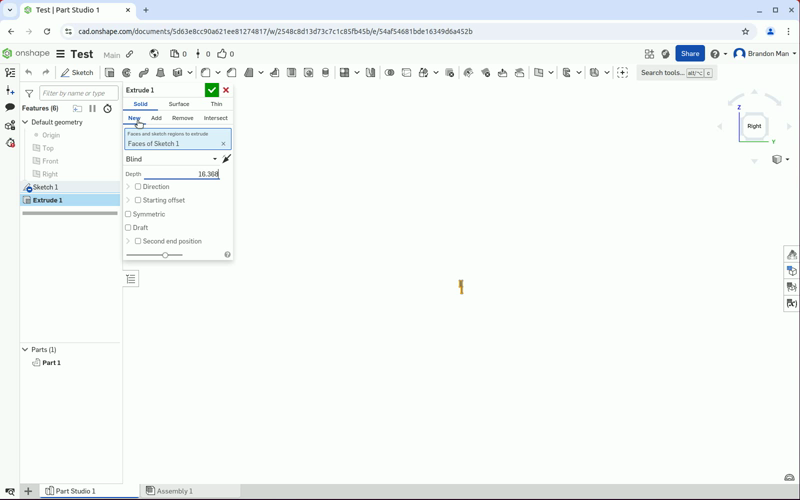
key(enter)
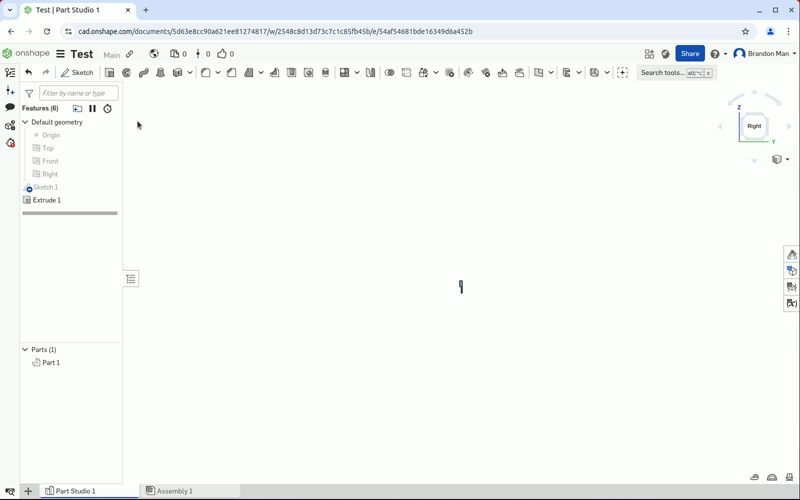
key(shift+h)
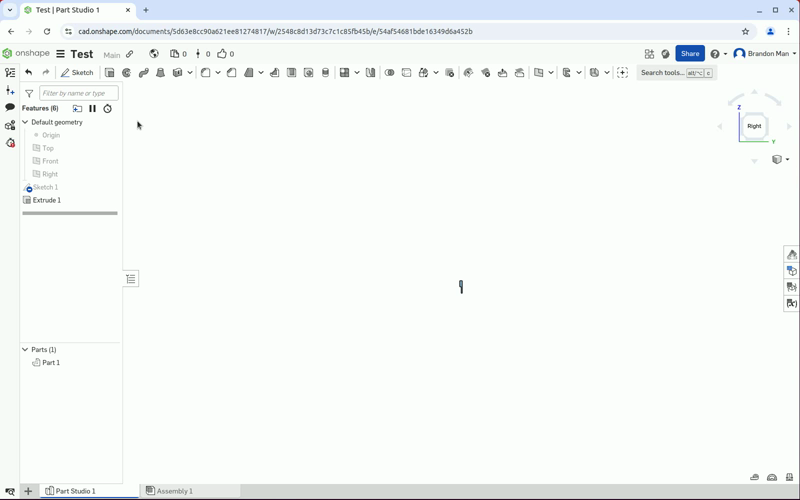
key(shift+h)
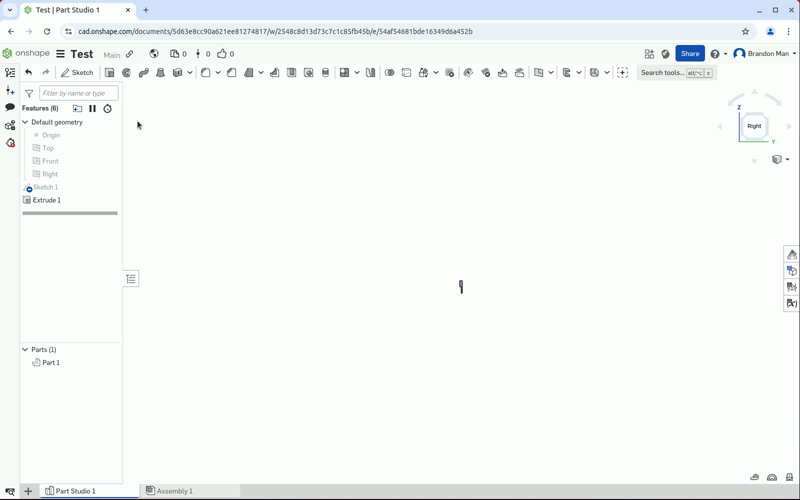
mouse_move(73, 189)
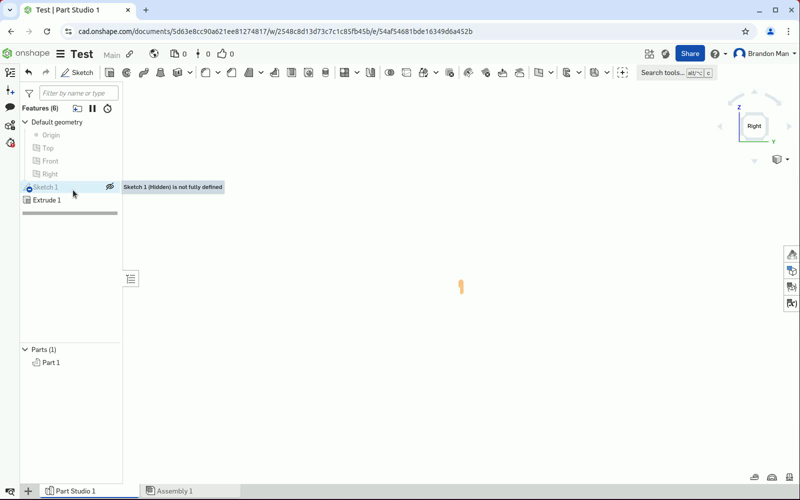
click(73, 189)
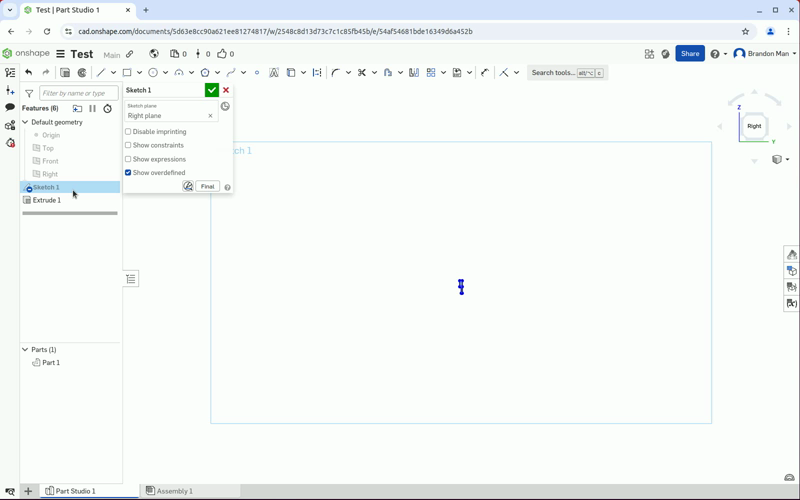
mouse_move(229, 92)
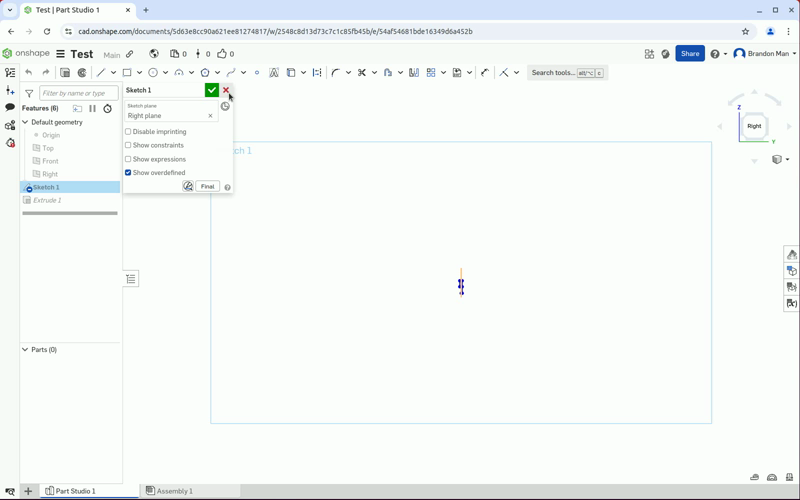
click(229, 92)
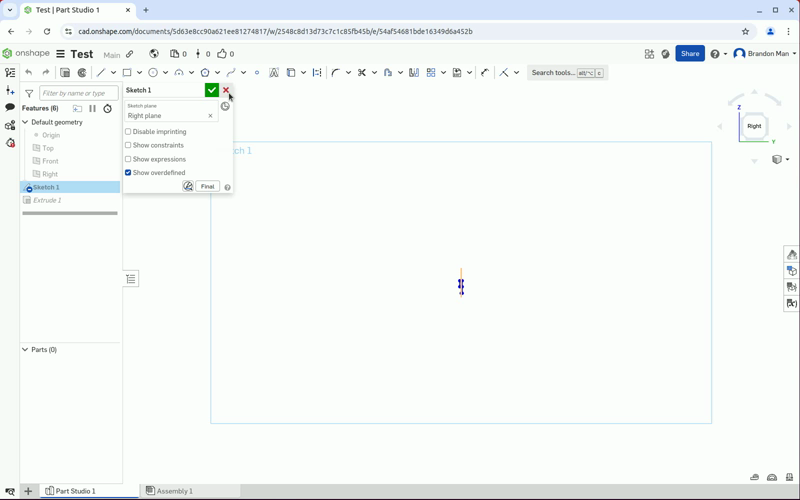
key(shift+s)
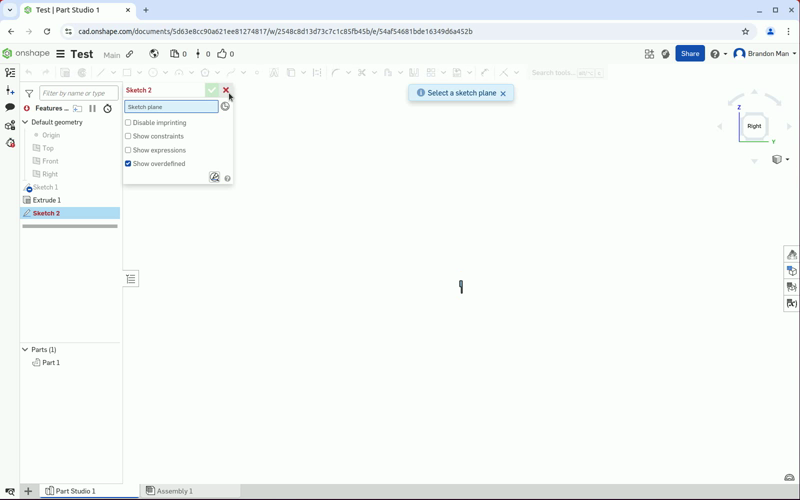
mouse_move(73, 176)
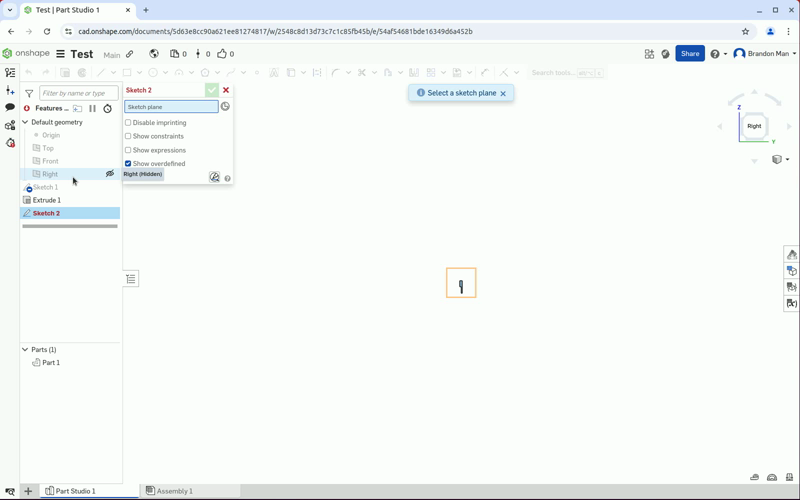
click(73, 176)
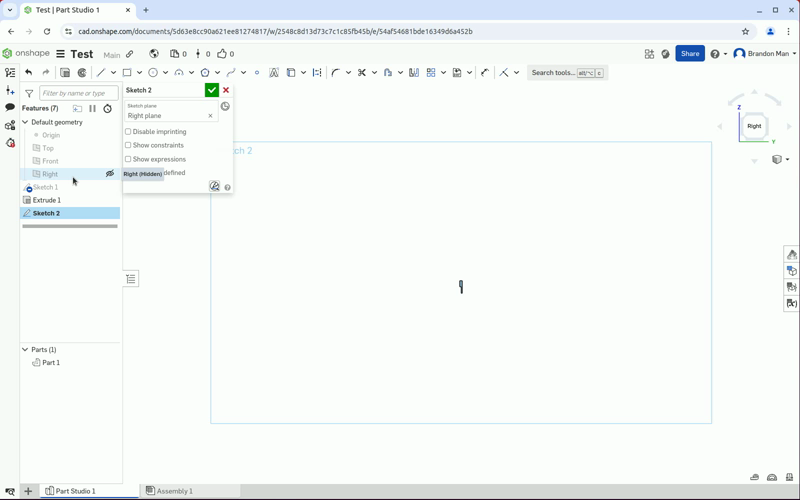
mouse_move(73, 352)
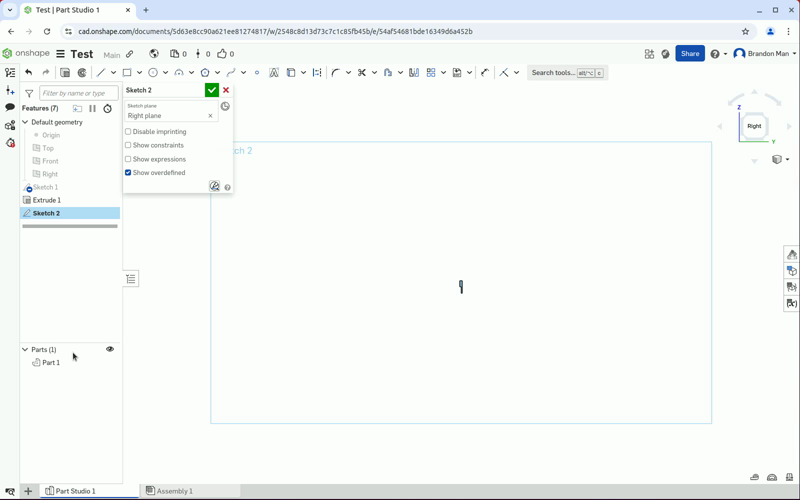
key(y)
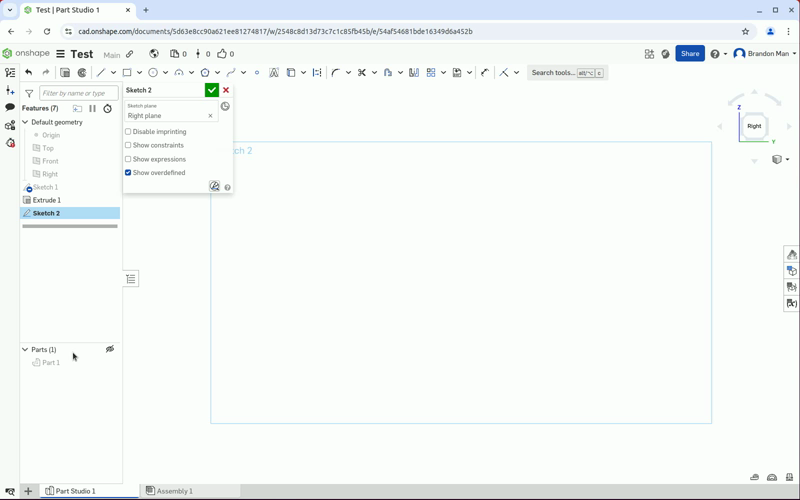
key(l)
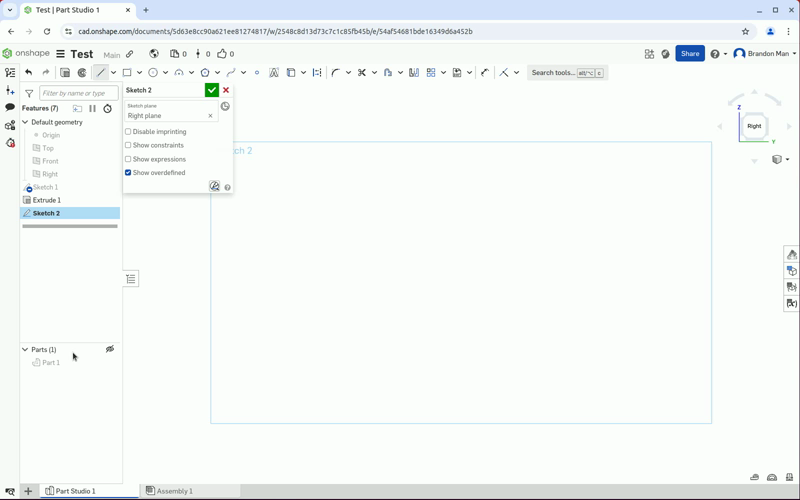
key_down(shift)
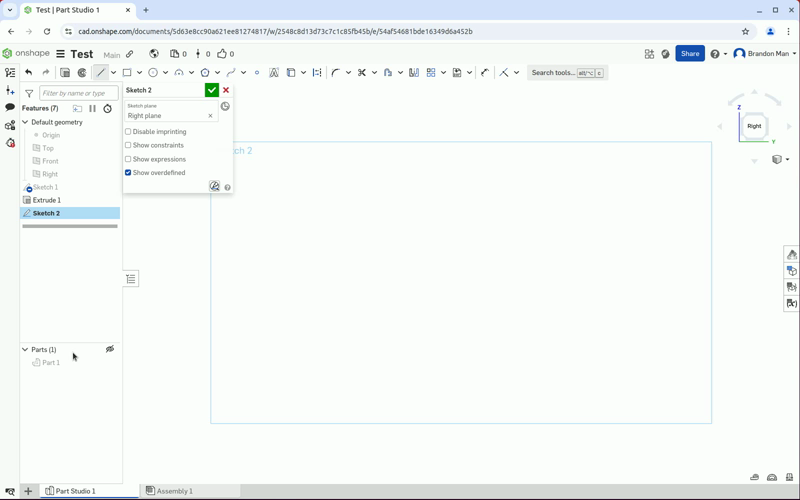
mouse_move(459, 281)
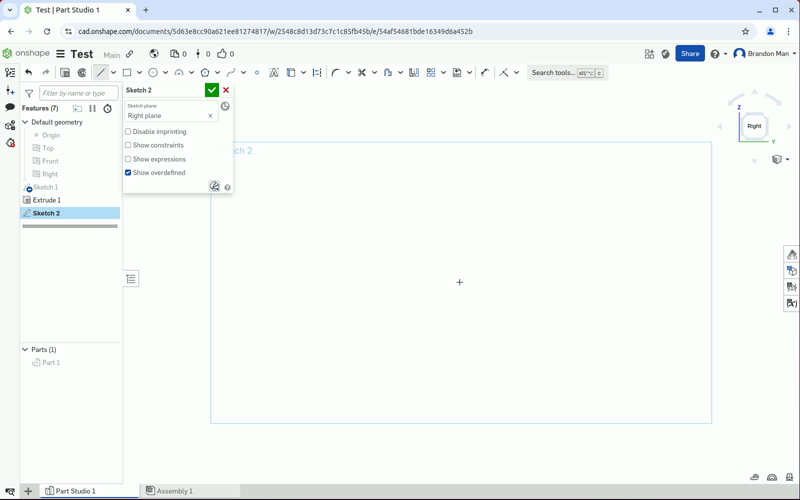
click(459, 281)
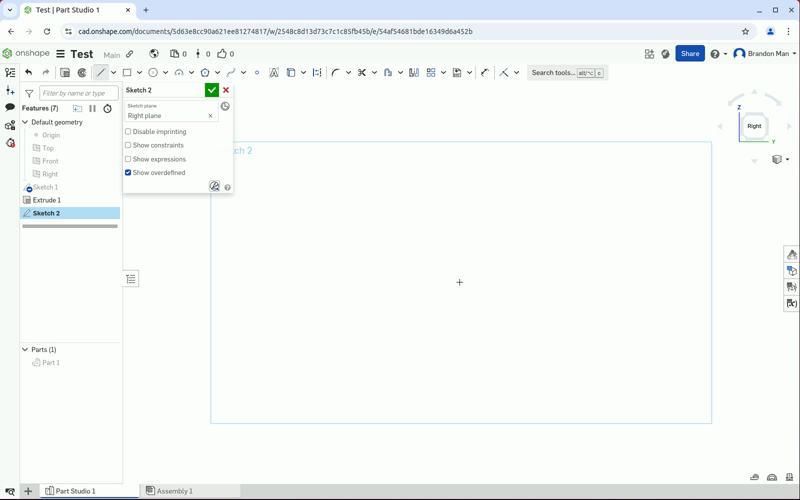
key_up(shift)
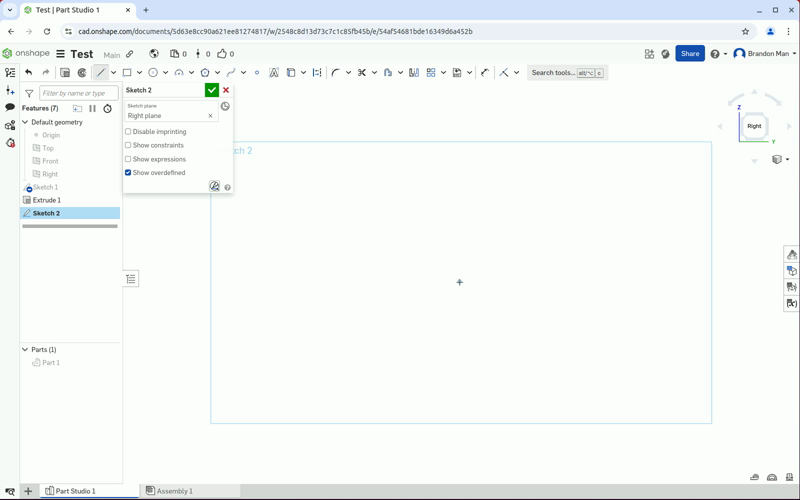
key_down(shift)
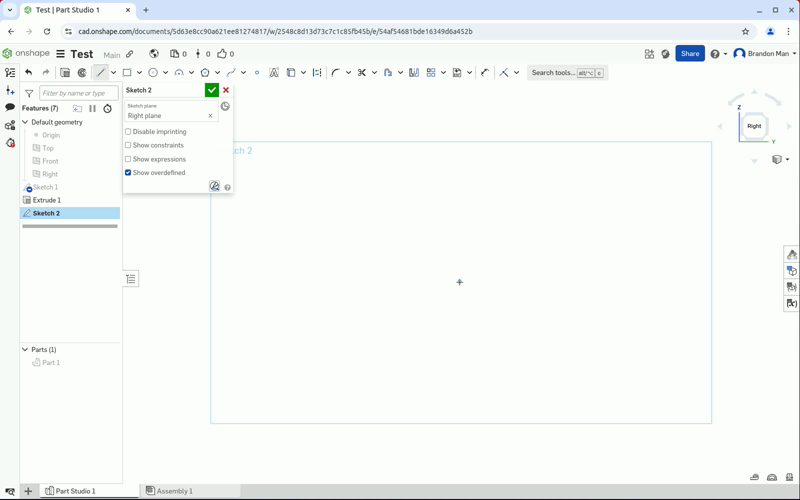
mouse_move(489, 281)
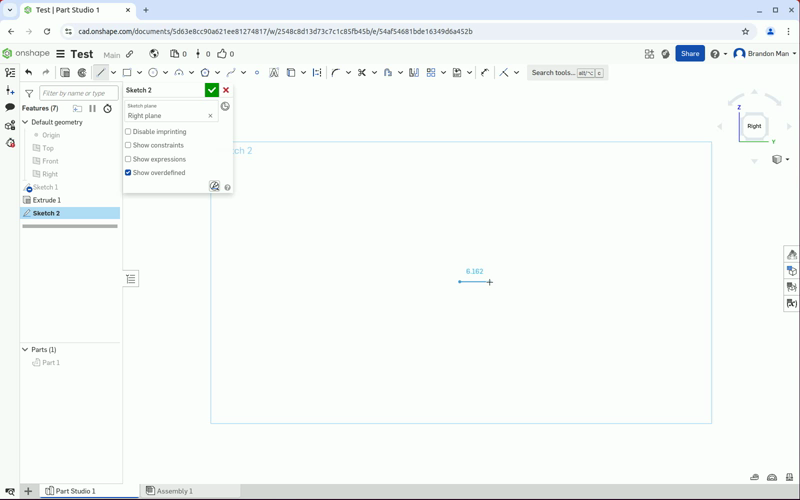
mouse_move(463, 281)
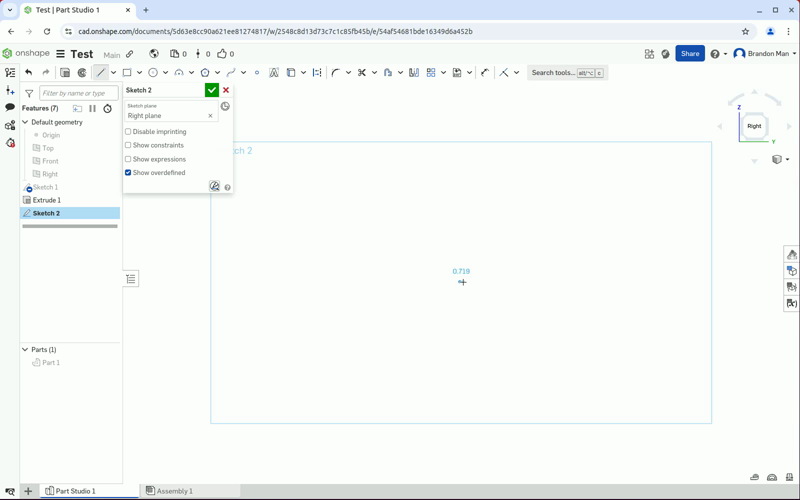
scroll(6)
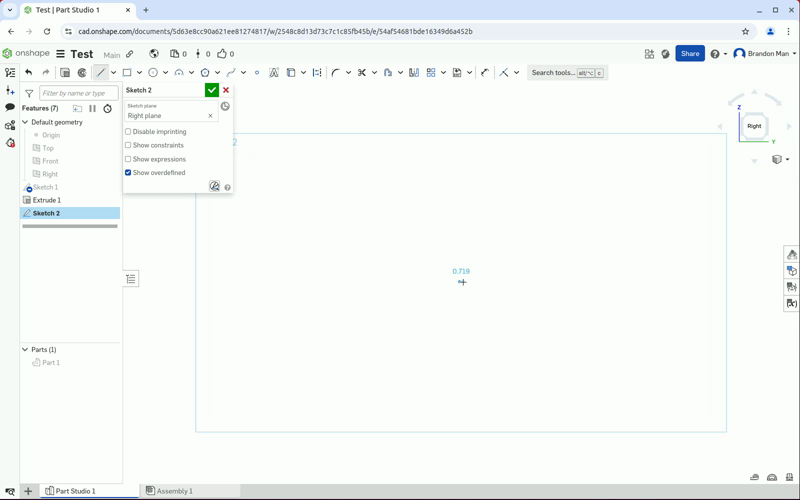
scroll(6)
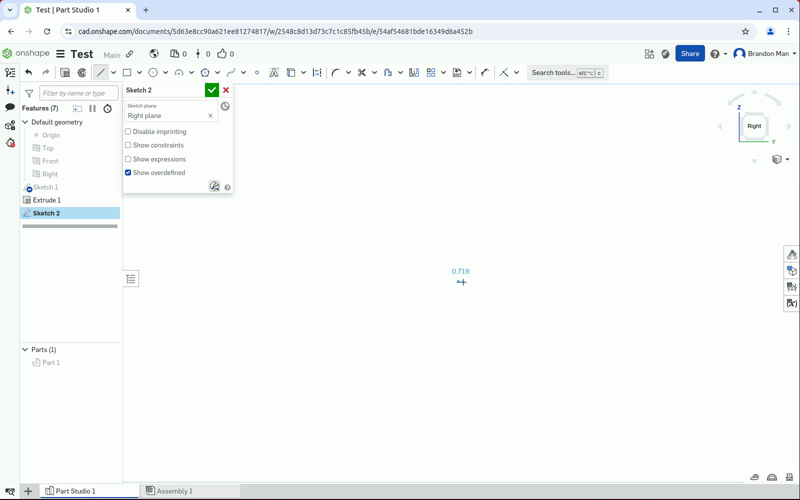
scroll(6)
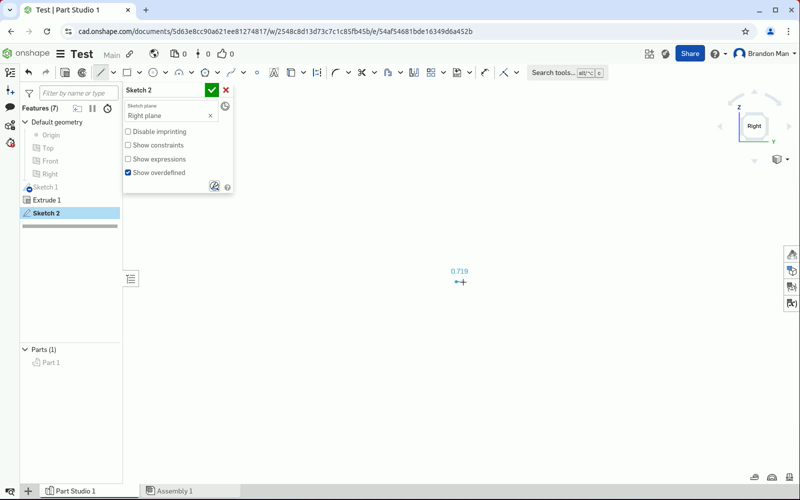
scroll(6)
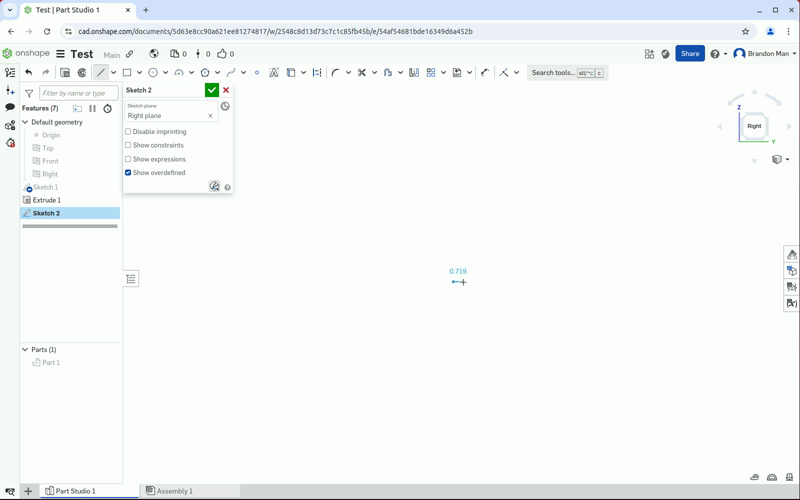
scroll(6)
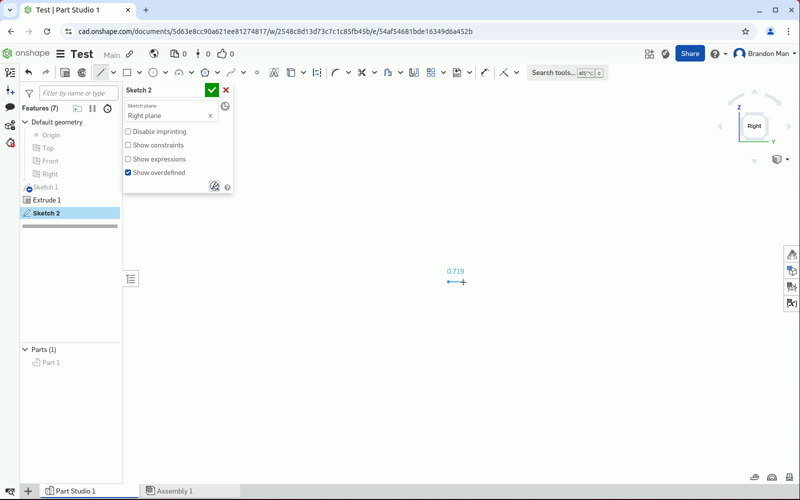
scroll(6)
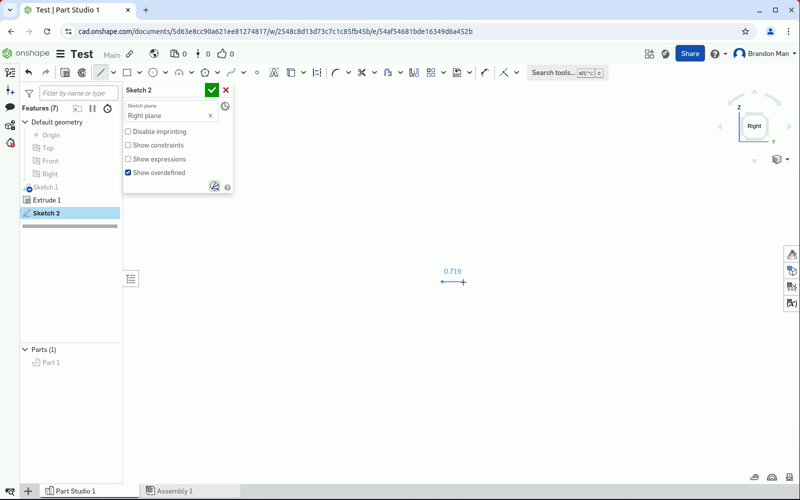
scroll(6)
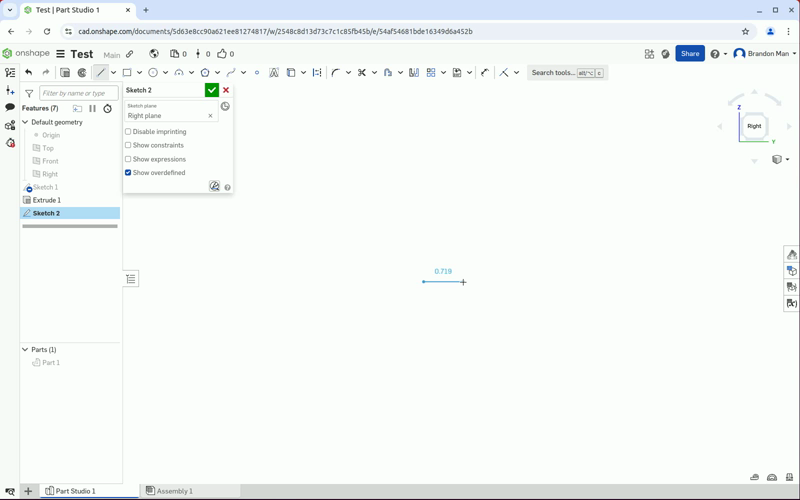
click(463, 281)
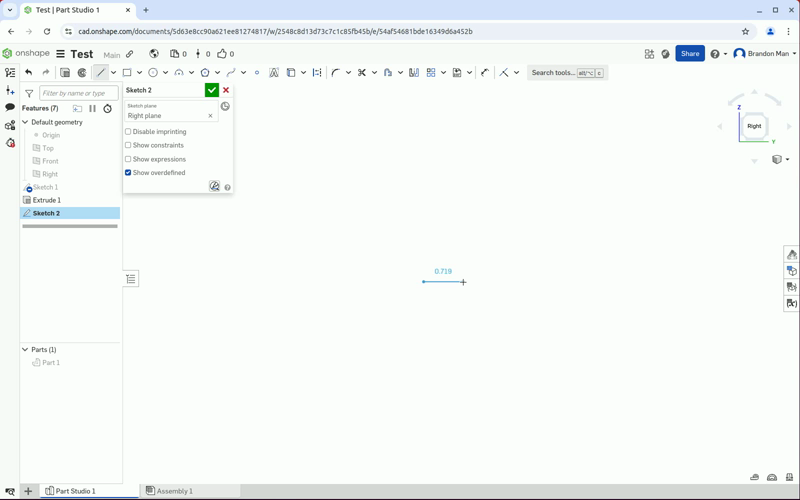
scroll(-6)
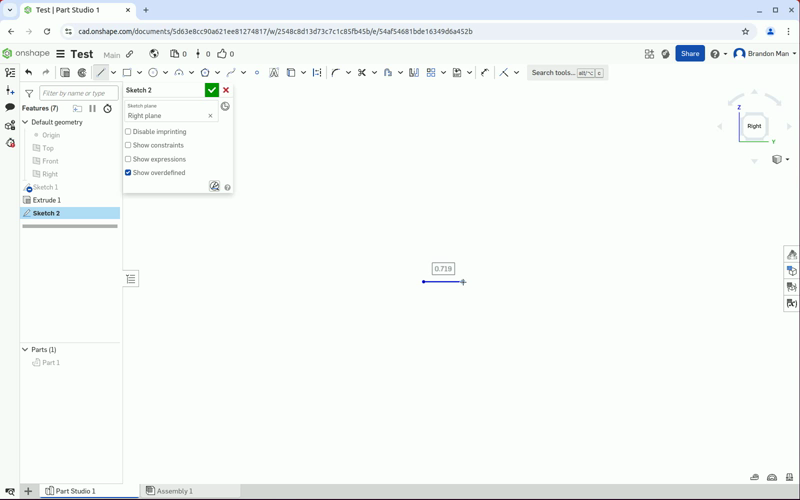
scroll(-6)
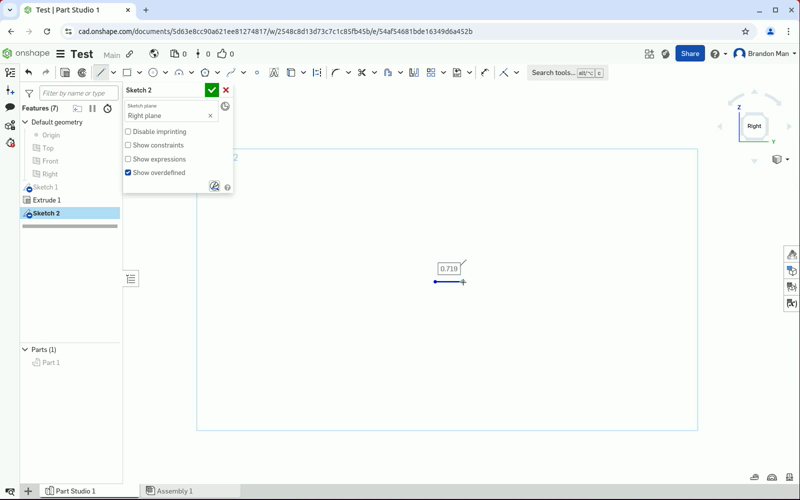
scroll(-6)
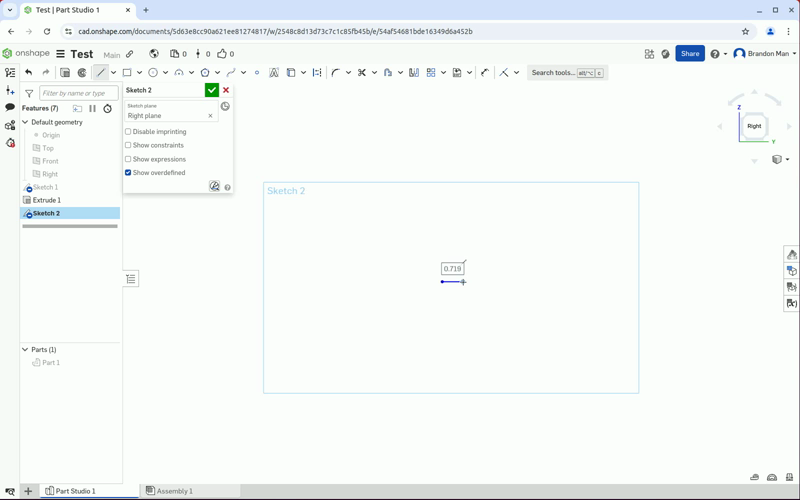
scroll(-6)
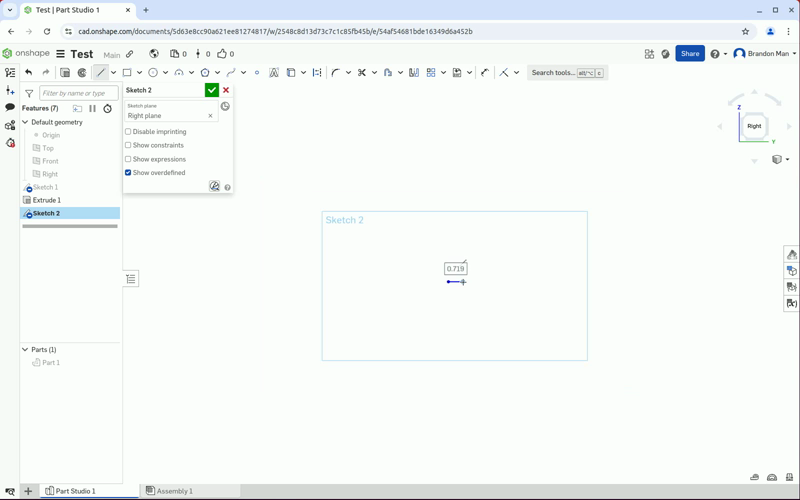
scroll(-6)
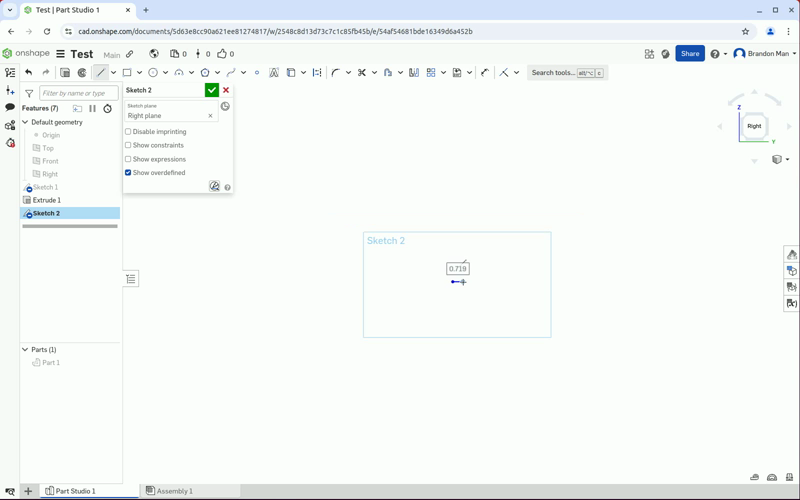
scroll(-6)
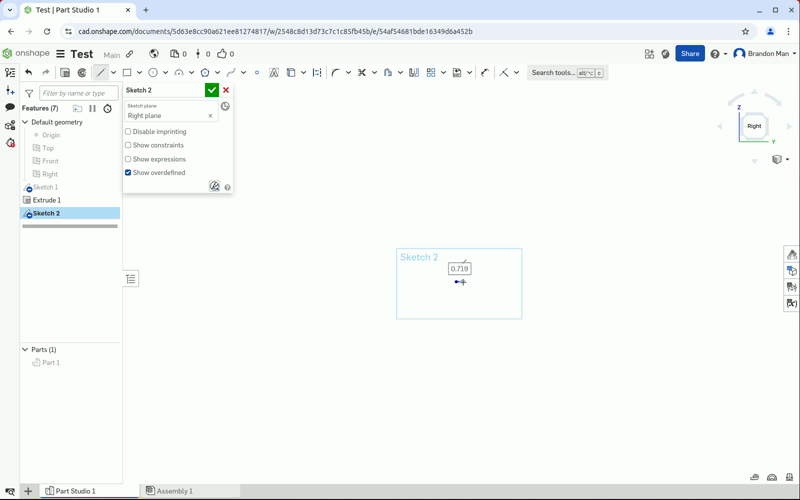
scroll(-6)
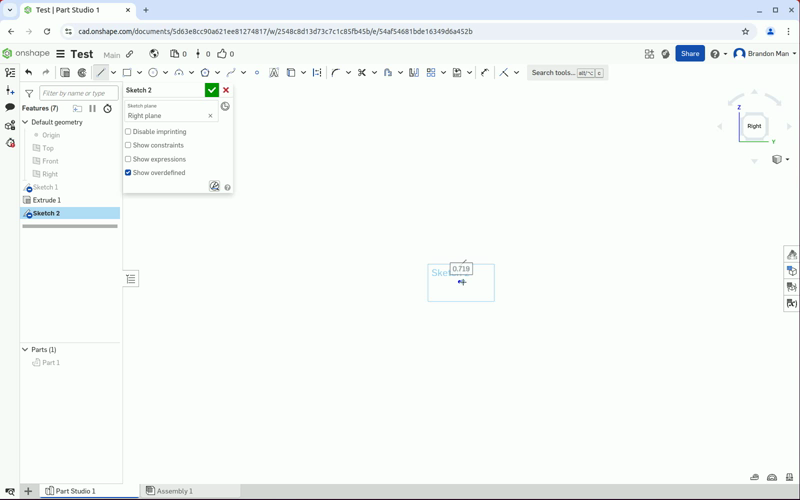
key_up(shift)
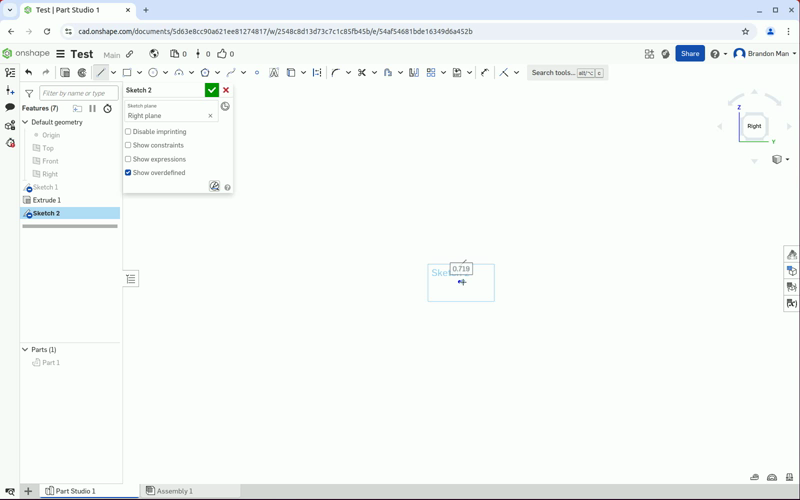
key_down(shift)
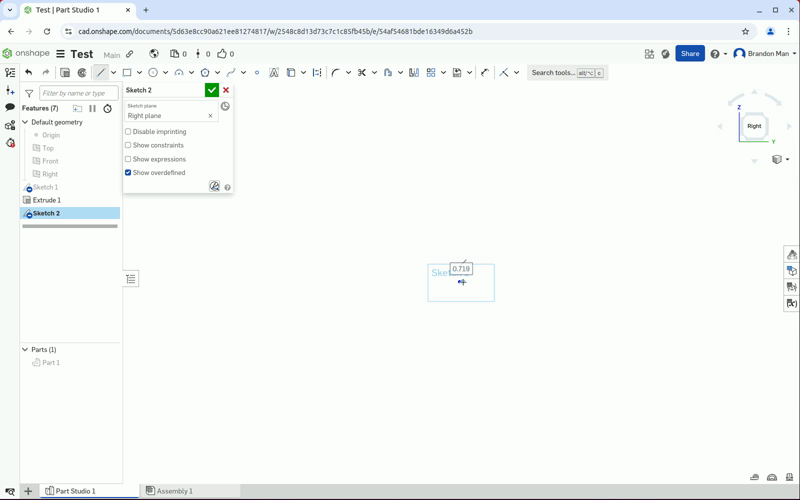
mouse_move(493, 281)
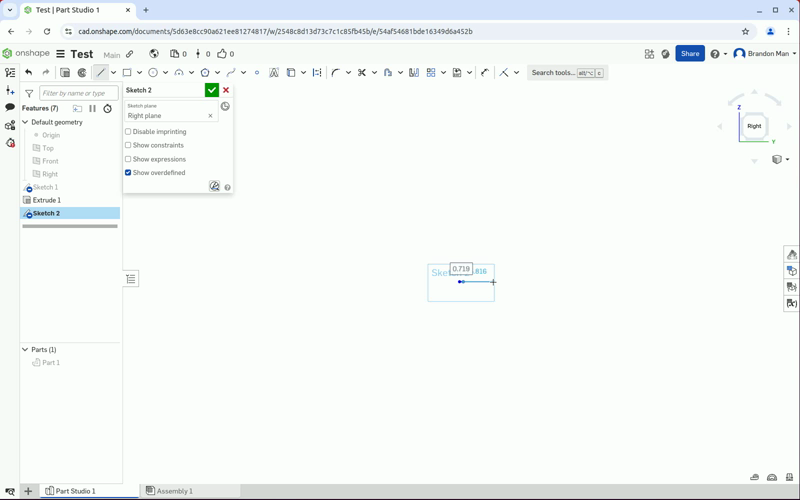
mouse_move(463, 280)
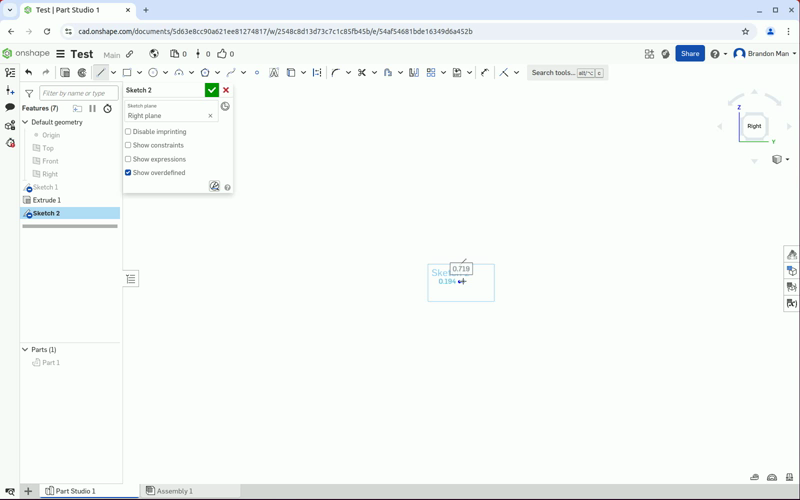
scroll(6)
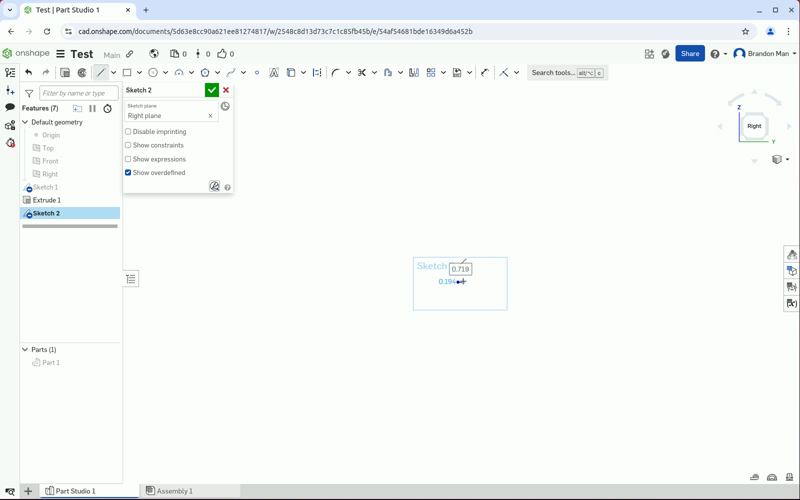
scroll(6)
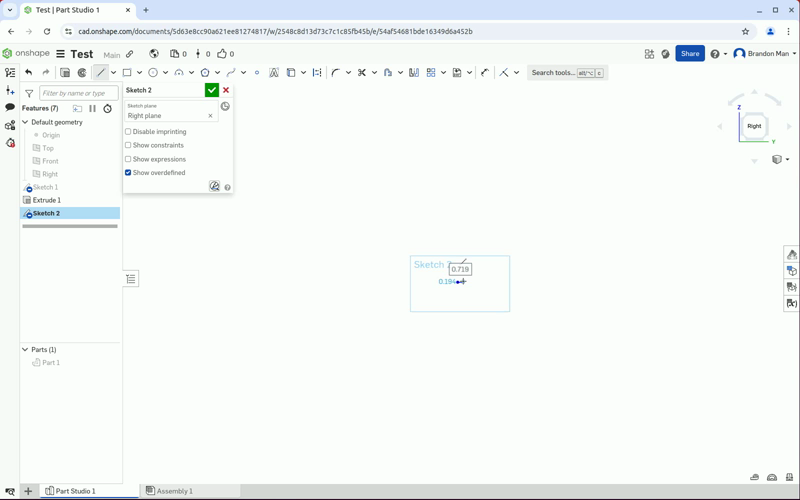
scroll(6)
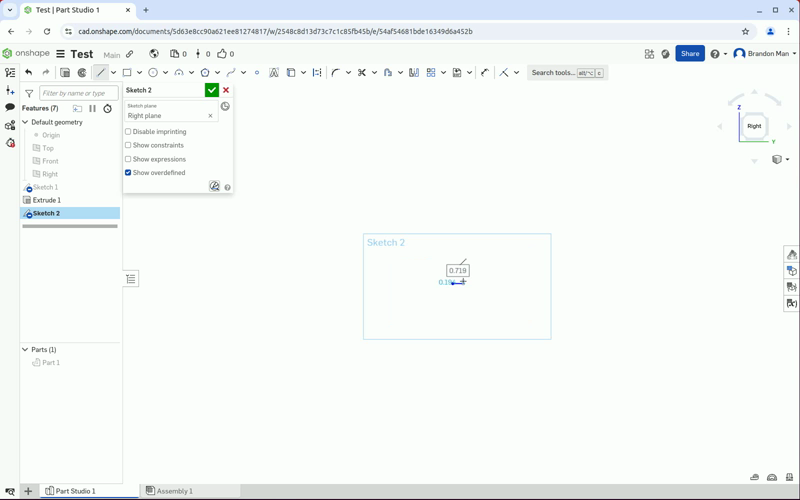
scroll(6)
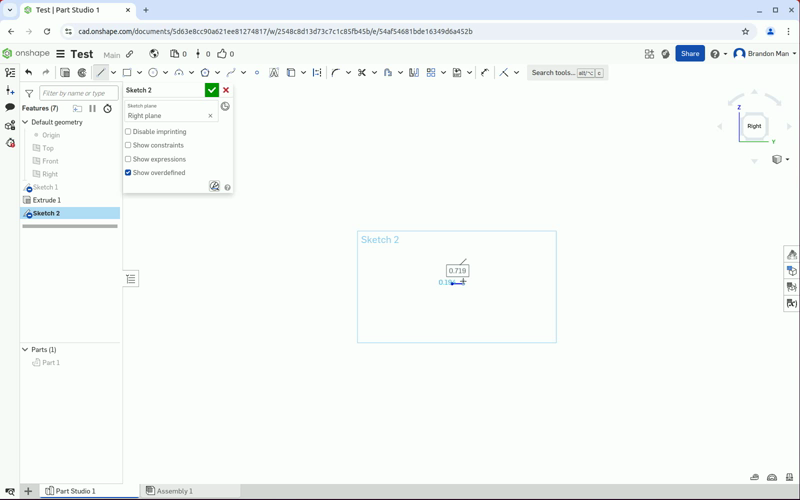
scroll(6)
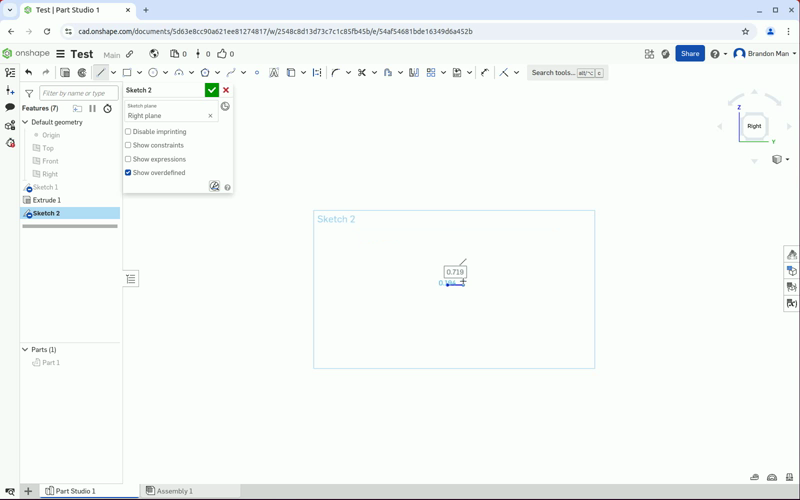
scroll(6)
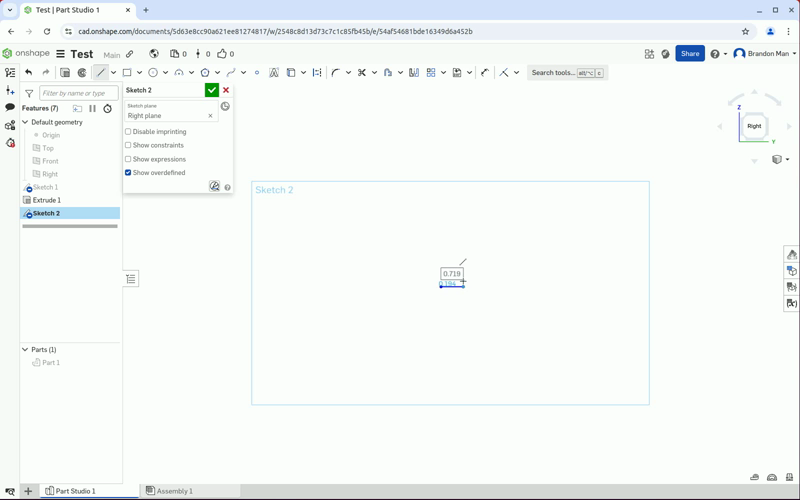
scroll(6)
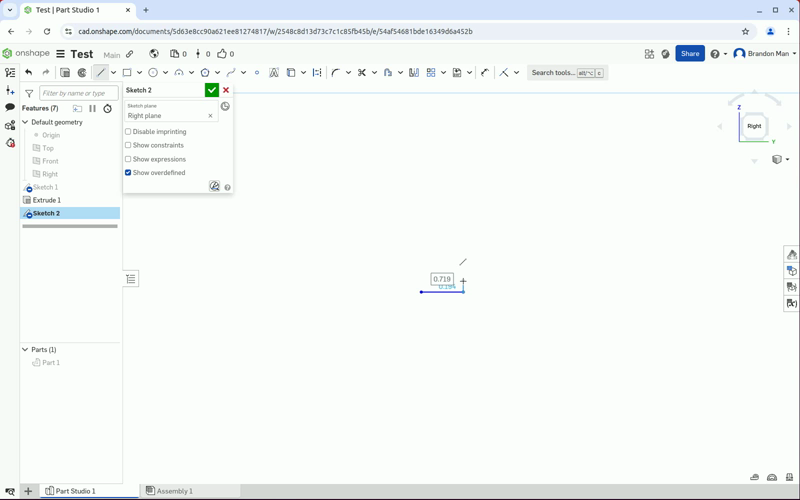
click(463, 280)
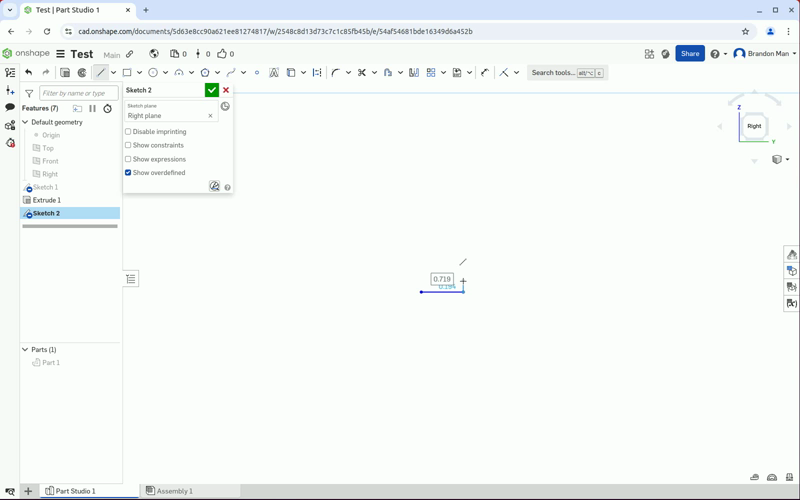
scroll(-6)
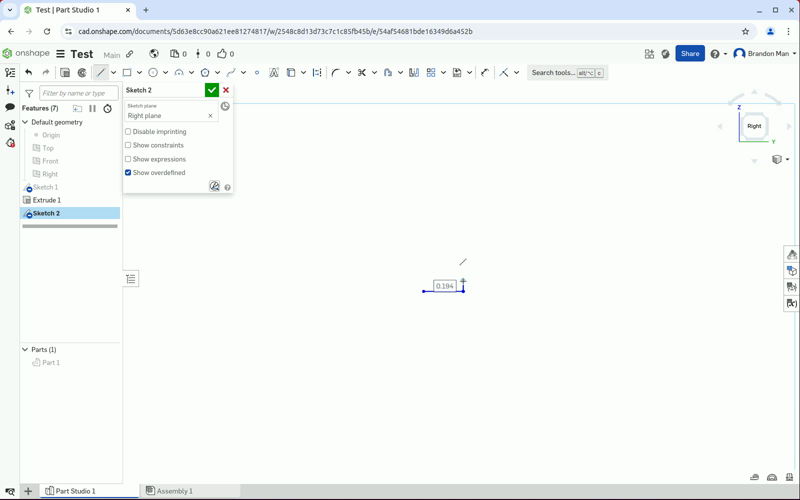
scroll(-6)
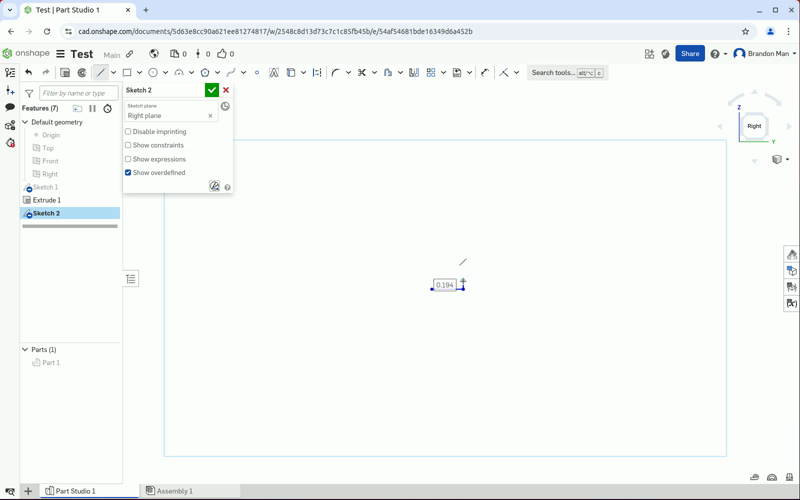
scroll(-6)
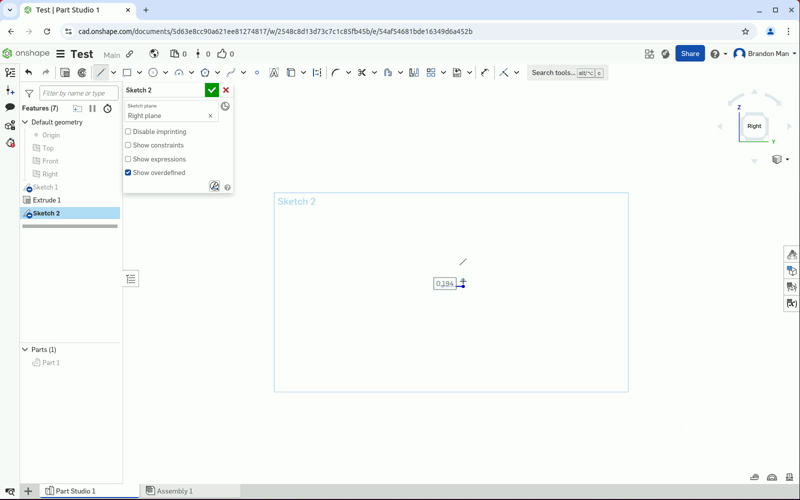
scroll(-6)
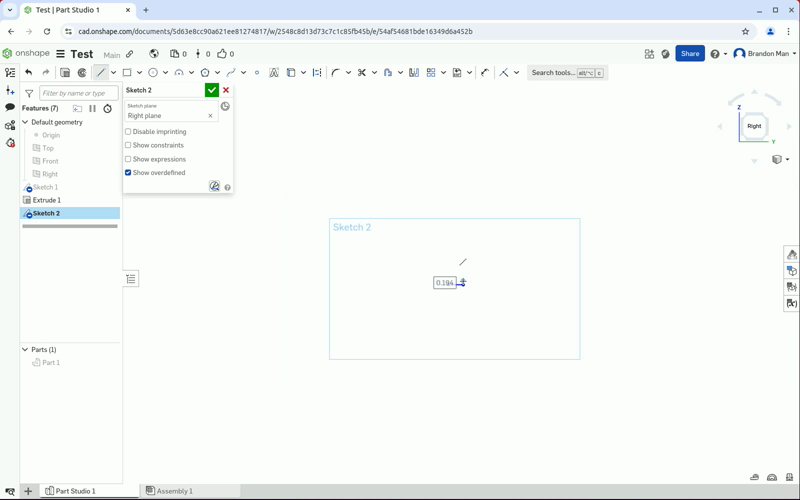
scroll(-6)
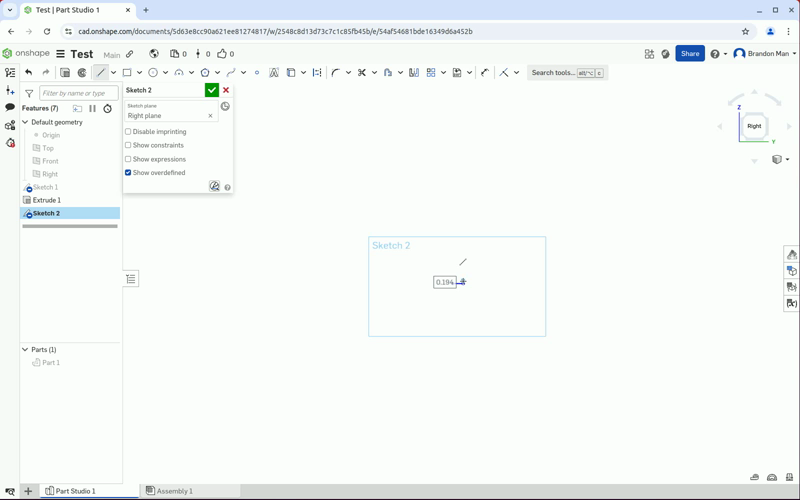
scroll(-6)
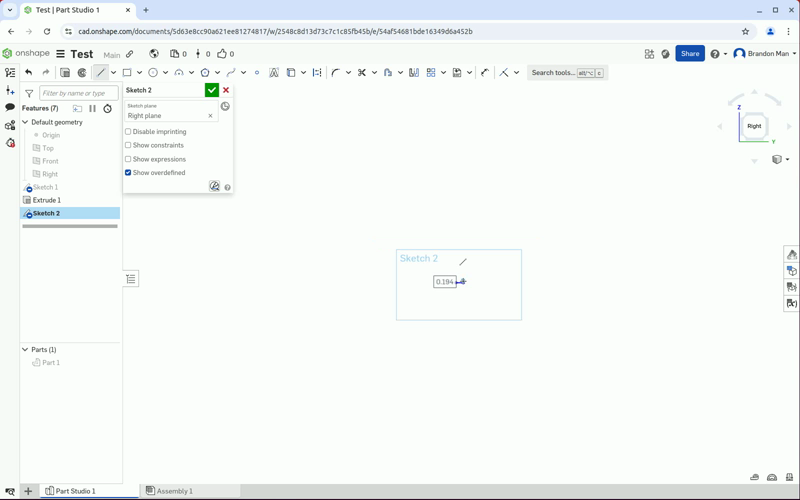
scroll(-6)
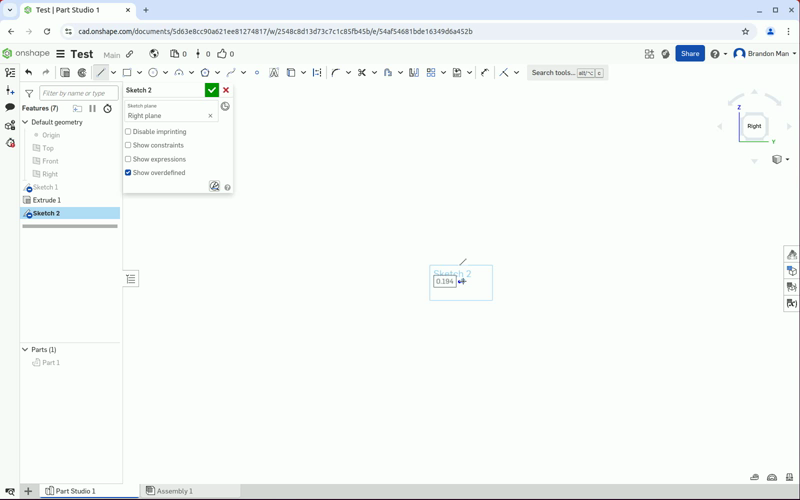
key_up(shift)
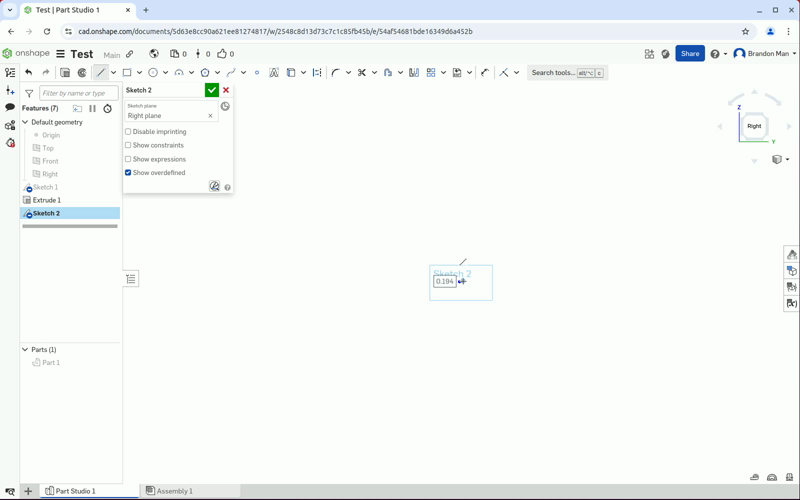
key_down(shift)
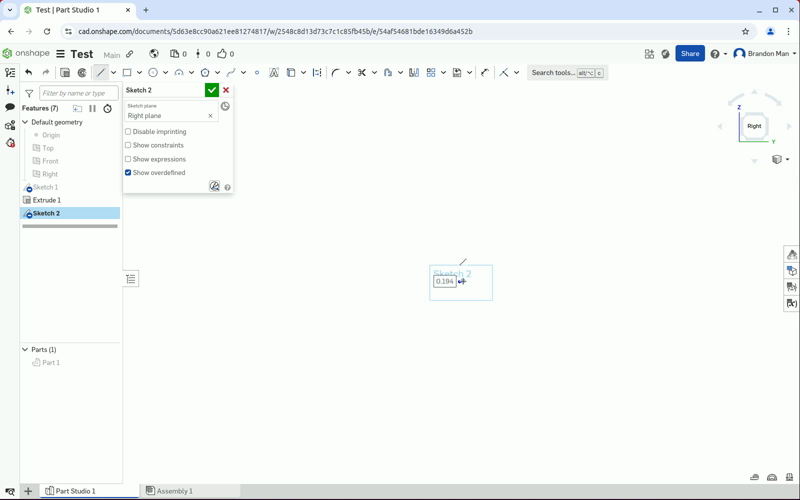
mouse_move(493, 280)
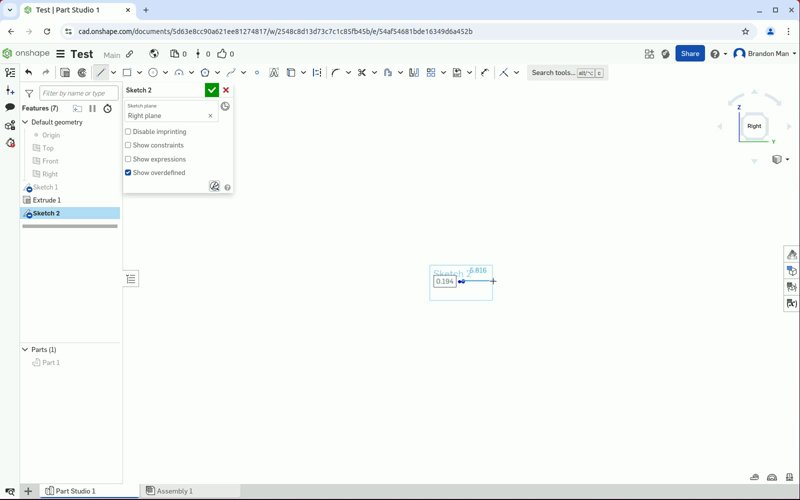
mouse_move(459, 280)
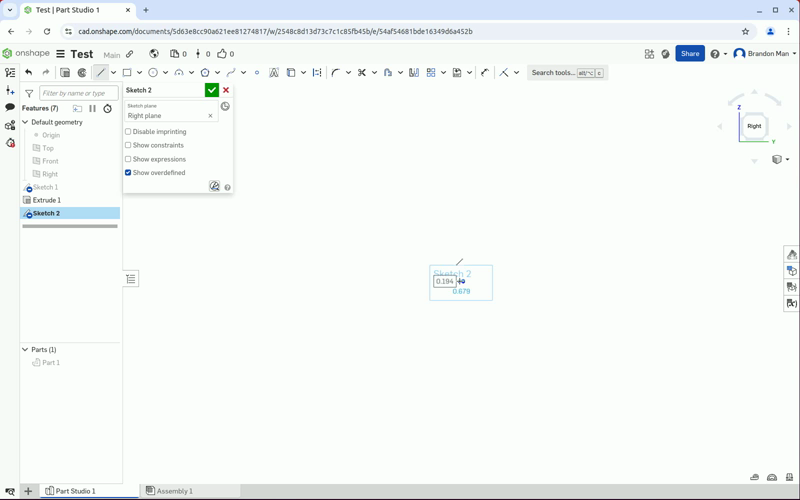
scroll(6)
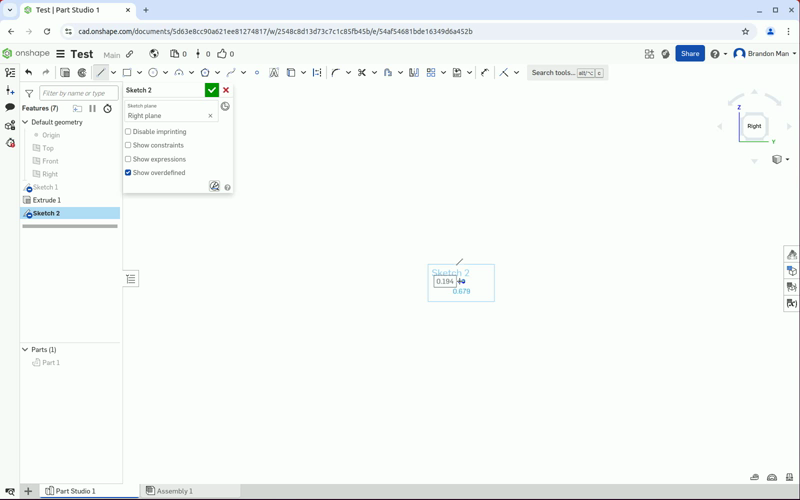
scroll(6)
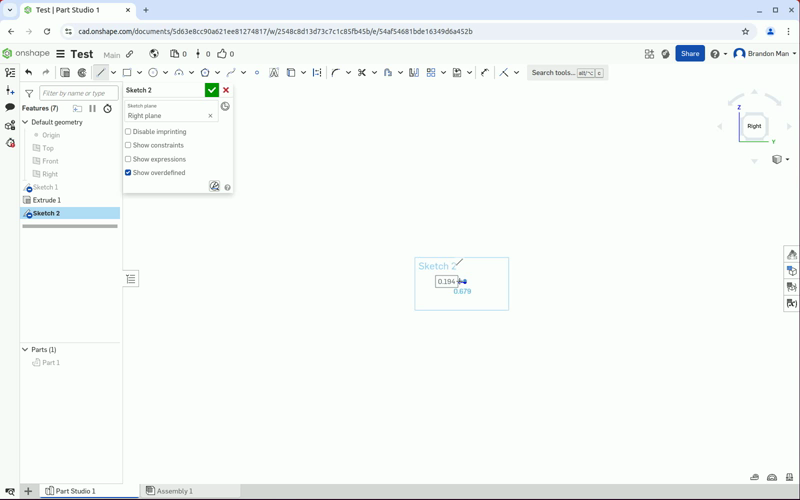
scroll(6)
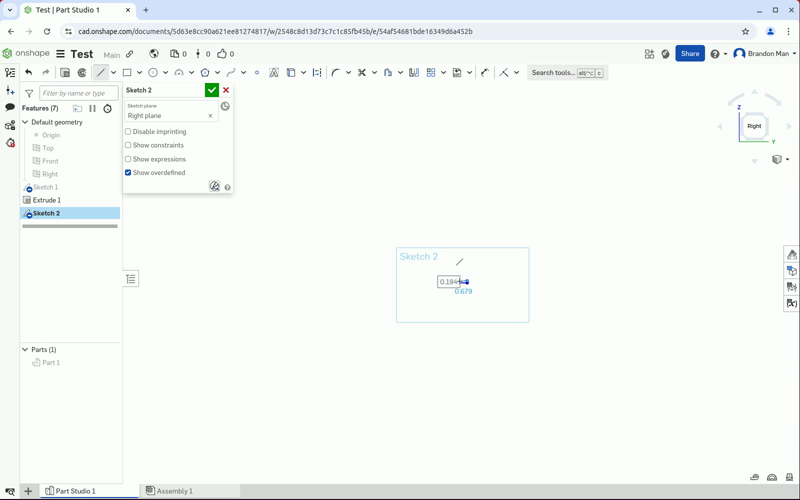
scroll(6)
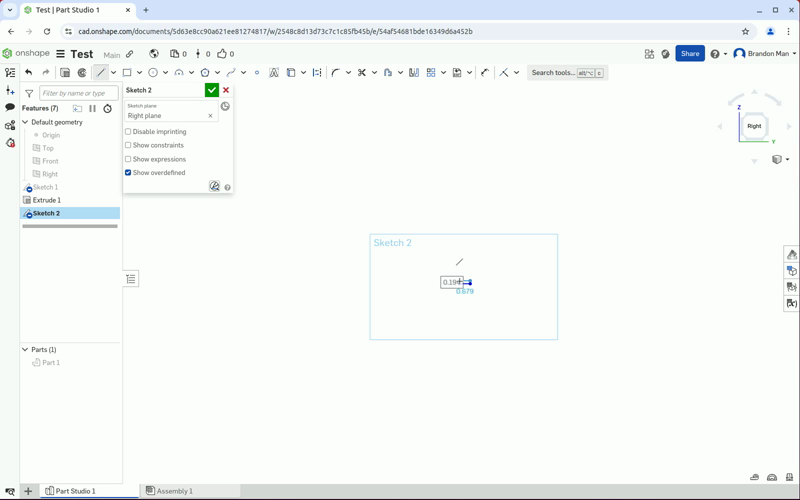
scroll(6)
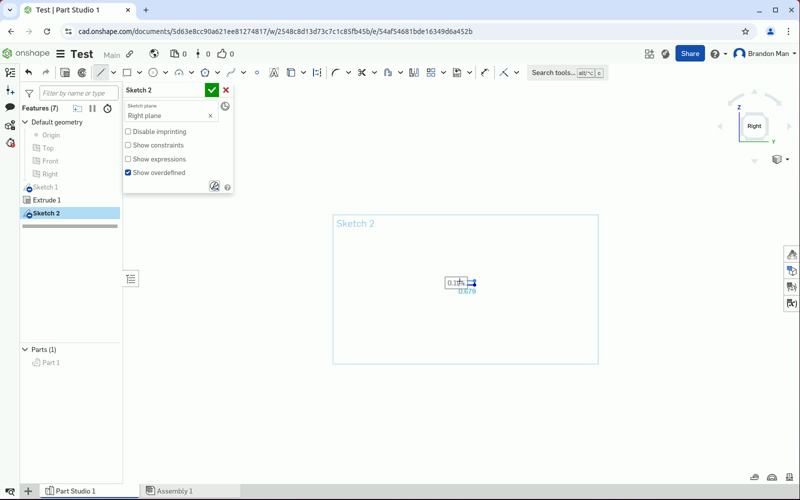
scroll(6)
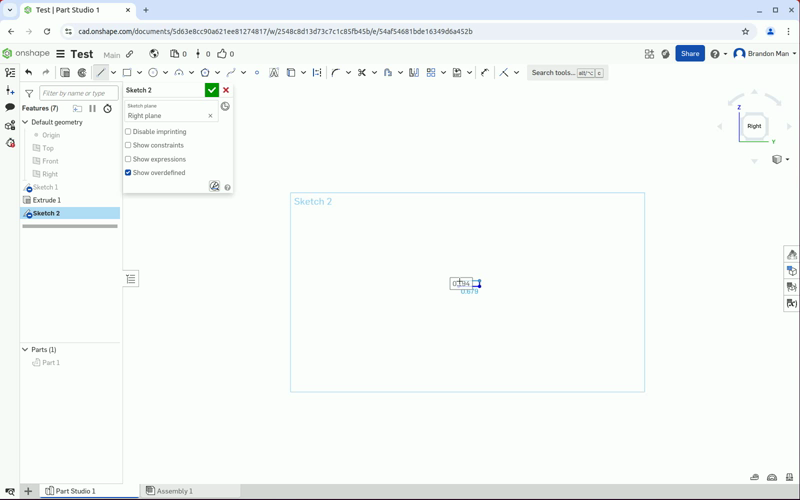
scroll(6)
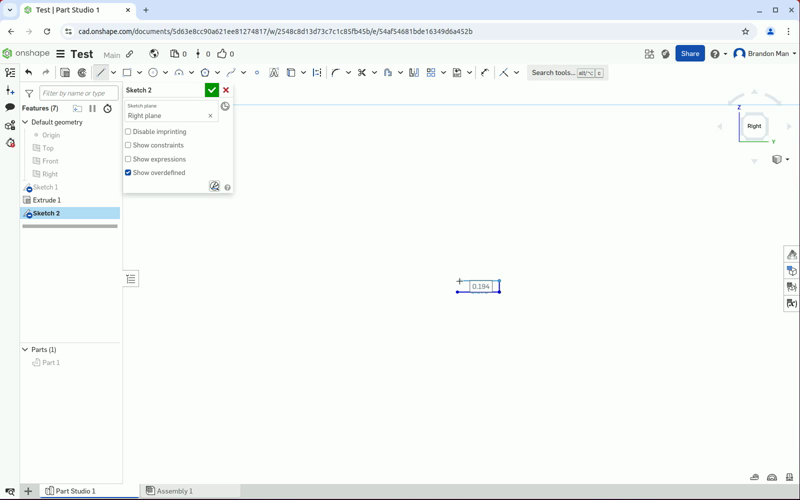
click(459, 280)
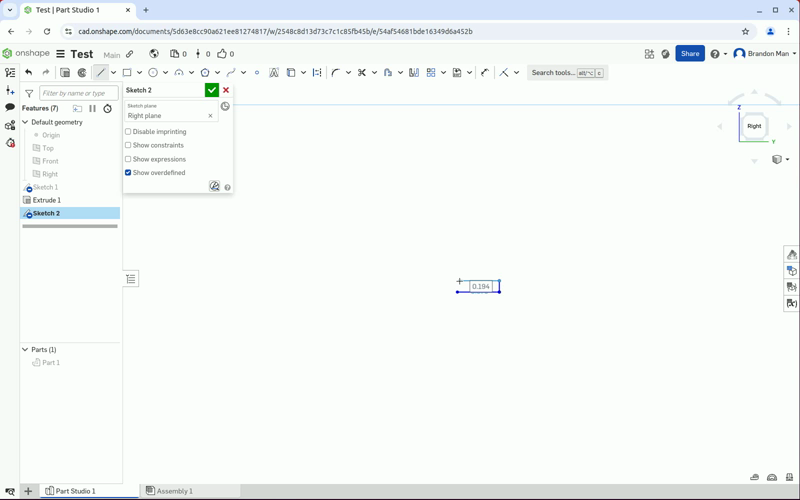
scroll(-6)
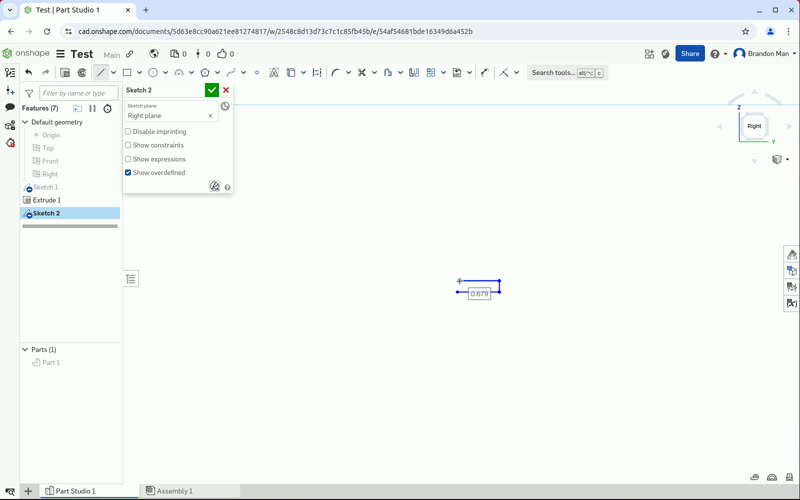
scroll(-6)
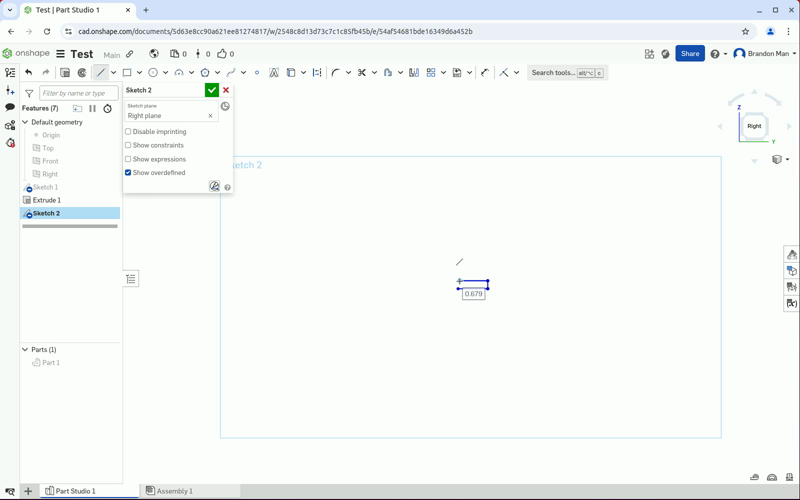
scroll(-6)
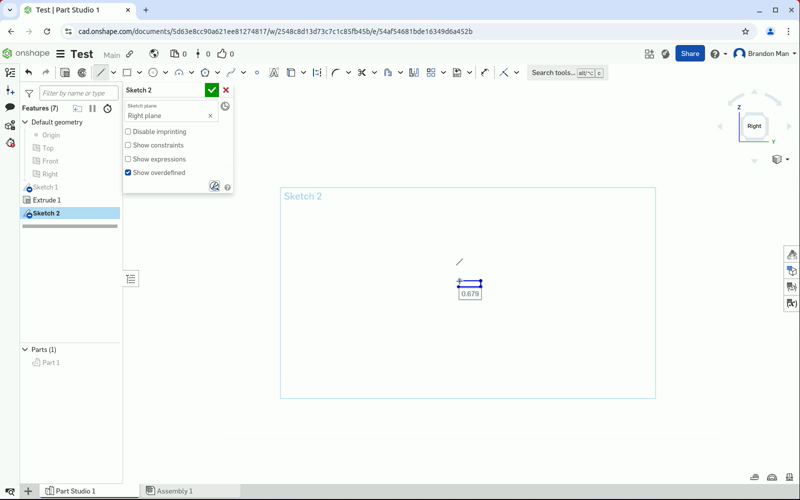
scroll(-6)
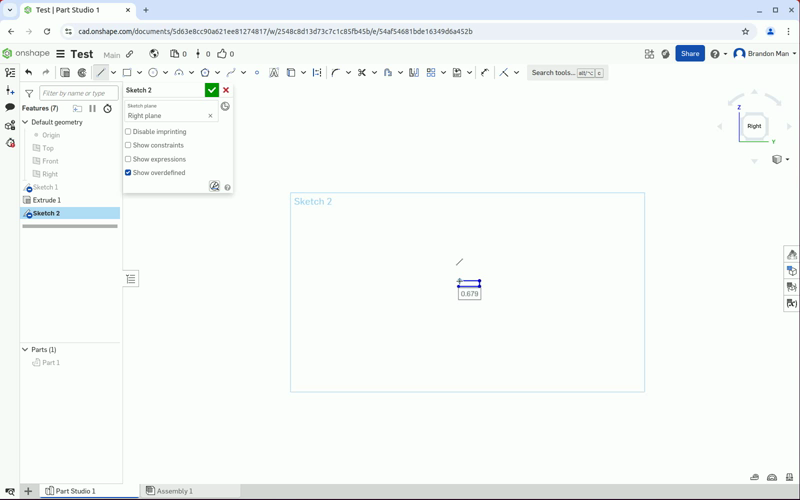
scroll(-6)
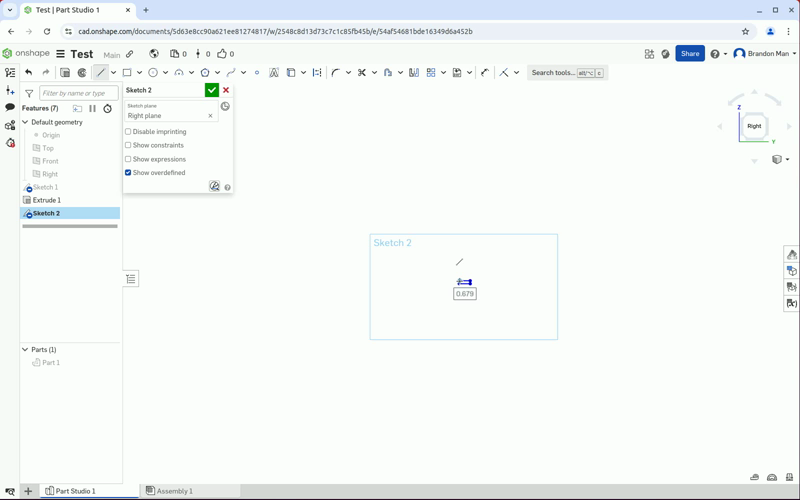
scroll(-6)
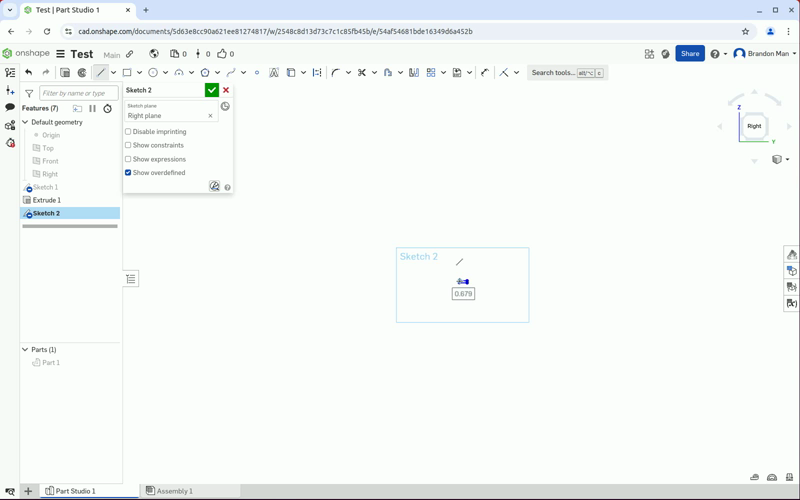
scroll(-6)
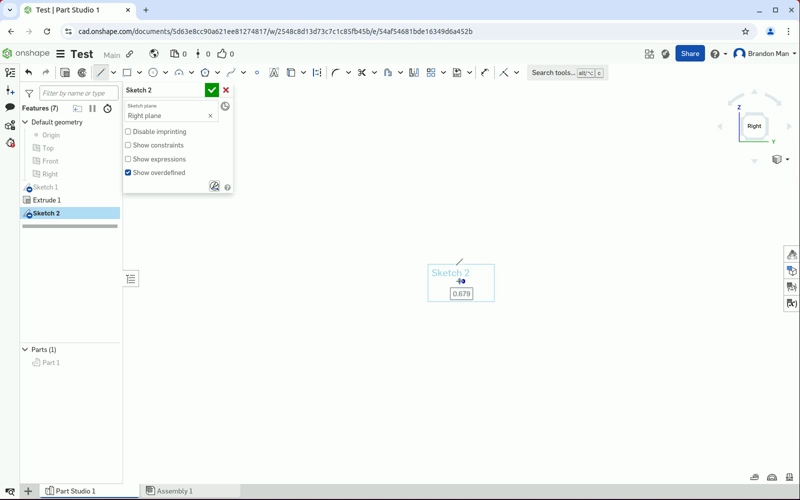
key_up(shift)
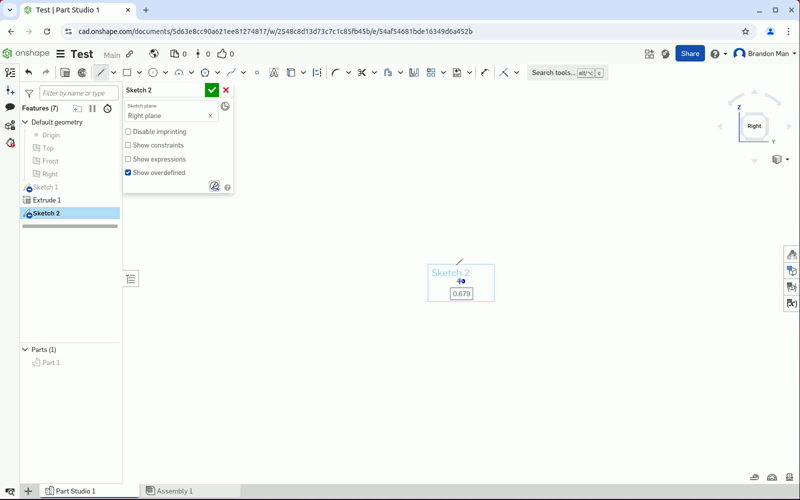
mouse_move(489, 280)
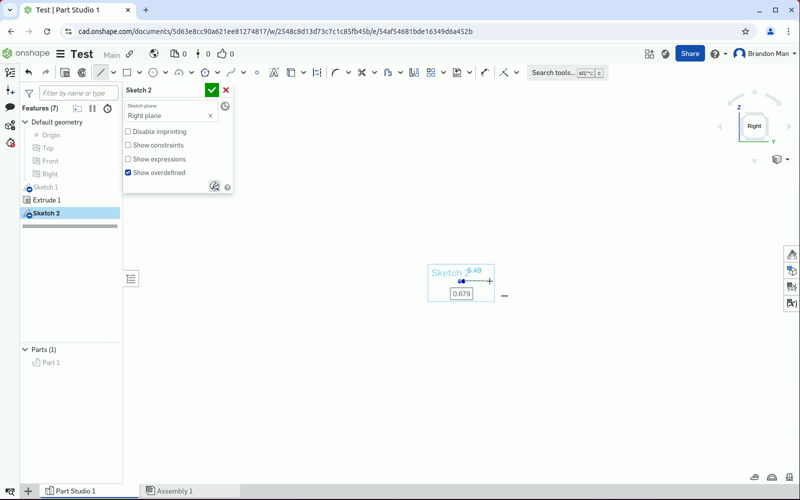
key_down(shift)
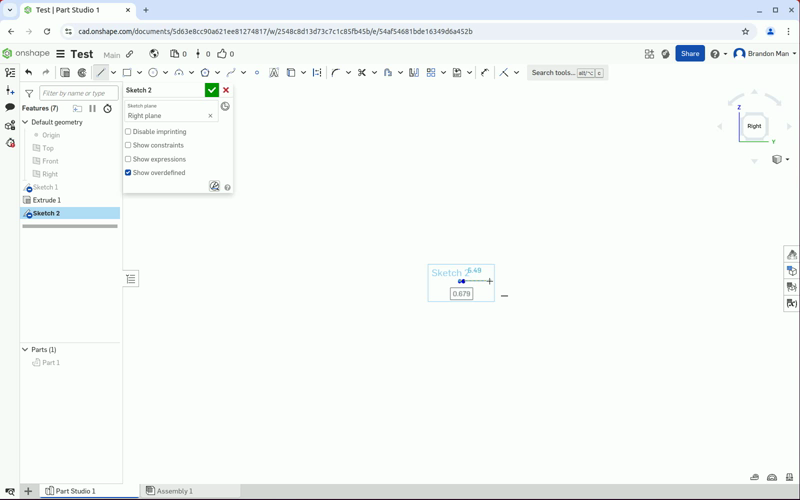
mouse_move(459, 281)
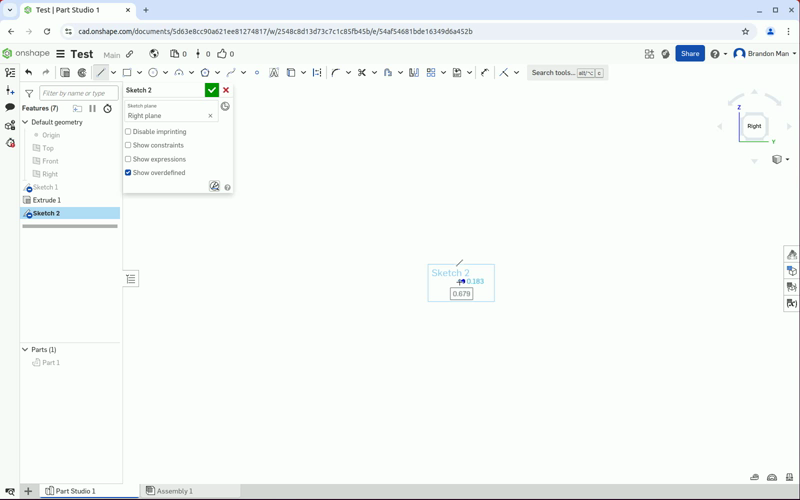
scroll(6)
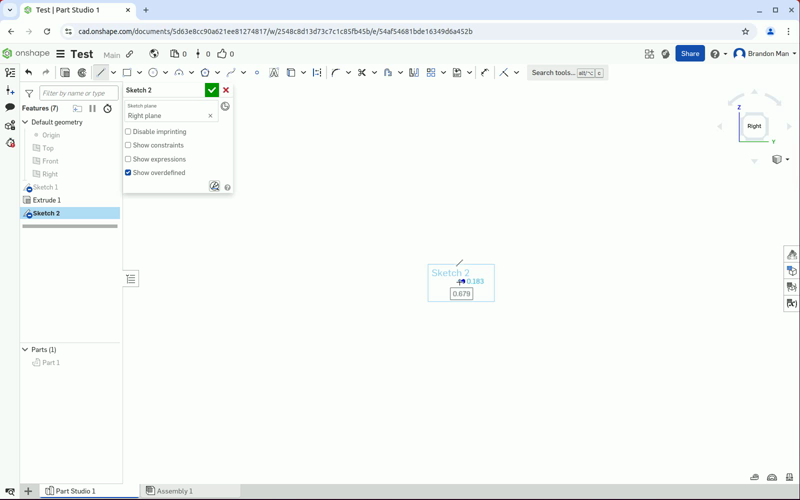
scroll(6)
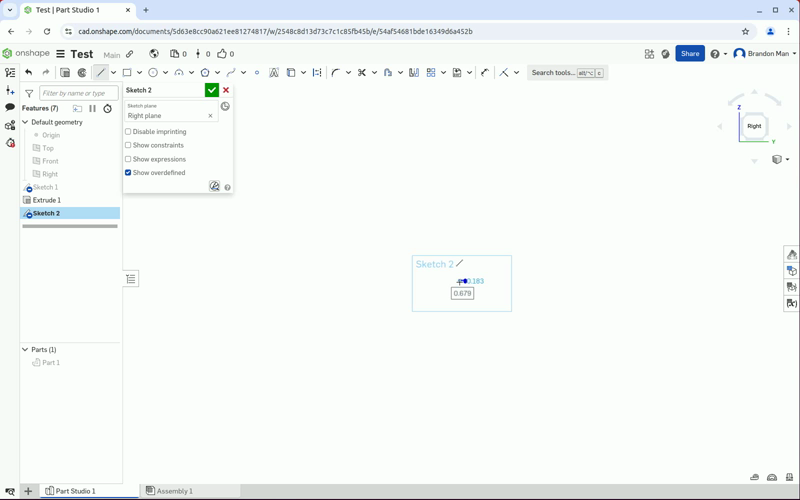
scroll(6)
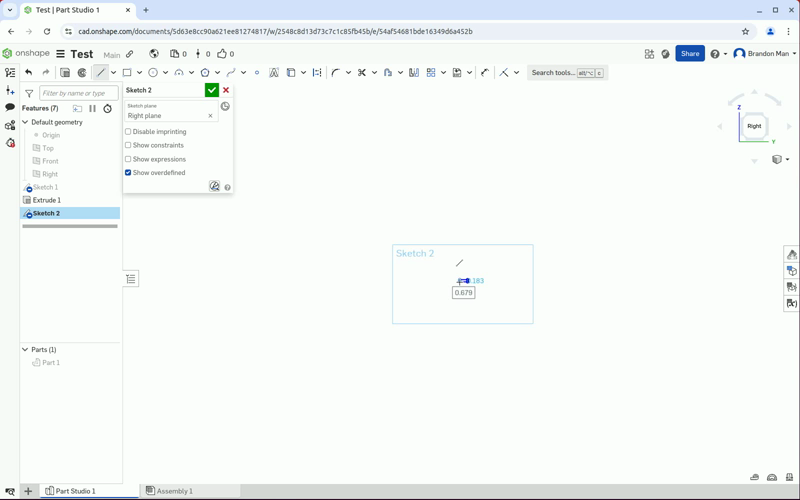
scroll(6)
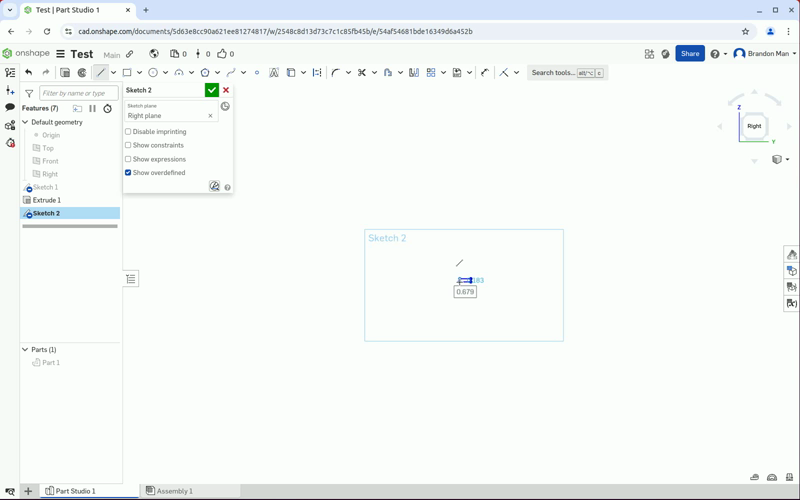
scroll(6)
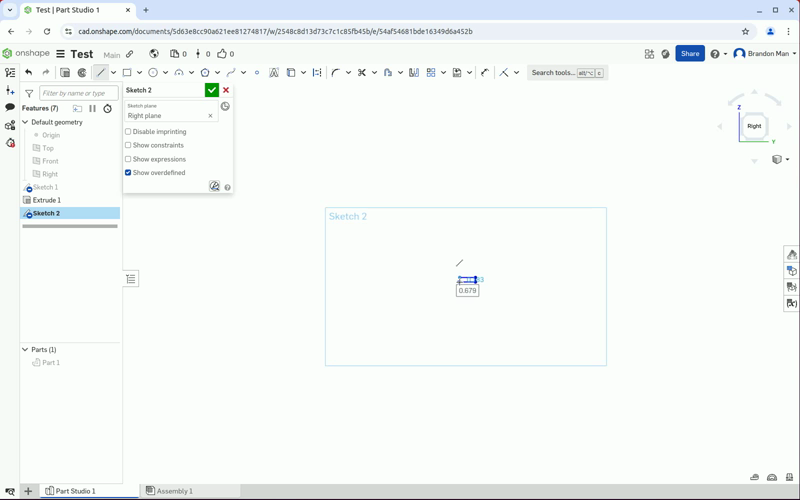
scroll(6)
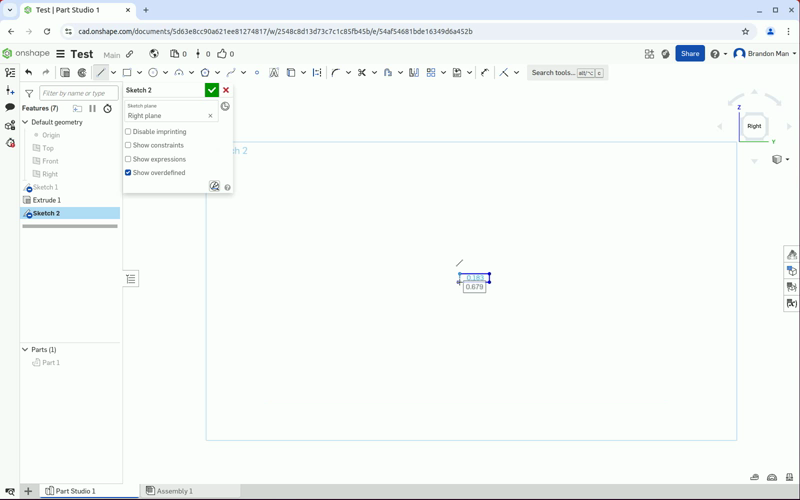
scroll(6)
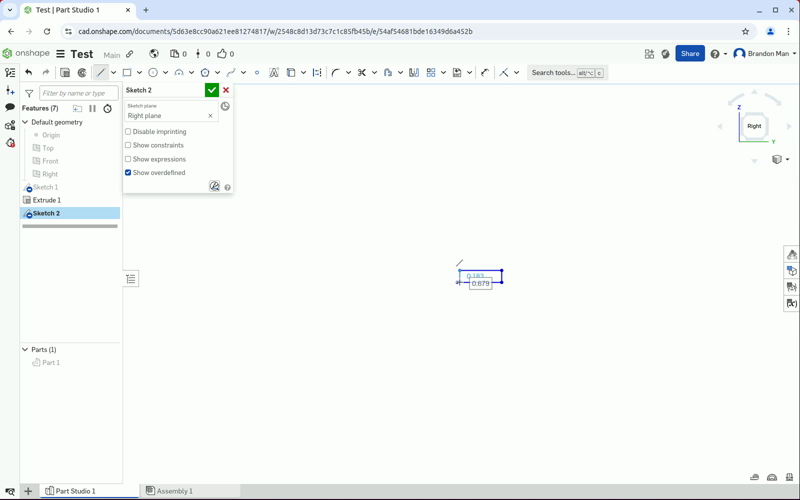
key_up(shift)
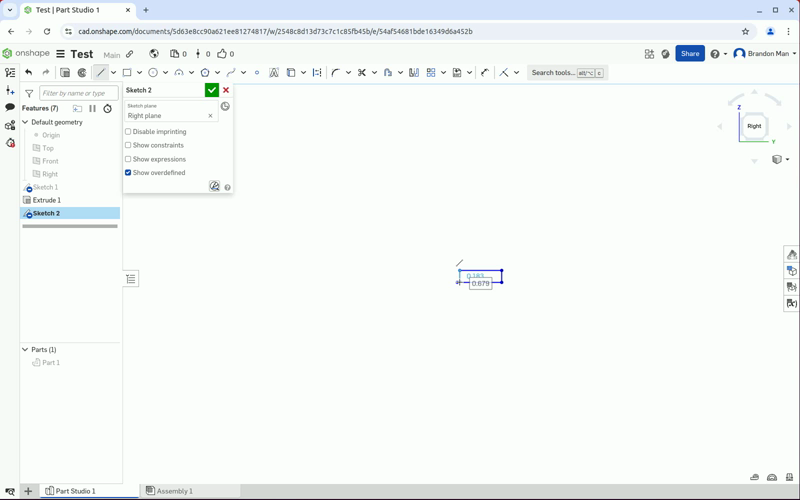
click(459, 281)
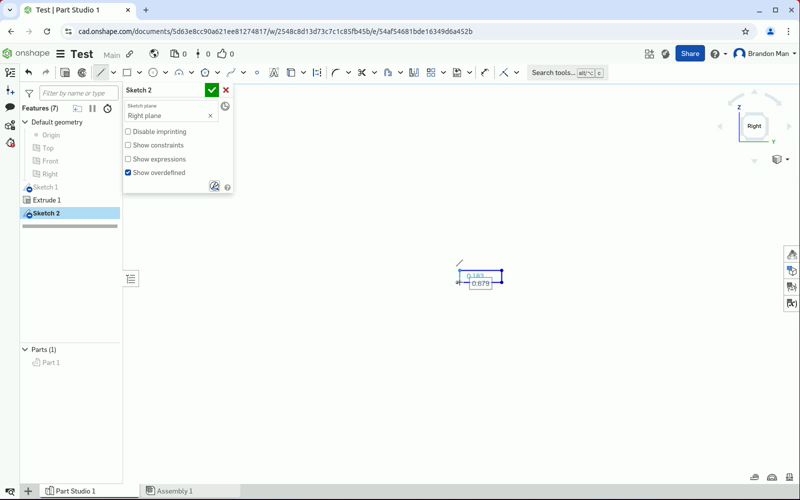
scroll(-6)
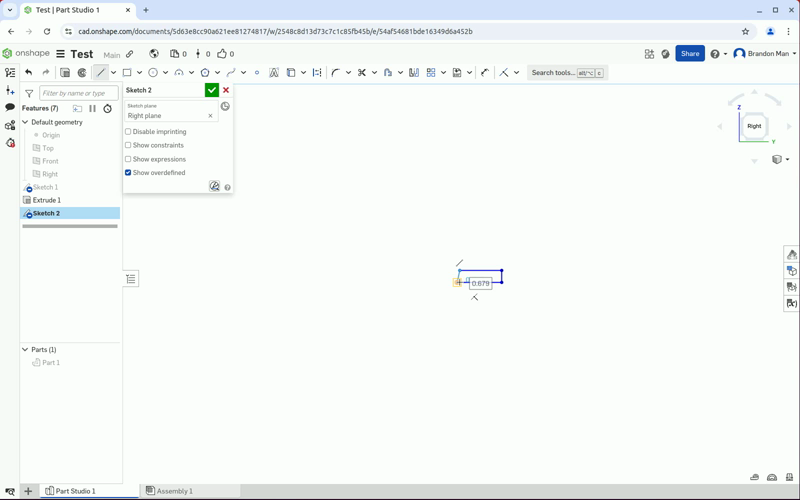
scroll(-6)
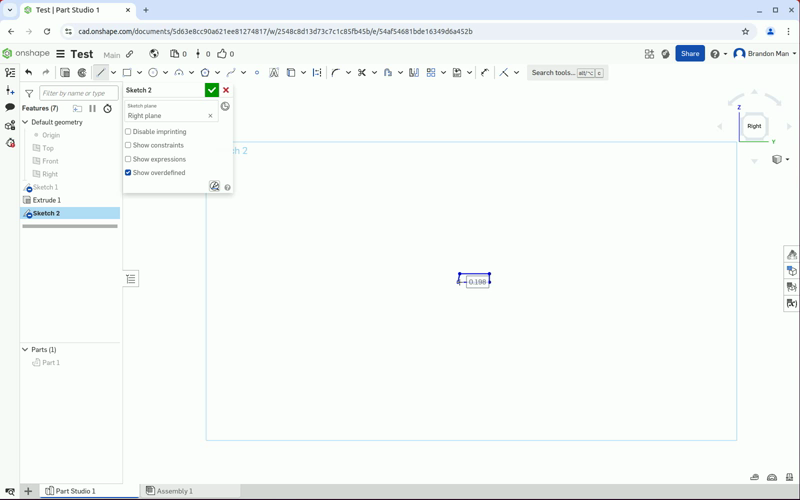
scroll(-6)
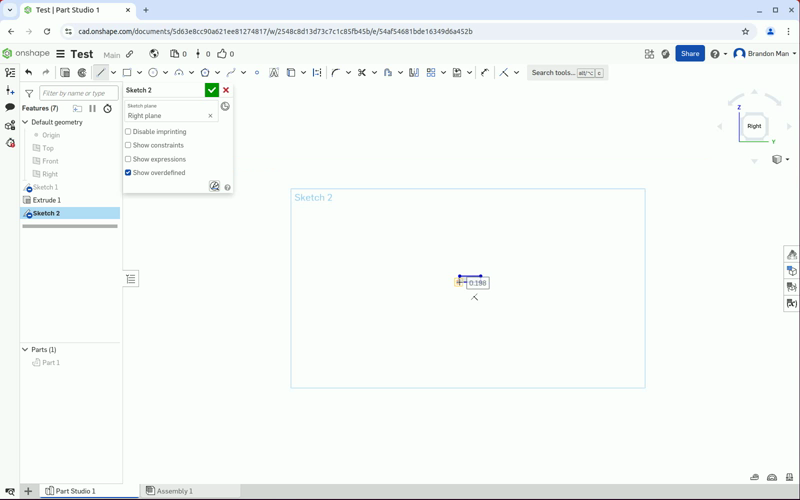
scroll(-6)
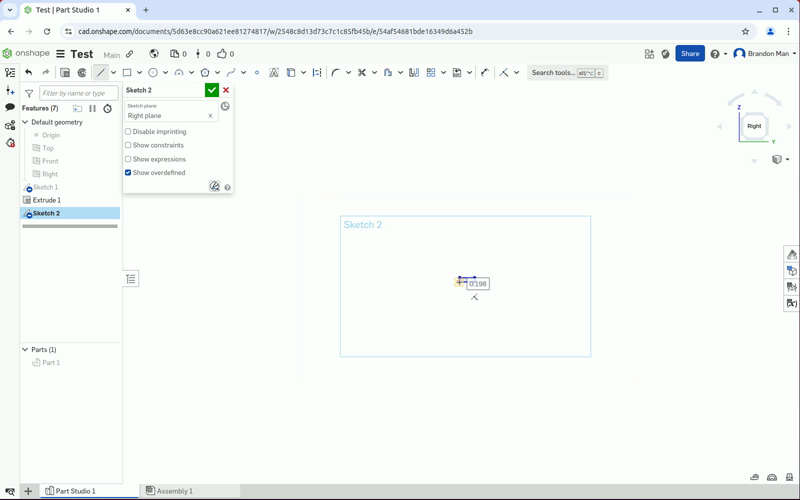
scroll(-6)
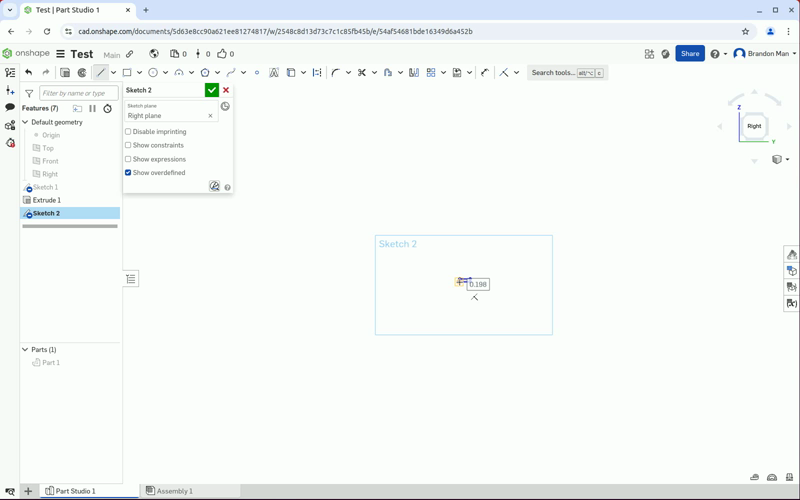
scroll(-6)
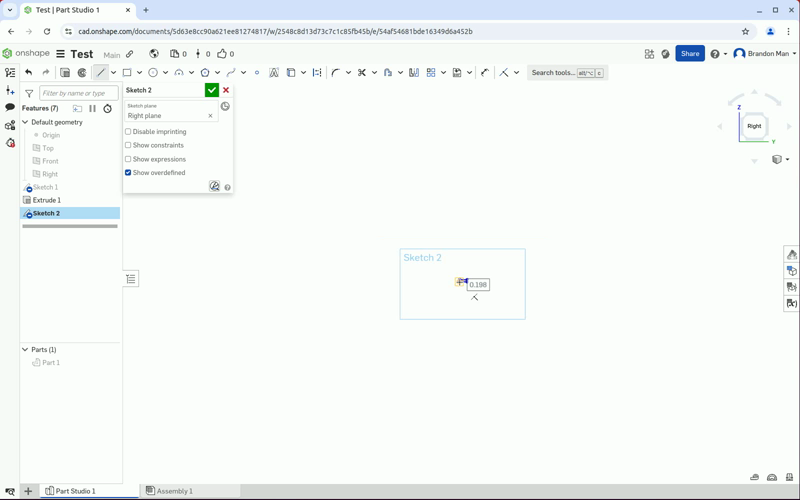
scroll(-6)
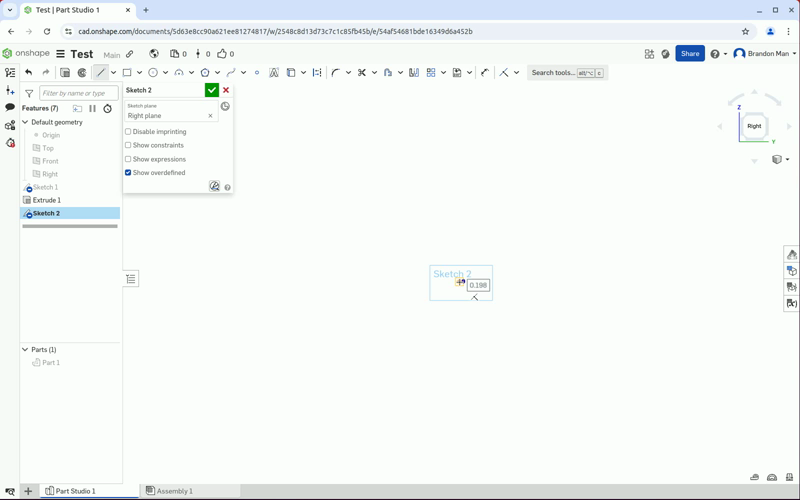
key(esc)
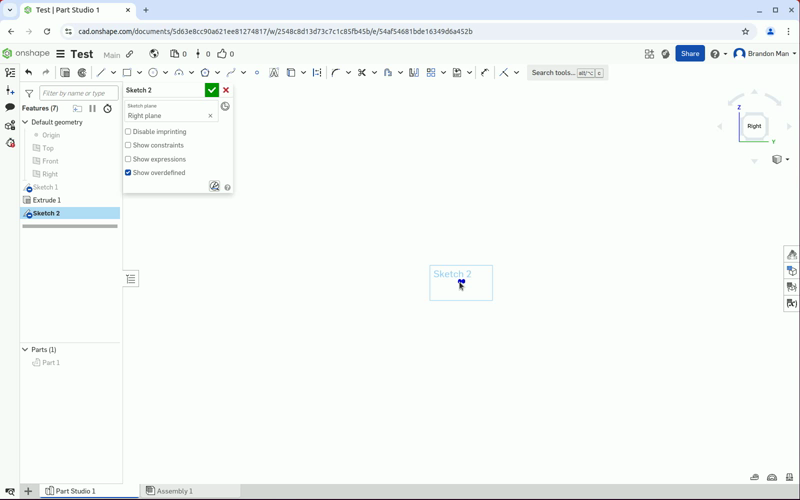
mouse_move(460, 280)
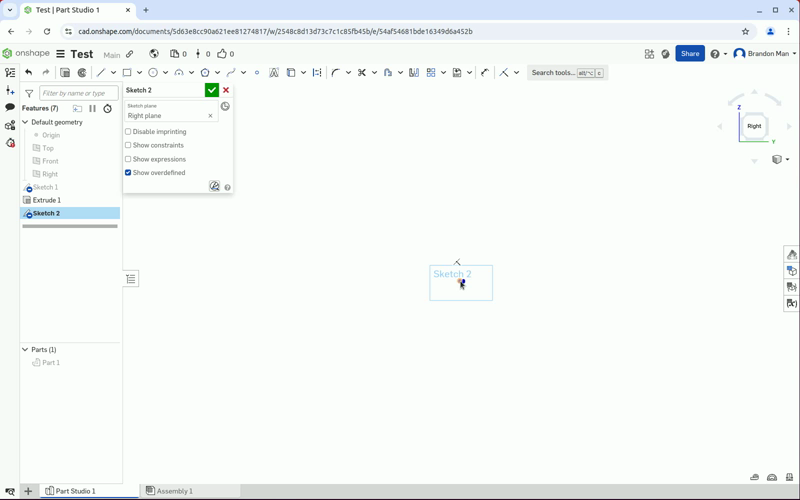
scroll(6)
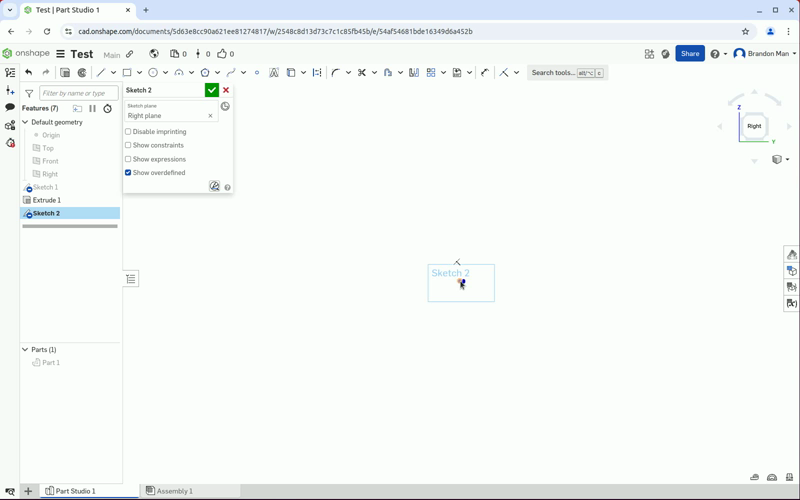
scroll(6)
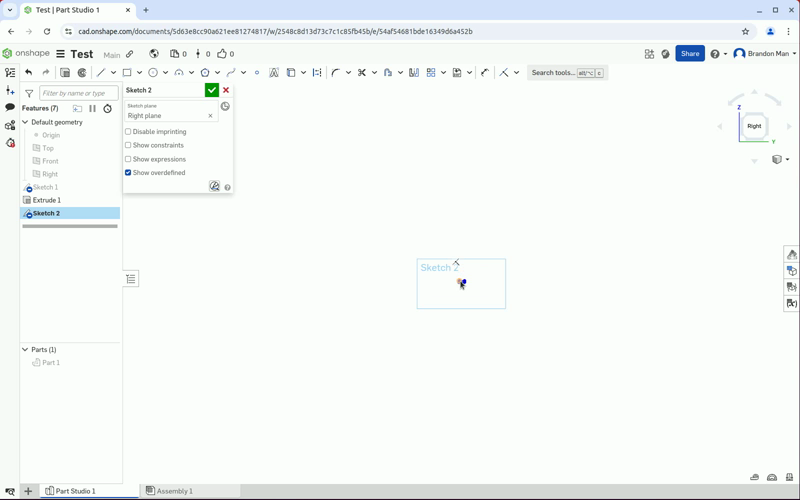
scroll(6)
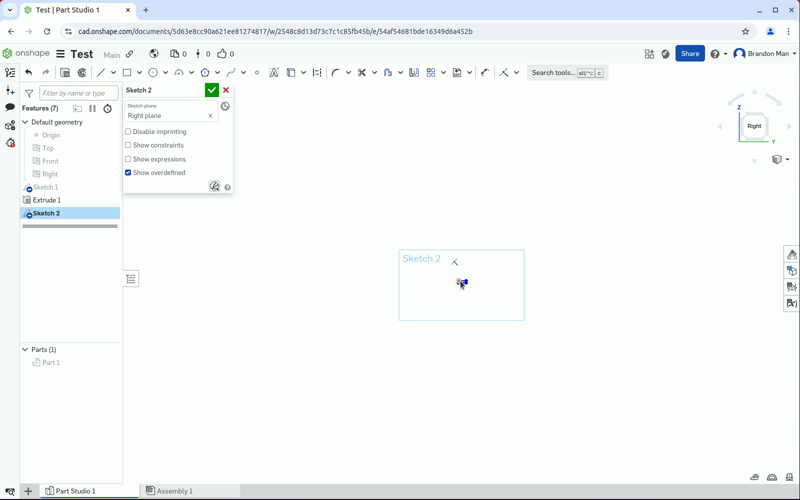
scroll(6)
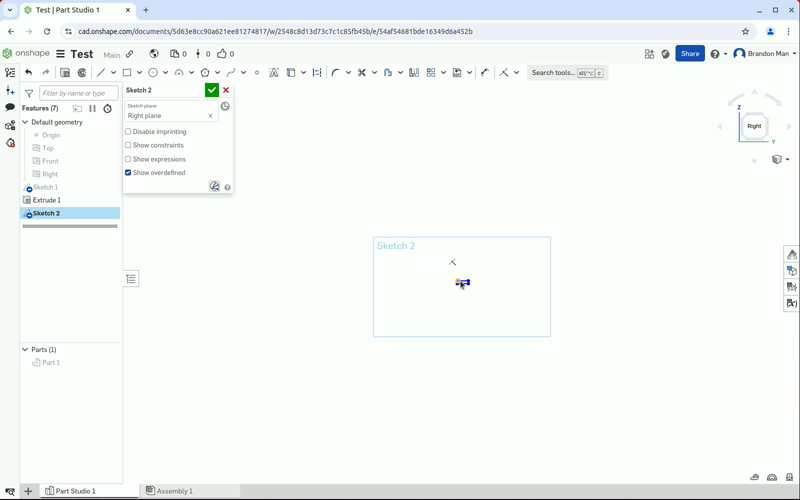
scroll(6)
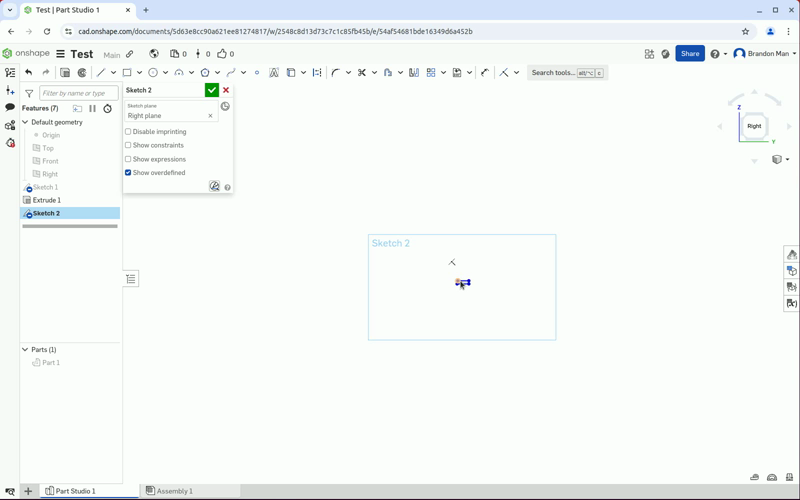
scroll(6)
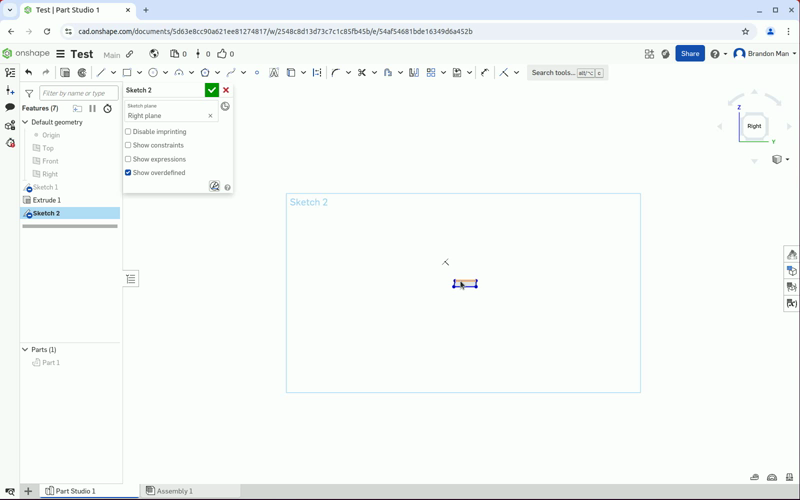
scroll(6)
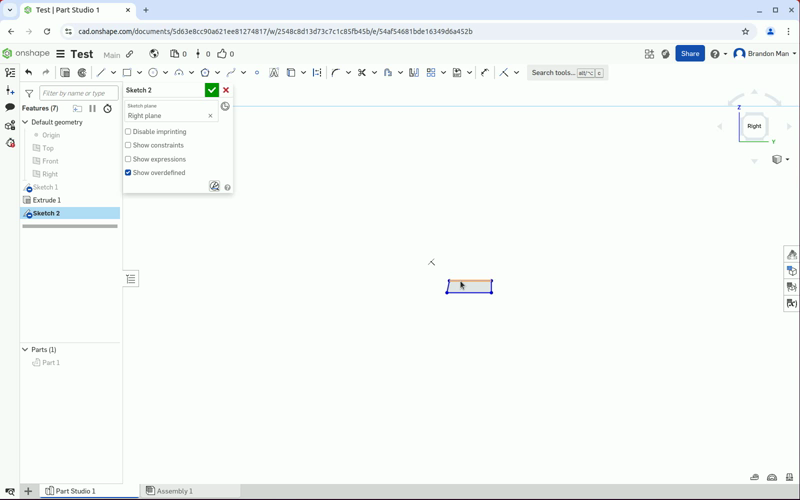
click(460, 280)
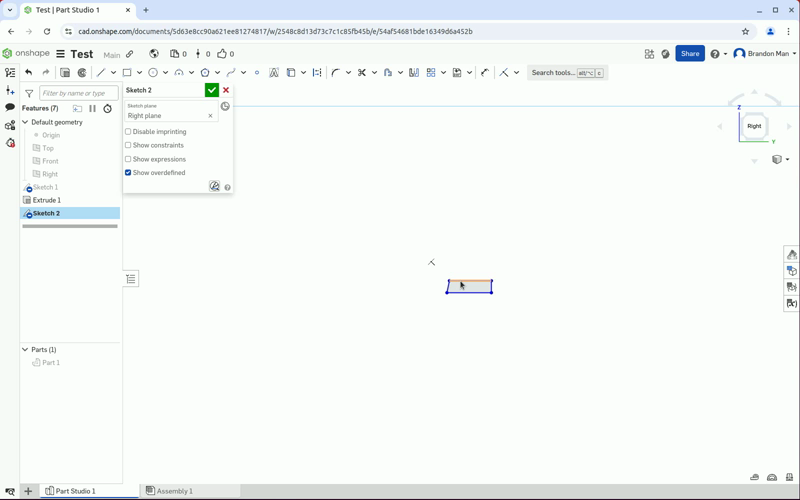
scroll(-6)
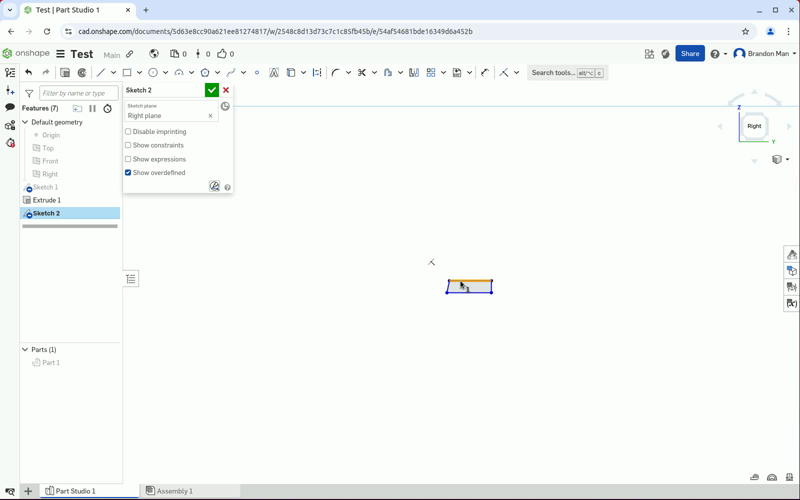
scroll(-6)
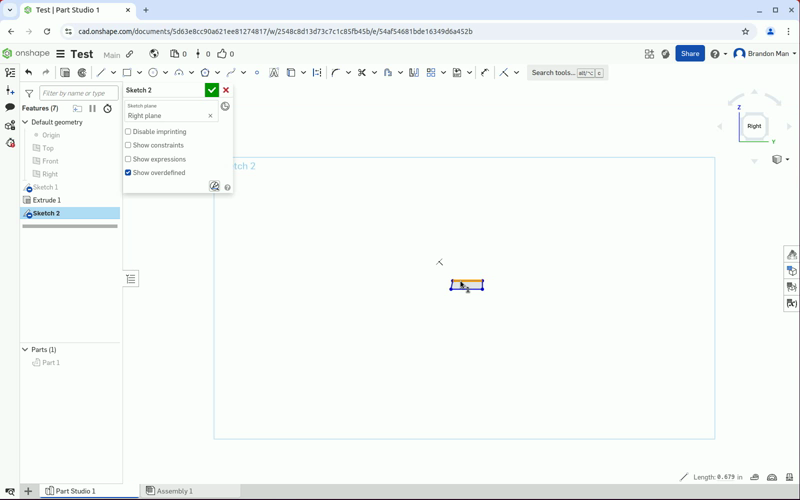
scroll(-6)
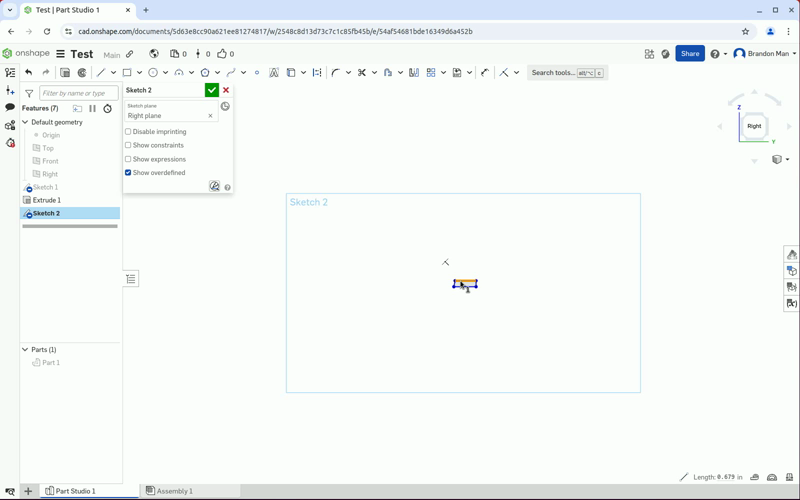
scroll(-6)
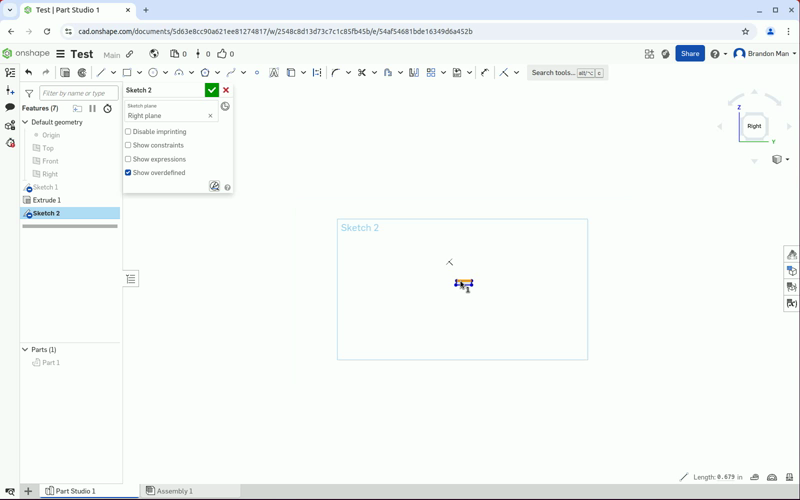
scroll(-6)
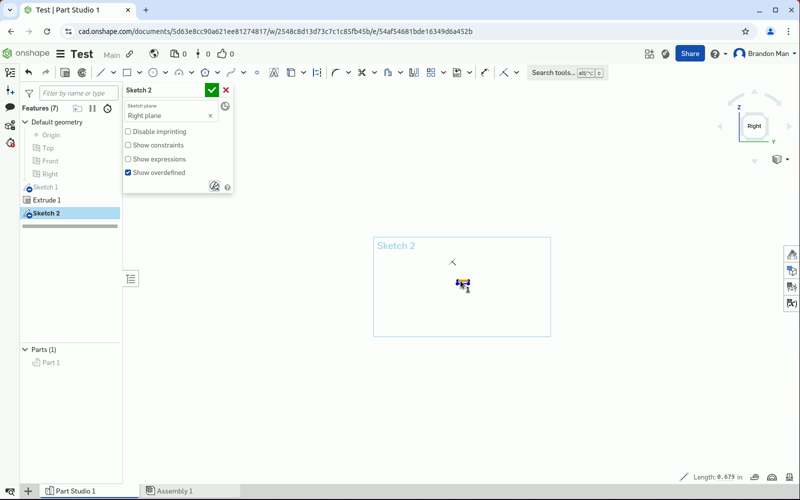
scroll(-6)
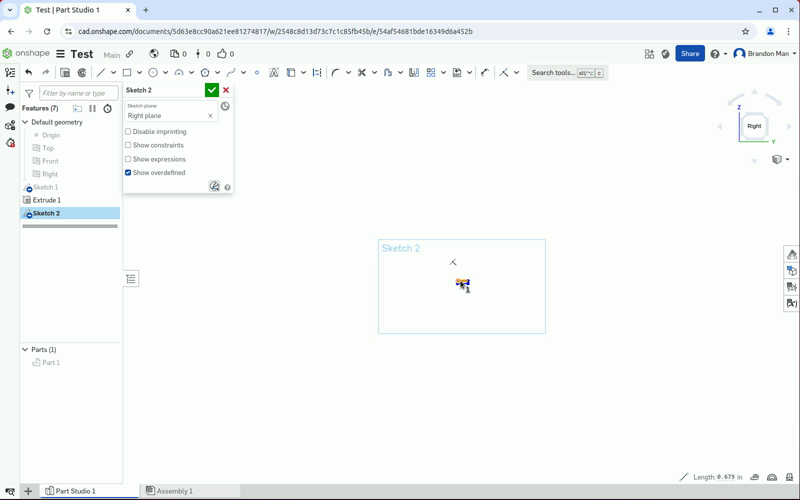
scroll(-6)
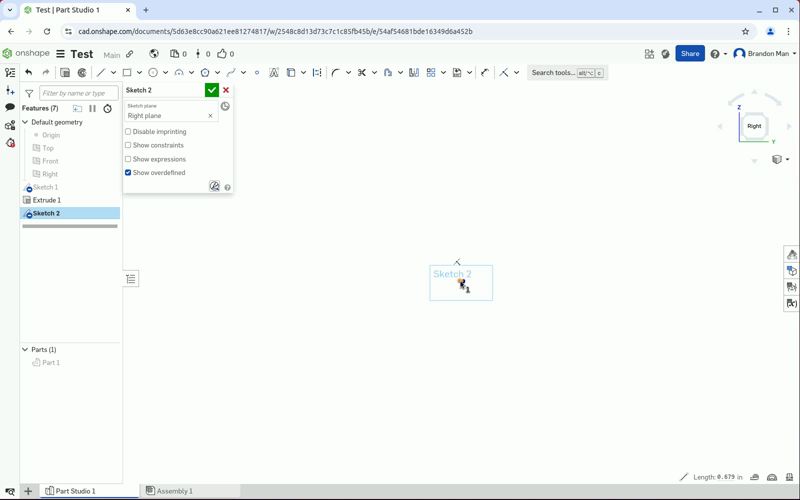
mouse_move(73, 352)
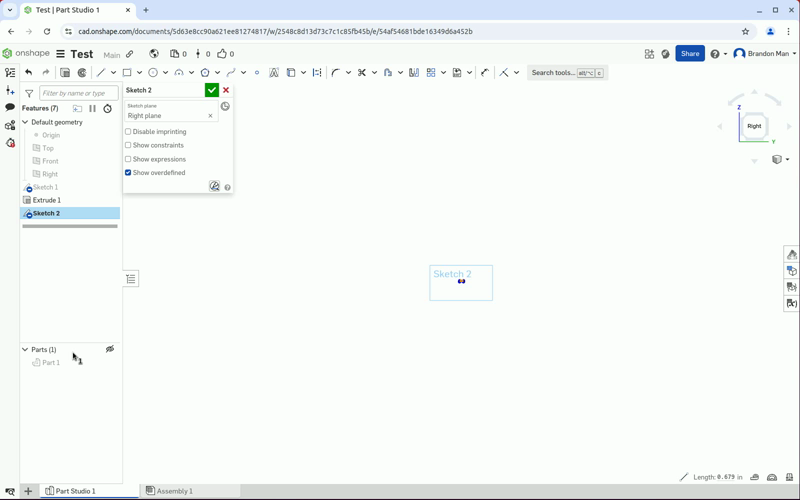
key(shift+y)
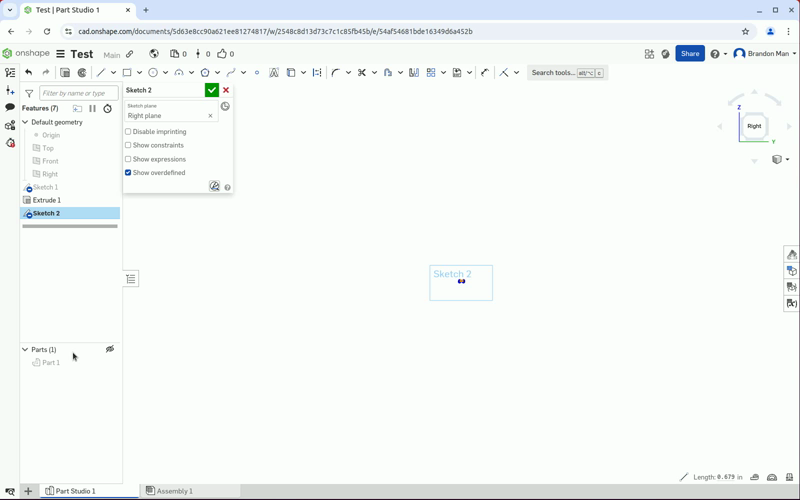
key(shift+e)
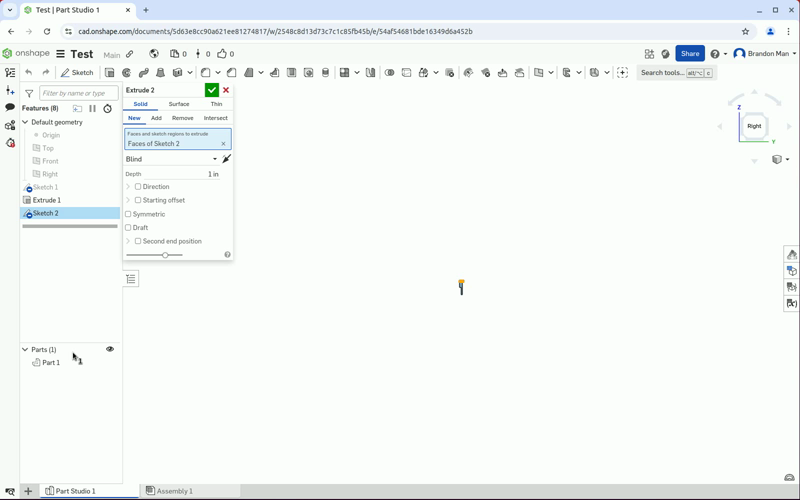
mouse_move(143, 106)
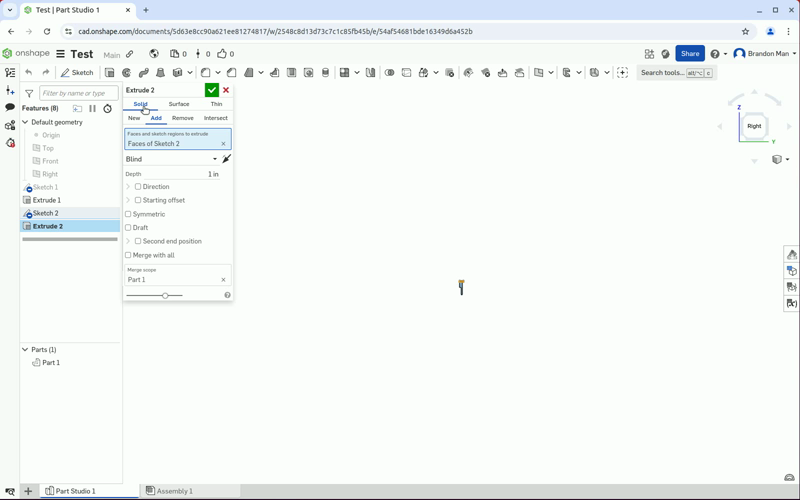
click(143, 106)
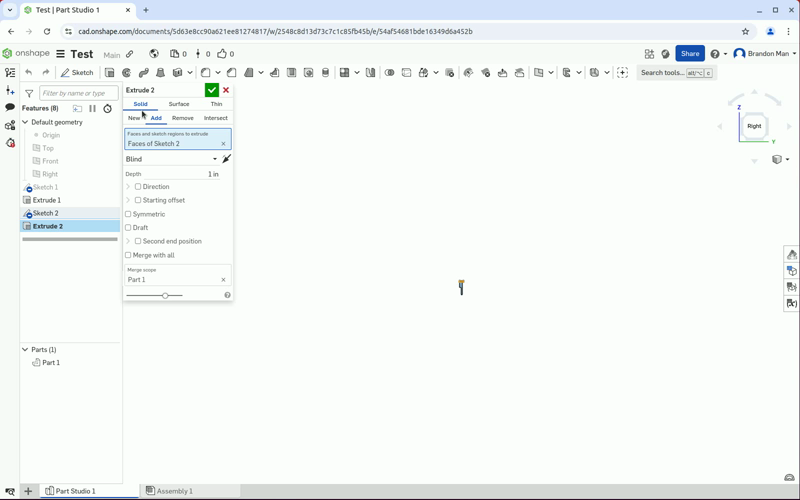
mouse_move(137, 120)
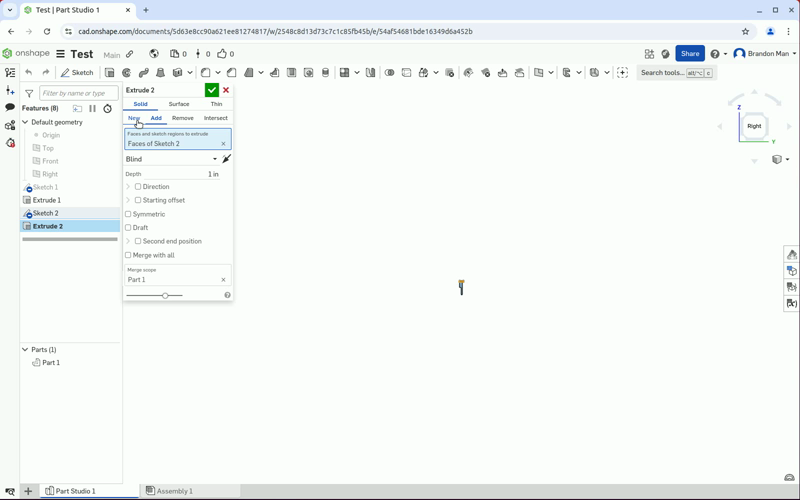
click(137, 120)
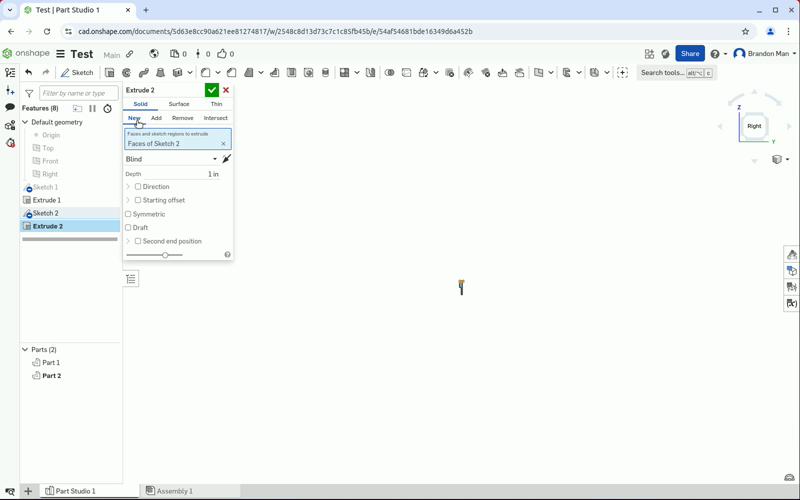
key(tab, 4)
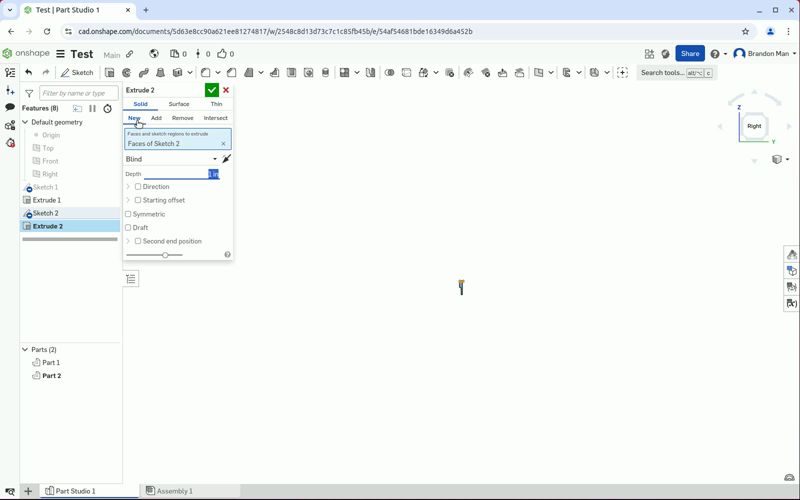
text(16.368)
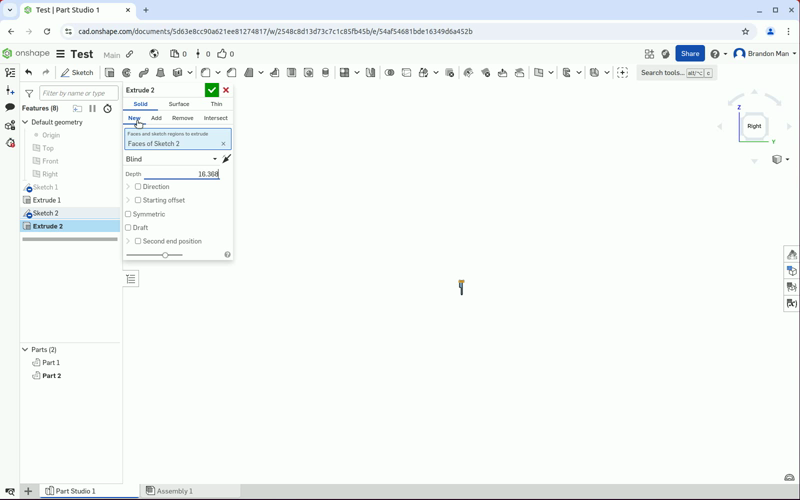
key(enter)
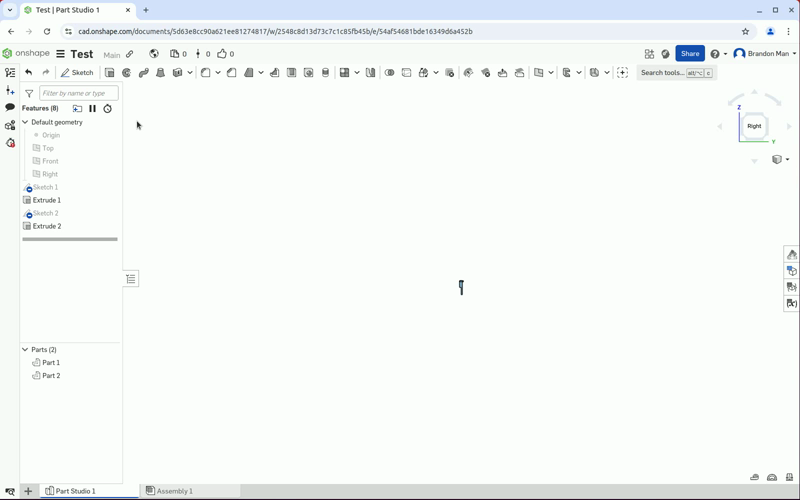
key(shift+h)
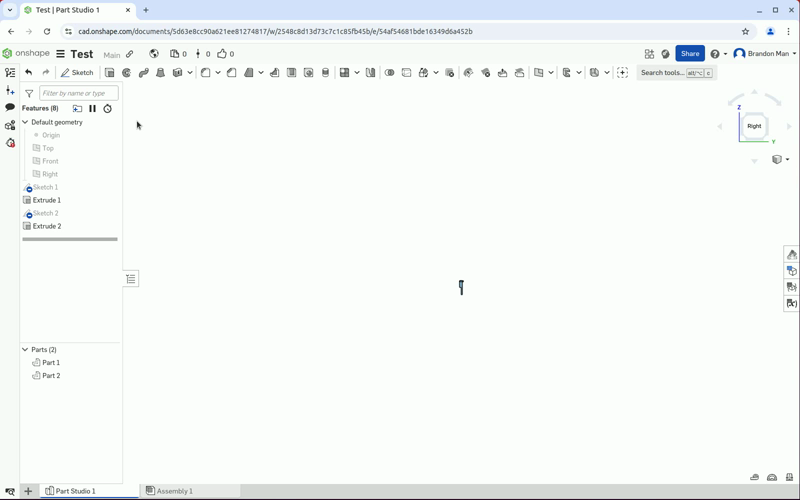
key(shift+h)
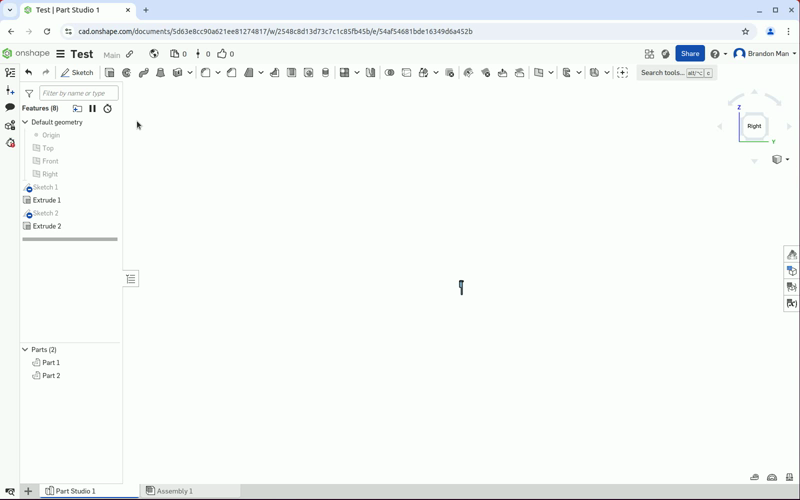
mouse_move(73, 189)
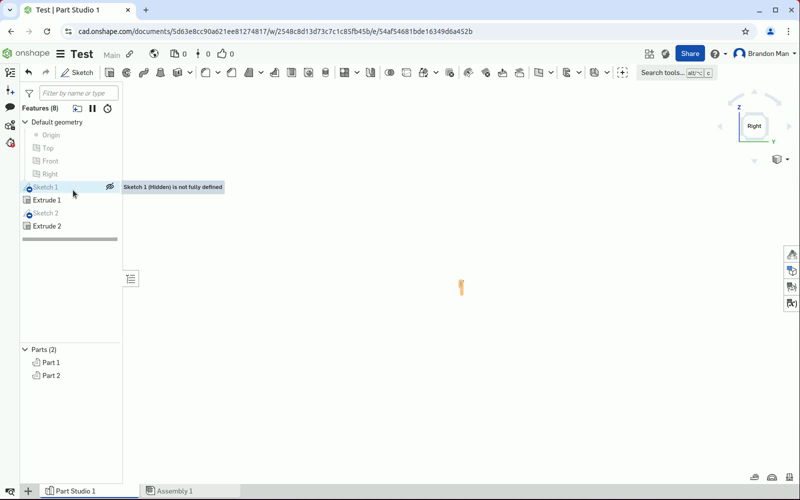
click(73, 189)
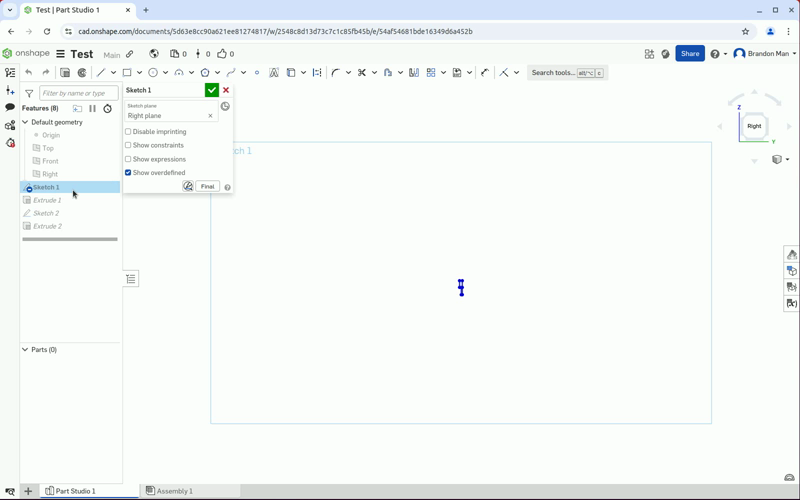
mouse_move(229, 92)
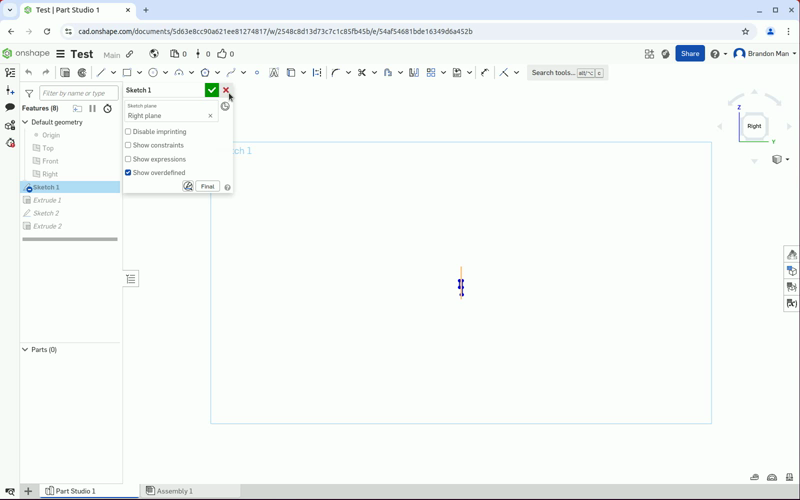
click(229, 92)
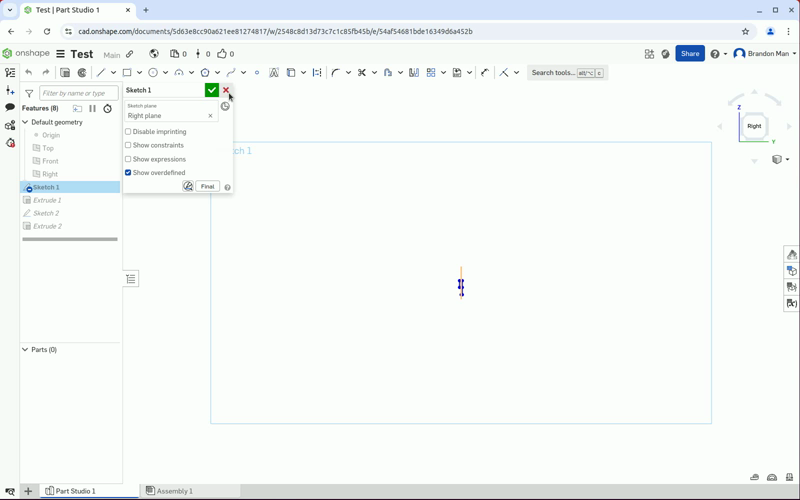
key(shift+s)
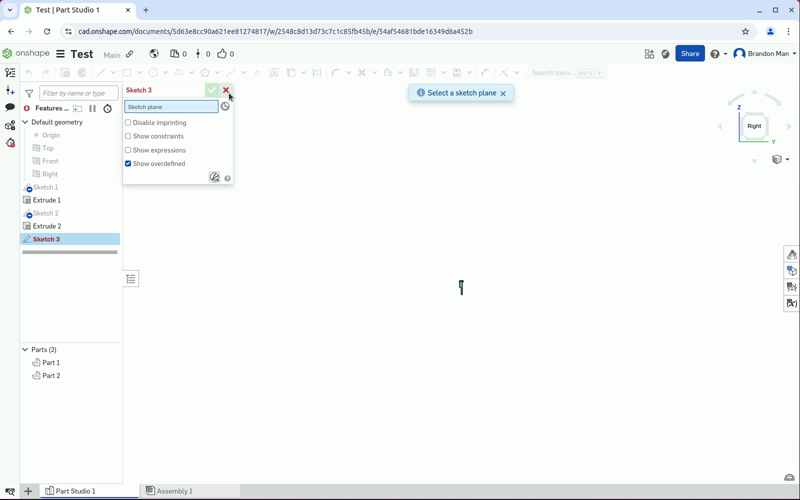
mouse_move(73, 176)
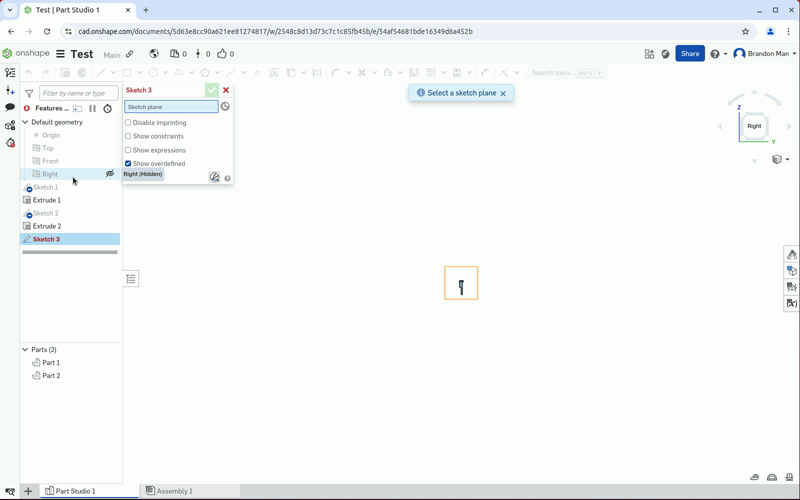
click(73, 176)
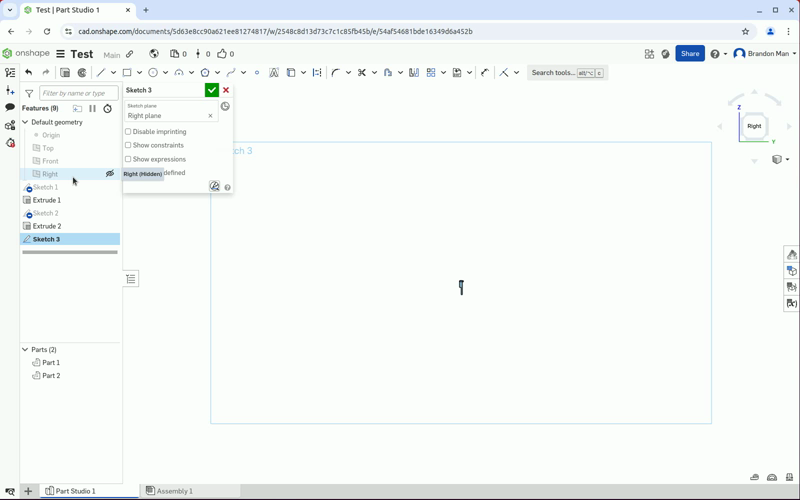
mouse_move(73, 352)
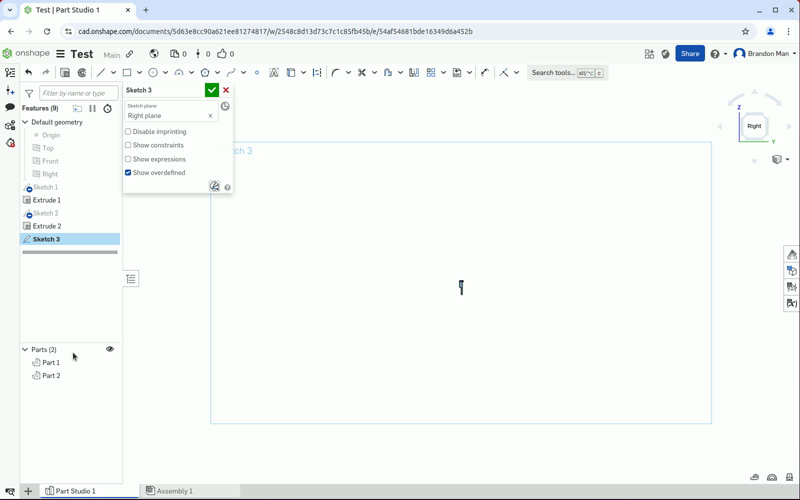
key(y)
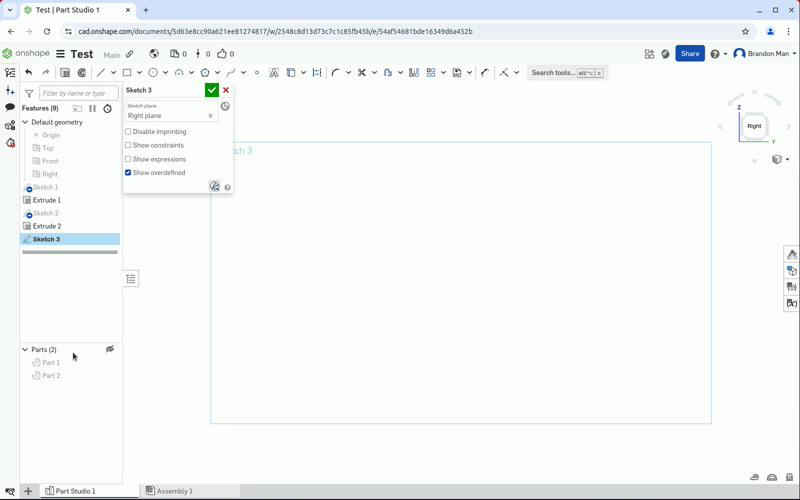
key(l)
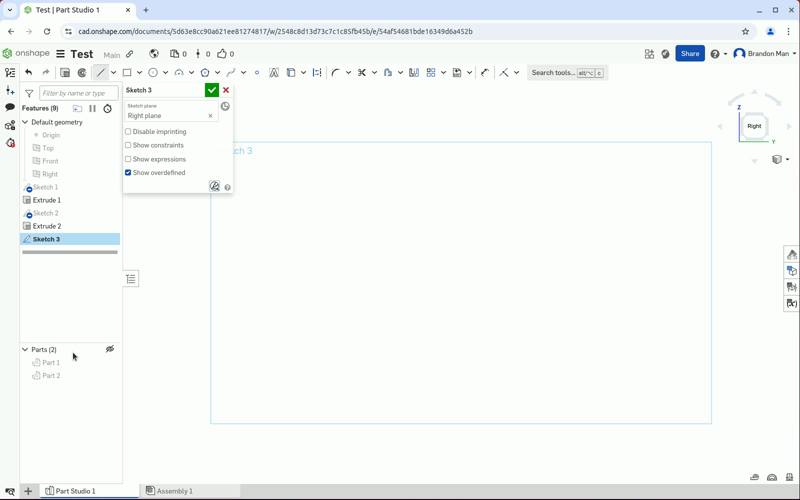
key_down(shift)
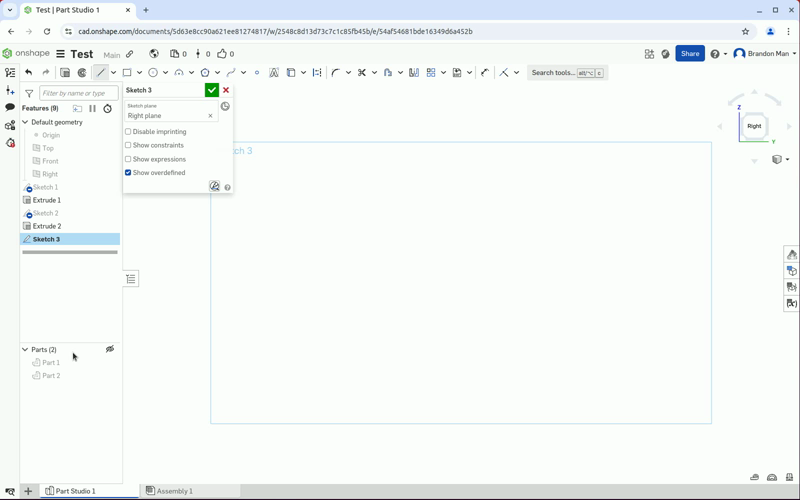
mouse_move(460, 293)
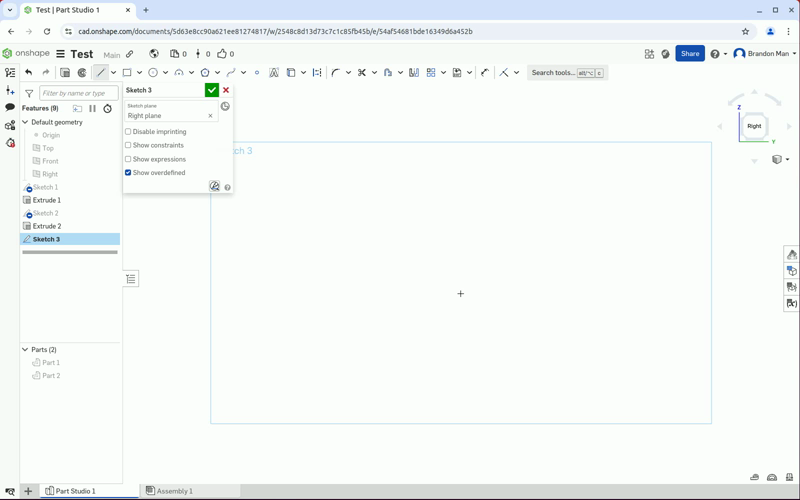
click(460, 293)
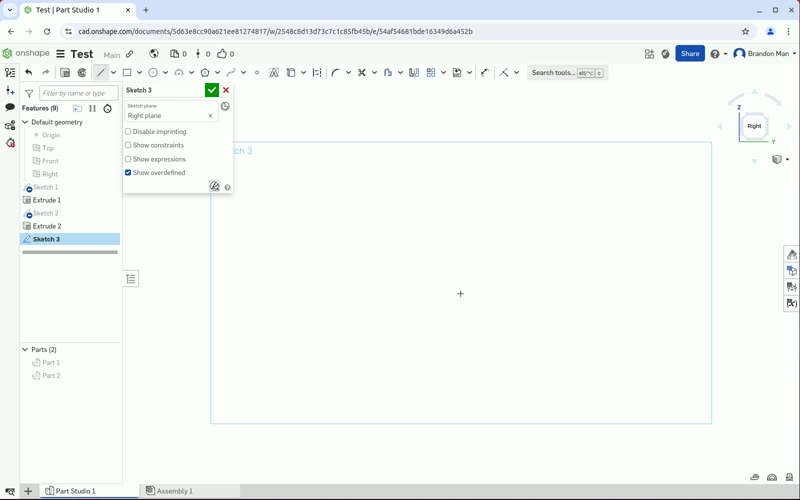
key_up(shift)
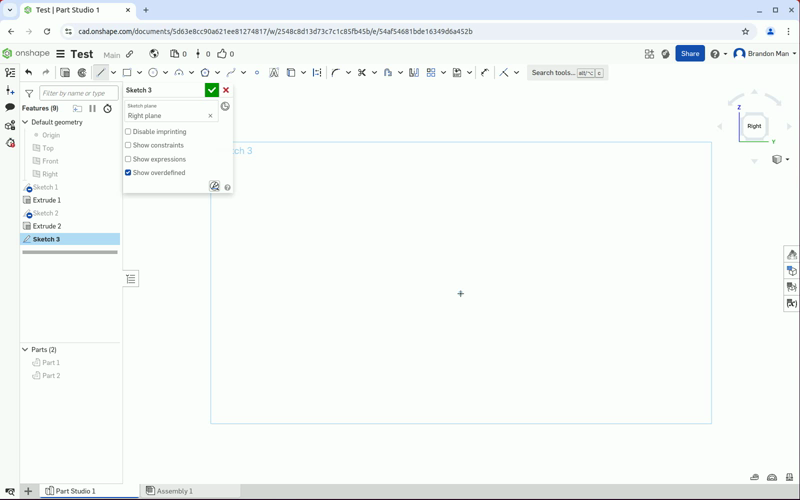
key_down(shift)
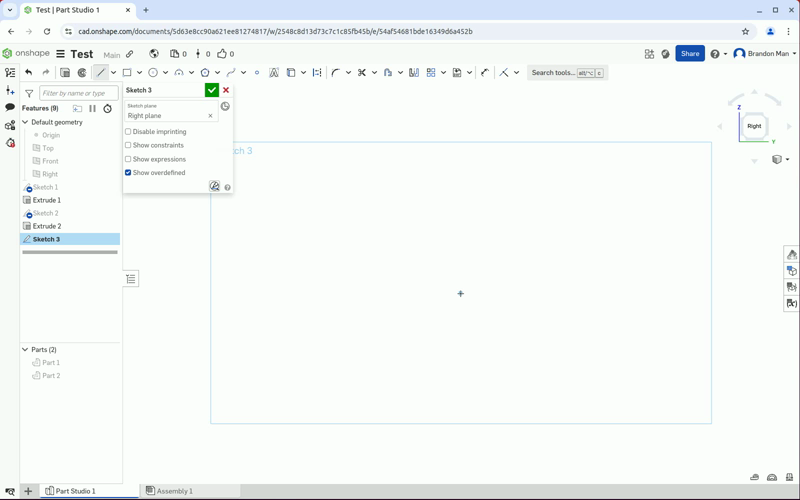
mouse_move(490, 293)
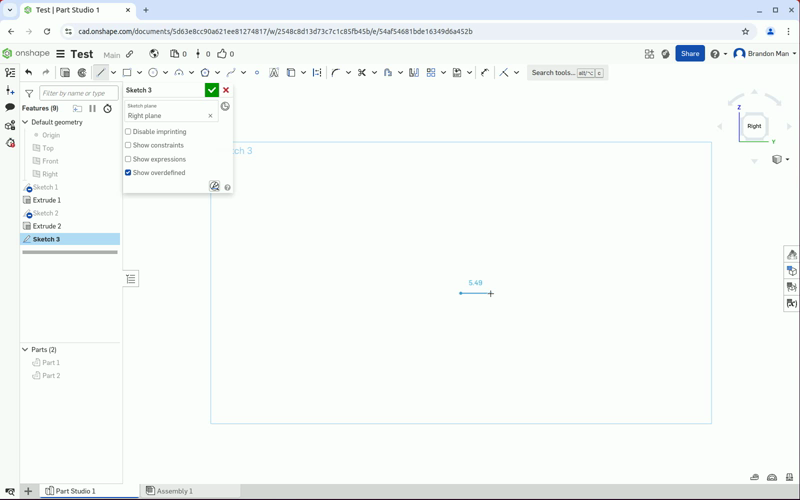
mouse_move(463, 293)
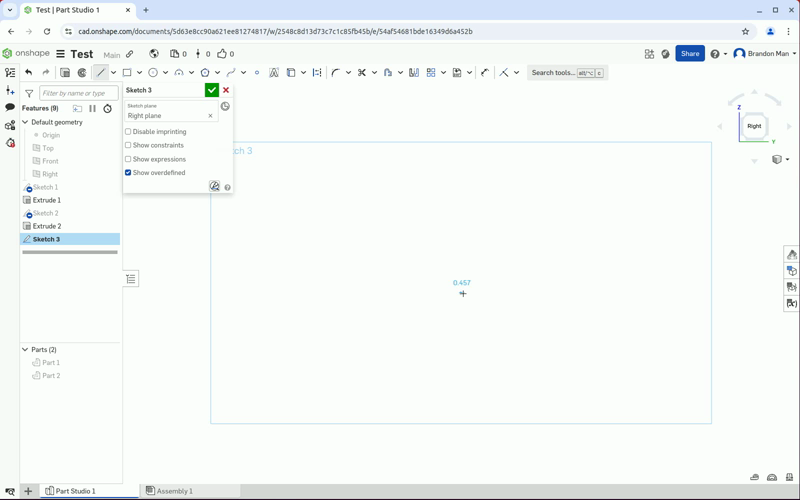
scroll(6)
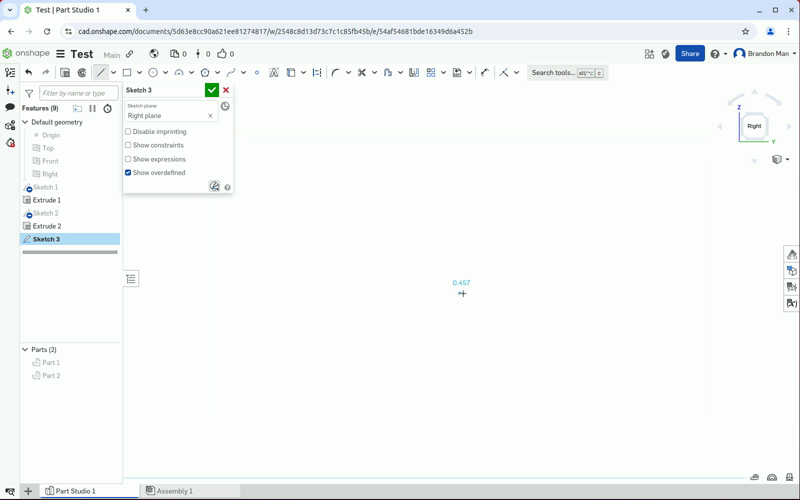
scroll(6)
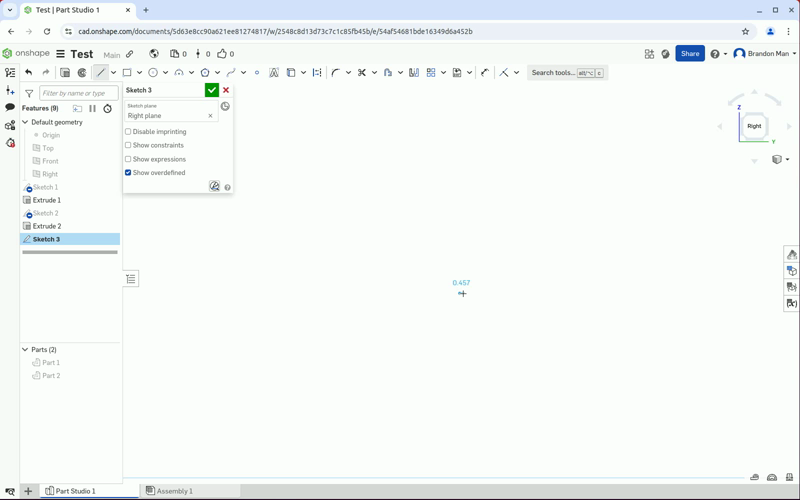
scroll(6)
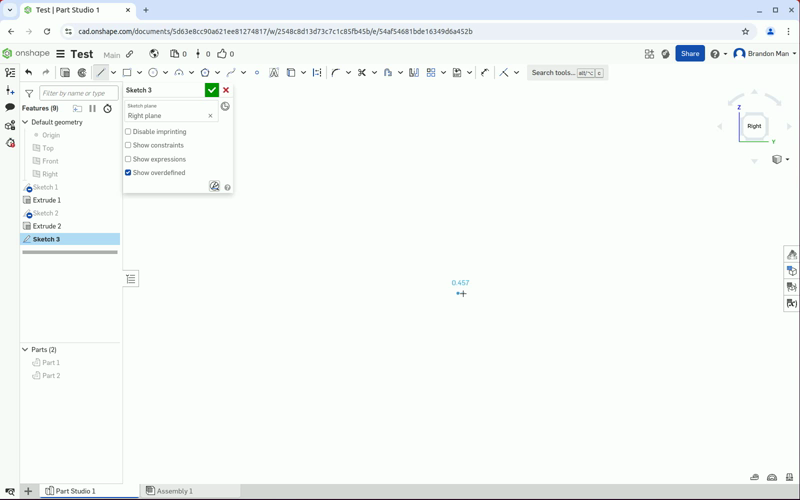
scroll(6)
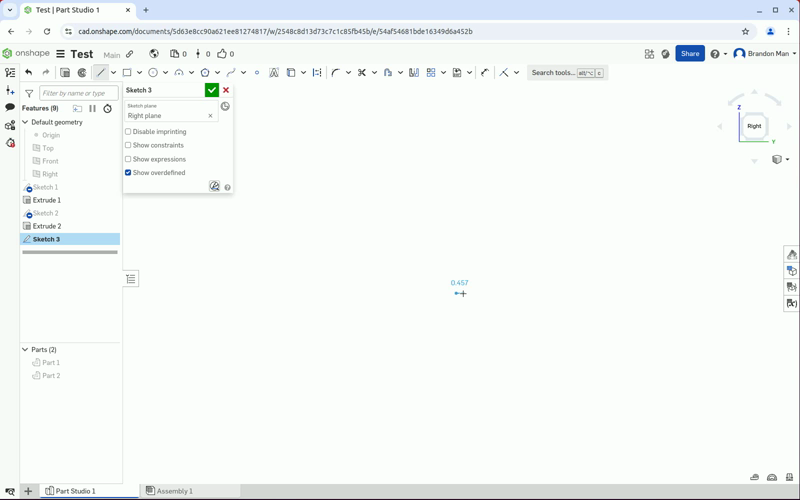
scroll(6)
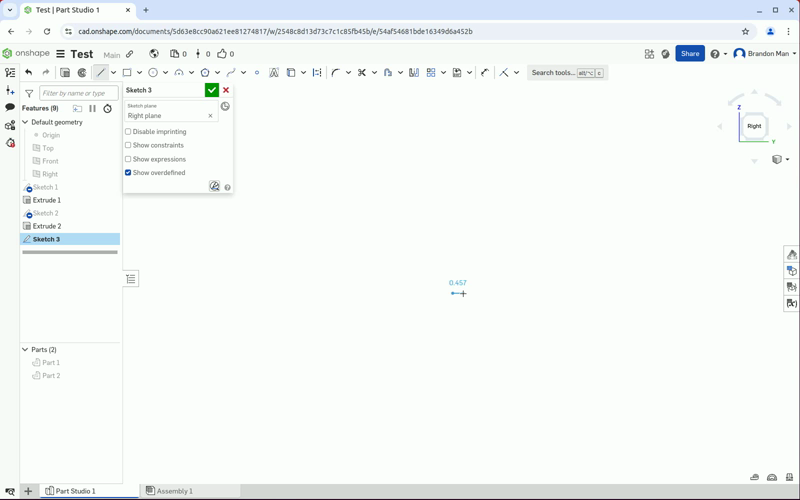
scroll(6)
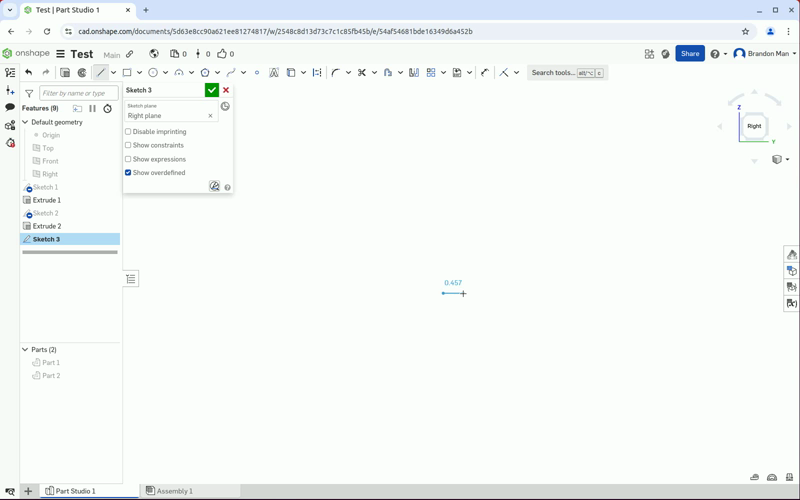
scroll(6)
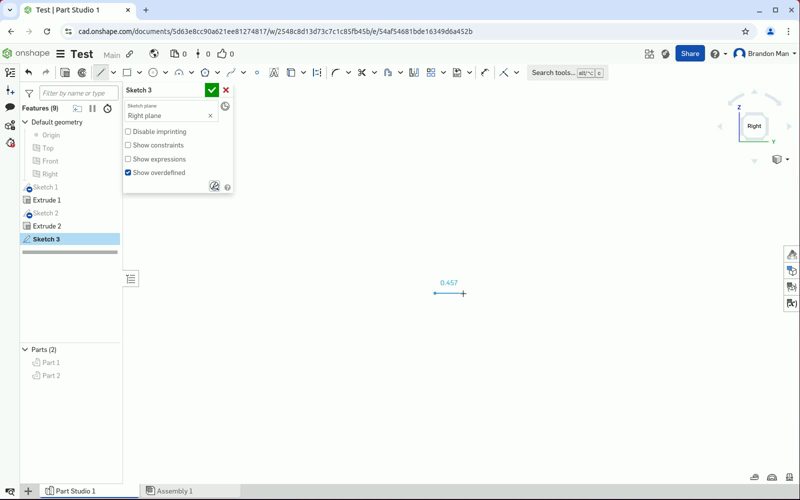
click(463, 293)
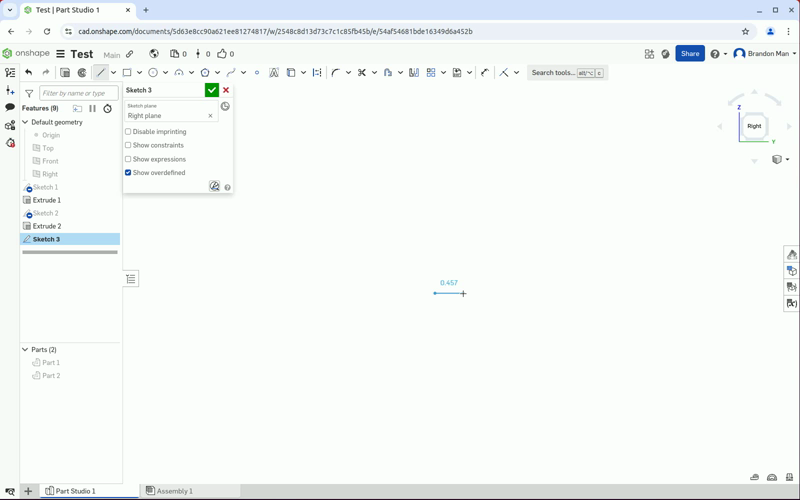
scroll(-6)
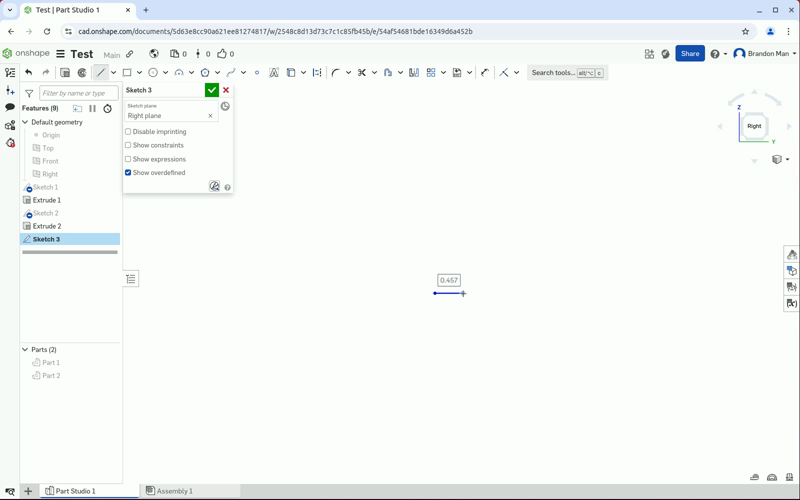
scroll(-6)
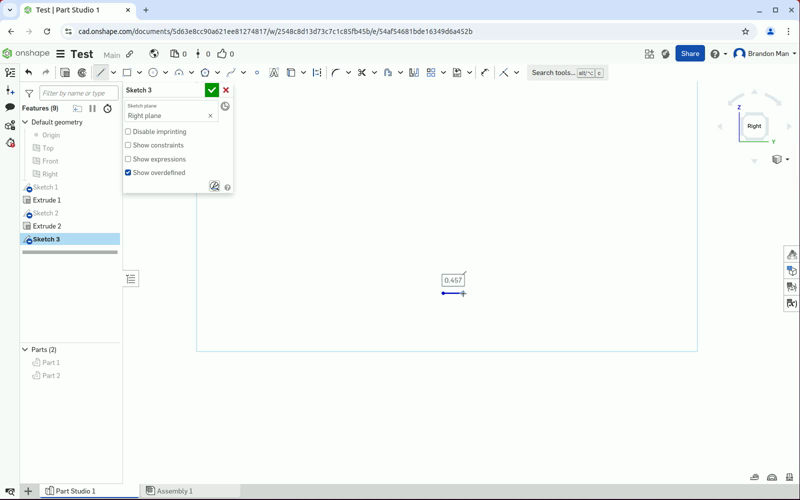
scroll(-6)
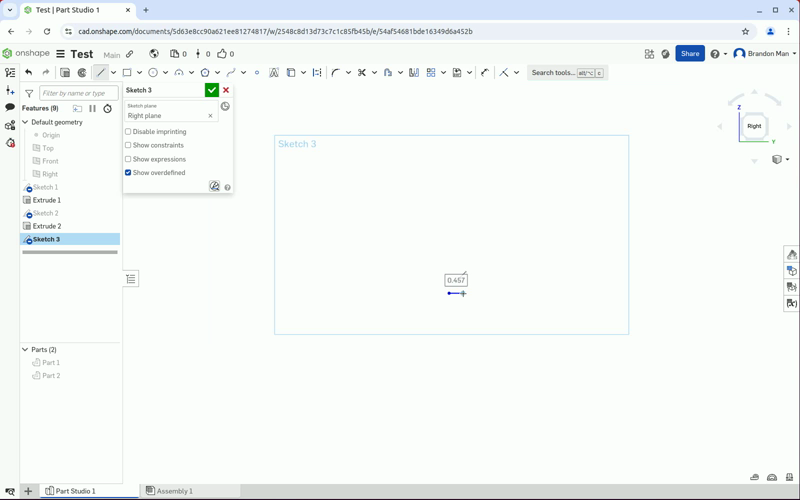
scroll(-6)
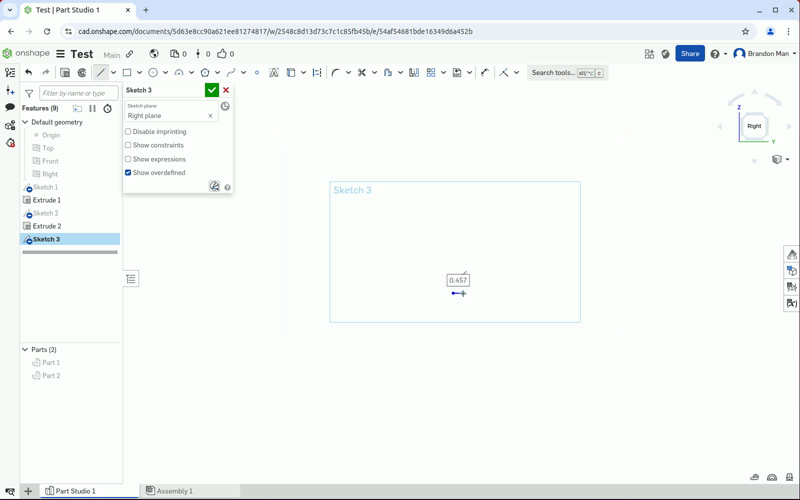
scroll(-6)
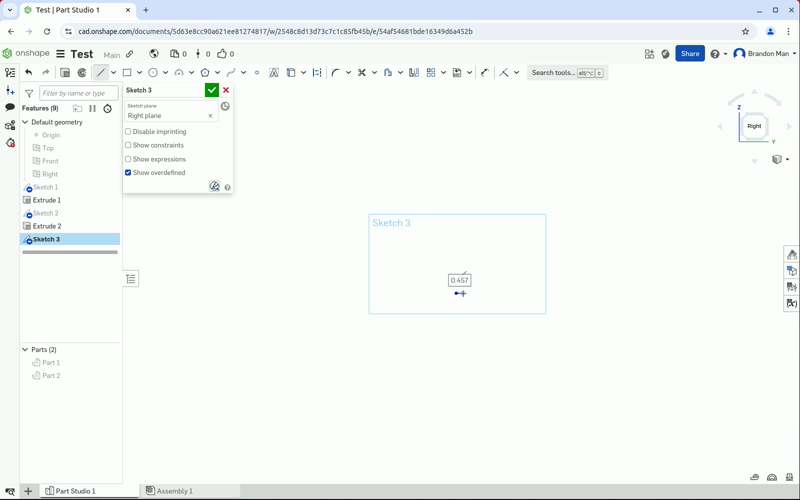
scroll(-6)
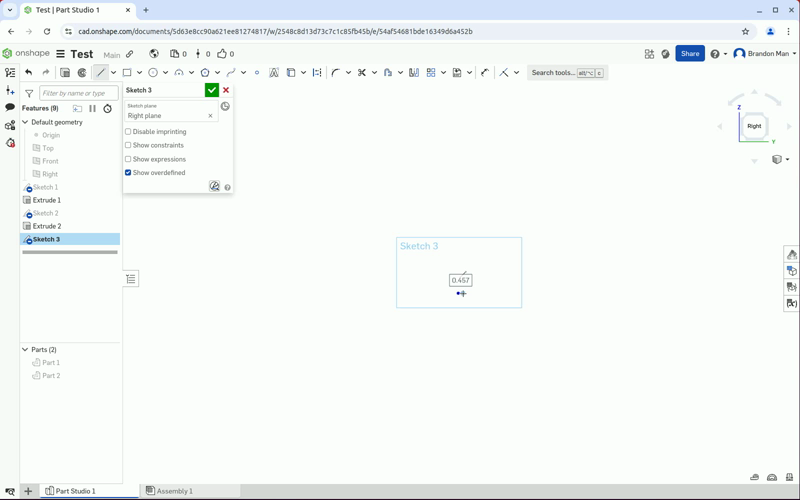
scroll(-6)
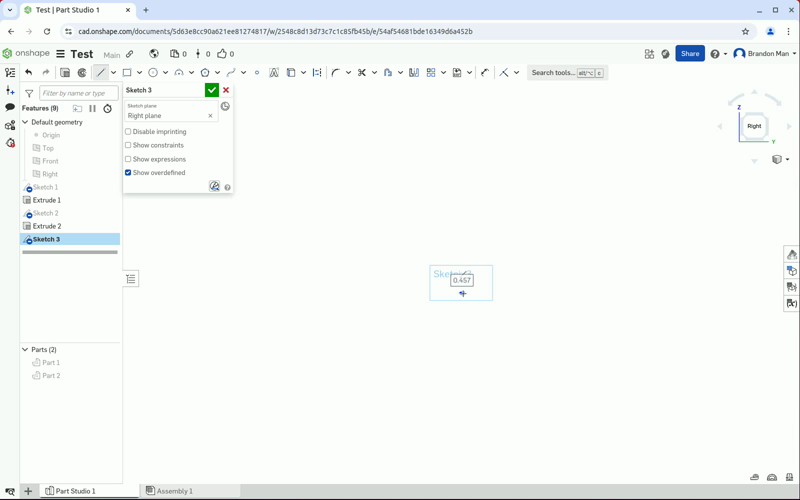
key_up(shift)
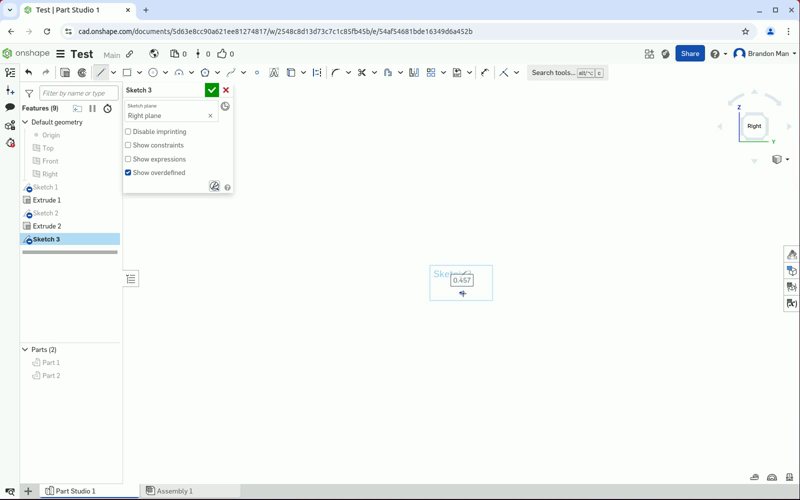
key_down(shift)
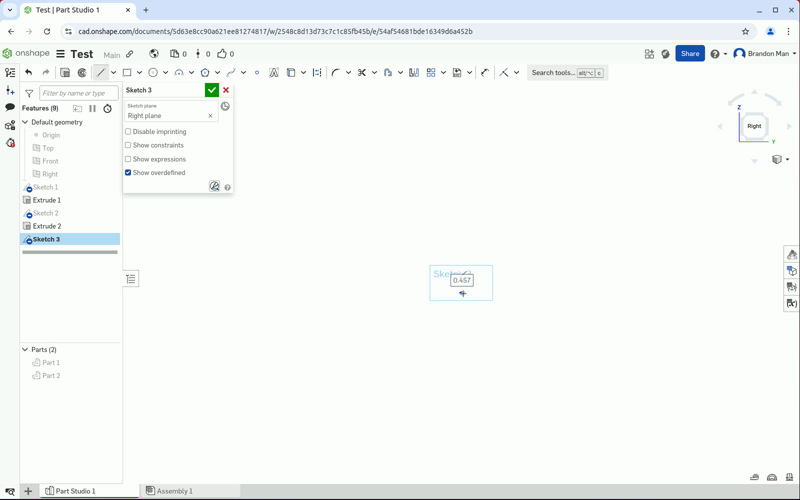
mouse_move(493, 293)
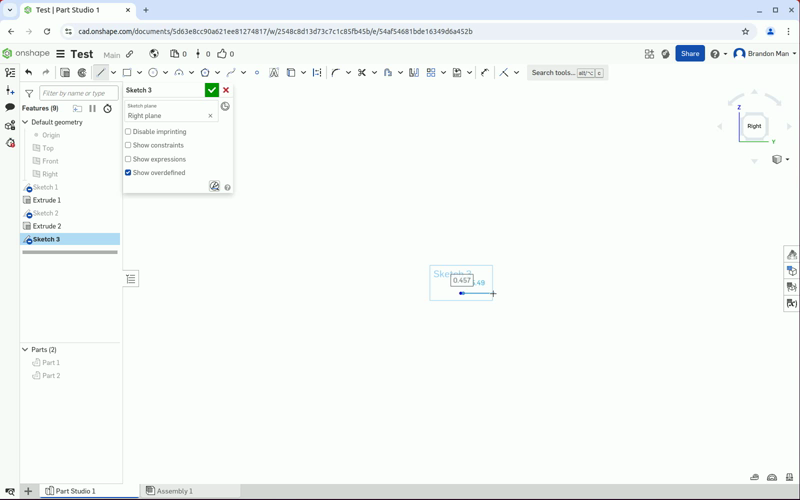
mouse_move(463, 291)
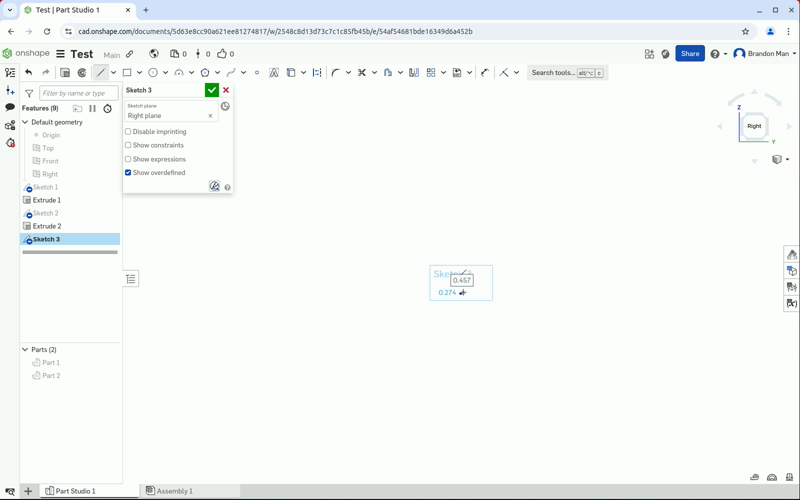
scroll(6)
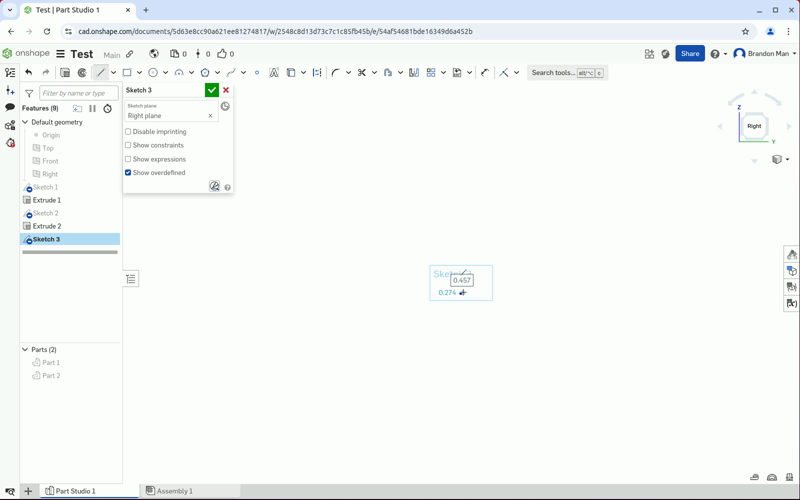
scroll(6)
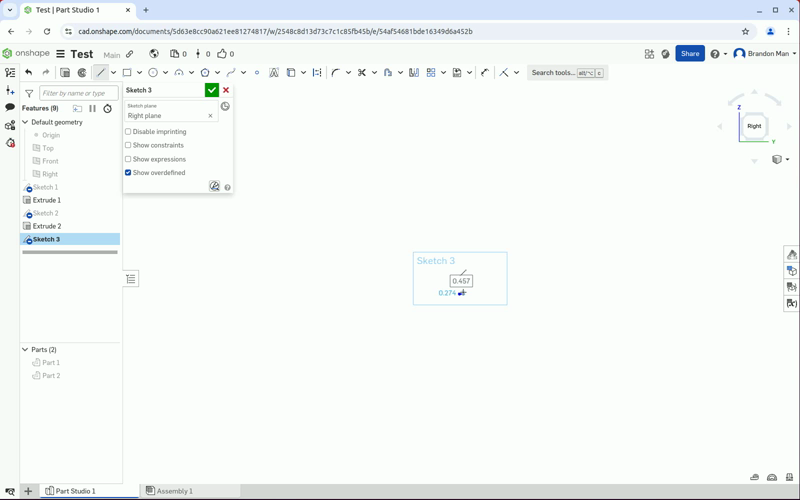
scroll(6)
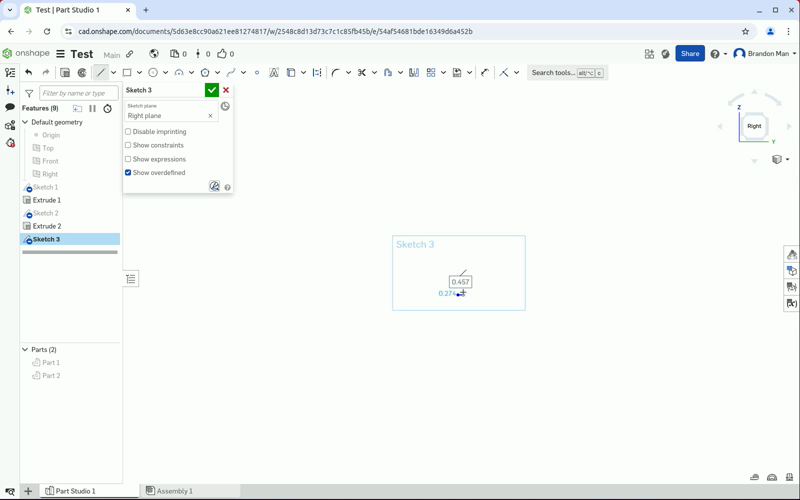
scroll(6)
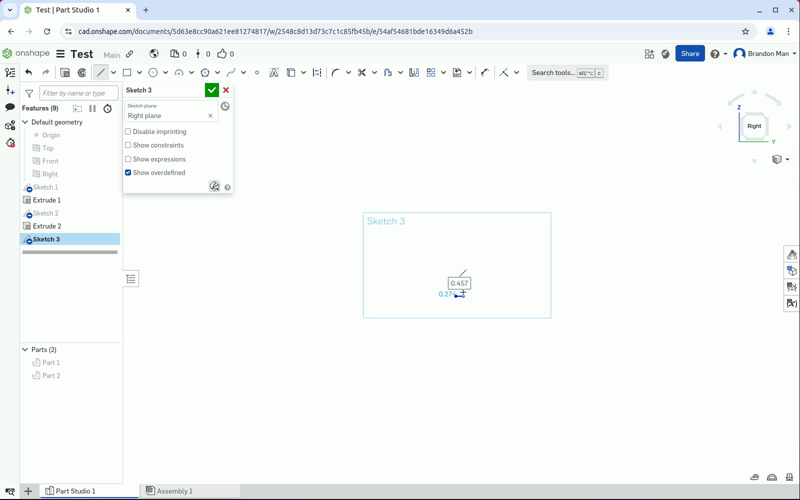
scroll(6)
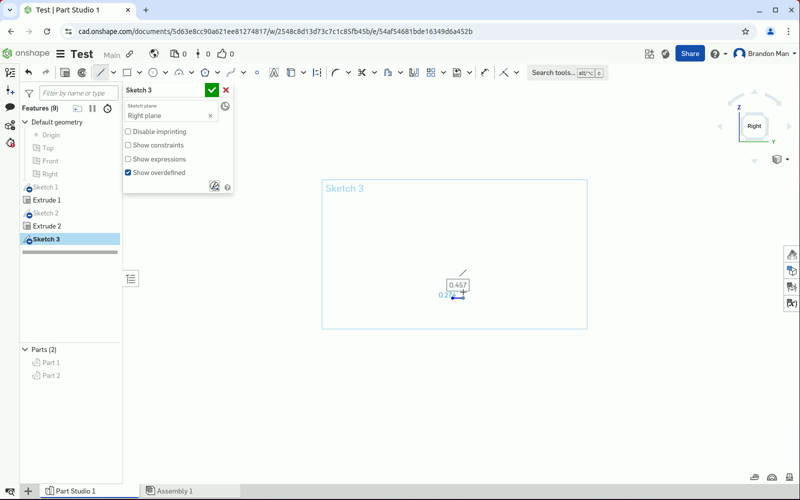
scroll(6)
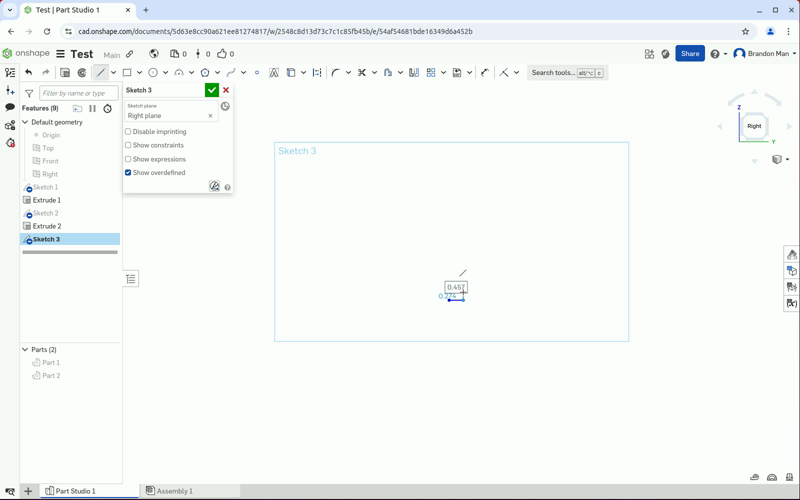
scroll(6)
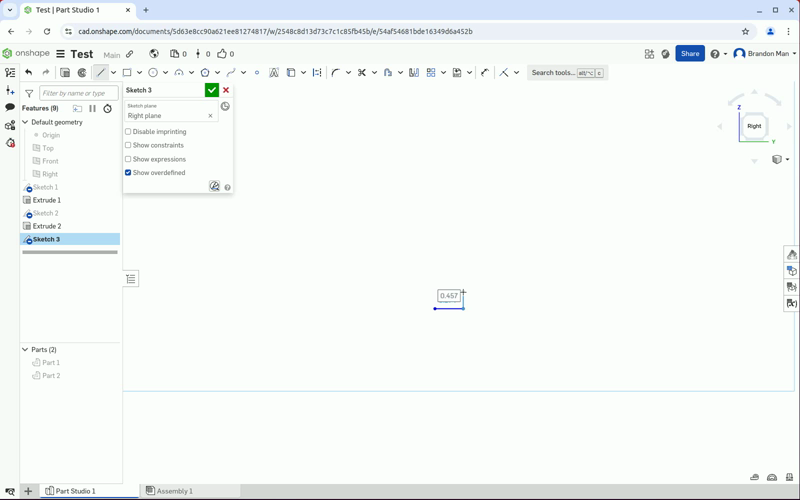
click(463, 291)
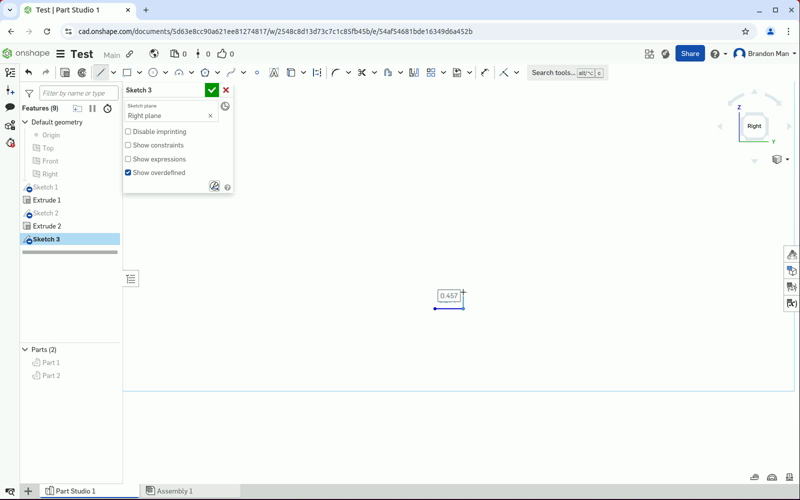
scroll(-6)
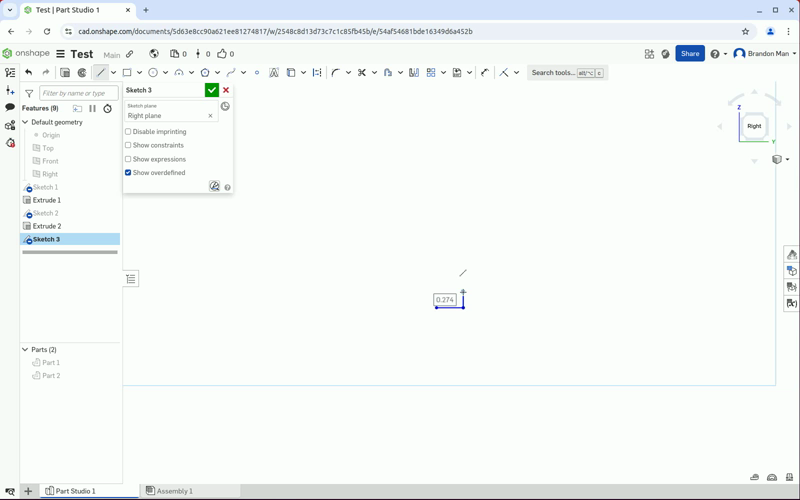
scroll(-6)
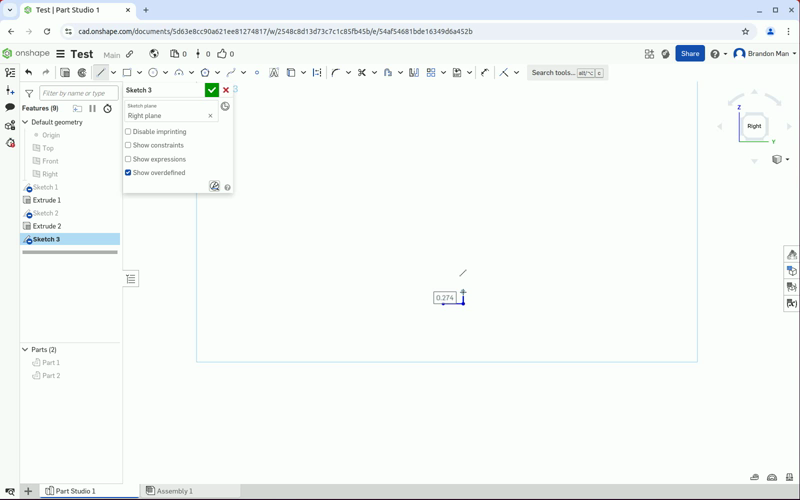
scroll(-6)
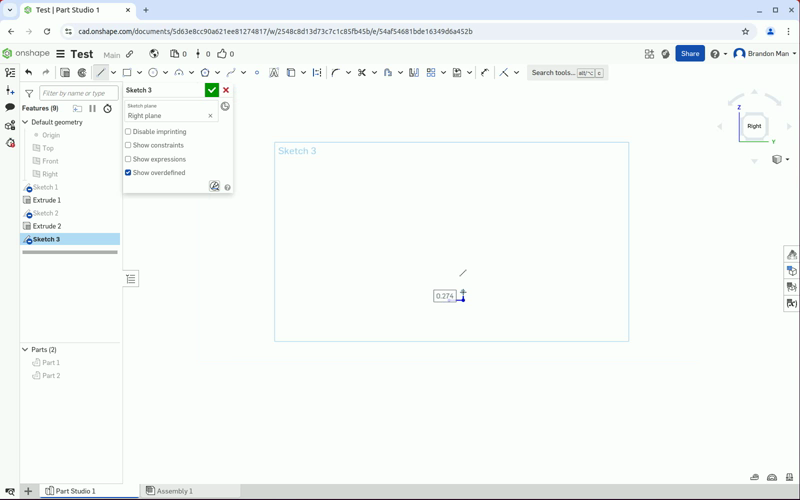
scroll(-6)
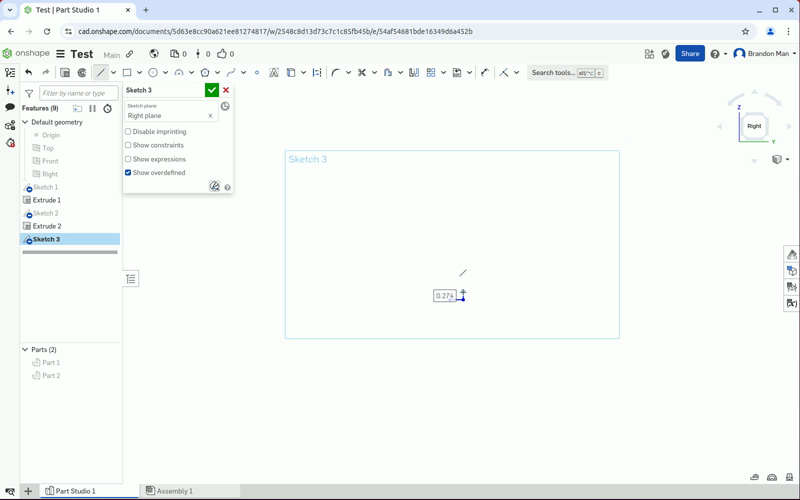
scroll(-6)
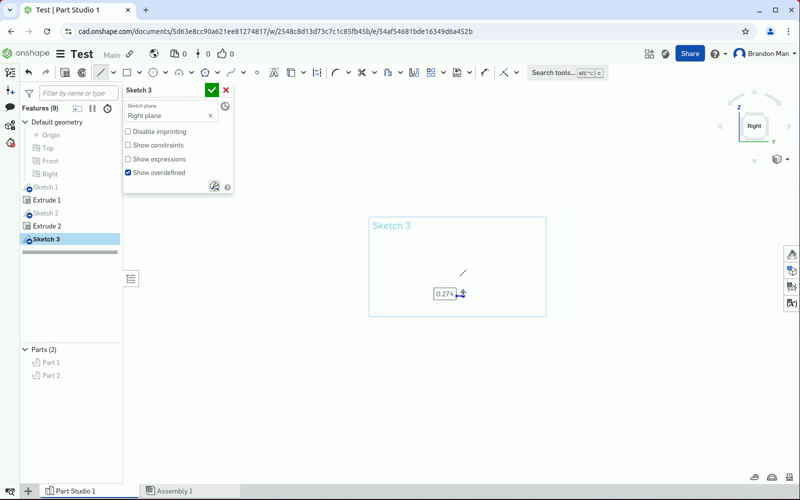
scroll(-6)
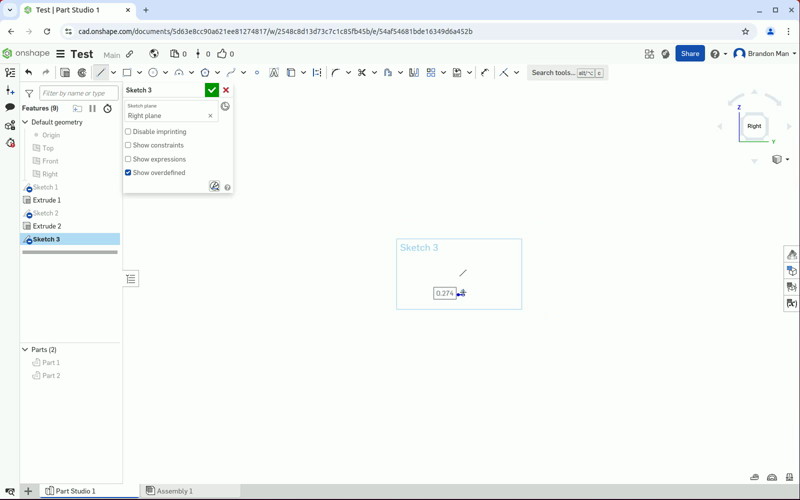
scroll(-6)
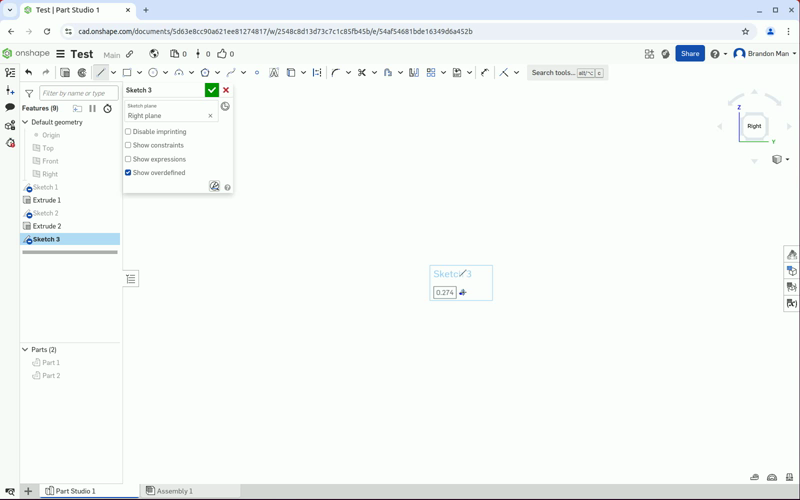
key_up(shift)
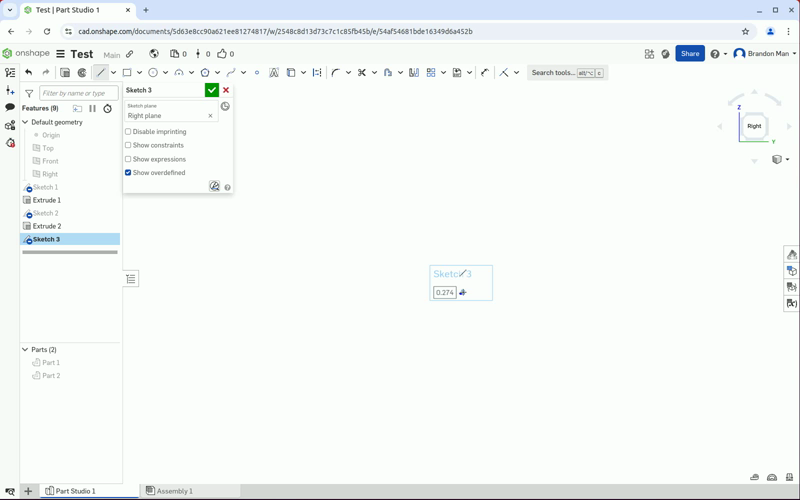
key_down(shift)
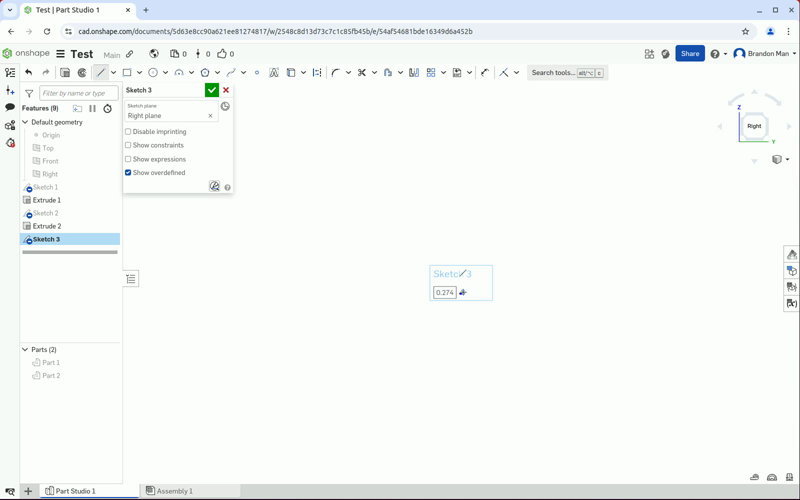
mouse_move(493, 291)
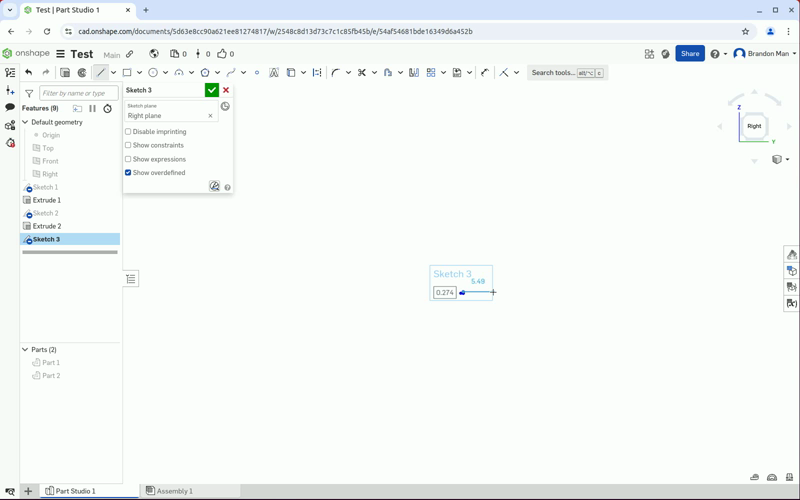
mouse_move(460, 291)
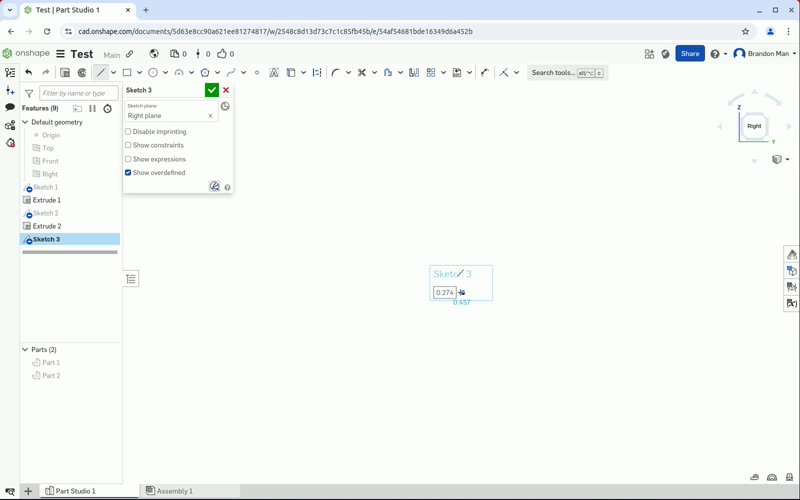
scroll(6)
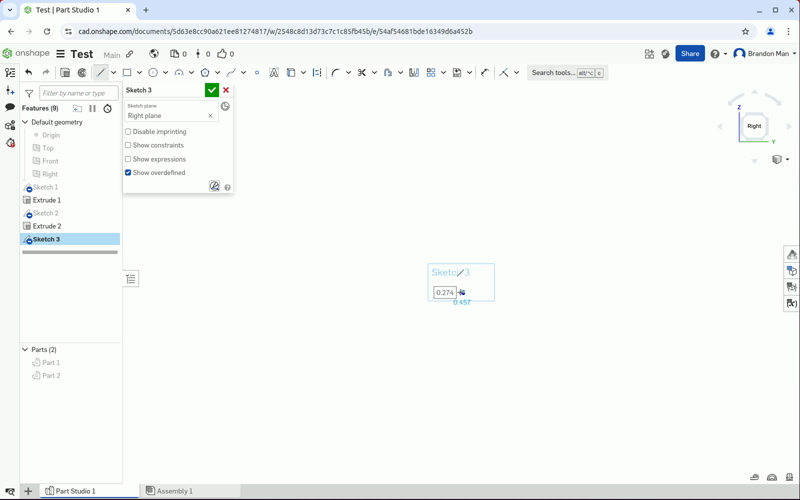
scroll(6)
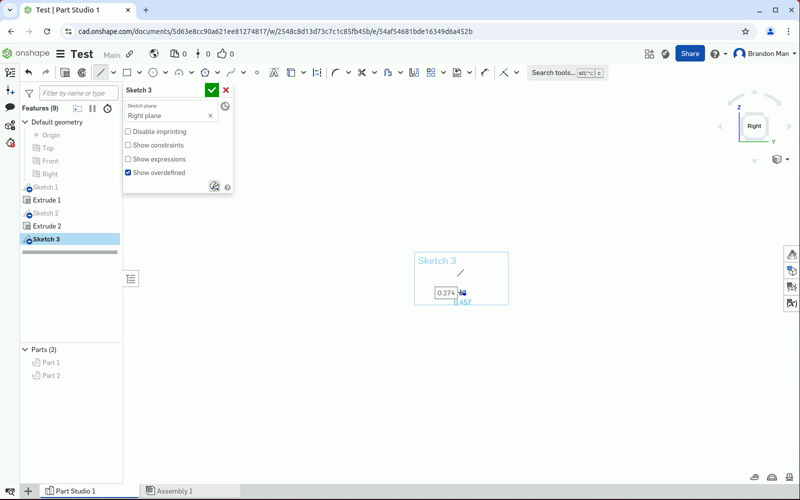
scroll(6)
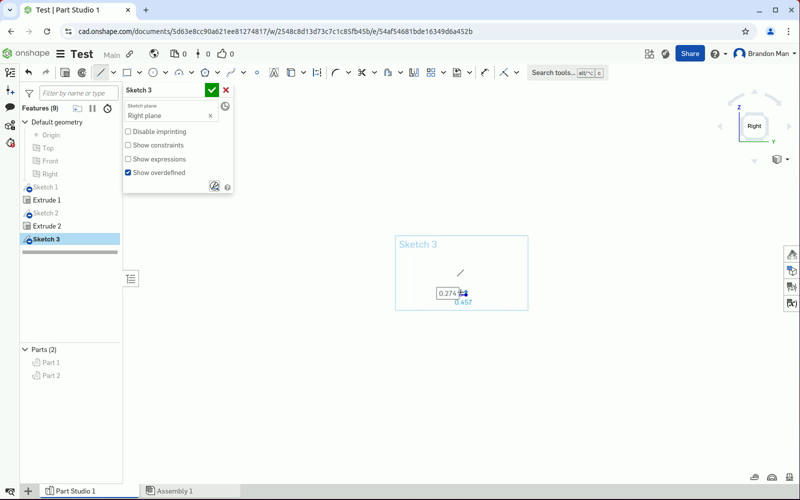
scroll(6)
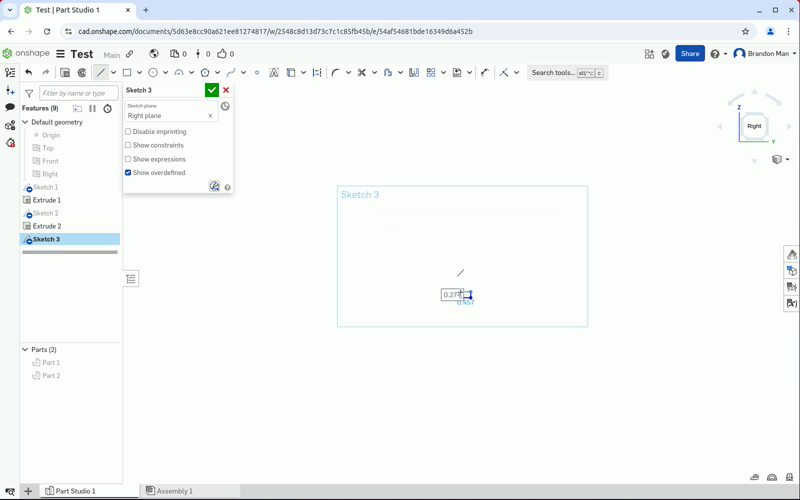
scroll(6)
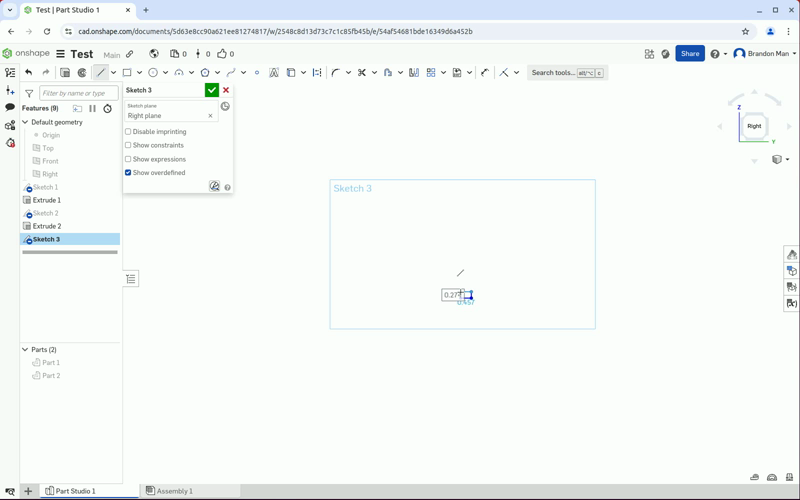
scroll(6)
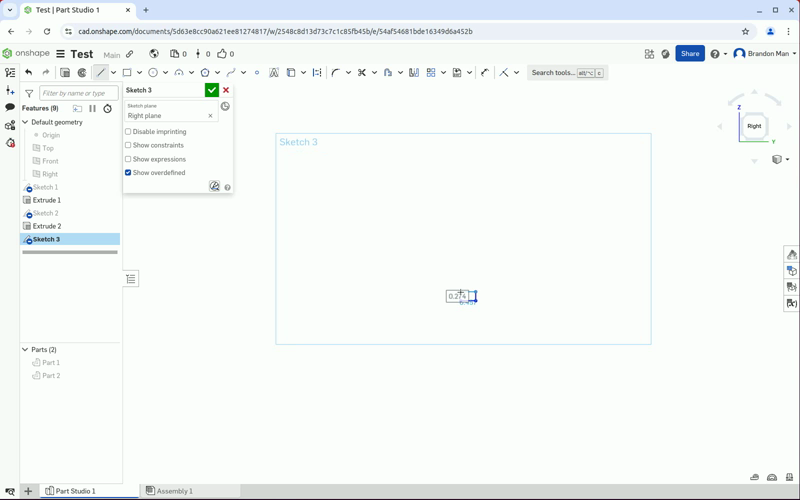
scroll(6)
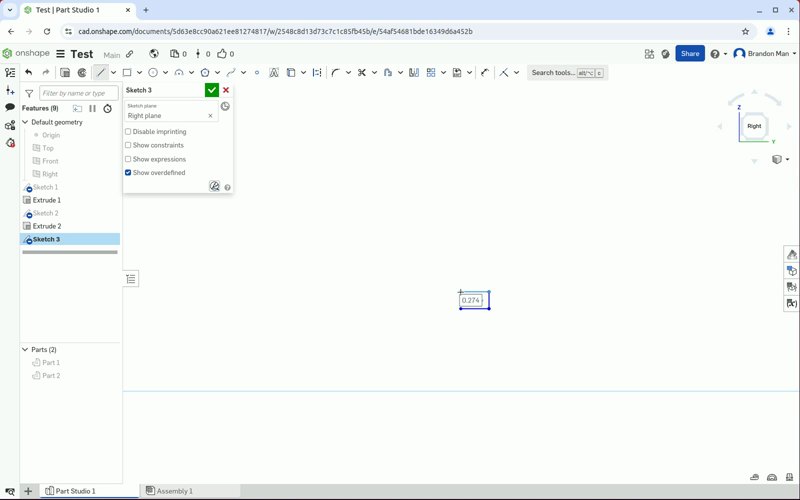
click(460, 291)
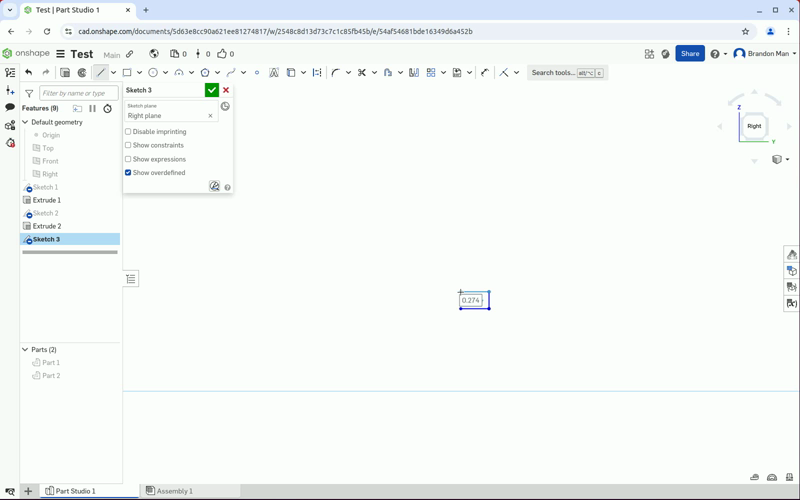
scroll(-6)
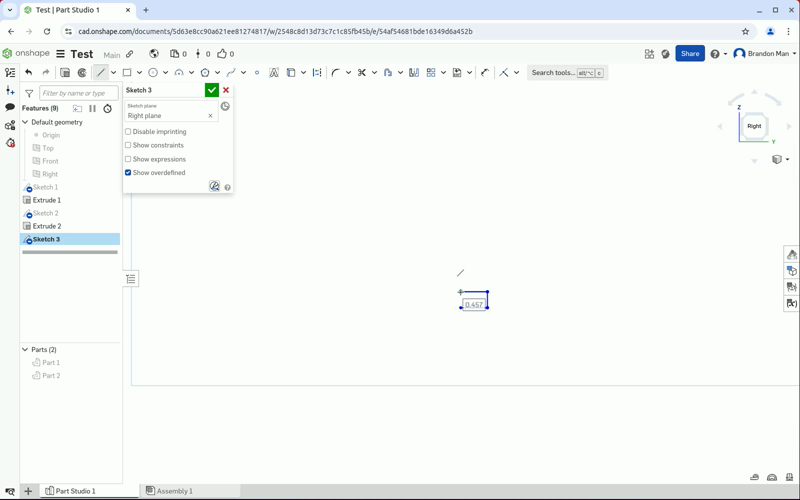
scroll(-6)
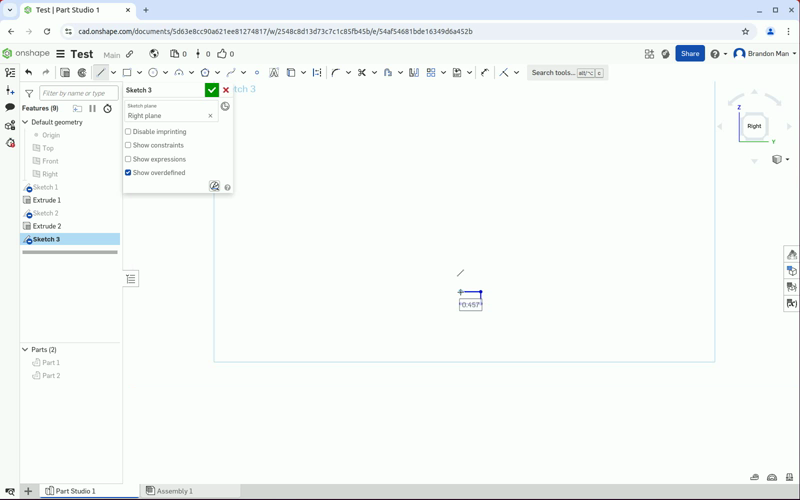
scroll(-6)
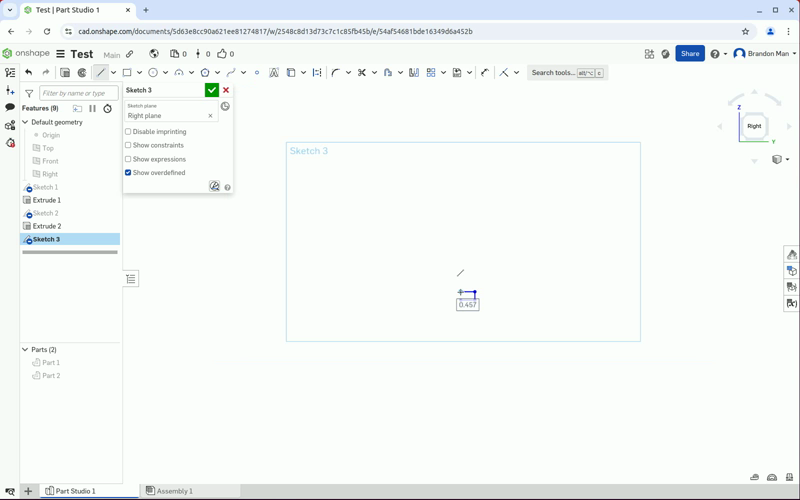
scroll(-6)
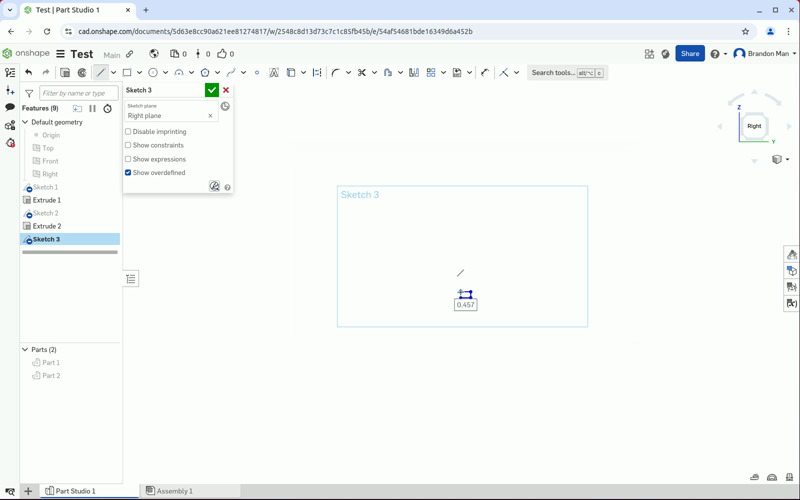
scroll(-6)
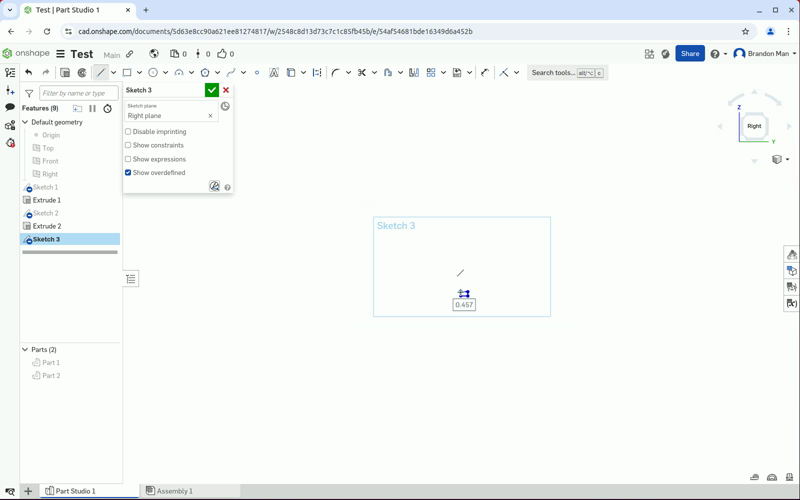
scroll(-6)
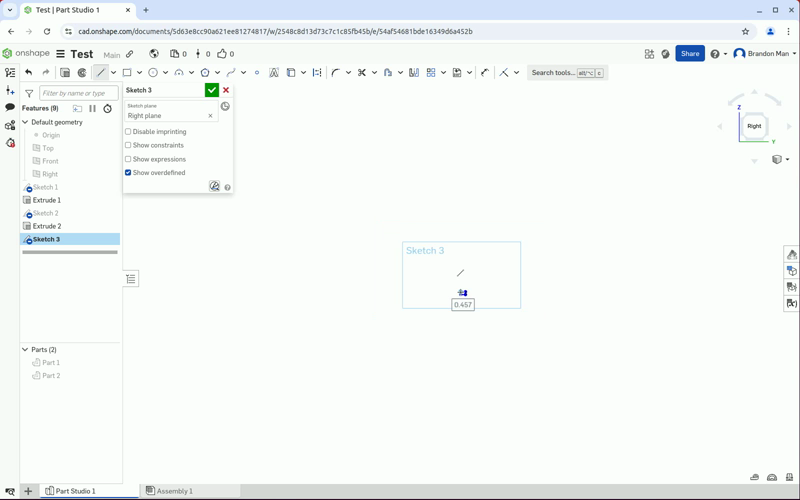
scroll(-6)
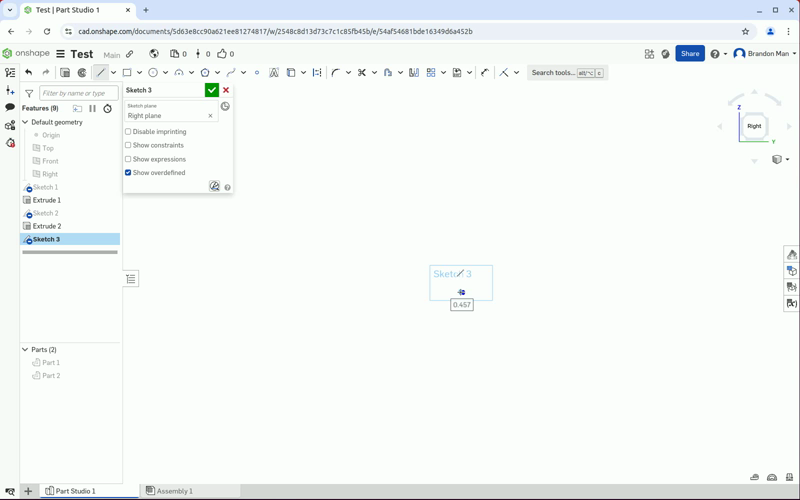
key_up(shift)
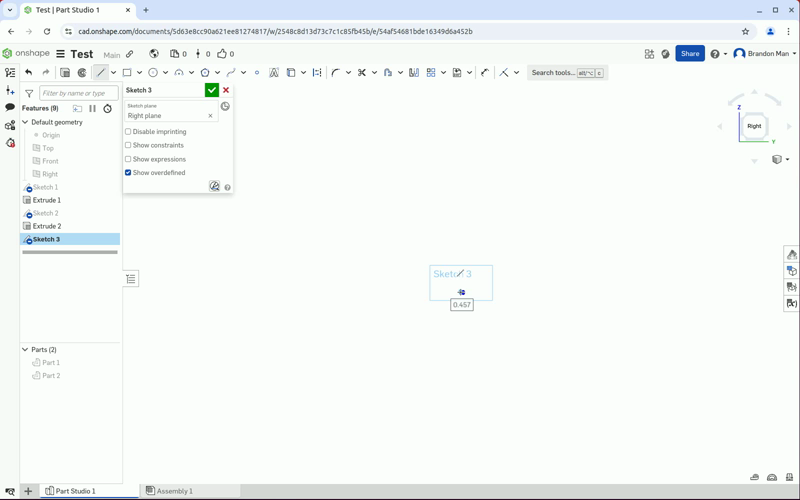
mouse_move(490, 291)
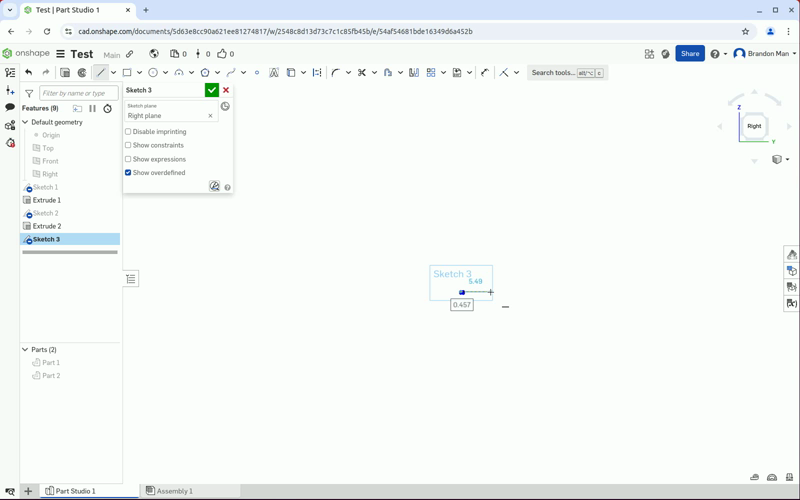
key_down(shift)
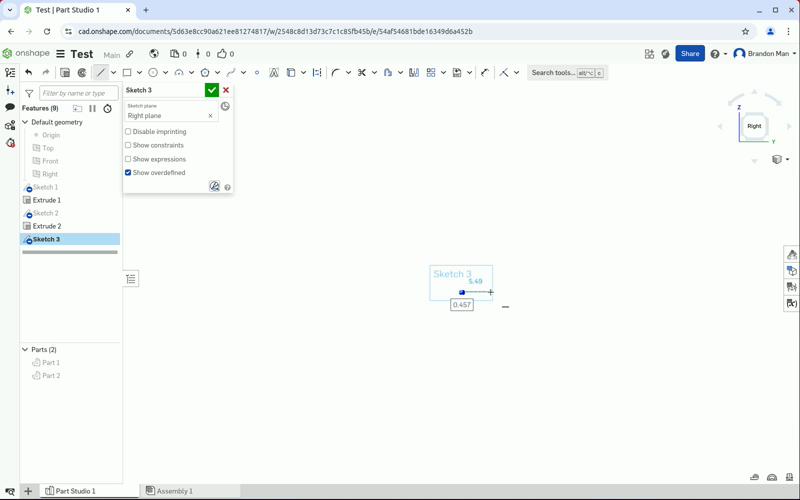
mouse_move(460, 293)
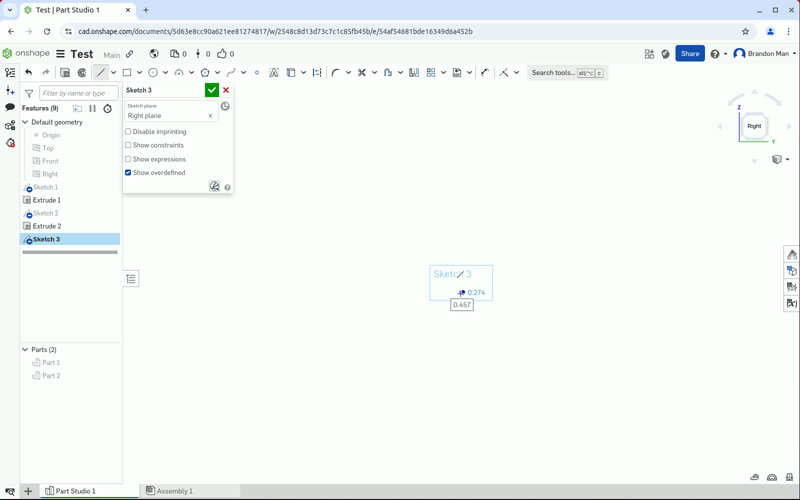
scroll(6)
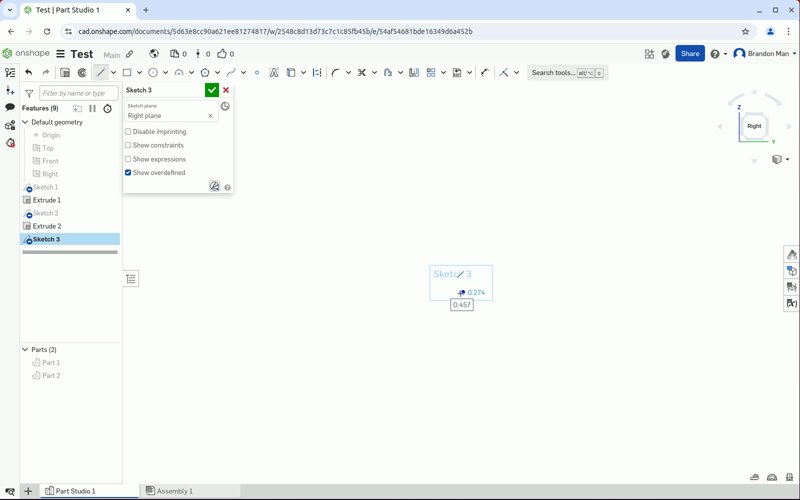
scroll(6)
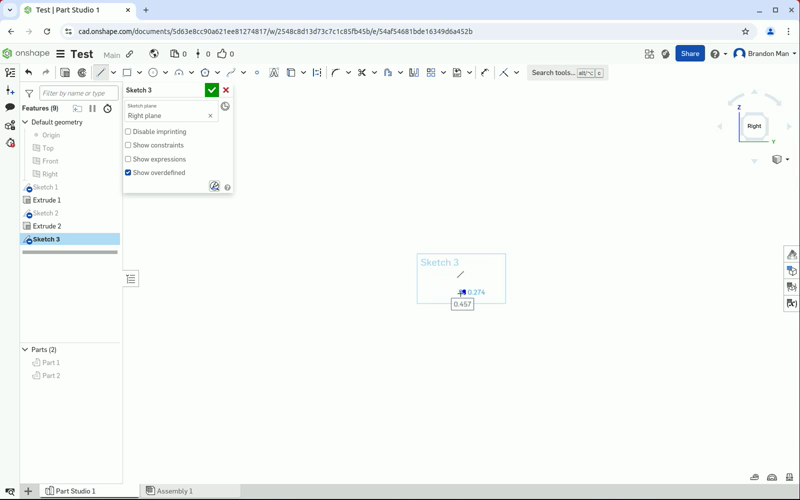
scroll(6)
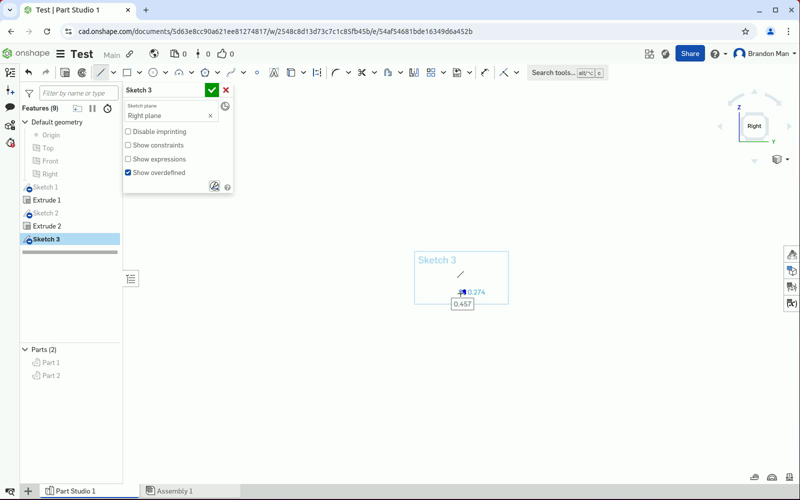
scroll(6)
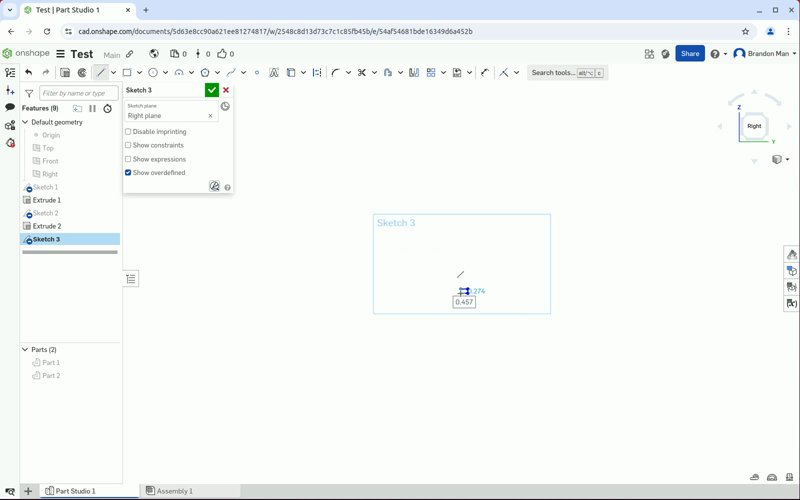
scroll(6)
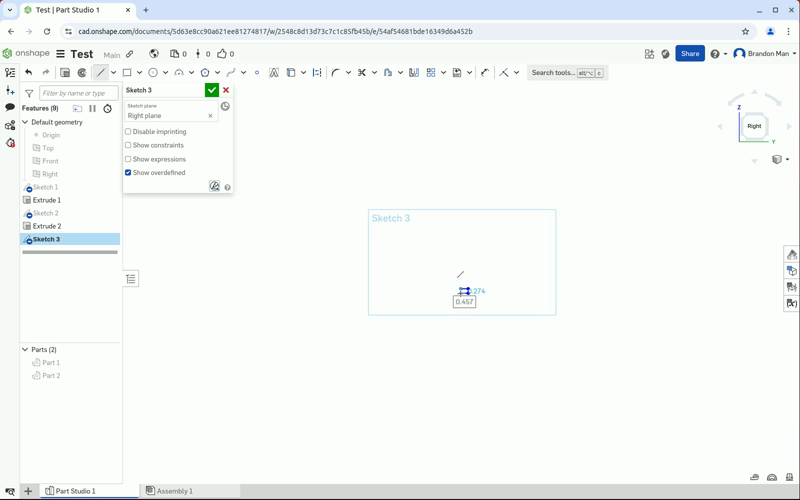
scroll(6)
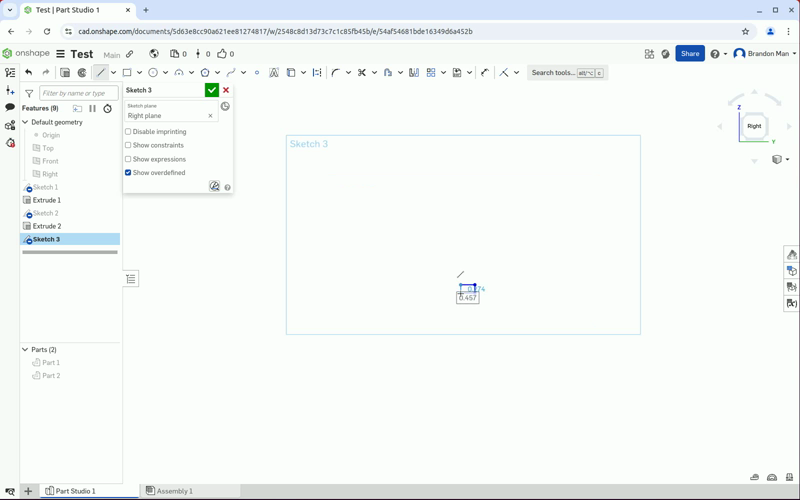
scroll(6)
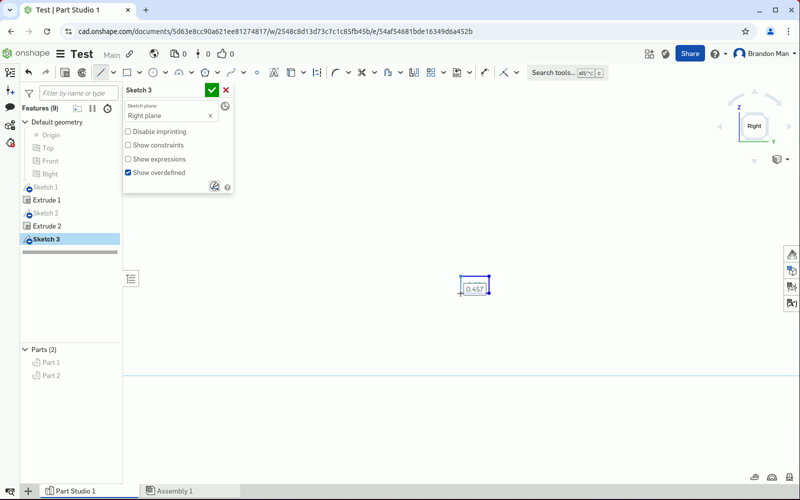
key_up(shift)
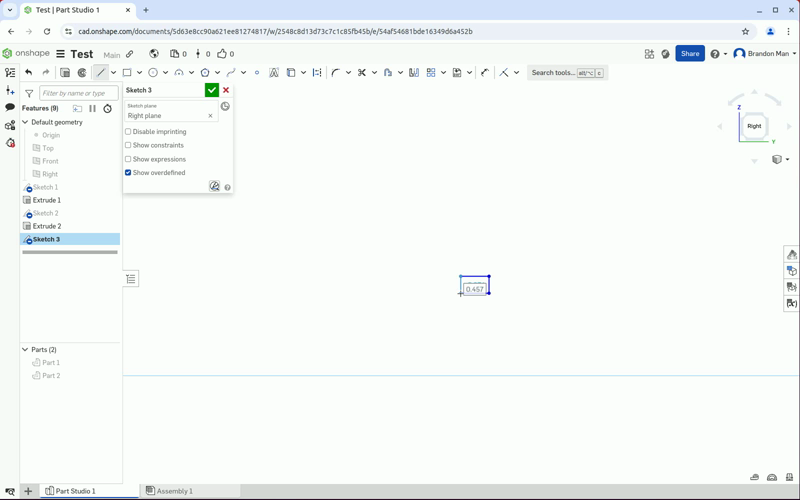
click(460, 293)
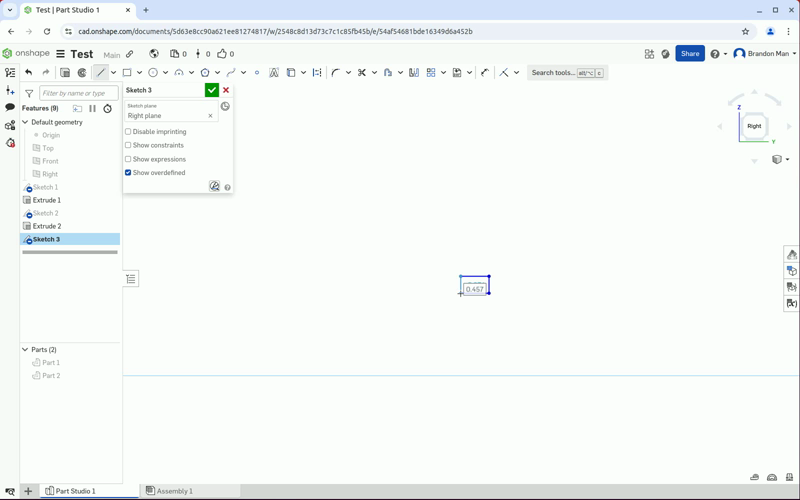
scroll(-6)
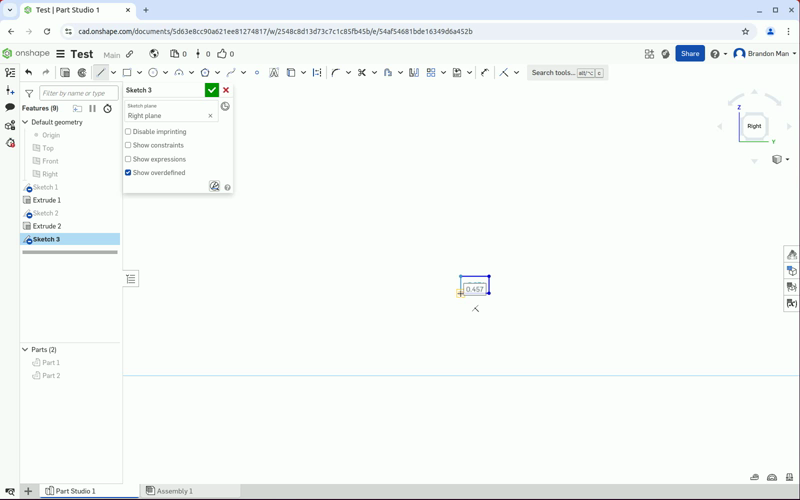
scroll(-6)
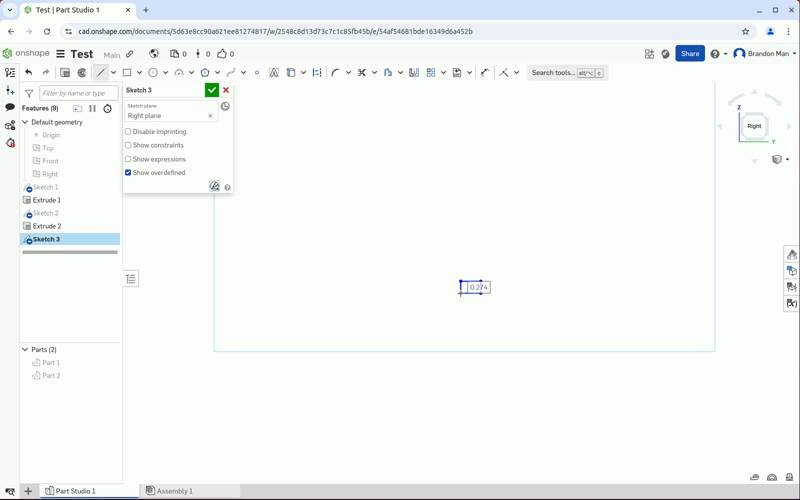
scroll(-6)
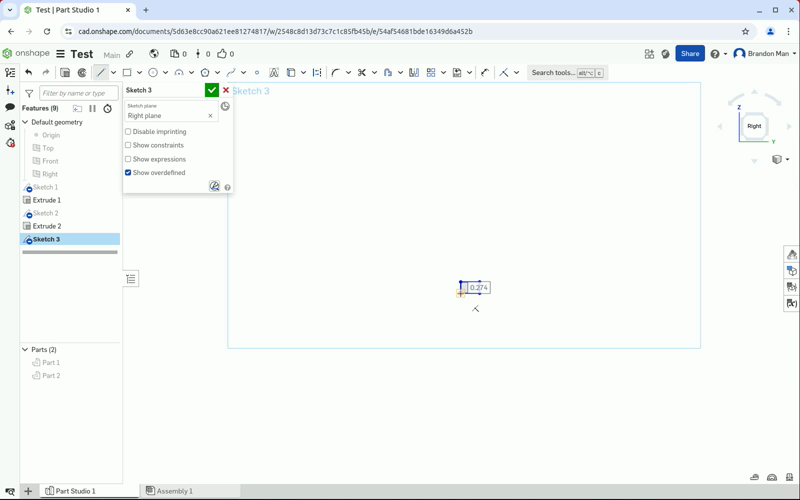
scroll(-6)
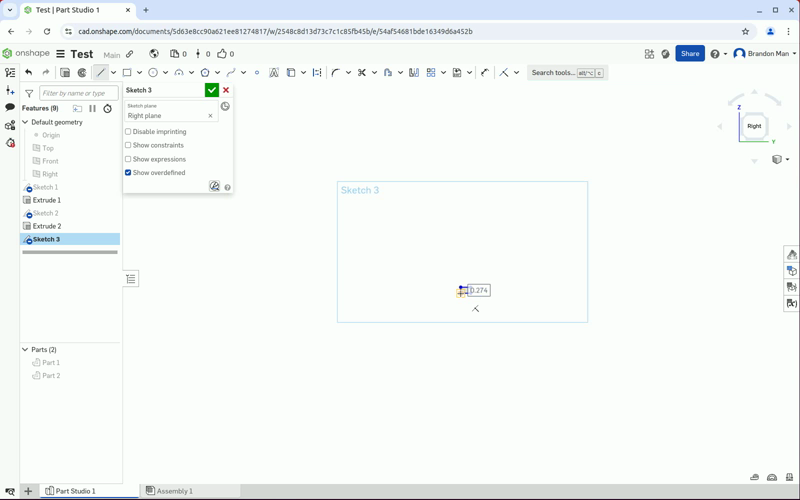
scroll(-6)
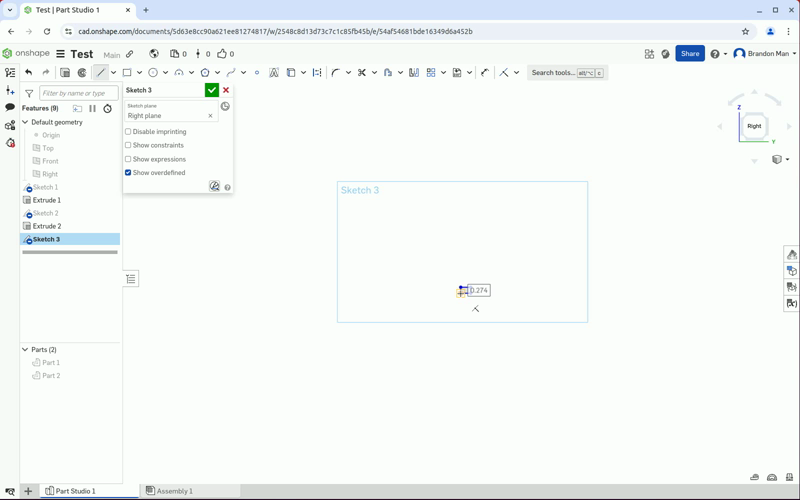
scroll(-6)
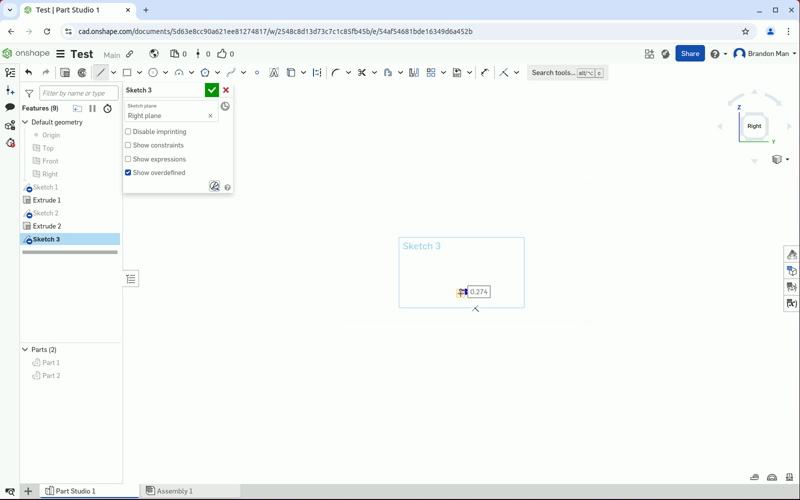
scroll(-6)
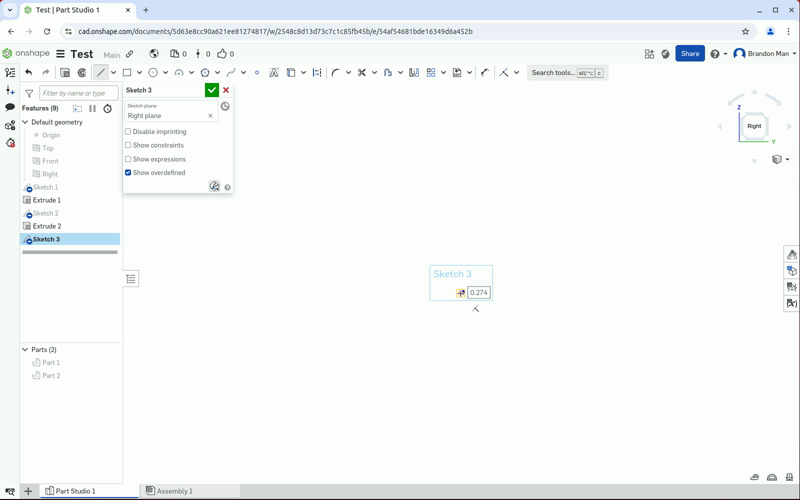
key(esc)
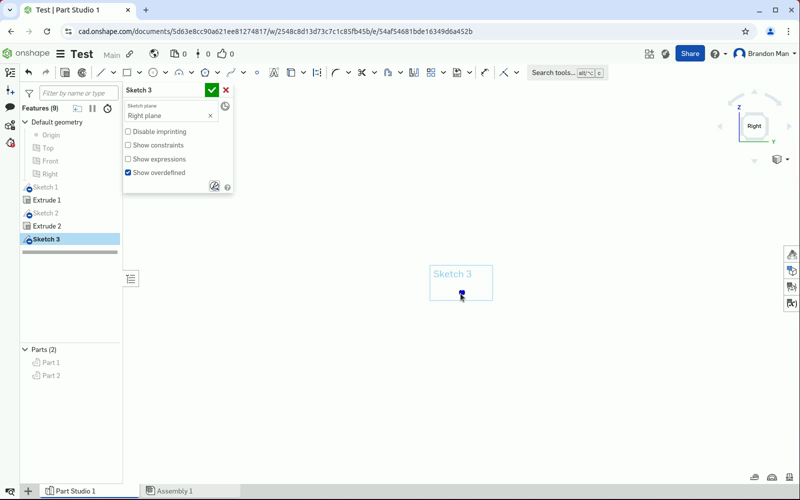
mouse_move(462, 291)
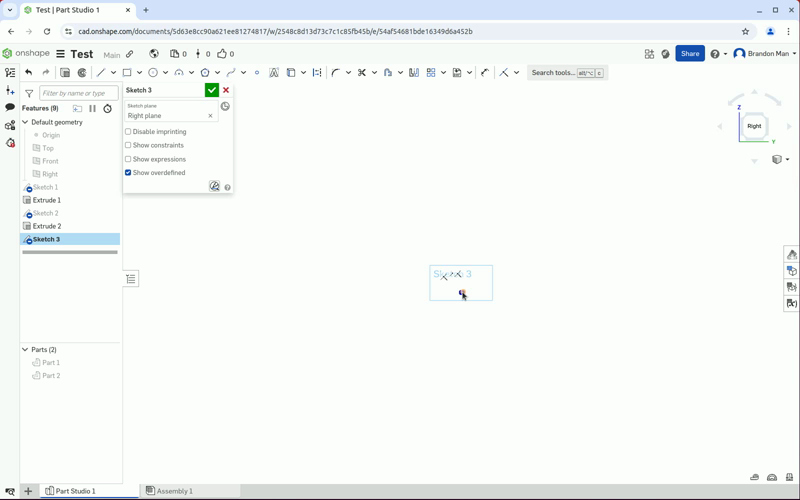
scroll(6)
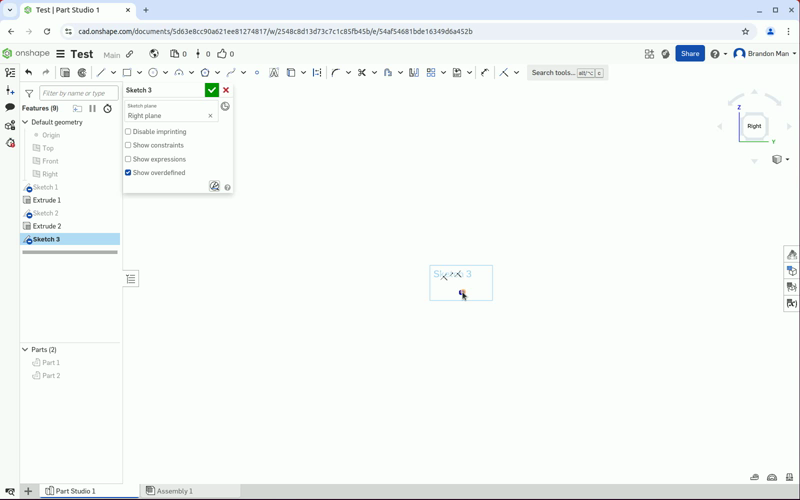
scroll(6)
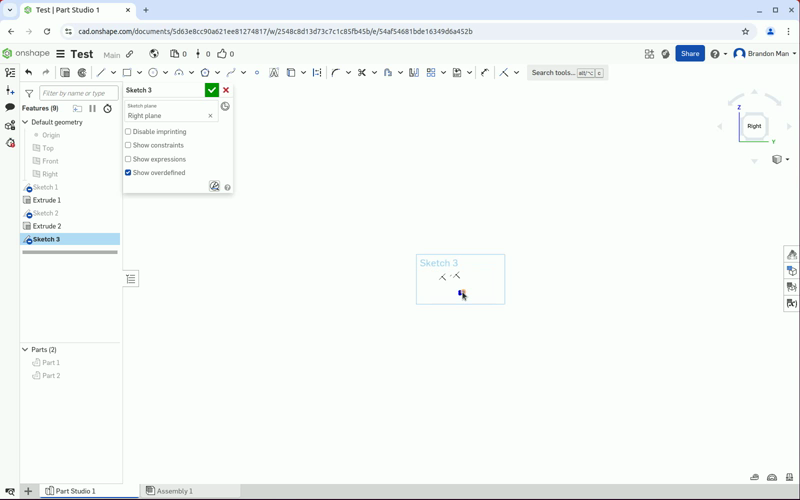
scroll(6)
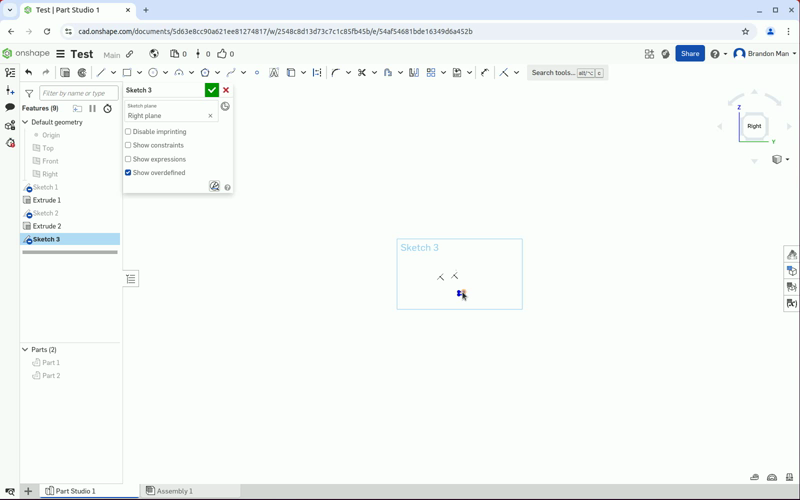
scroll(6)
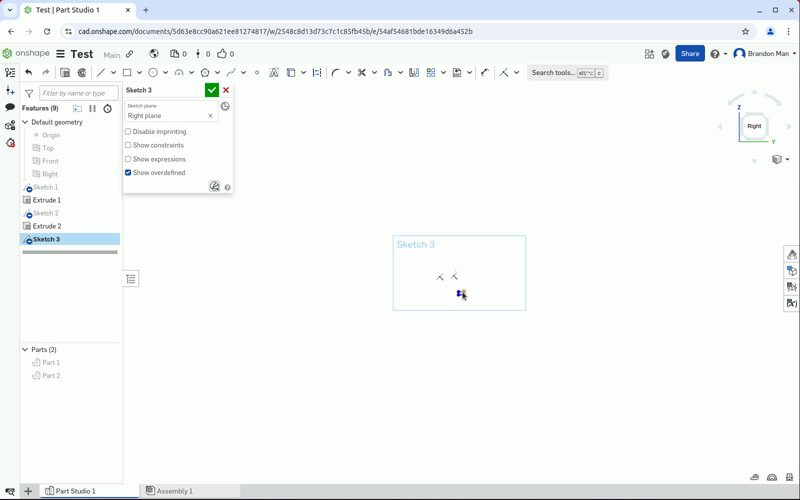
scroll(6)
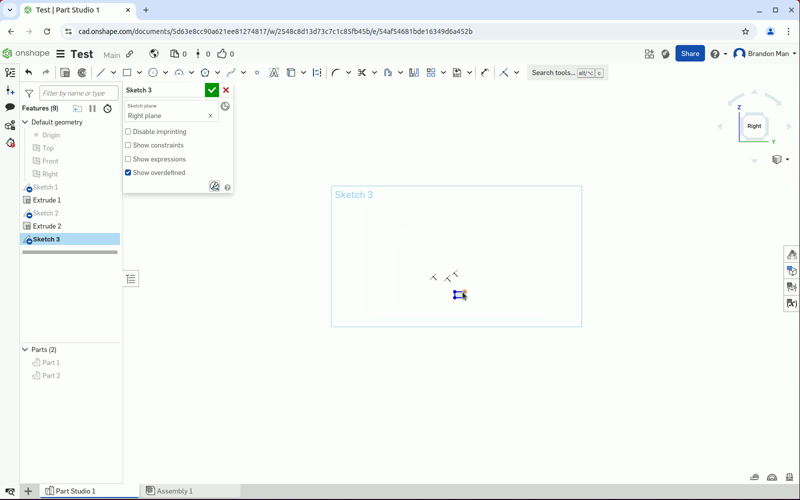
scroll(6)
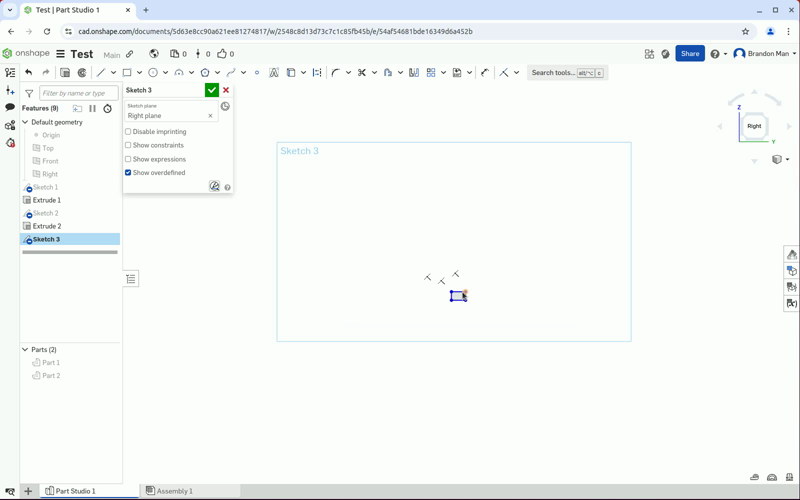
scroll(6)
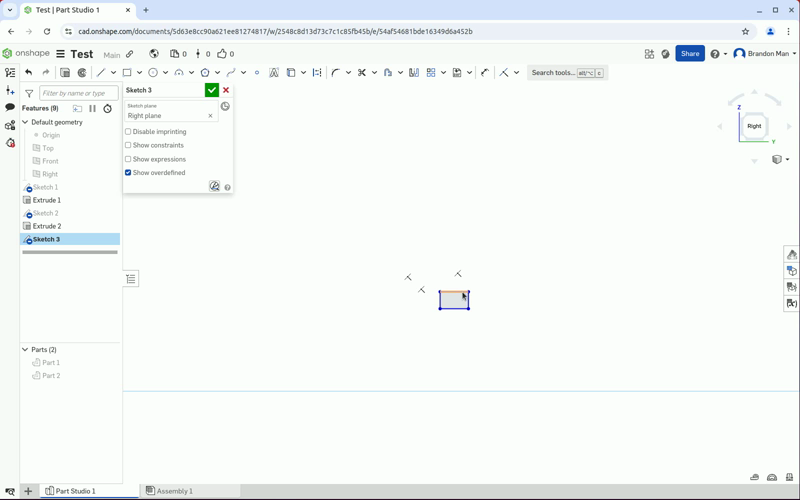
click(462, 291)
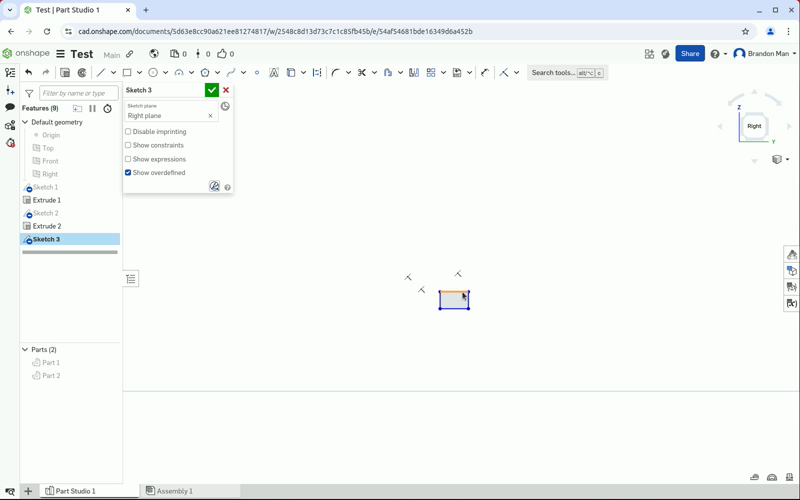
scroll(-6)
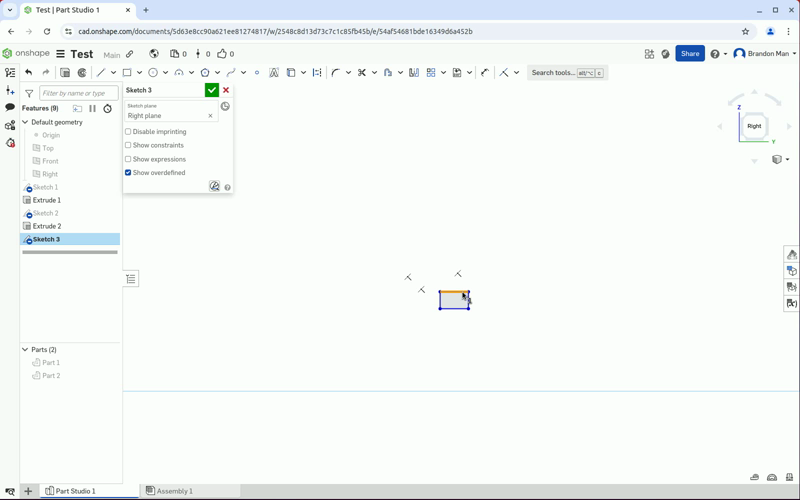
scroll(-6)
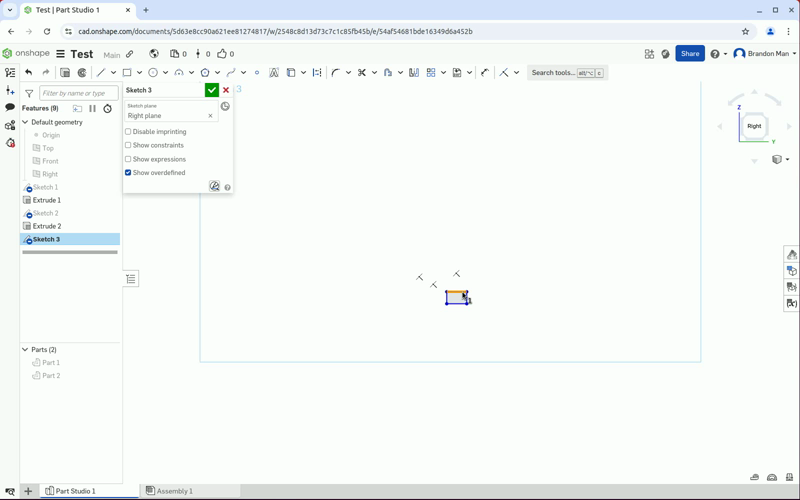
scroll(-6)
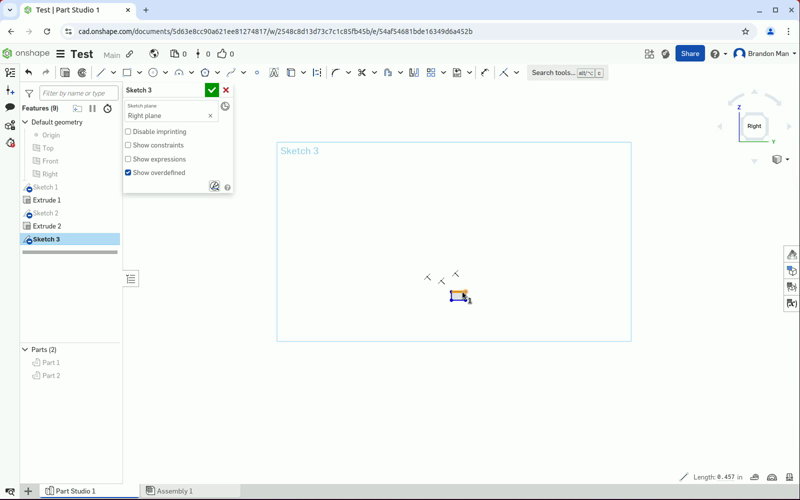
scroll(-6)
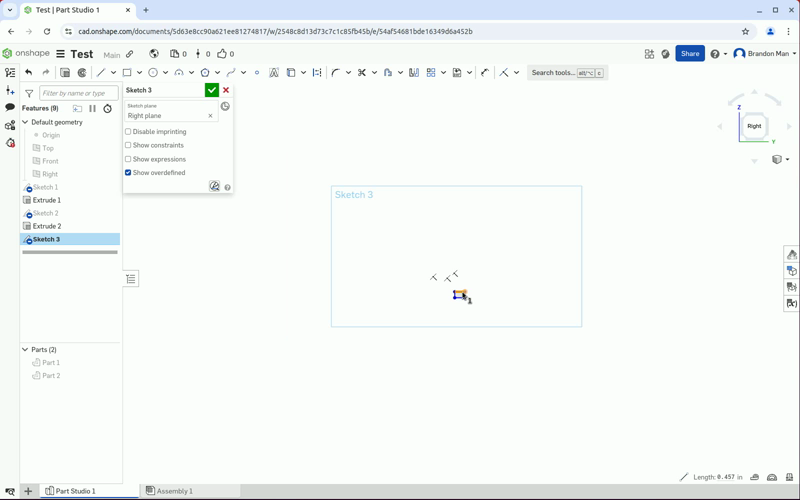
scroll(-6)
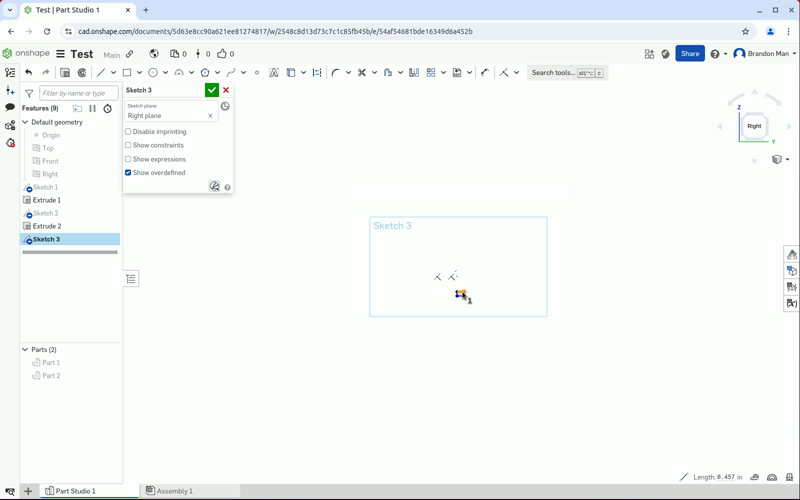
scroll(-6)
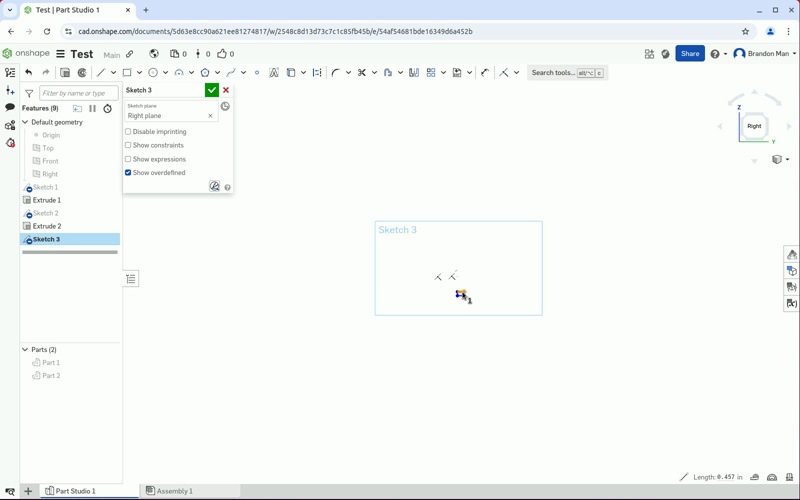
scroll(-6)
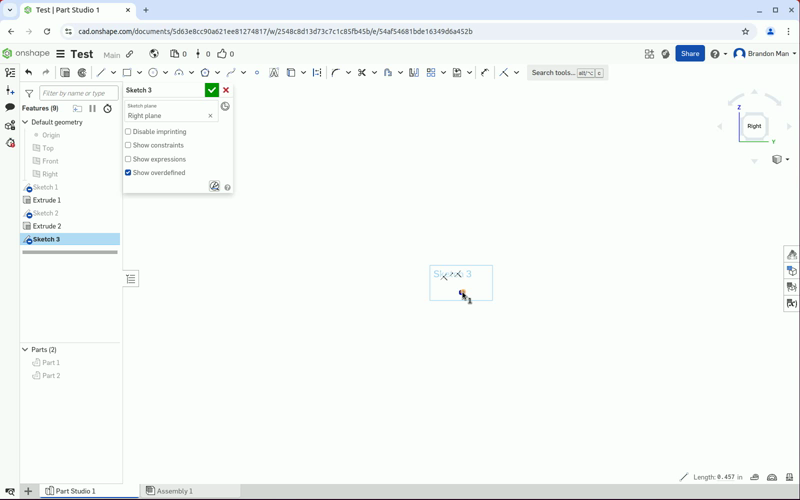
mouse_move(73, 352)
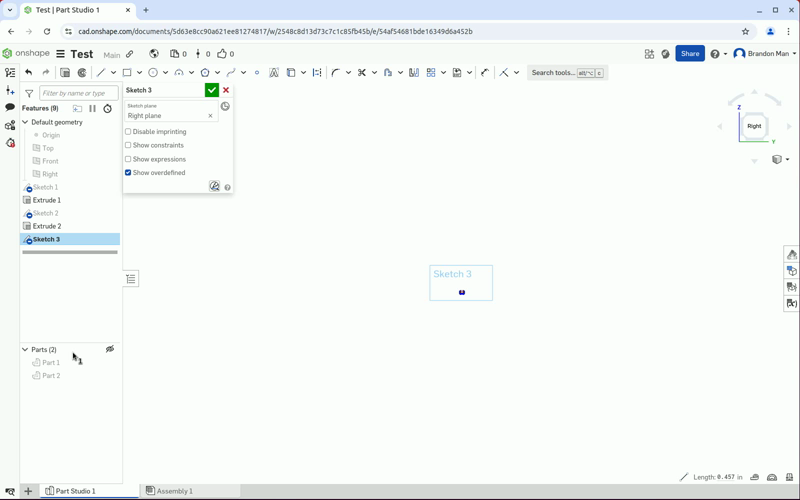
key(shift+y)
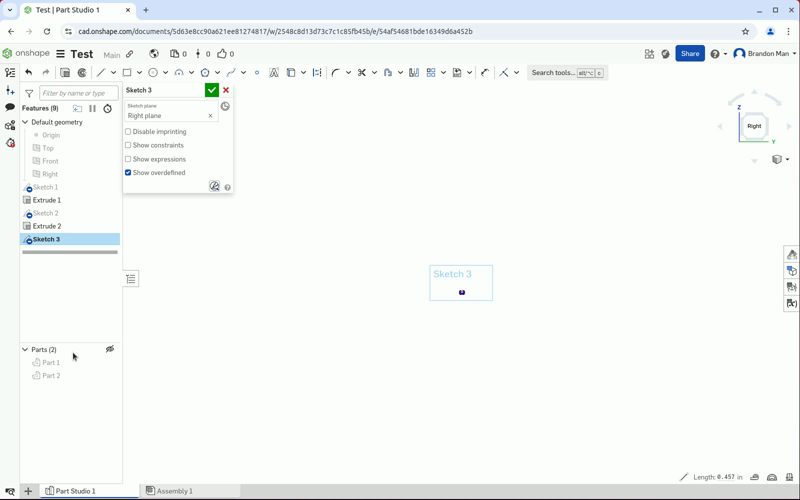
key(shift+e)
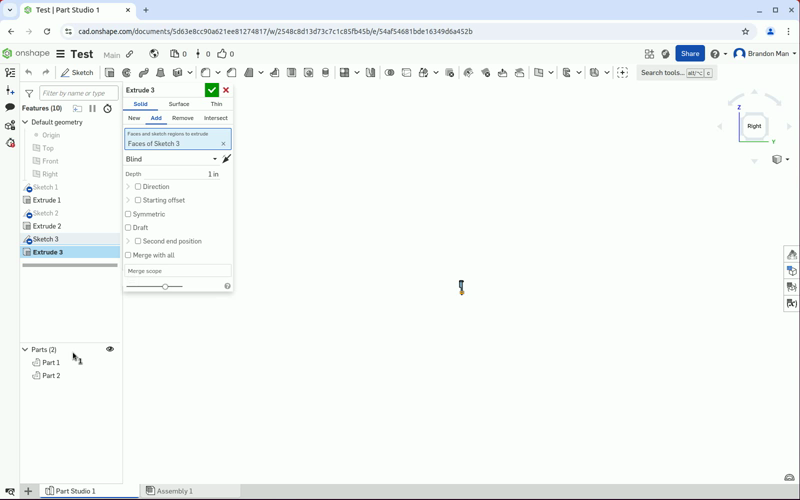
mouse_move(143, 106)
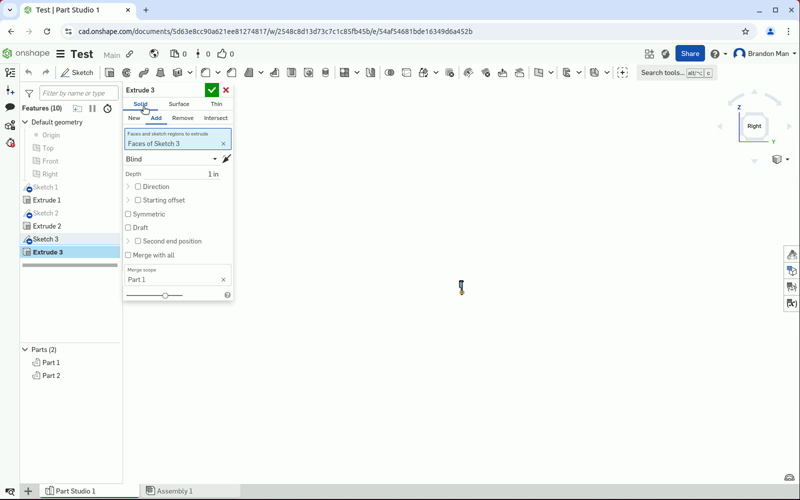
click(143, 106)
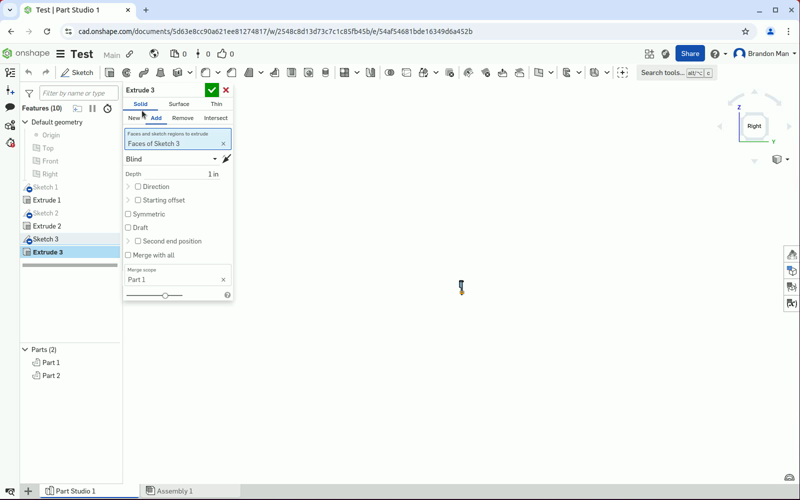
mouse_move(137, 120)
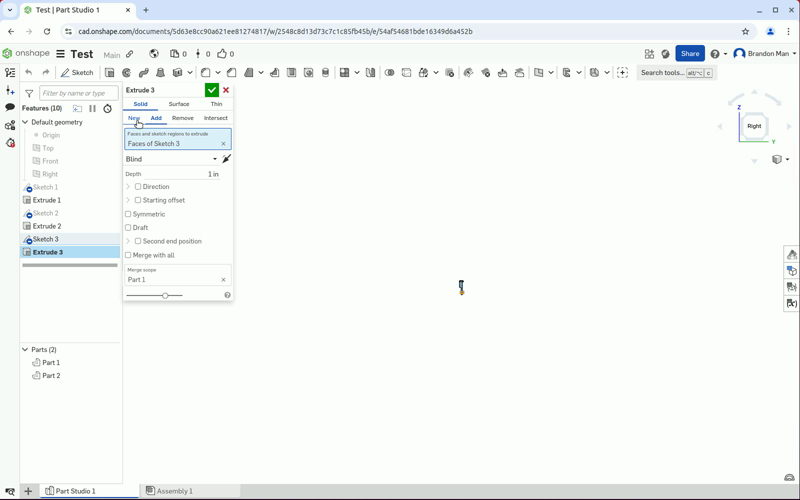
click(137, 120)
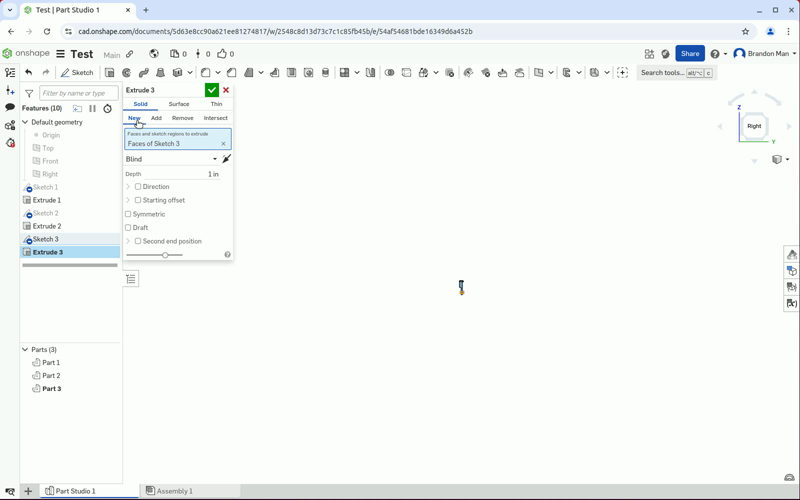
key(tab, 4)
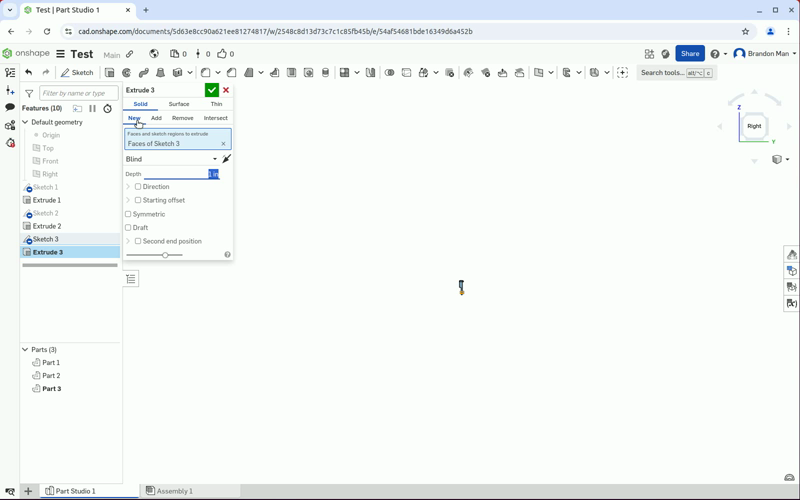
text(23.108)
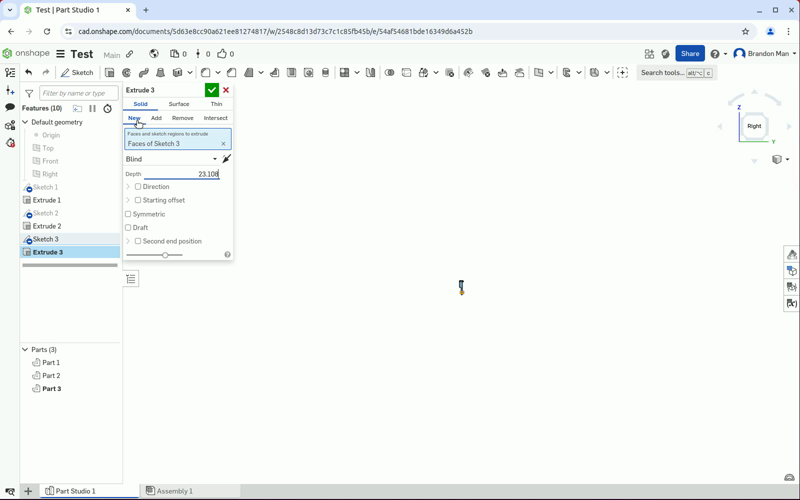
key(enter)
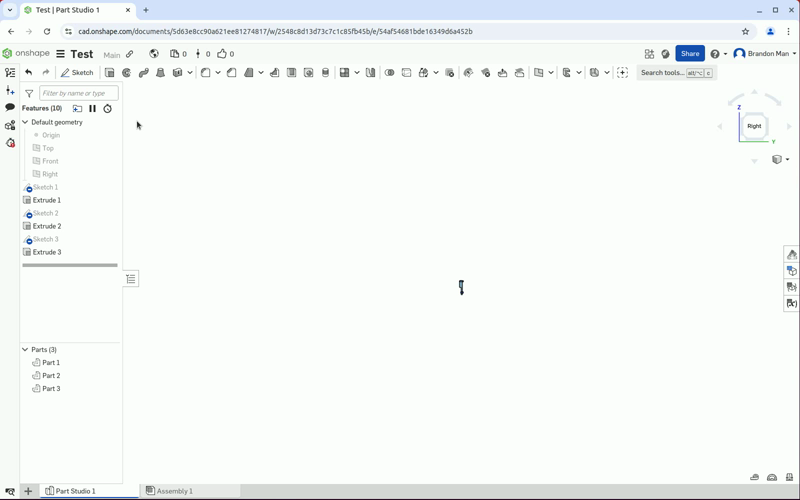
key(shift+h)
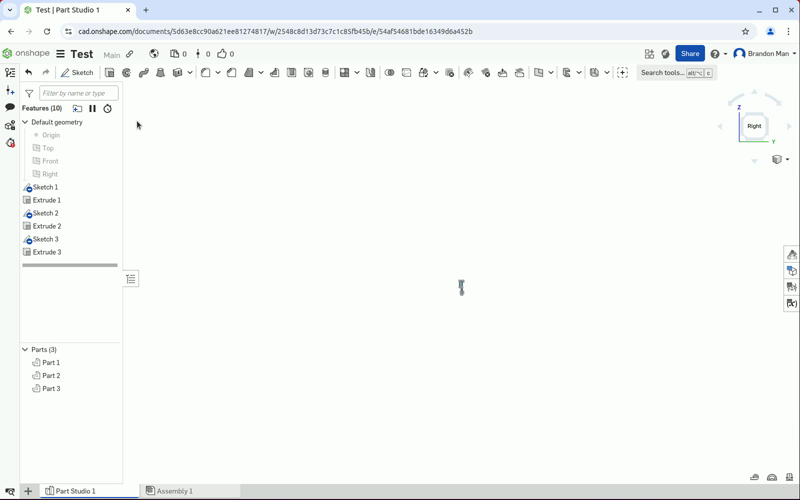
key(shift+h)
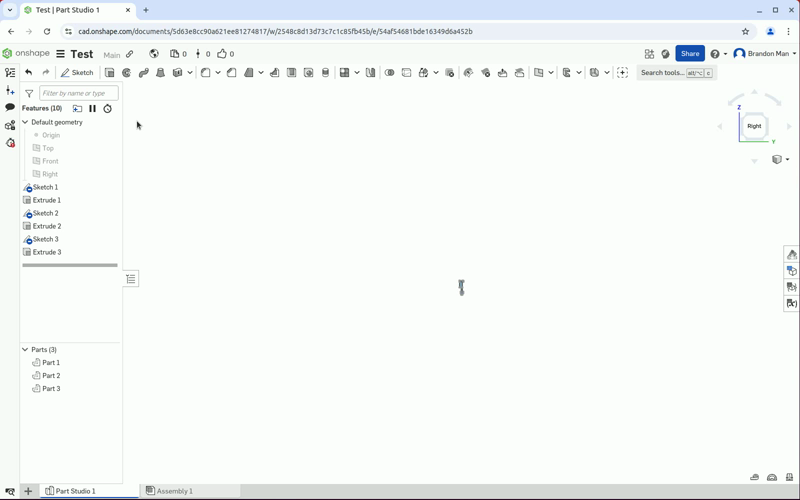
key(shift+7)
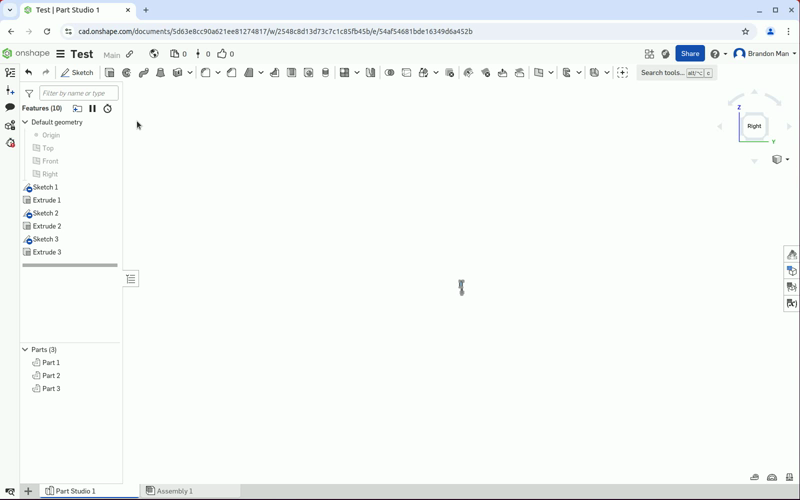
key(right, 2)
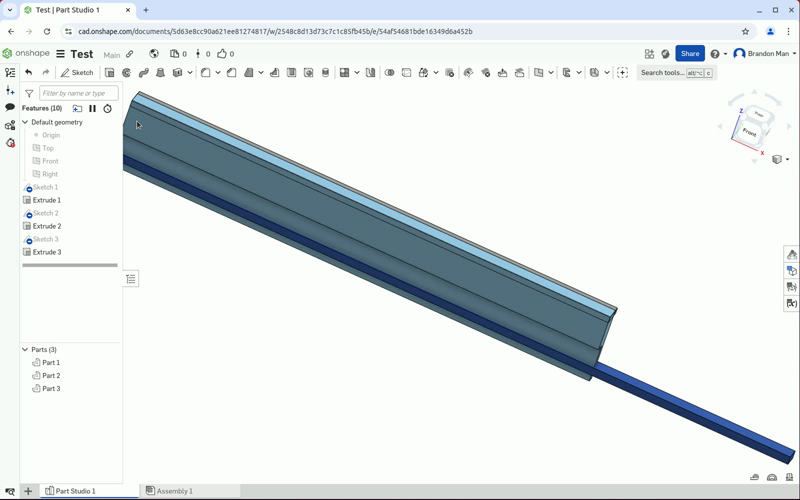
key(down, 2)
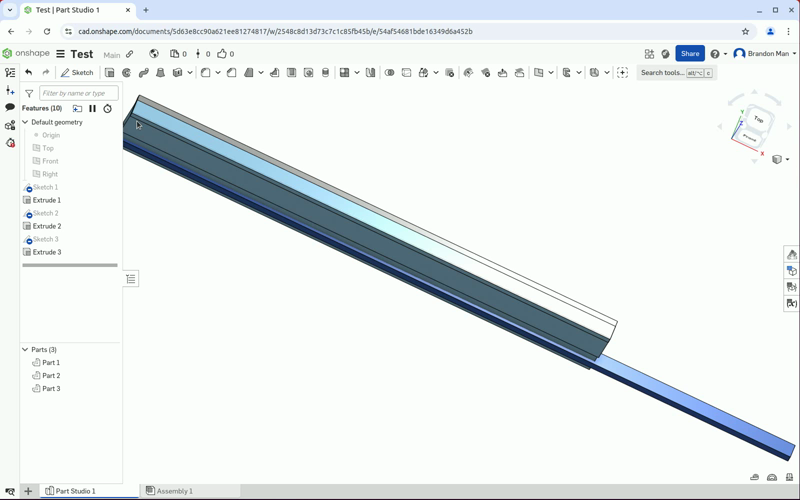
key(up, 2)
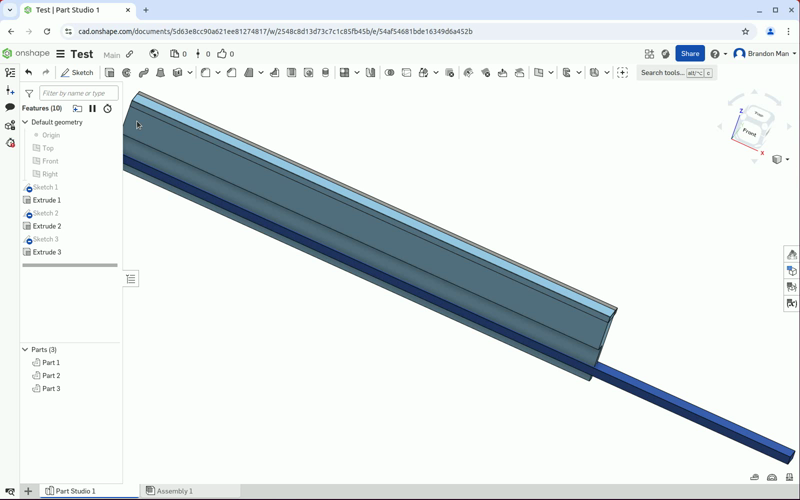
key(left, 2)
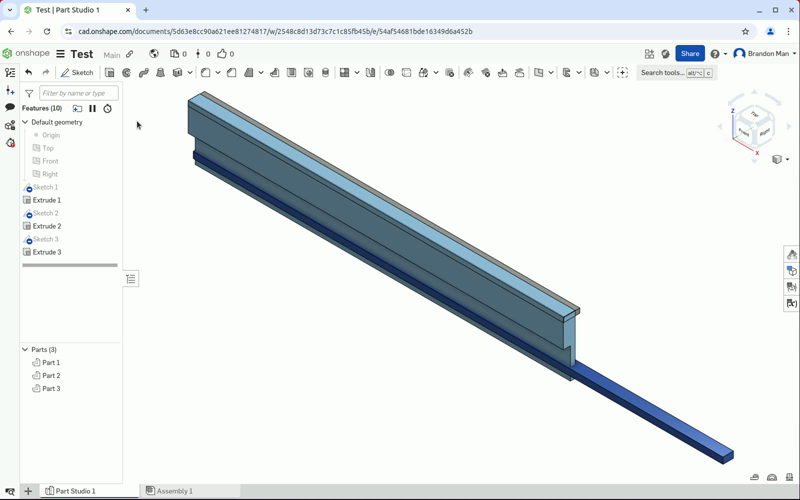
mouse_move(73, 189)
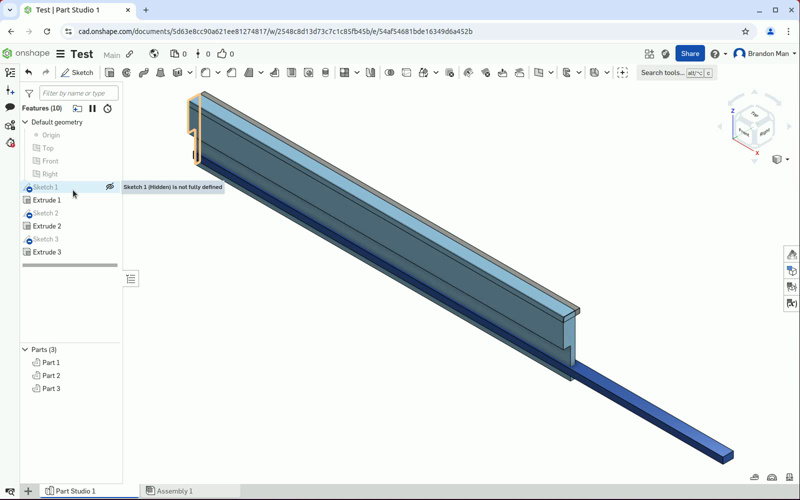
click(73, 189)